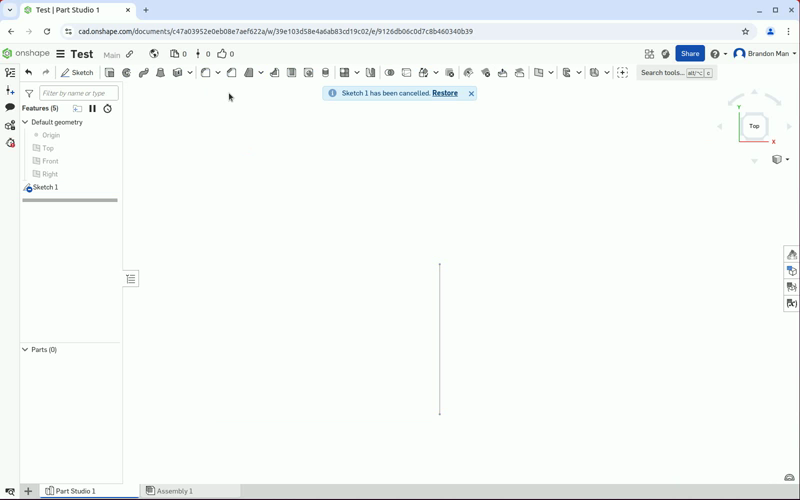
key(shift+h)
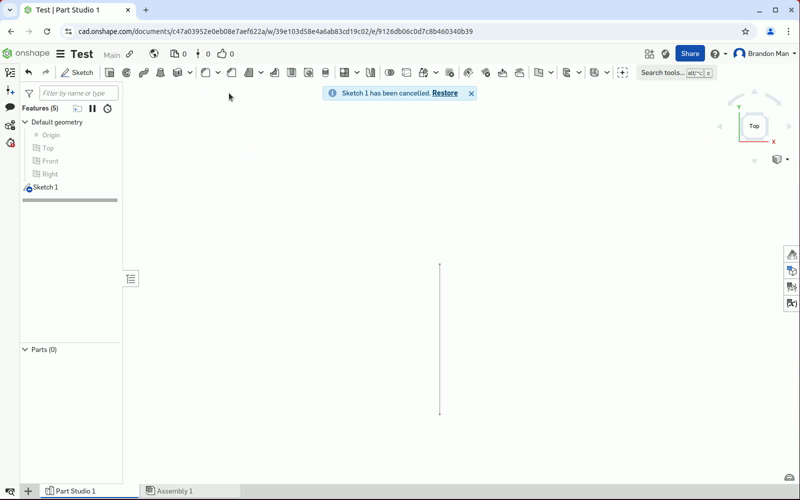
key(shift+s)
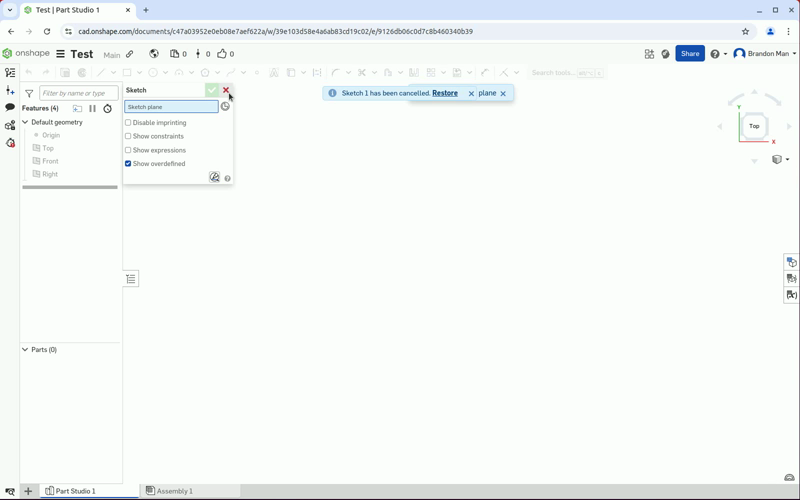
mouse_move(73, 150)
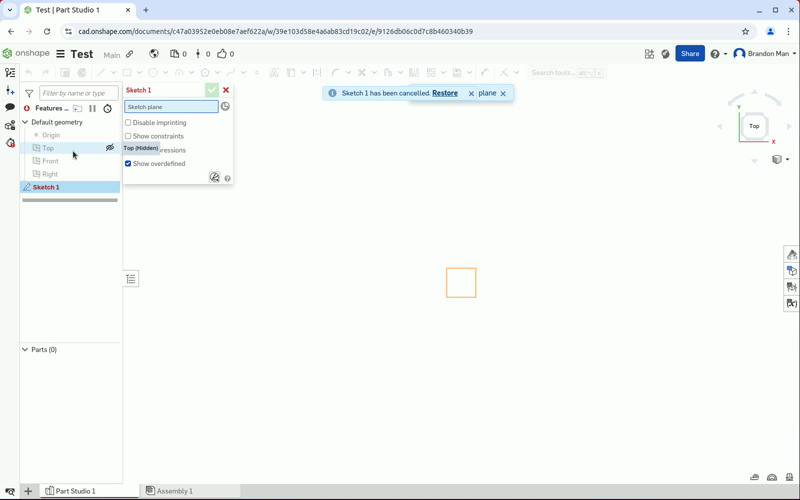
click(73, 150)
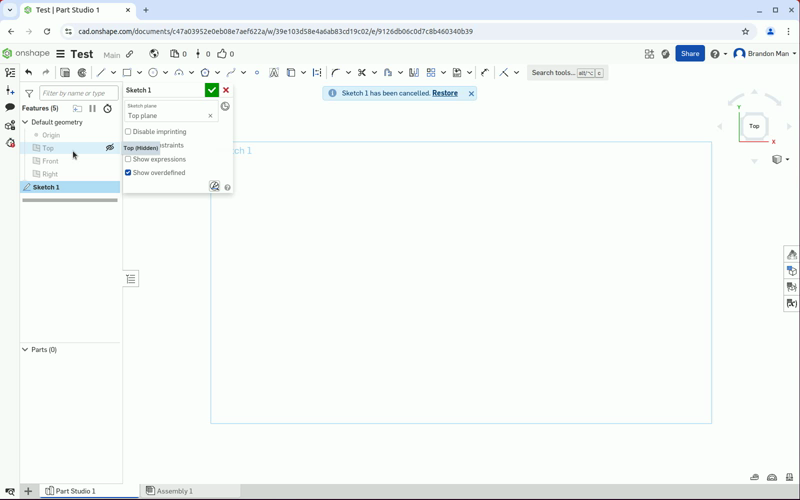
mouse_move(73, 352)
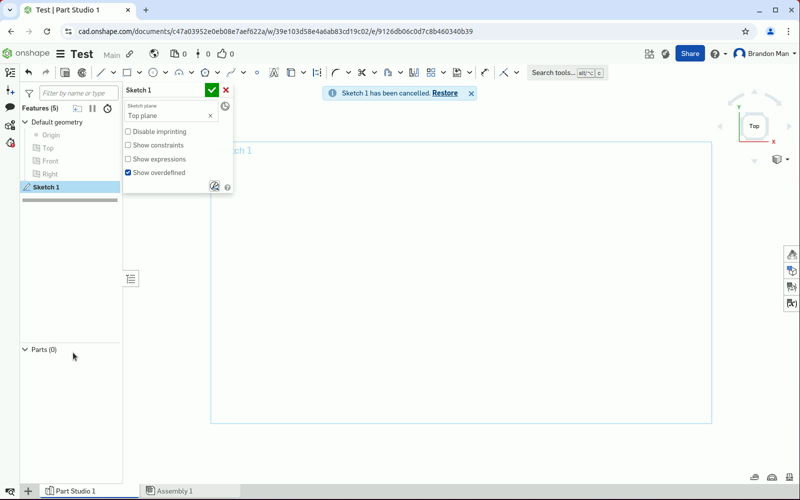
key(y)
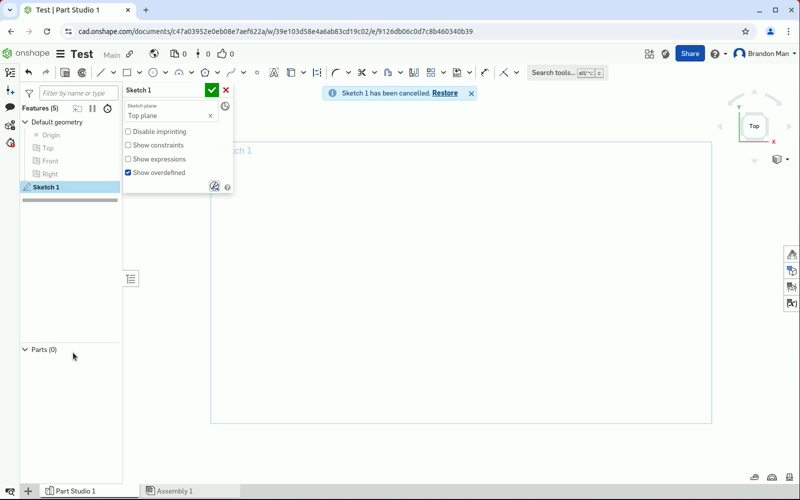
key(l)
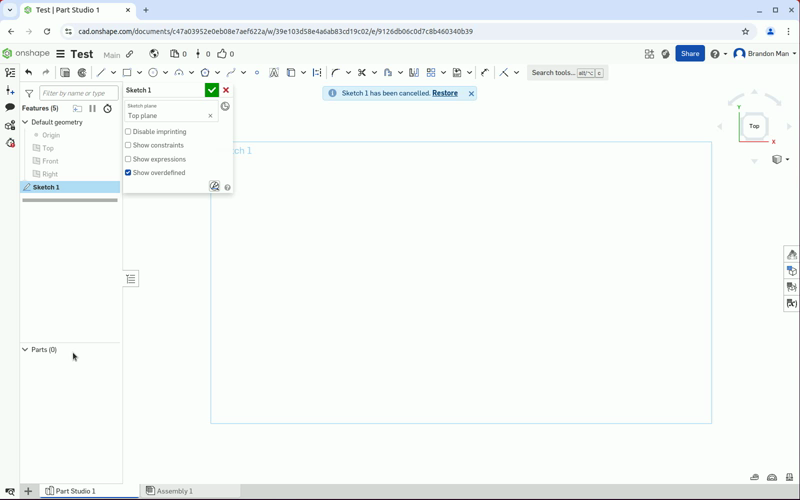
key_down(shift)
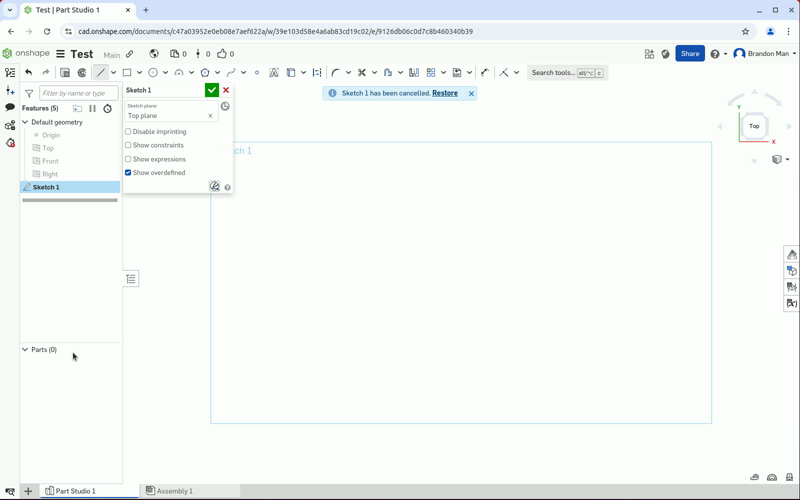
mouse_move(348, 365)
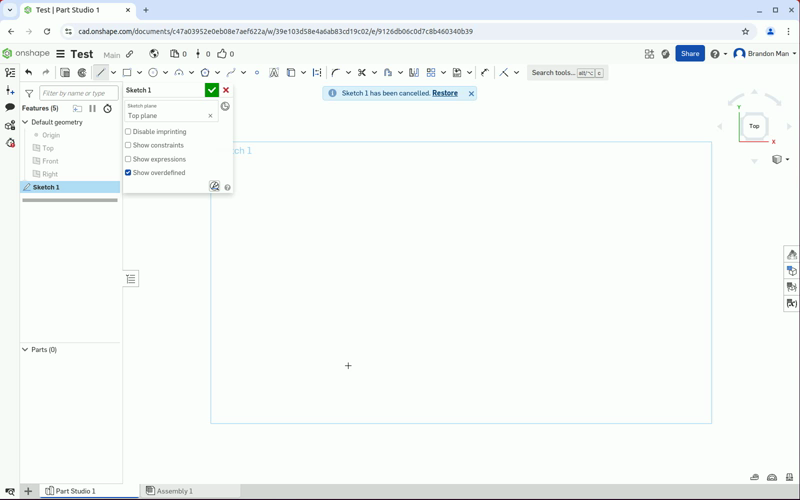
click(348, 365)
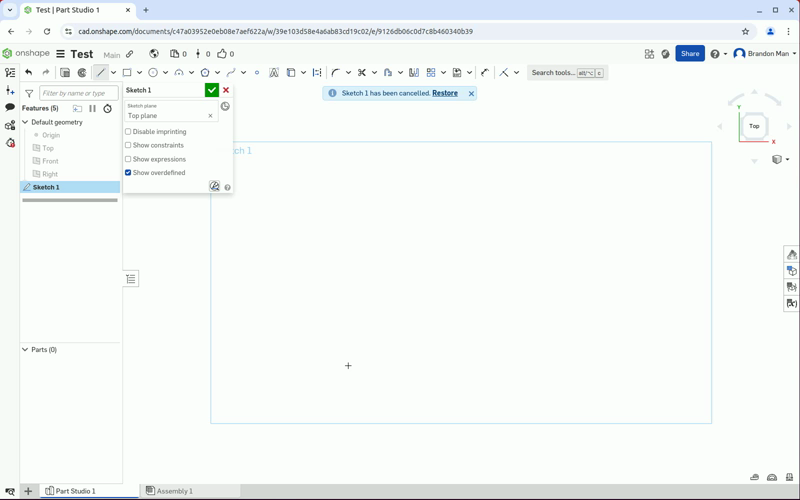
key_up(shift)
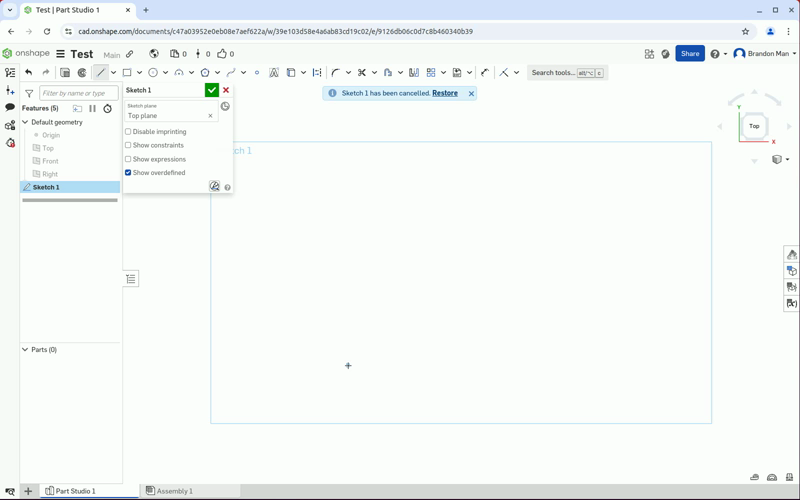
key_down(shift)
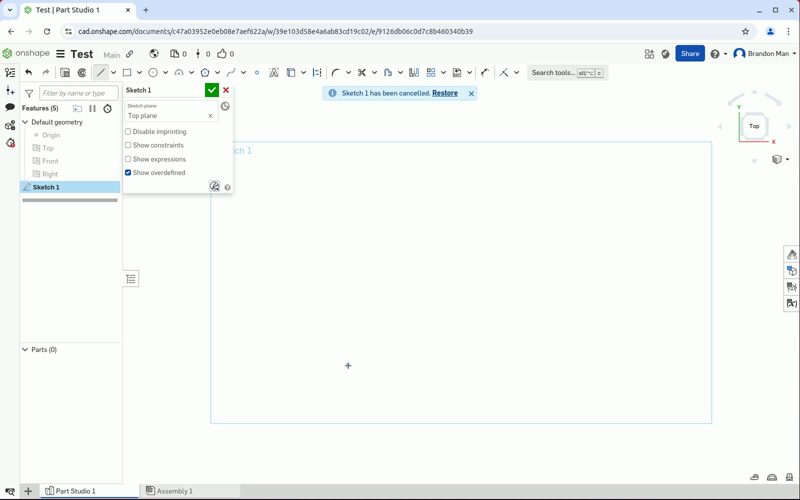
mouse_move(378, 365)
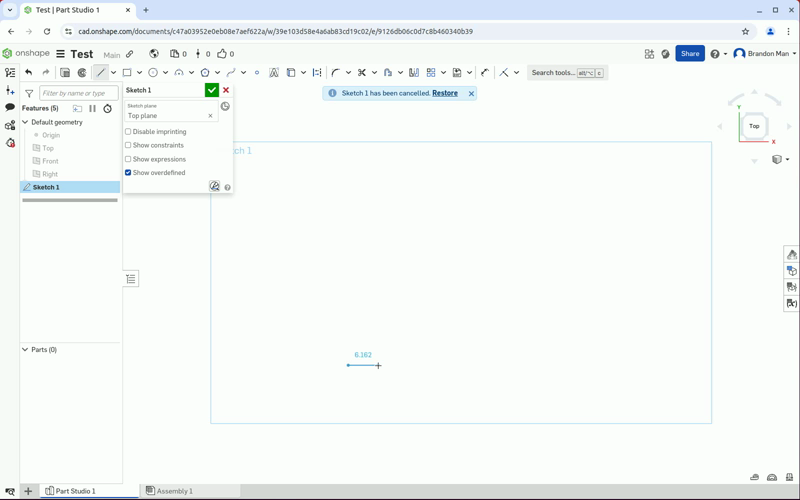
mouse_move(378, 365)
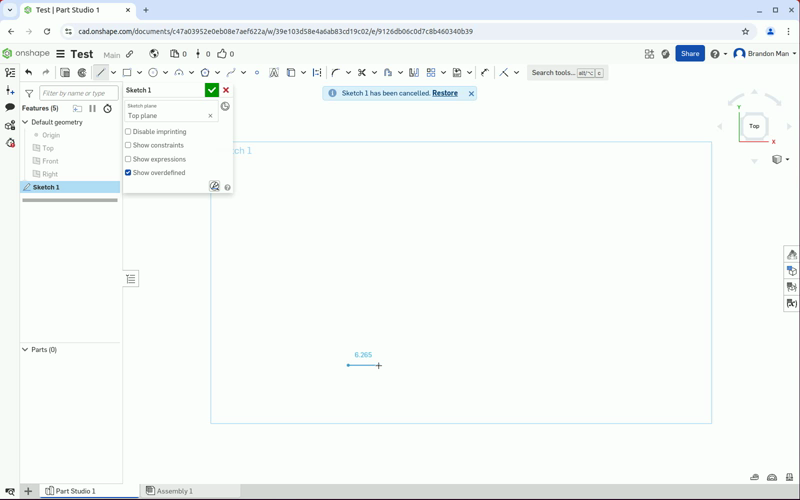
click(378, 365)
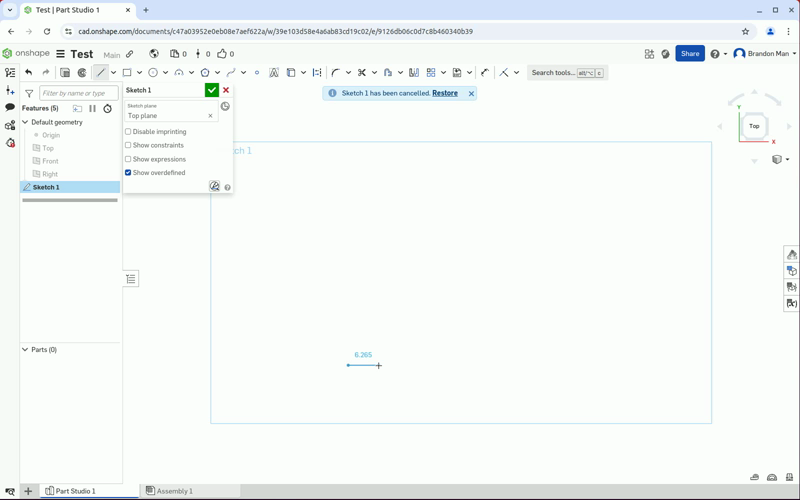
key_up(shift)
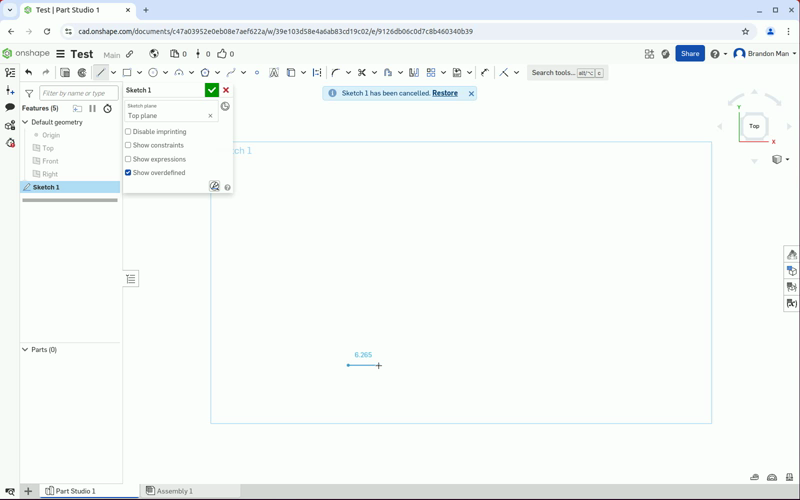
key_down(shift)
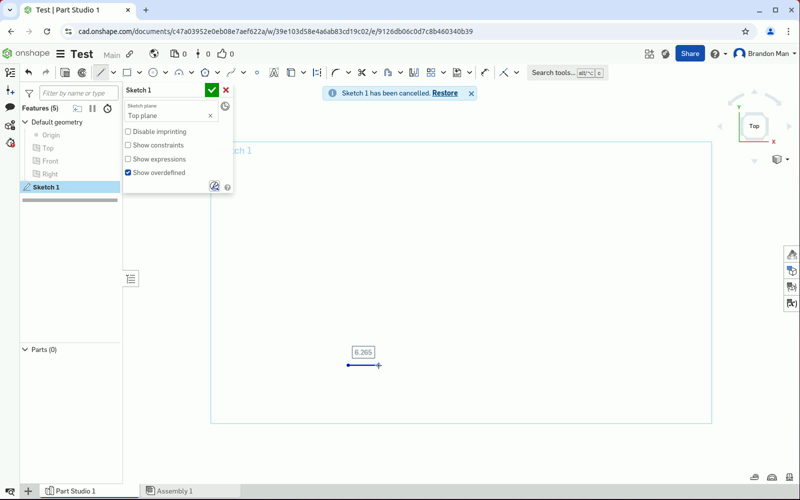
mouse_move(408, 365)
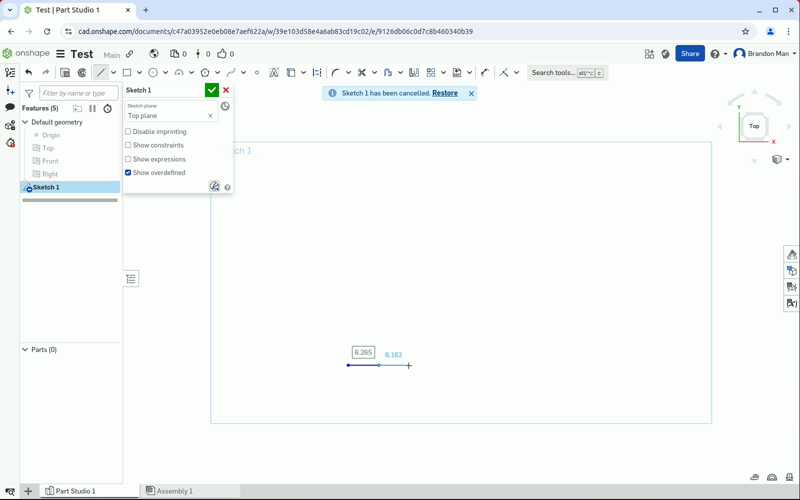
mouse_move(378, 395)
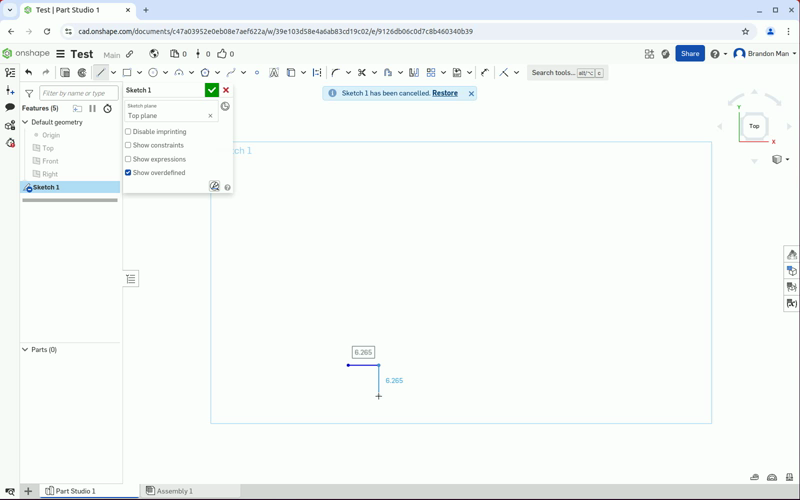
click(378, 395)
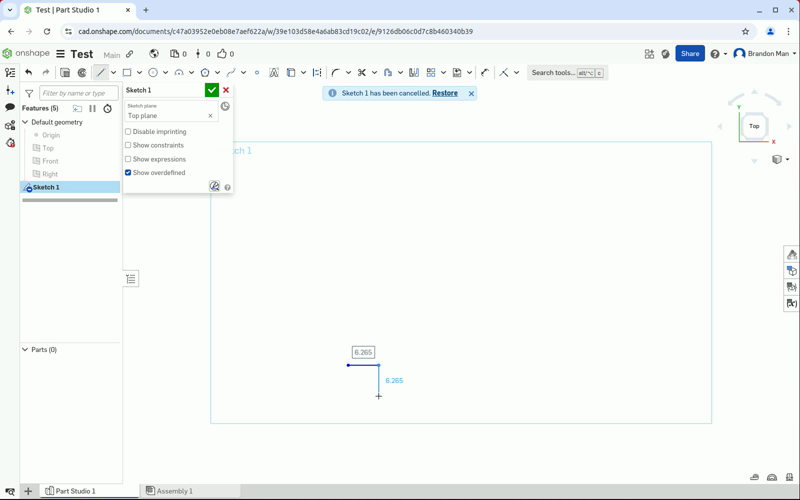
key_up(shift)
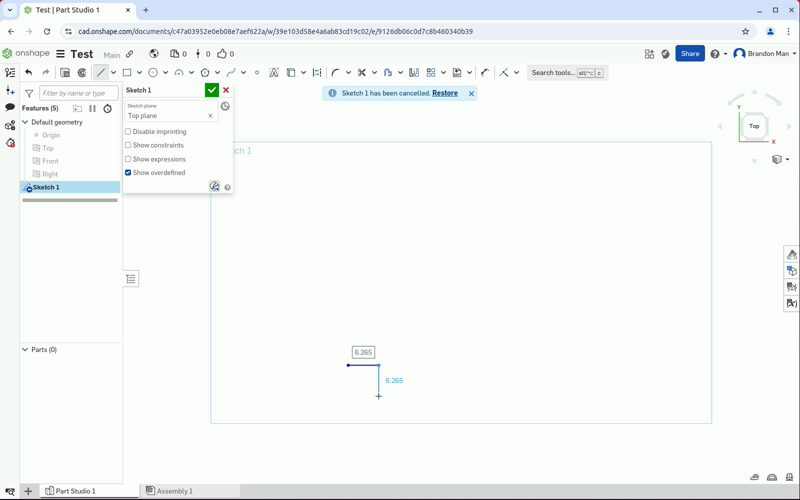
key_down(shift)
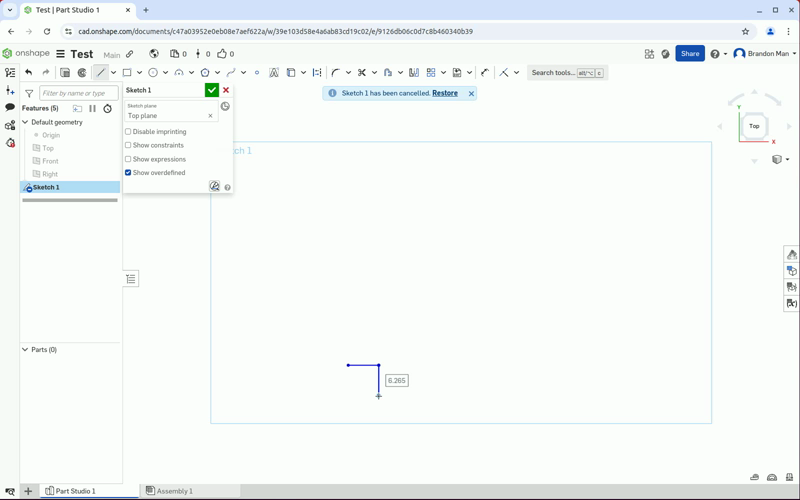
mouse_move(541, 395)
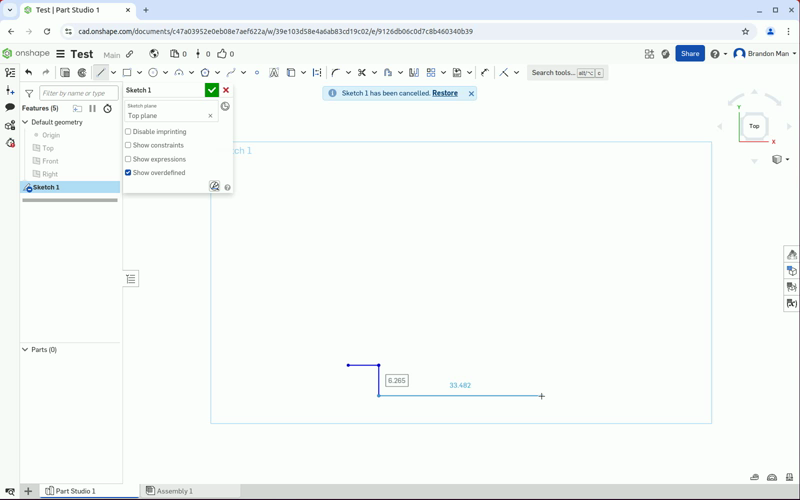
click(541, 395)
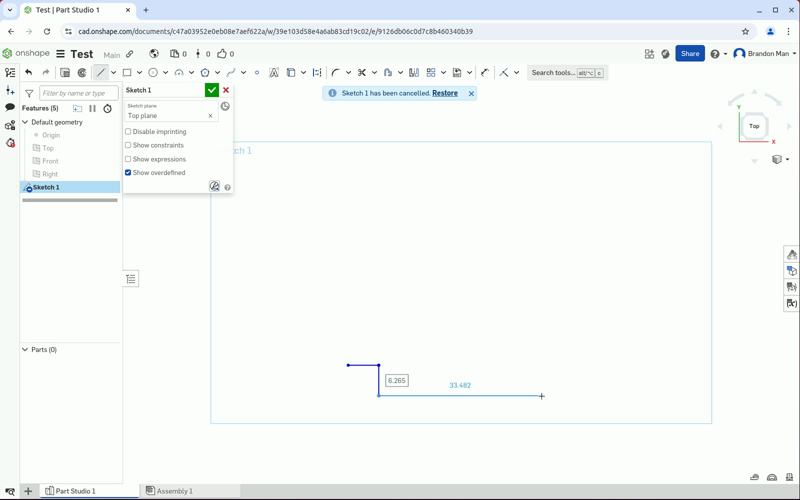
key_up(shift)
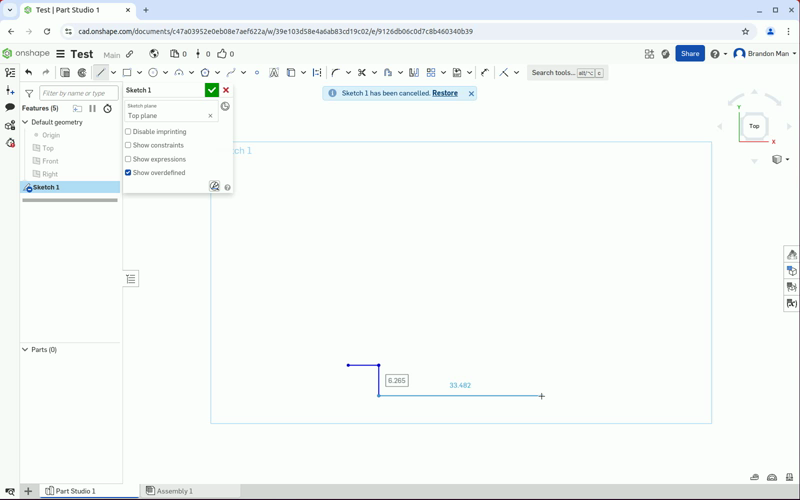
key_down(shift)
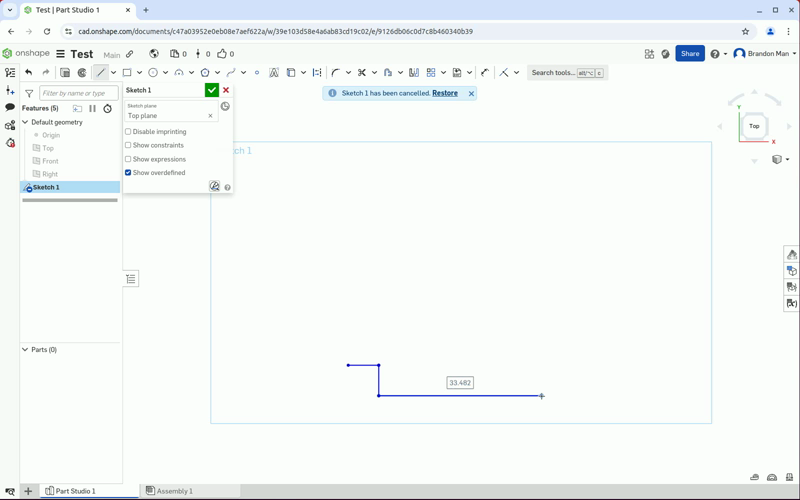
mouse_move(571, 395)
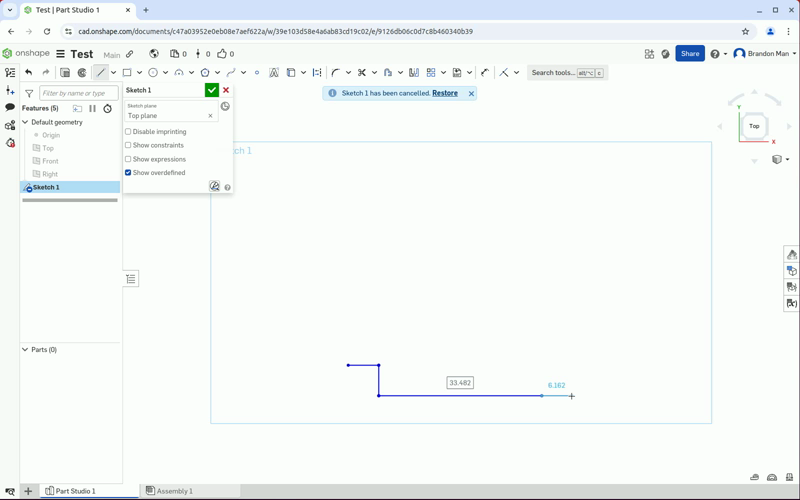
mouse_move(541, 365)
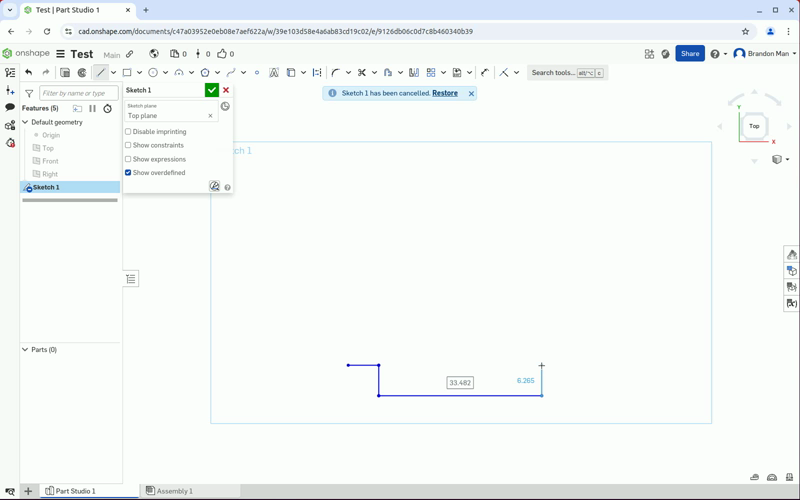
click(541, 365)
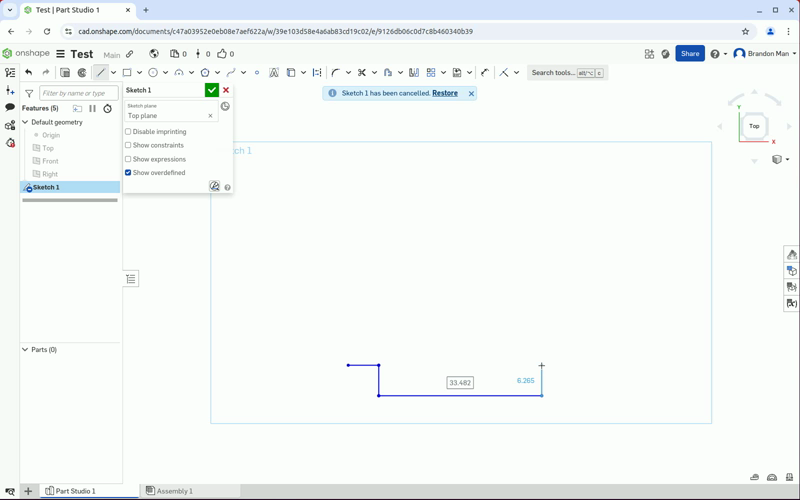
key_up(shift)
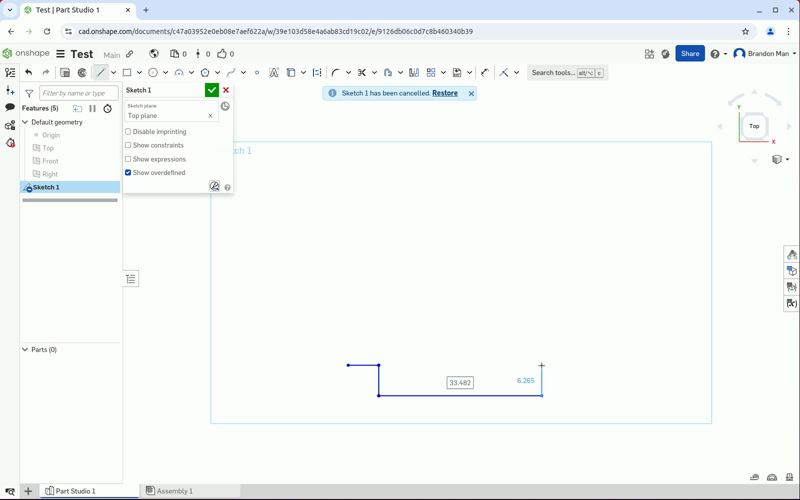
key_down(shift)
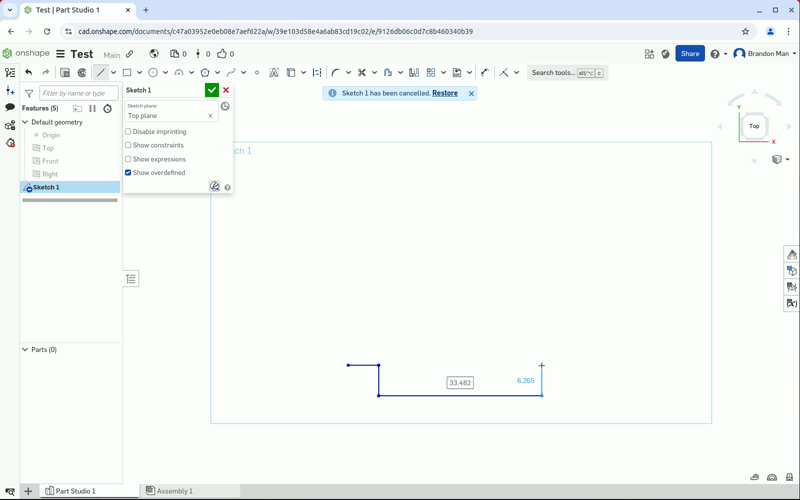
mouse_move(571, 365)
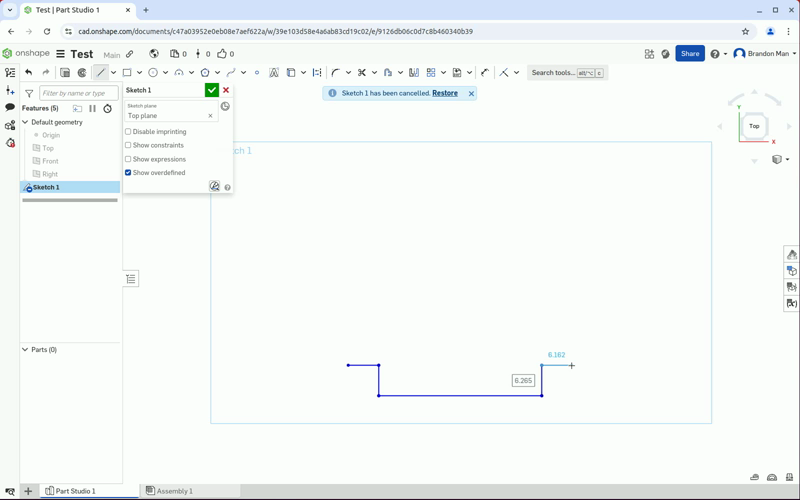
mouse_move(572, 365)
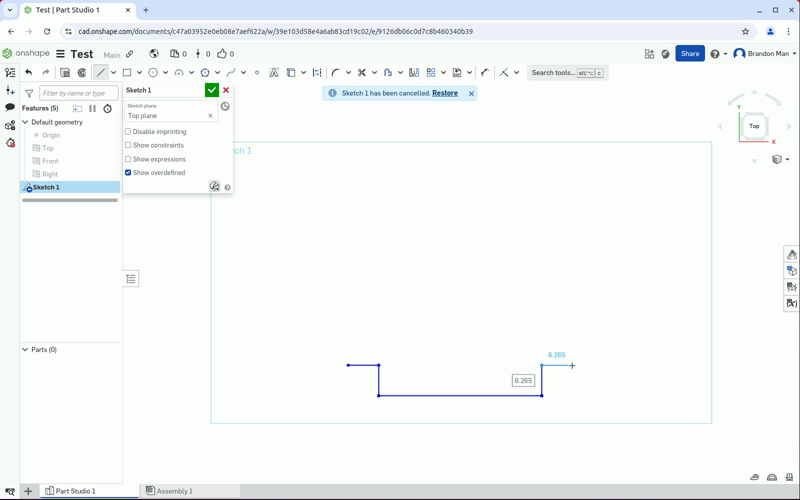
click(572, 365)
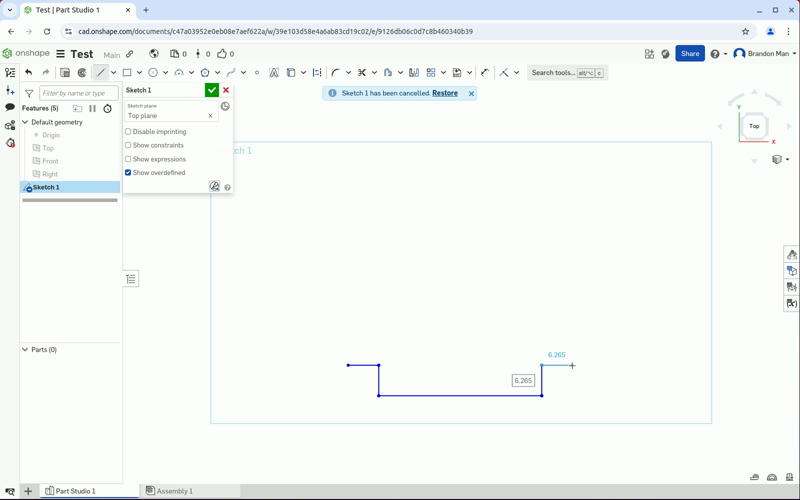
key_up(shift)
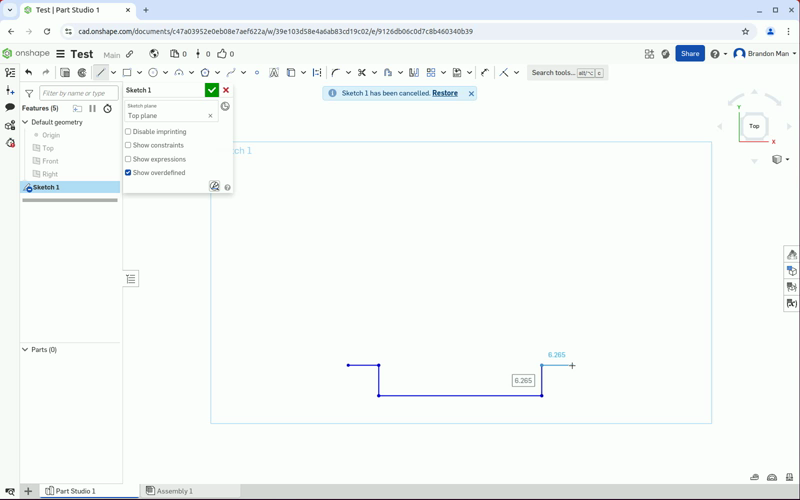
key_down(shift)
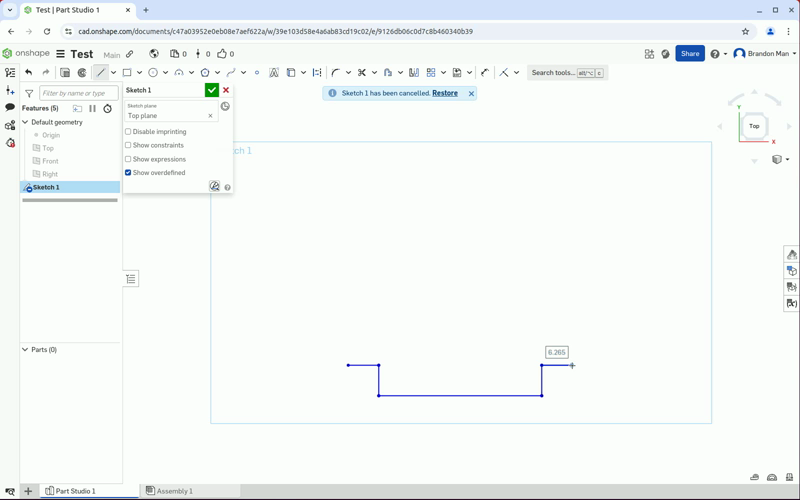
mouse_move(572, 200)
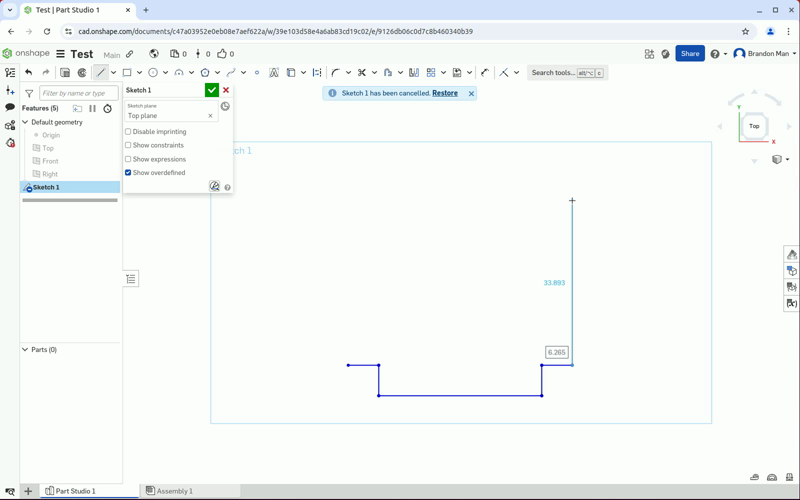
click(572, 200)
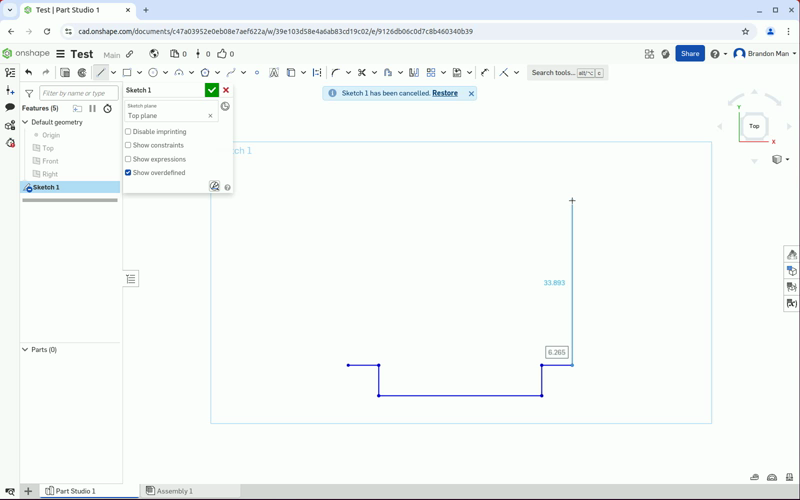
key_up(shift)
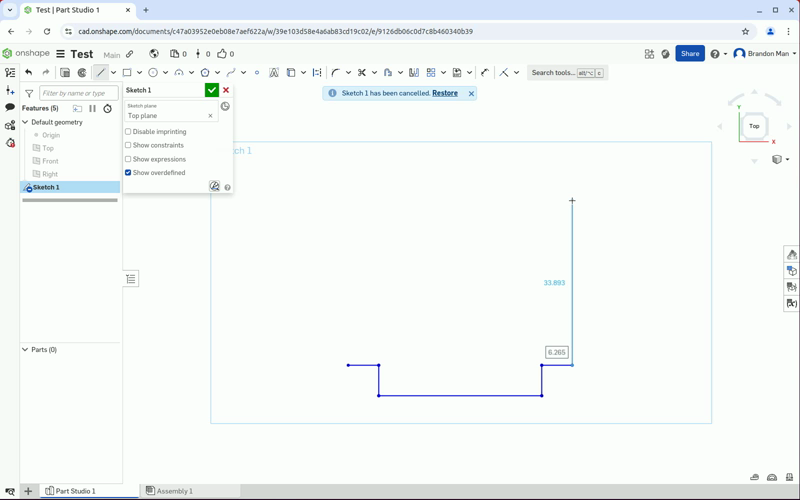
key_down(shift)
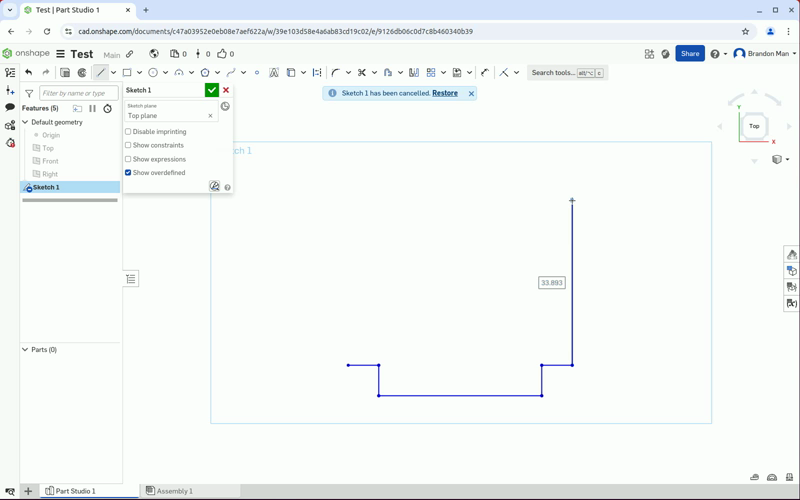
mouse_move(589, 200)
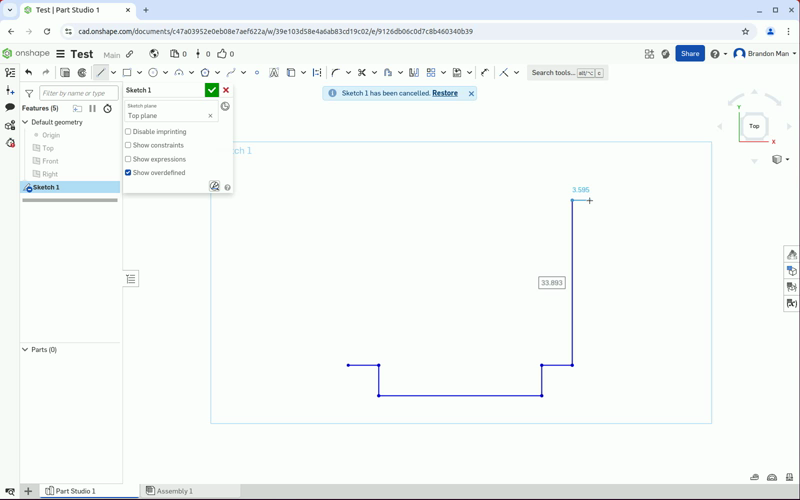
mouse_move(541, 200)
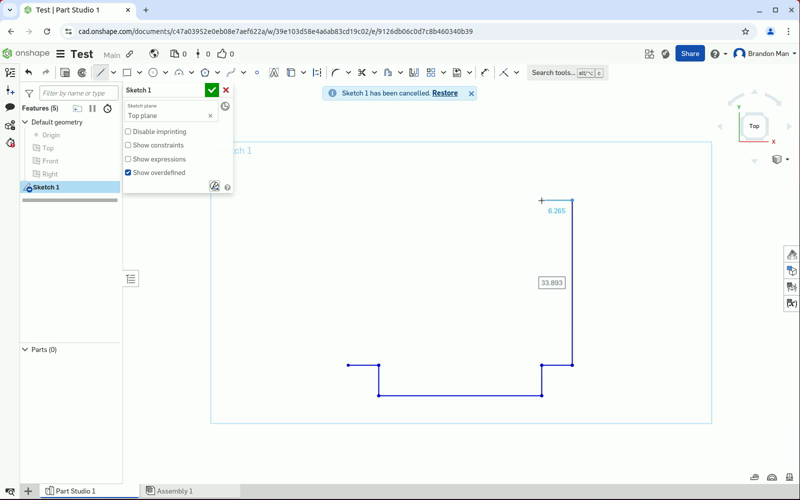
click(541, 200)
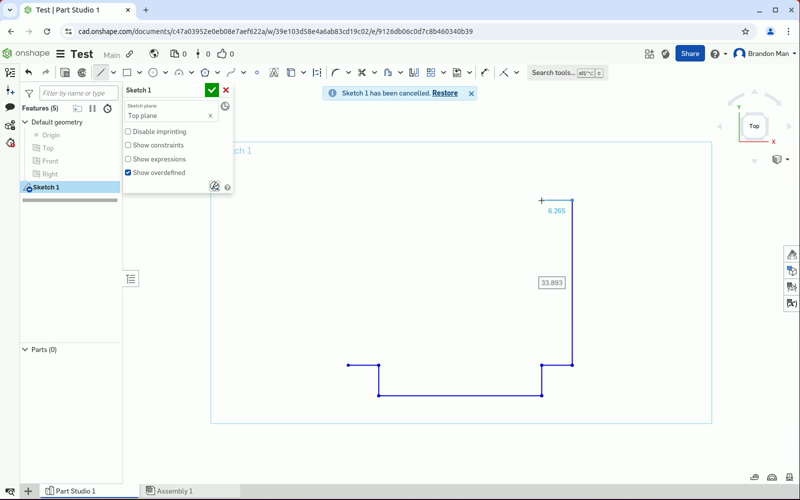
key_up(shift)
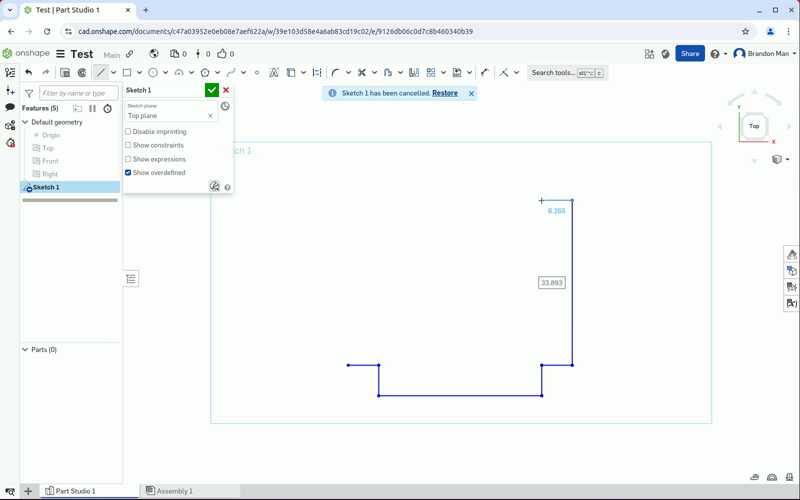
key_down(shift)
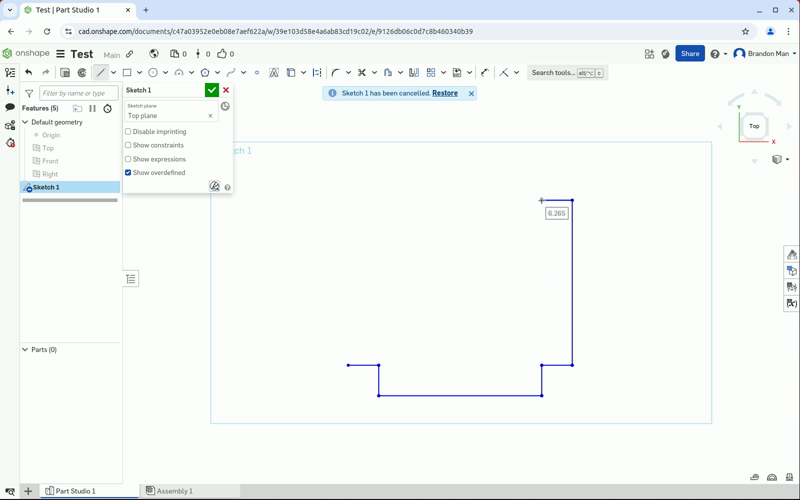
mouse_move(571, 200)
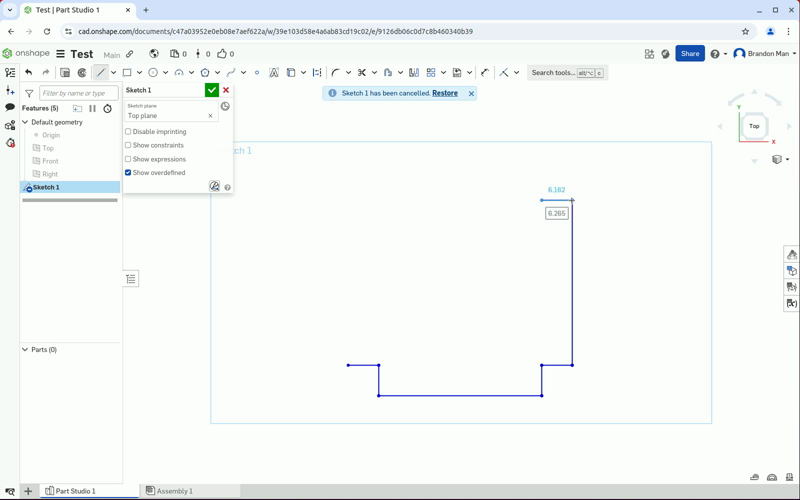
mouse_move(541, 171)
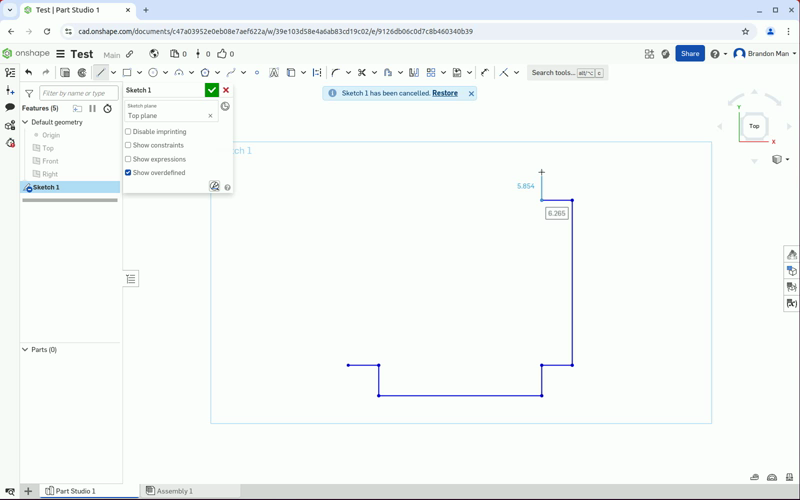
click(541, 171)
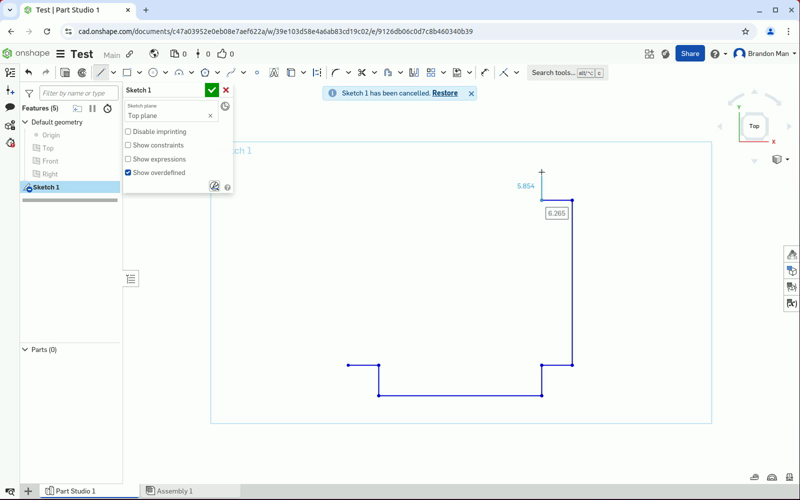
key_up(shift)
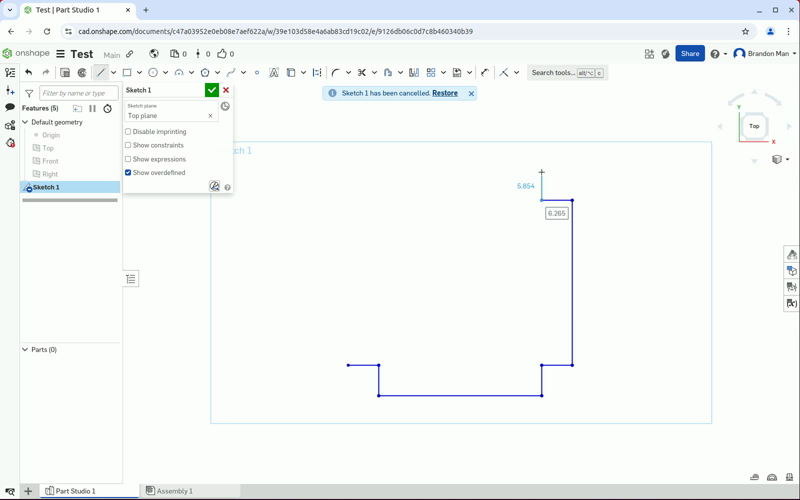
key_down(shift)
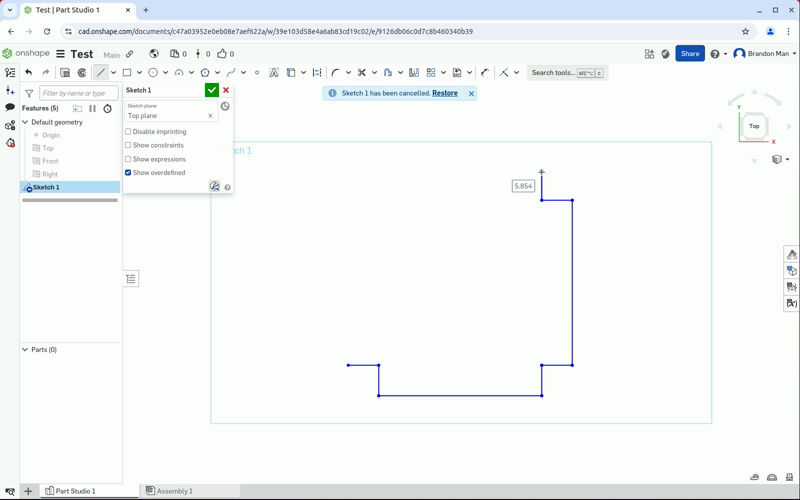
mouse_move(378, 171)
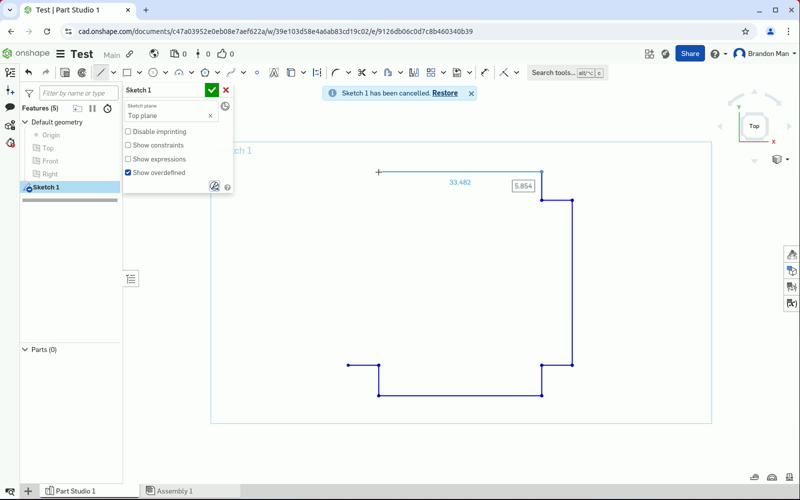
click(378, 171)
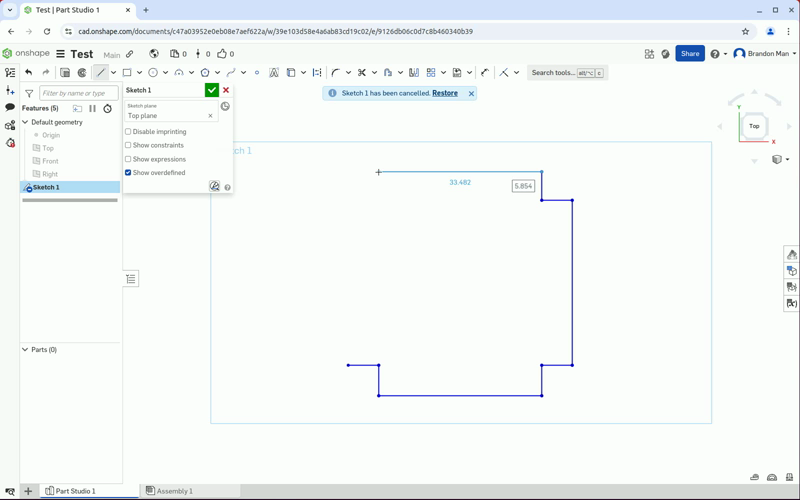
key_up(shift)
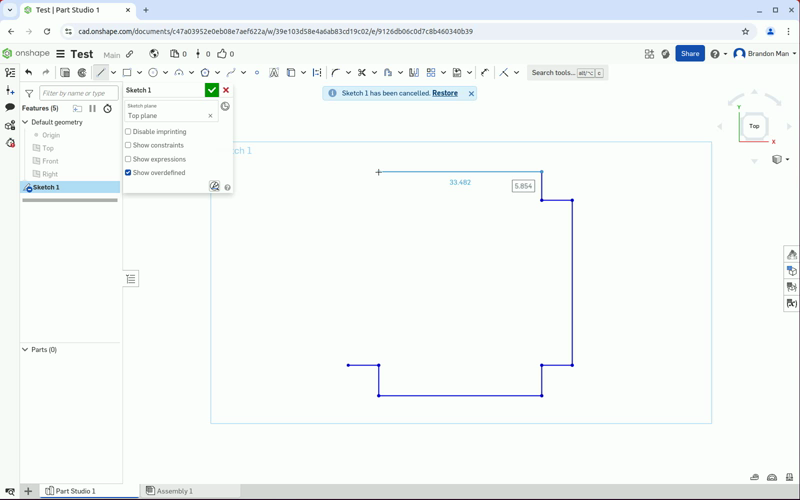
key_down(shift)
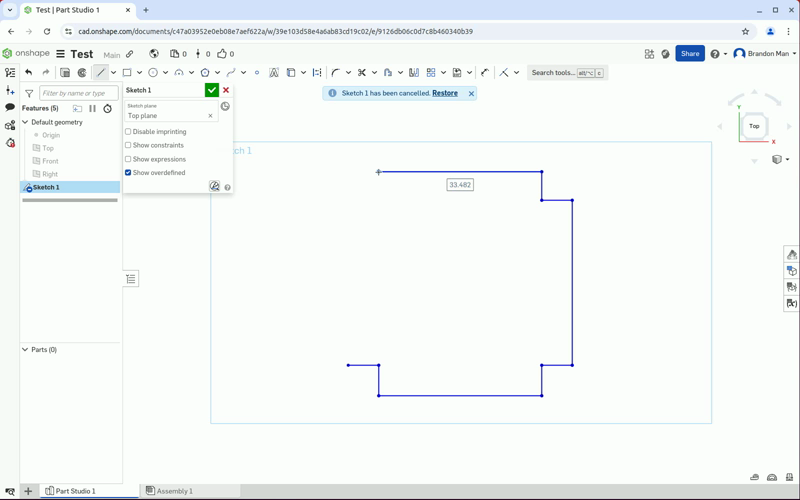
mouse_move(408, 171)
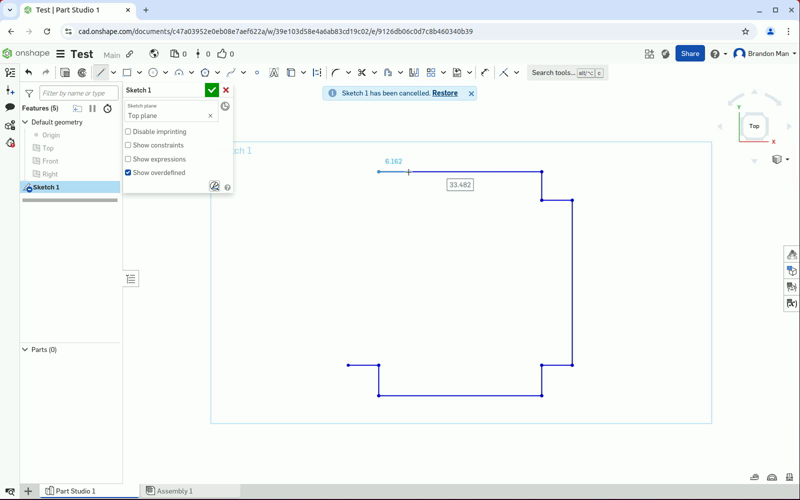
mouse_move(378, 200)
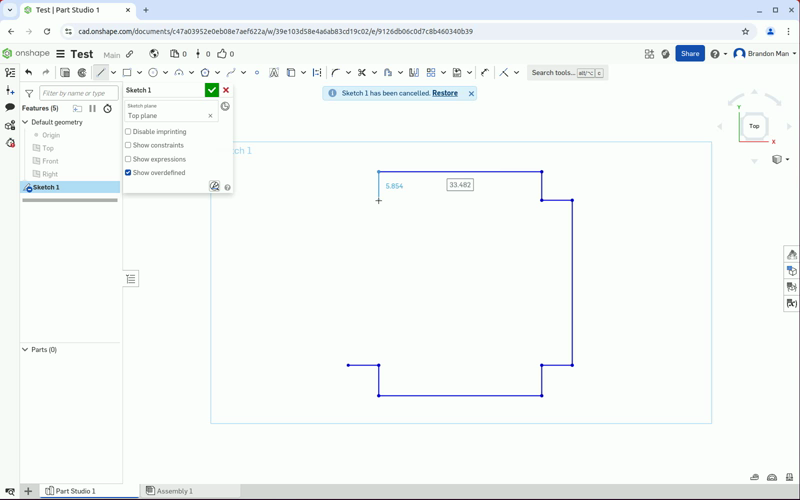
click(378, 200)
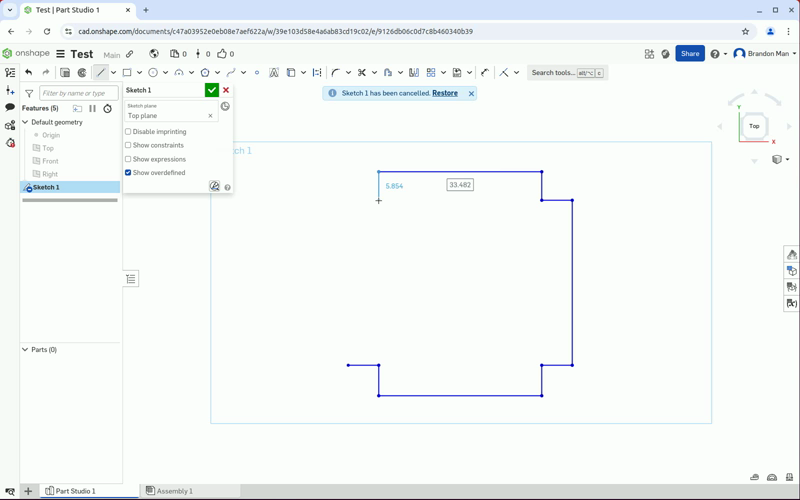
key_up(shift)
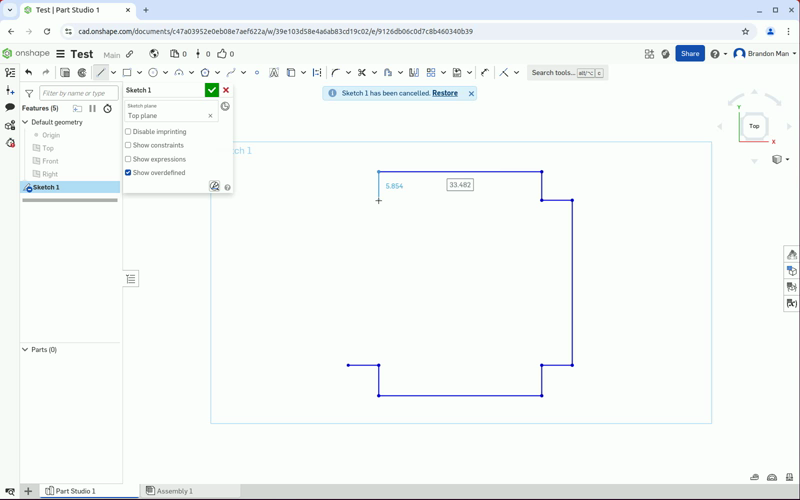
key_down(shift)
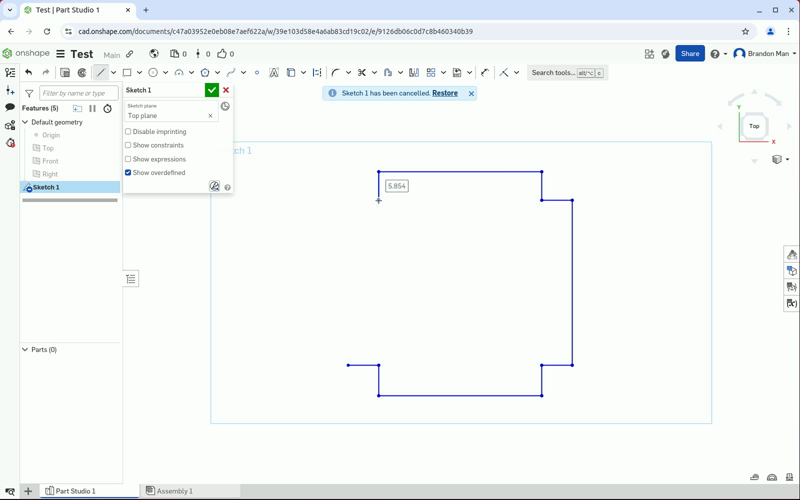
mouse_move(408, 200)
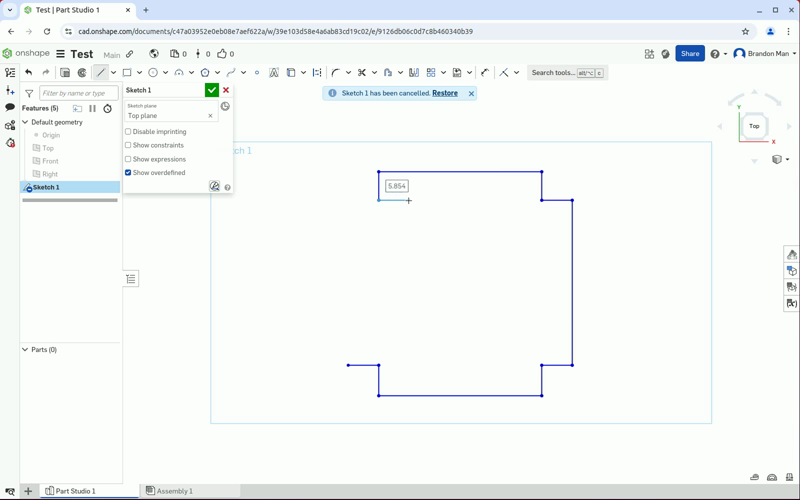
mouse_move(348, 200)
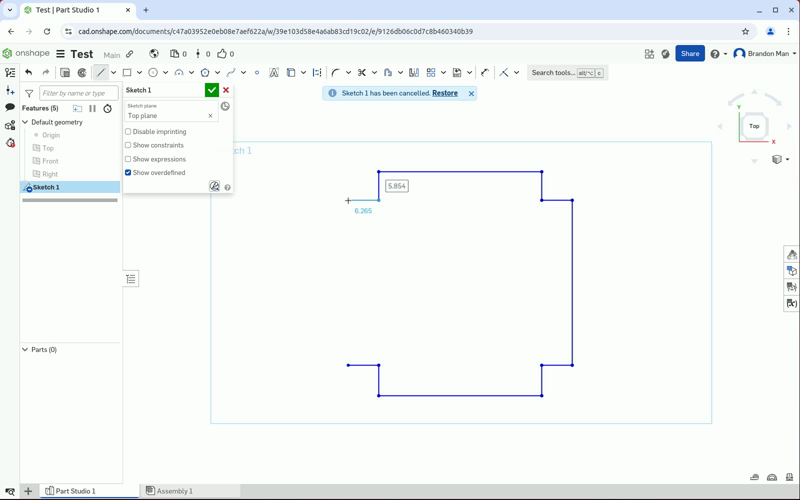
click(348, 200)
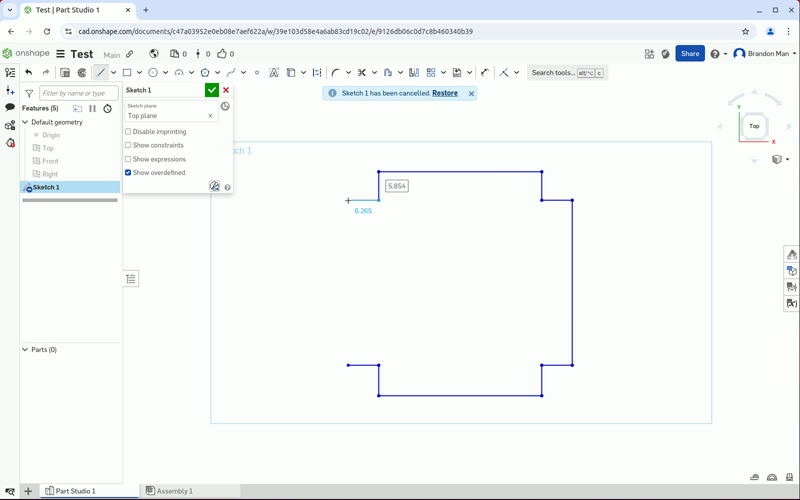
key_up(shift)
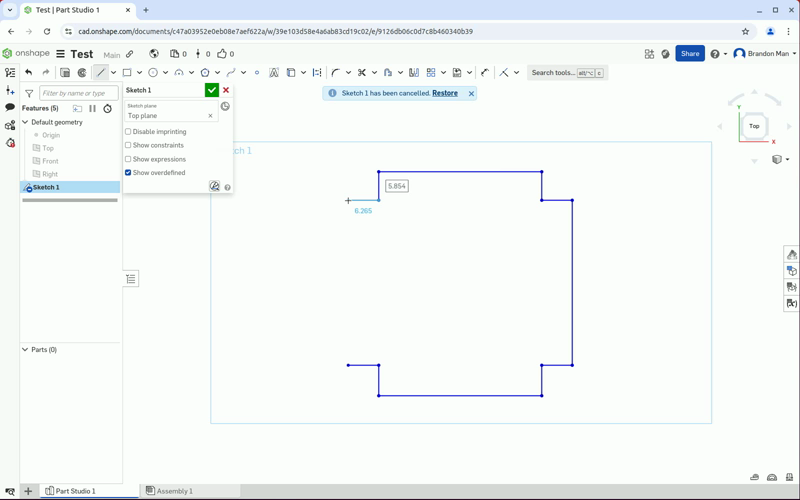
key_down(shift)
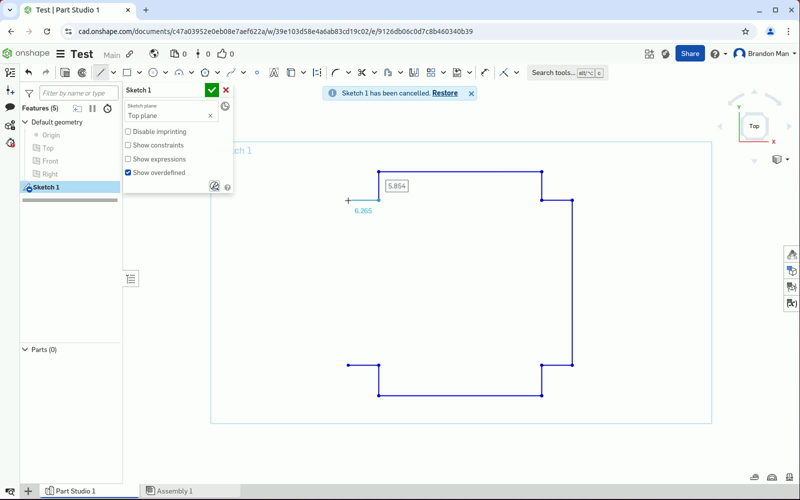
mouse_move(348, 365)
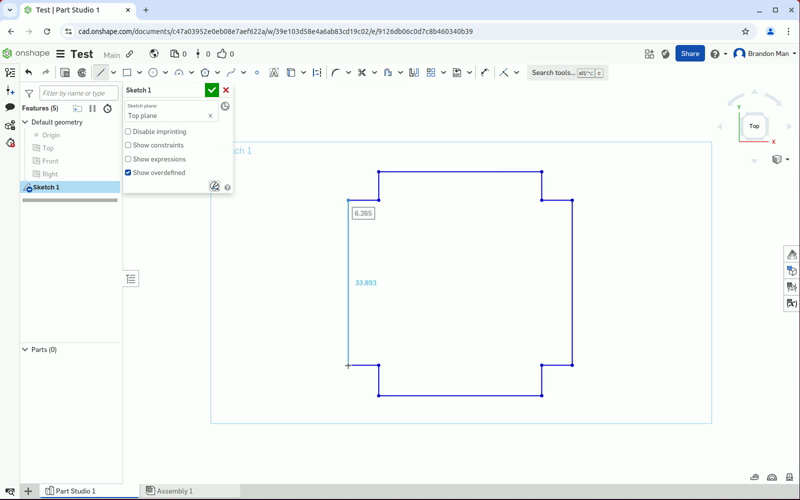
key_up(shift)
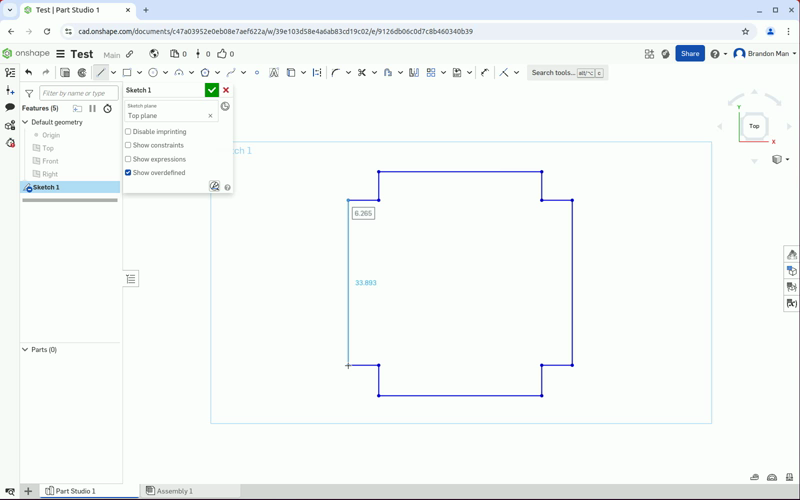
click(348, 365)
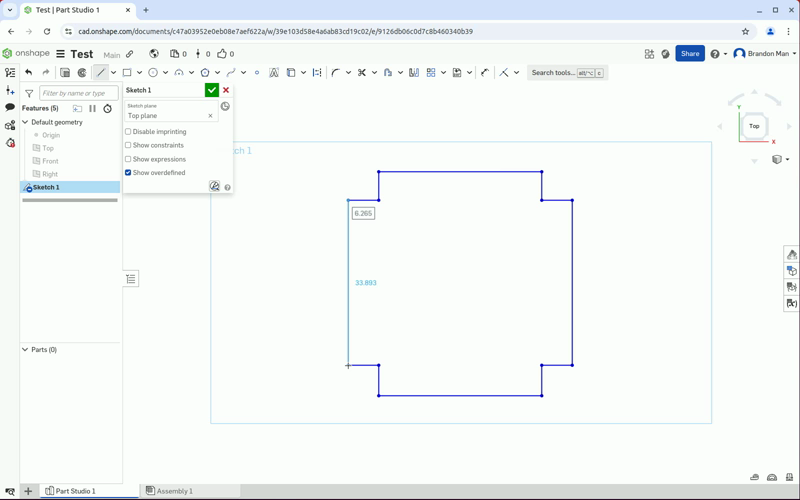
key(esc)
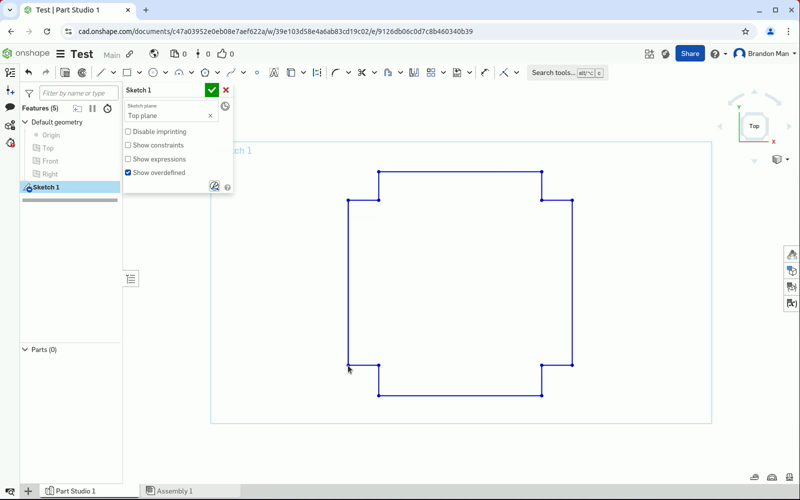
mouse_move(536, 291)
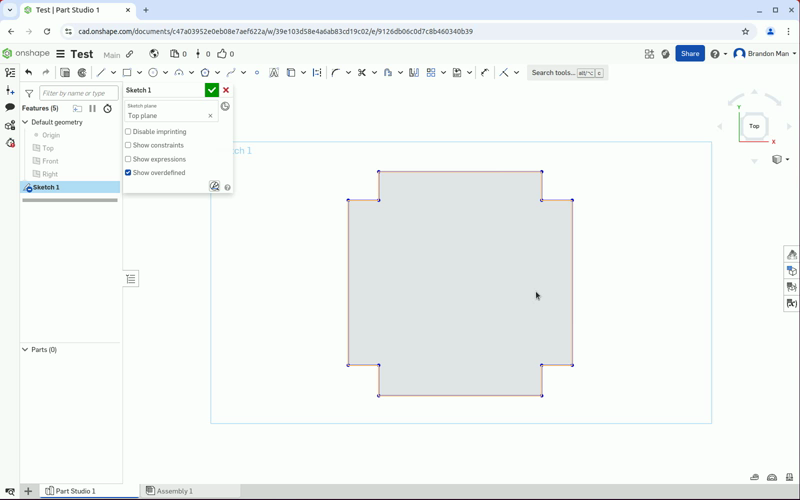
click(536, 291)
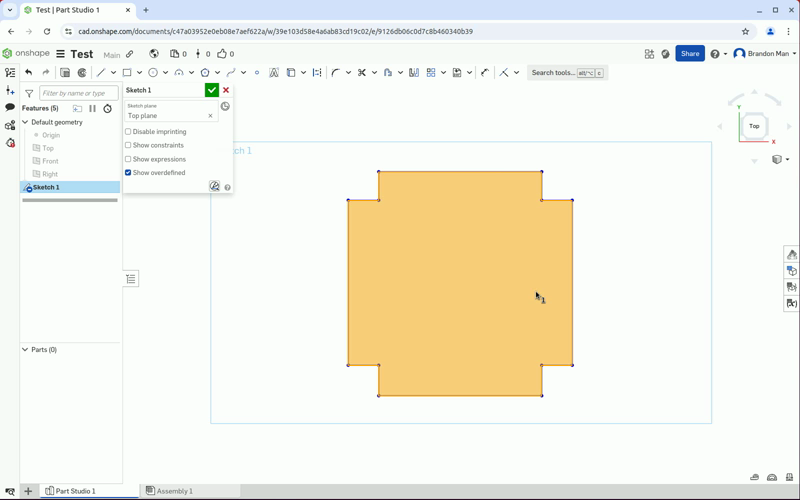
mouse_move(73, 352)
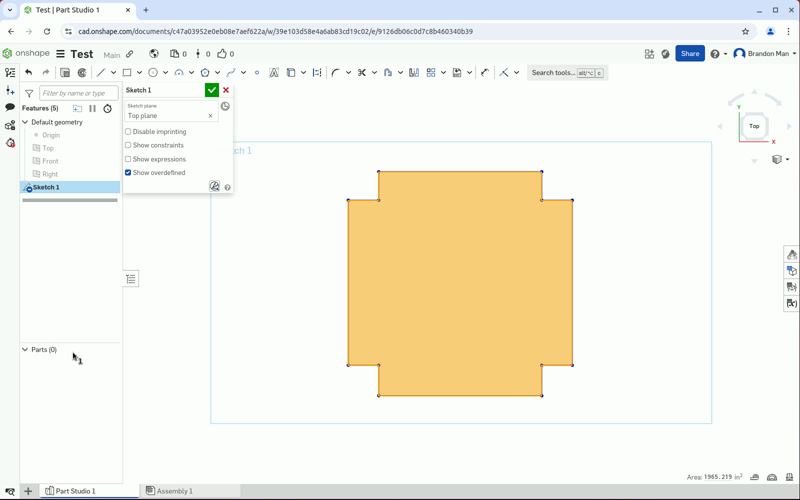
key(shift+y)
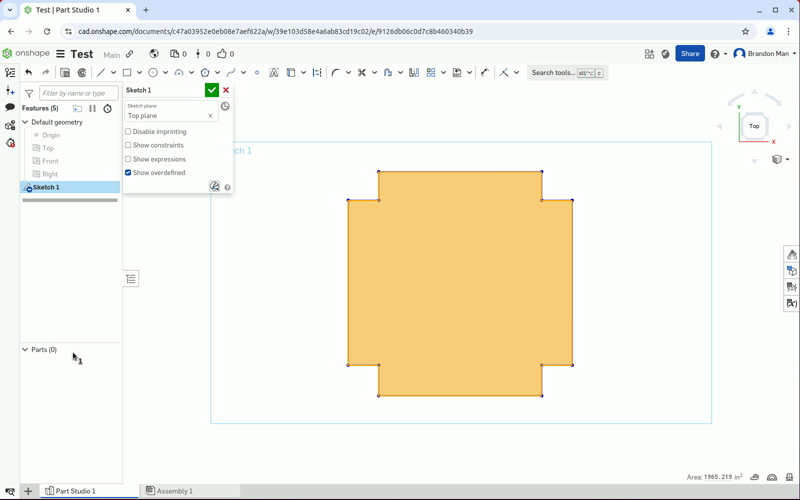
key(shift+e)
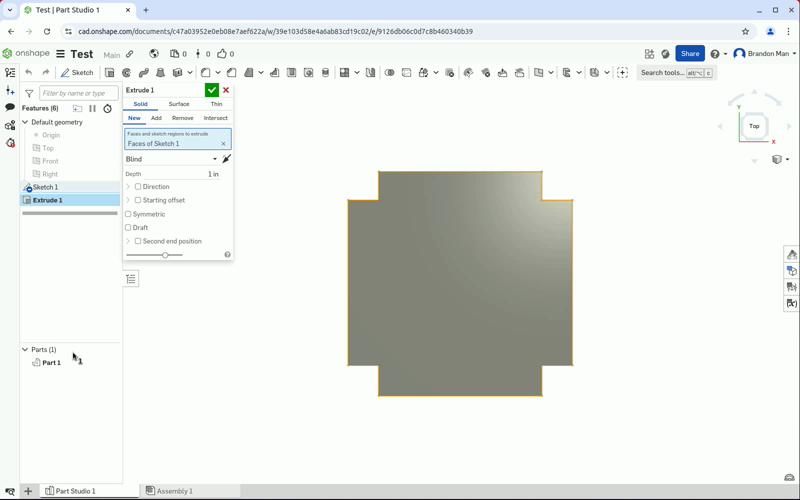
mouse_move(143, 106)
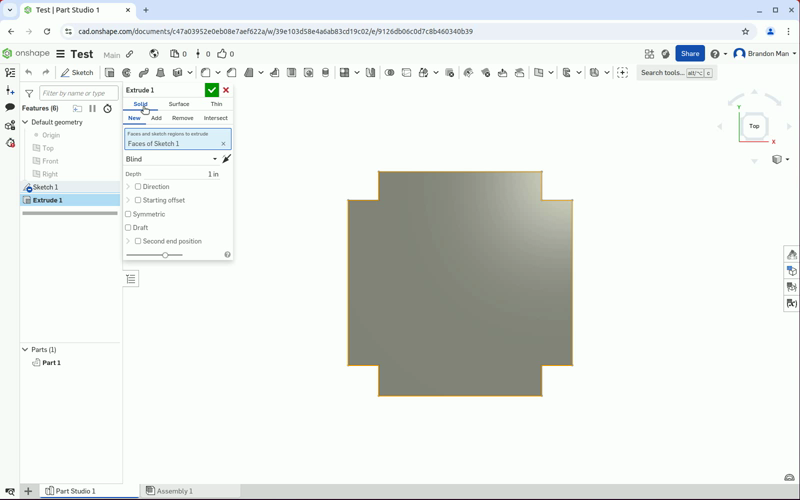
click(143, 106)
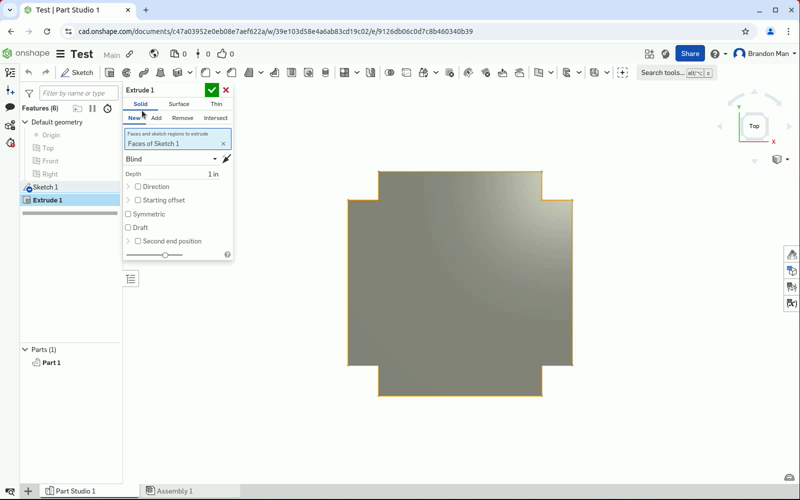
mouse_move(137, 120)
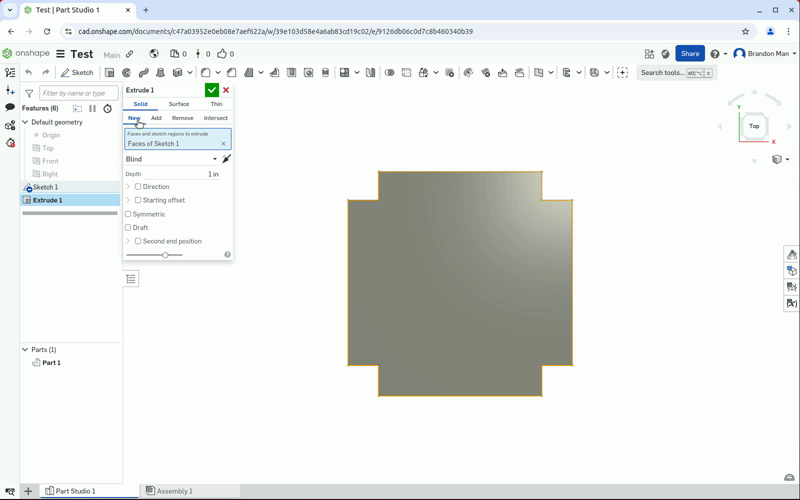
click(137, 120)
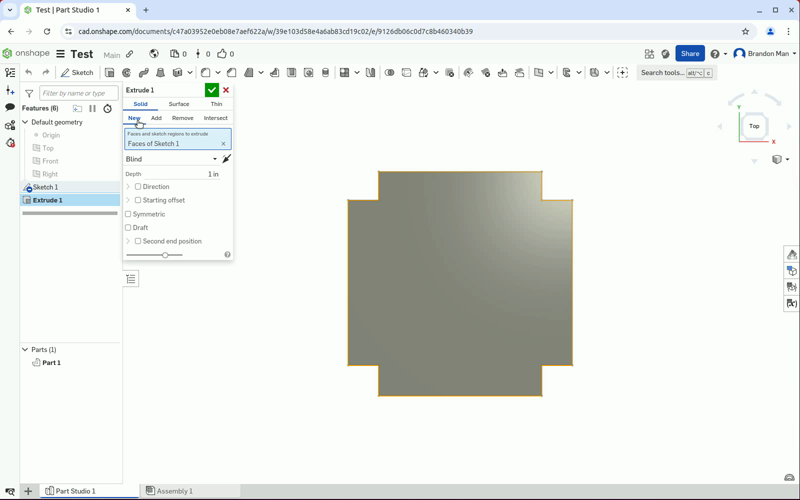
key(tab, 4)
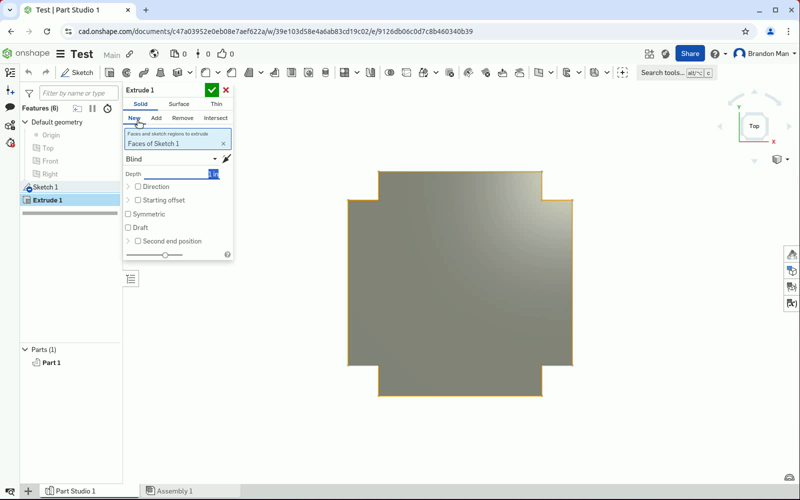
text(4.092)
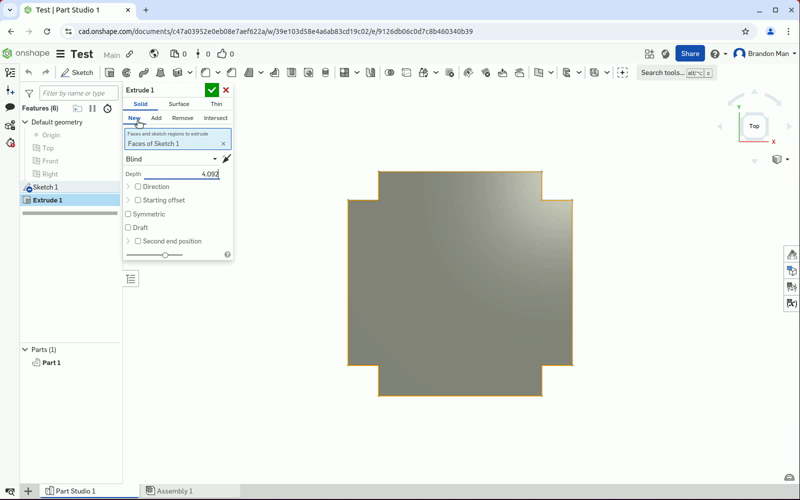
key(enter)
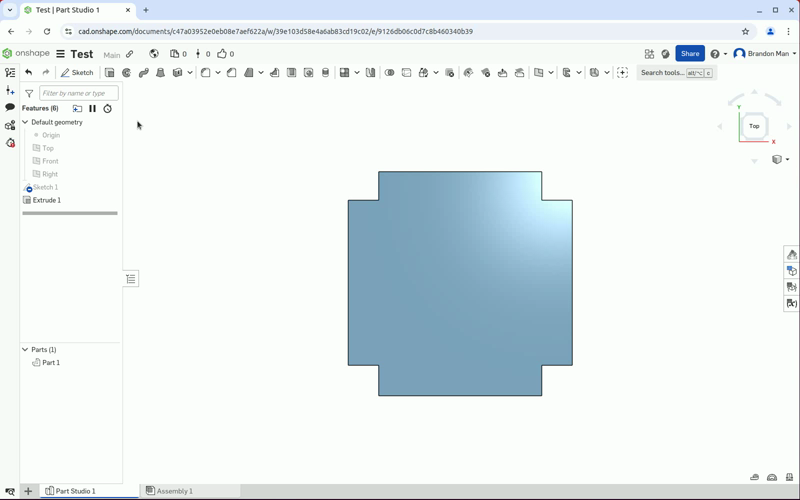
key(shift+h)
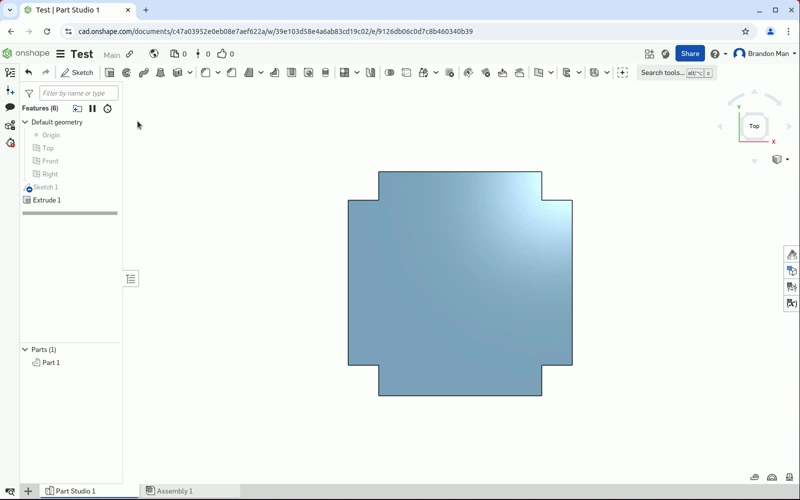
key(shift+h)
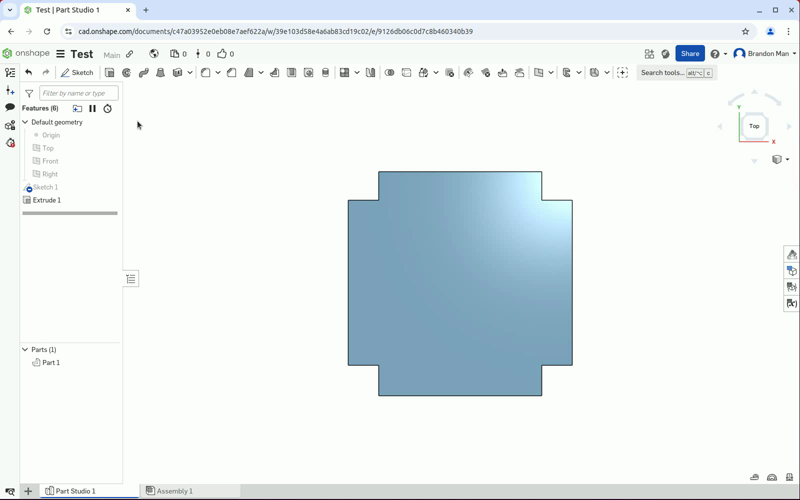
mouse_move(73, 189)
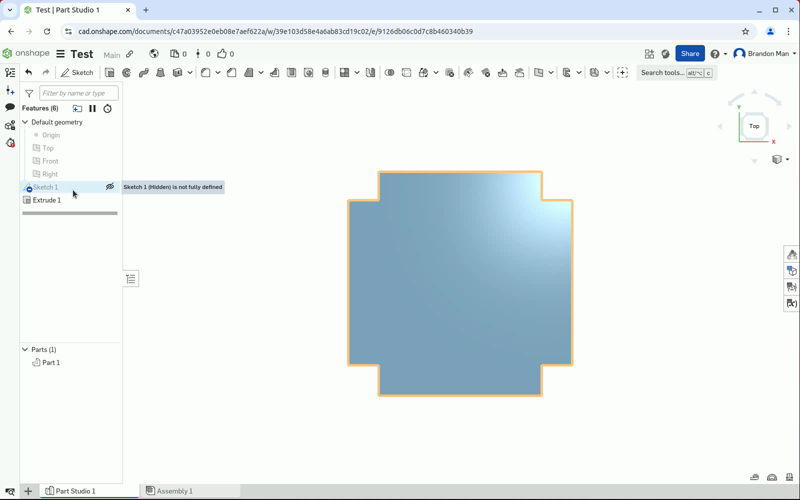
click(73, 189)
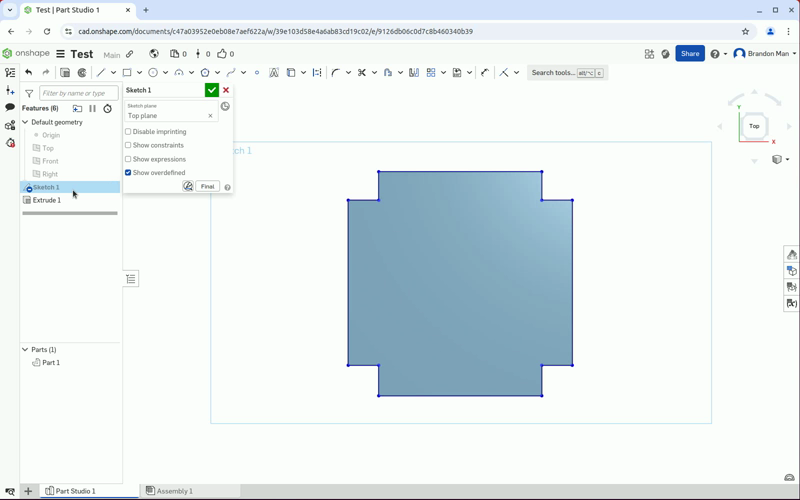
mouse_move(229, 92)
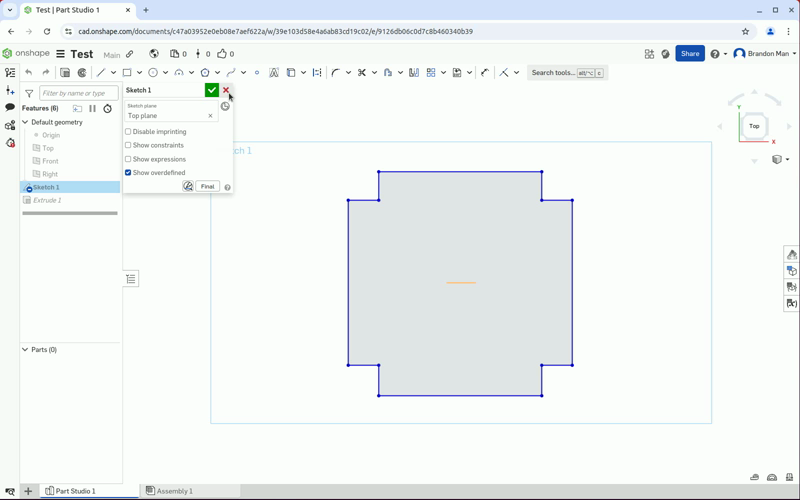
click(229, 92)
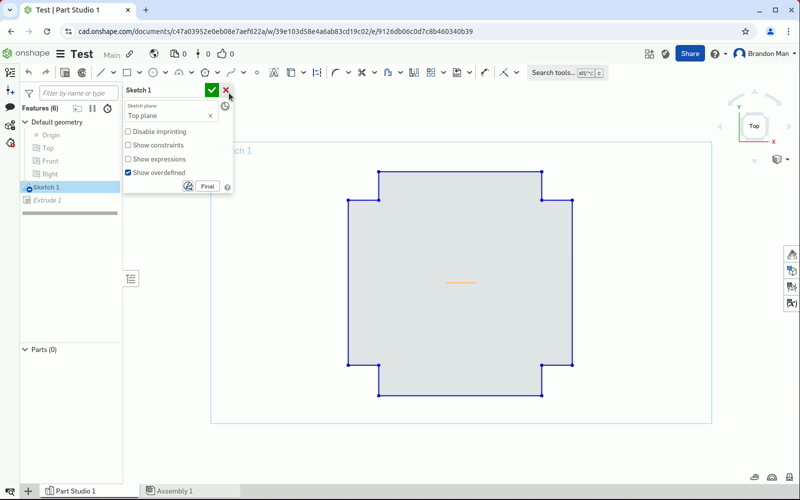
key(shift+s)
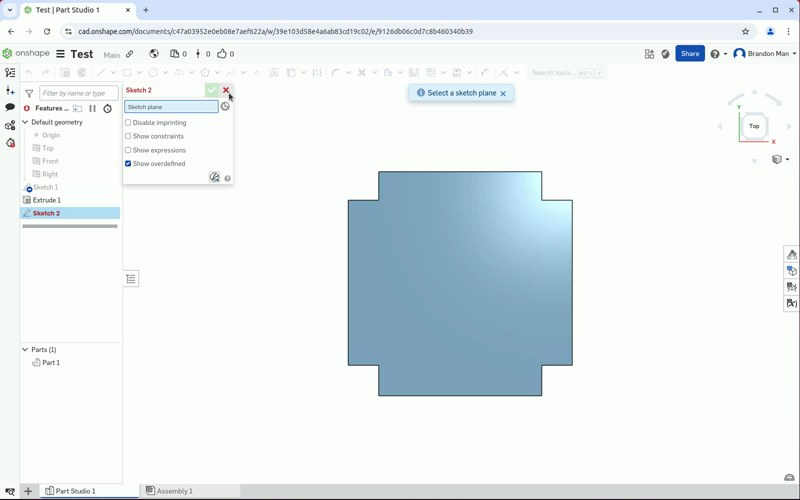
mouse_move(73, 150)
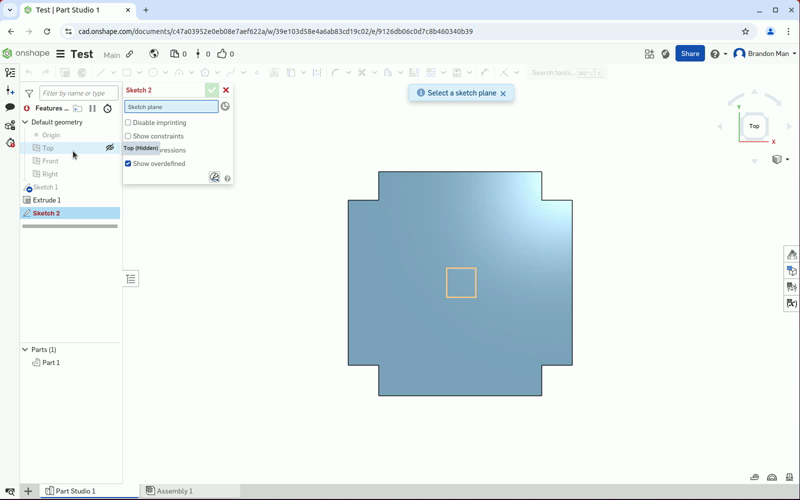
click(73, 150)
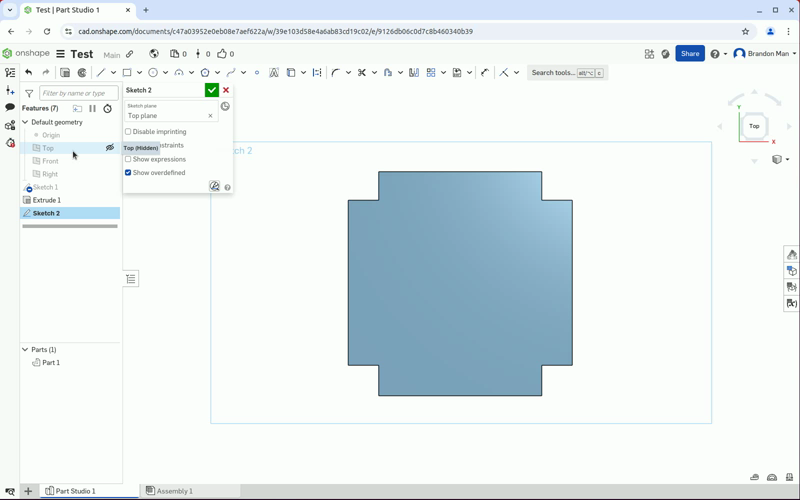
mouse_move(73, 352)
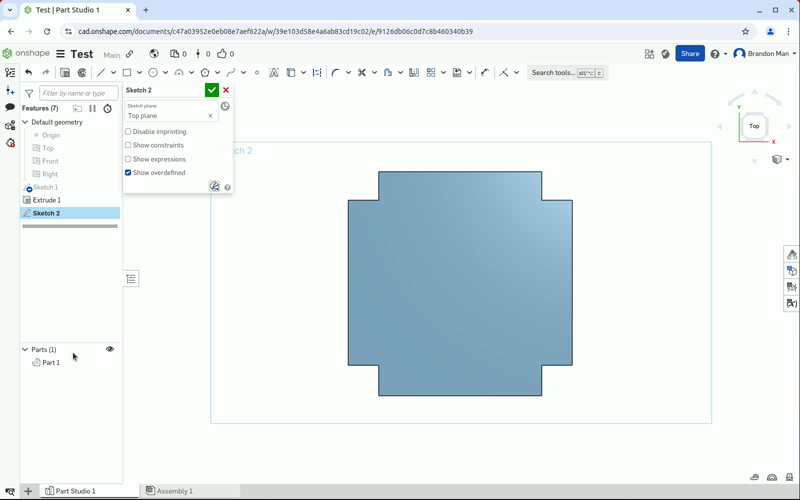
key(y)
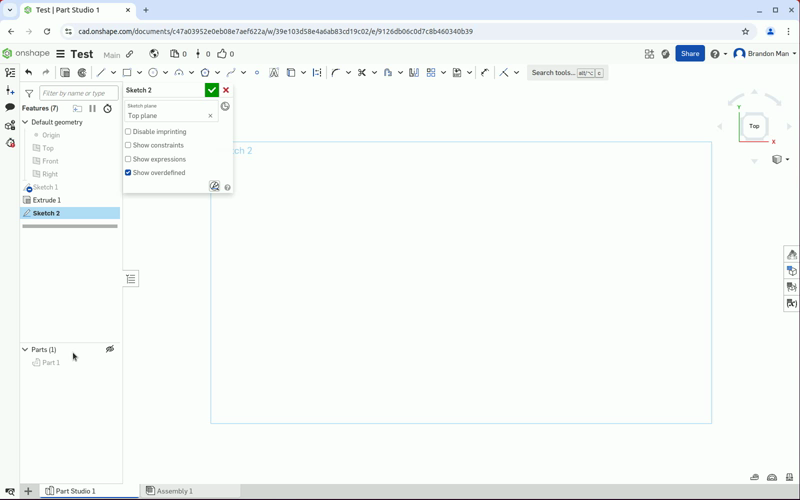
key(l)
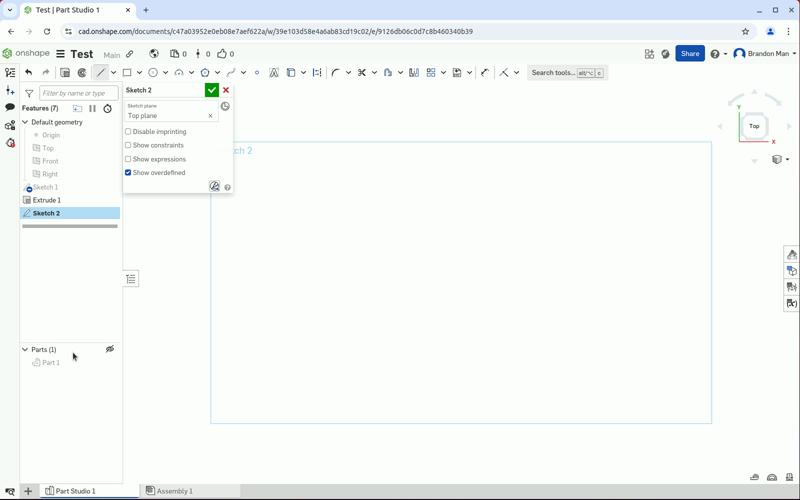
key_down(shift)
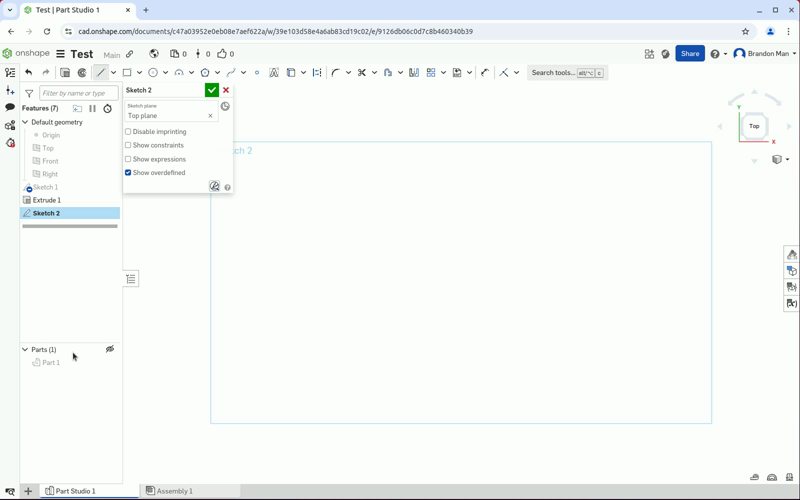
mouse_move(542, 200)
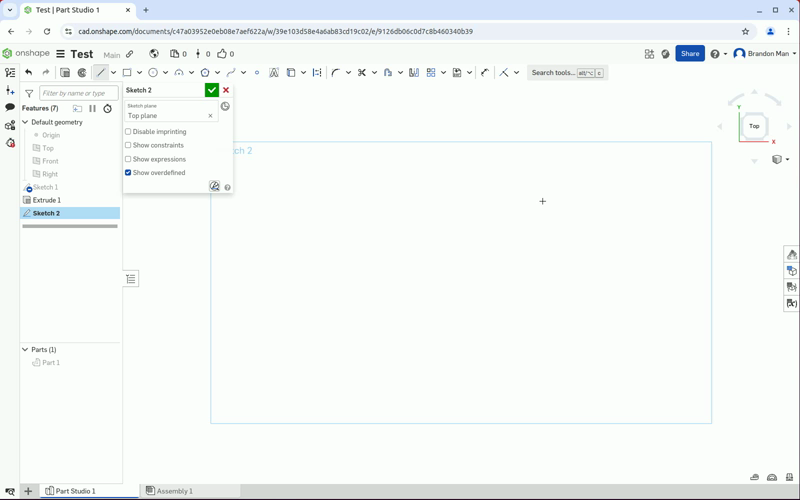
click(542, 200)
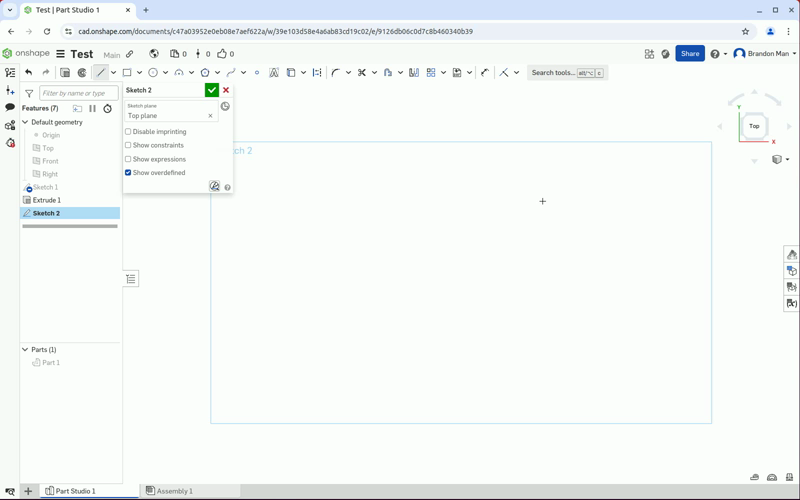
key_up(shift)
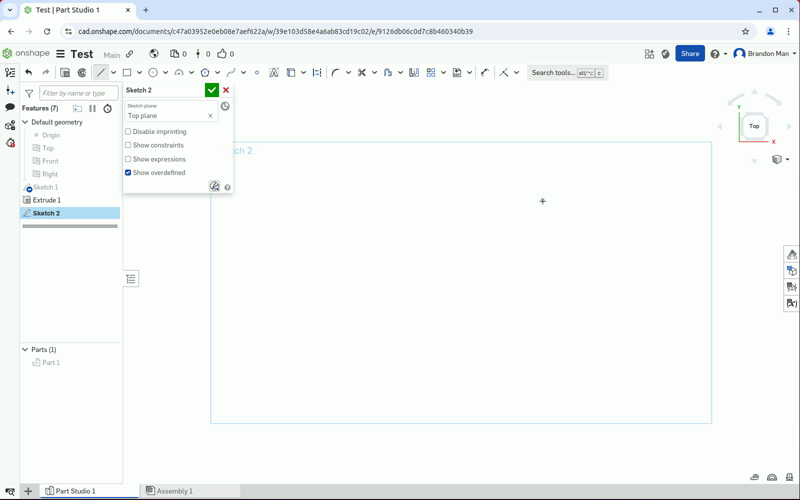
key_down(shift)
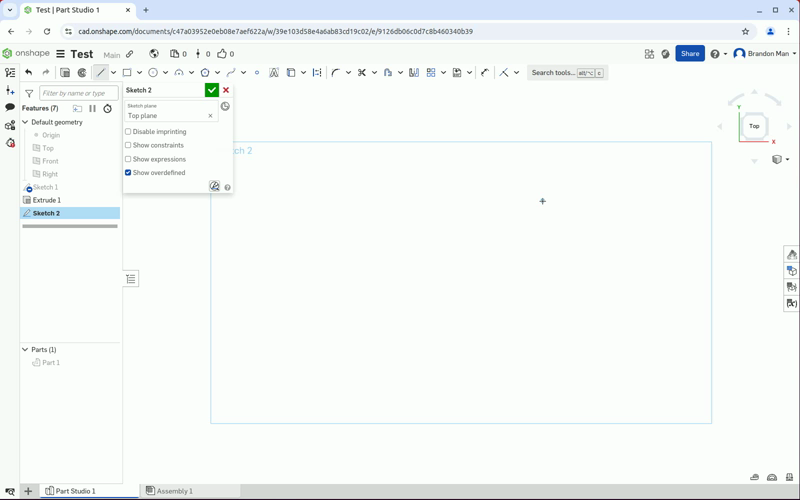
mouse_move(572, 200)
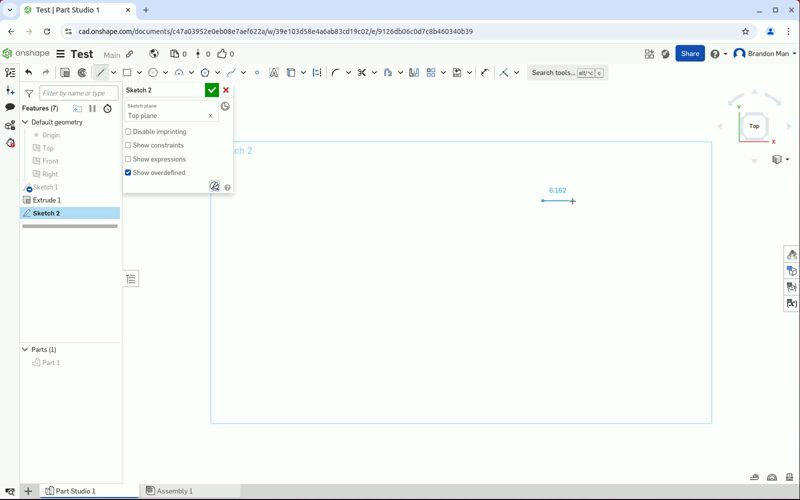
mouse_move(574, 200)
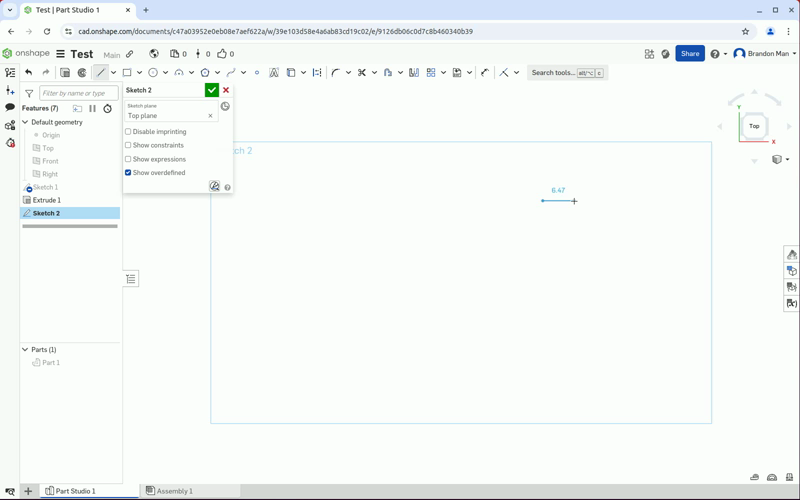
click(574, 200)
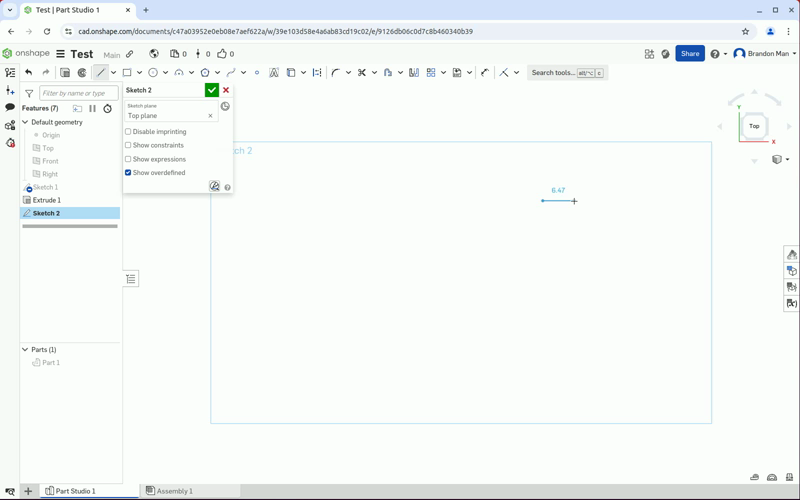
key_up(shift)
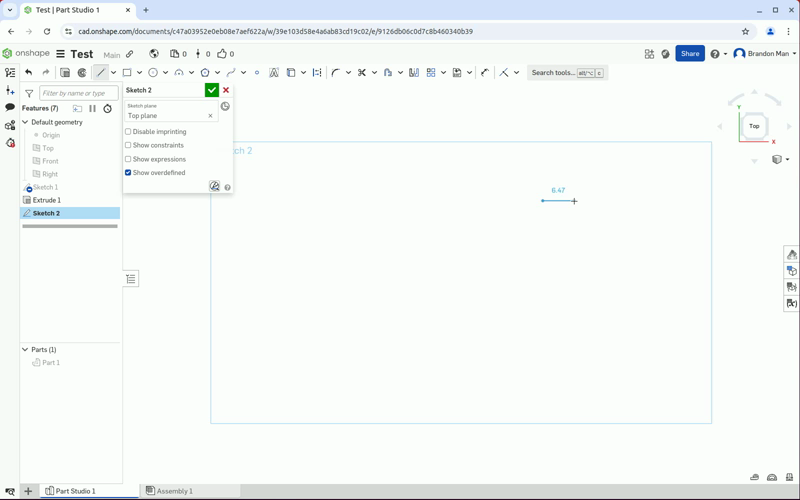
key_down(shift)
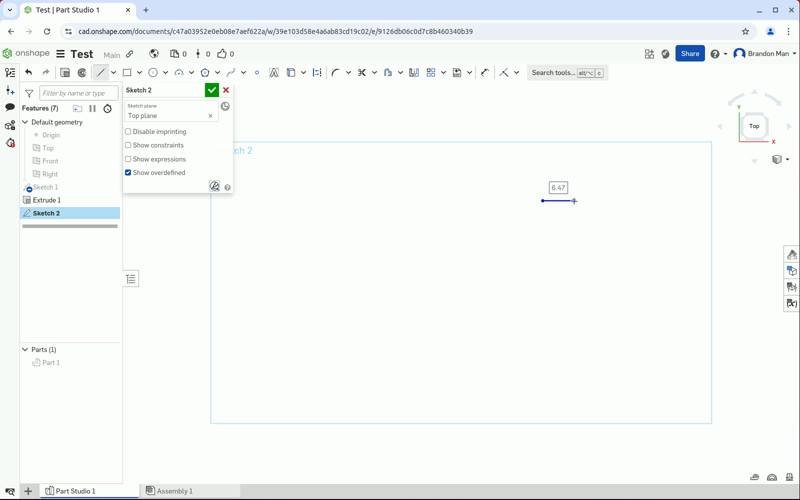
mouse_move(589, 200)
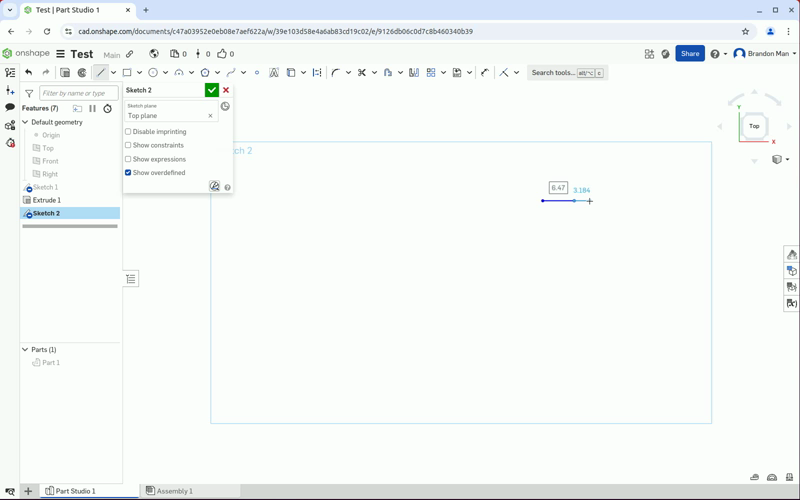
mouse_move(574, 169)
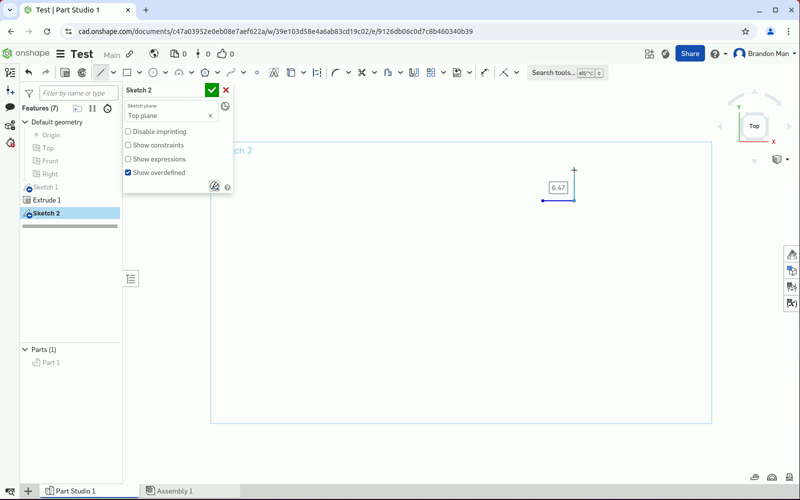
click(574, 169)
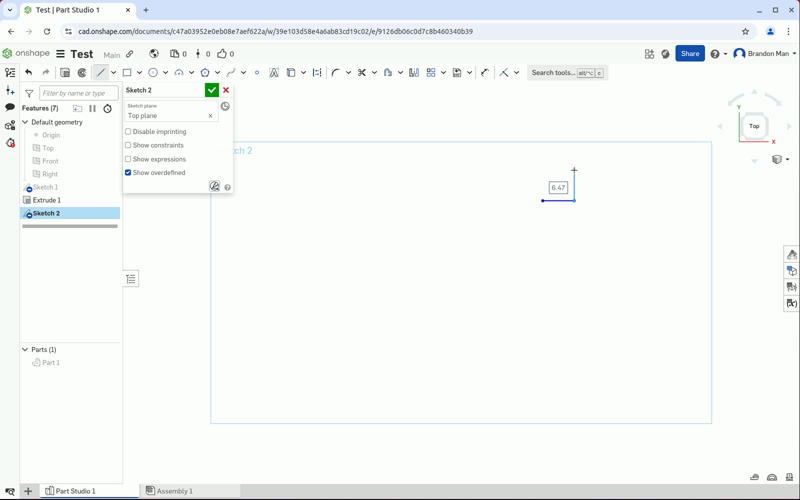
key_up(shift)
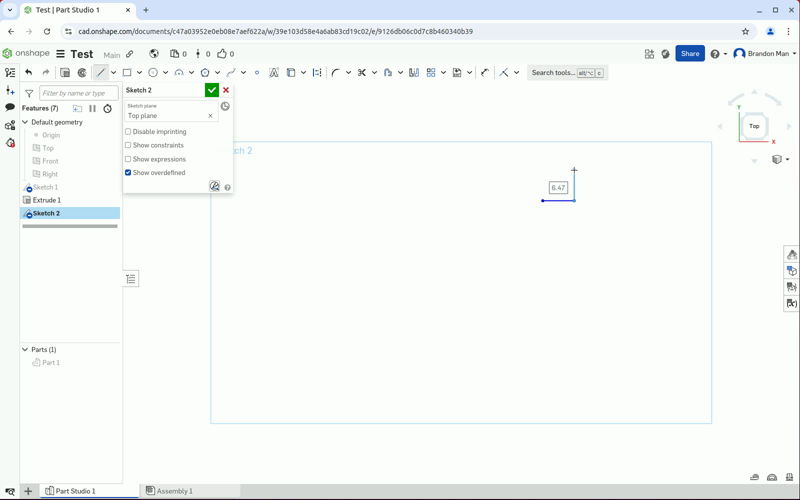
key_down(shift)
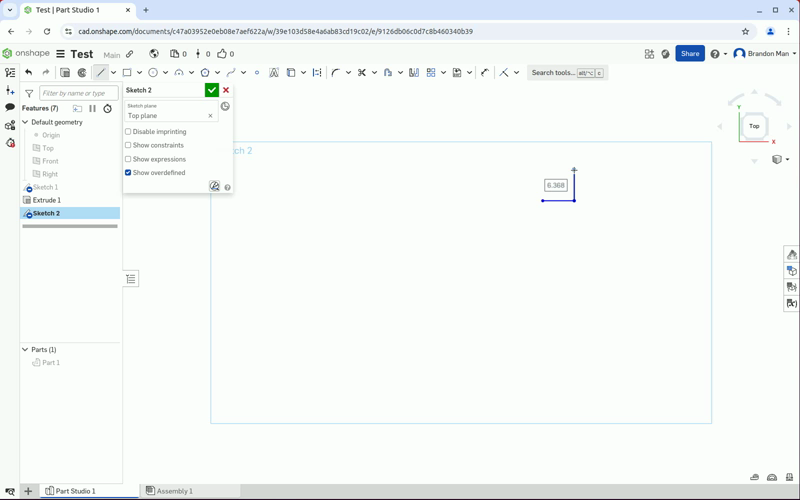
mouse_move(589, 169)
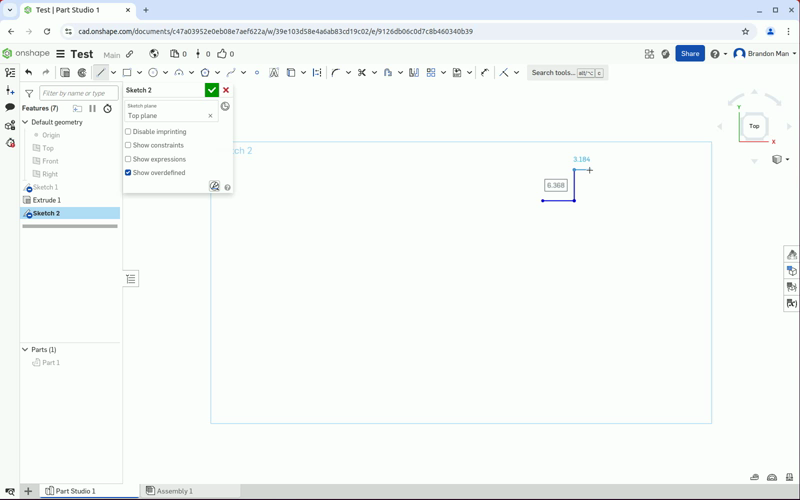
mouse_move(542, 169)
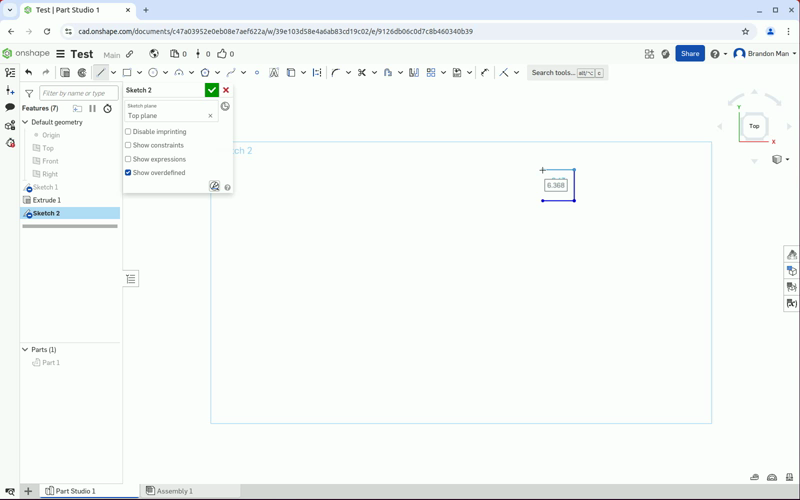
click(542, 169)
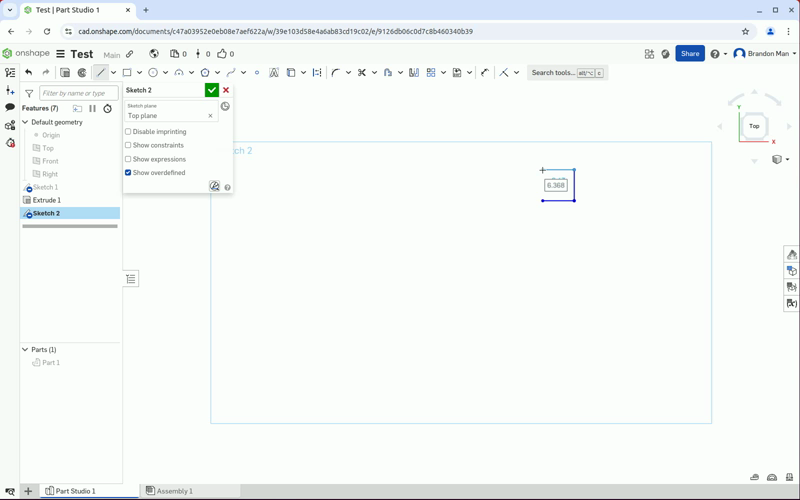
key_up(shift)
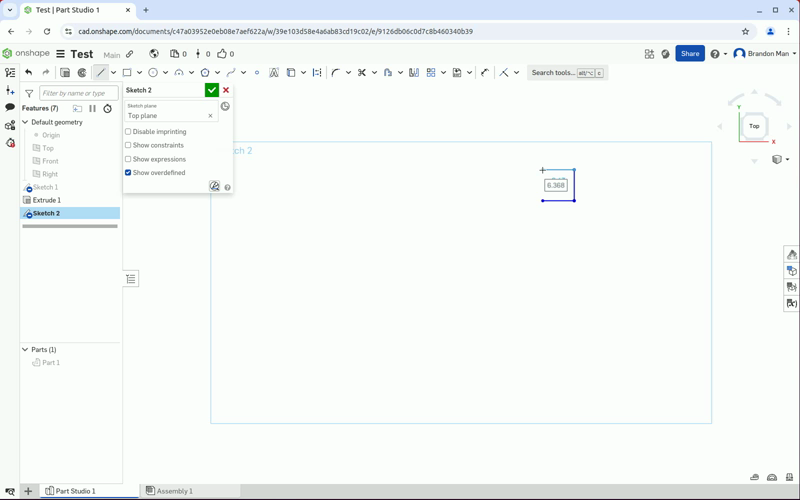
mouse_move(572, 169)
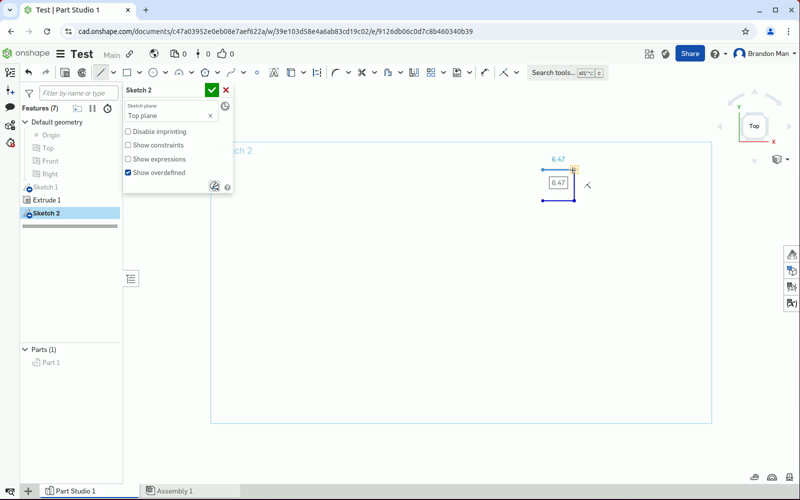
key_down(shift)
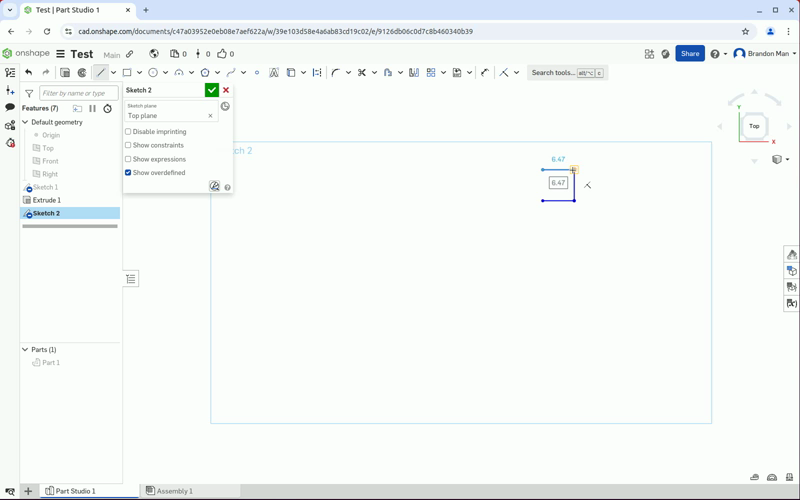
mouse_move(542, 200)
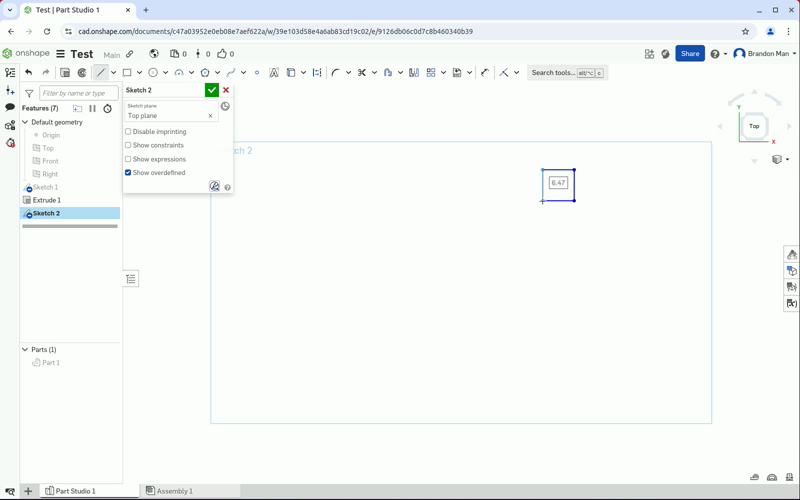
key_up(shift)
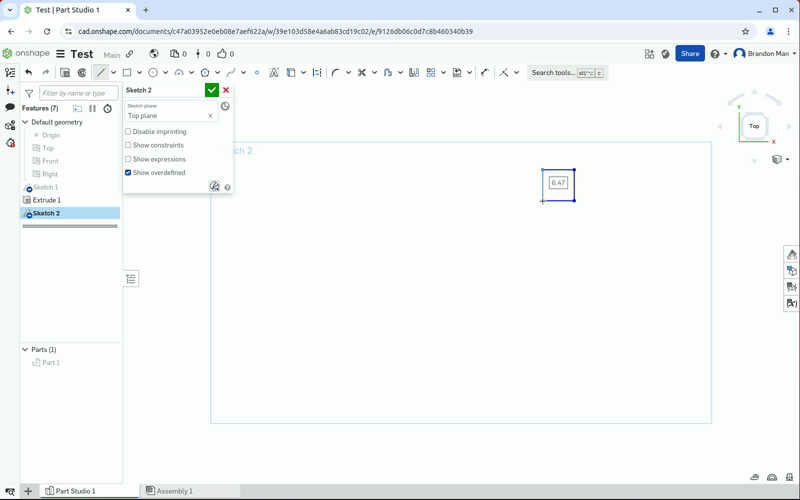
click(542, 200)
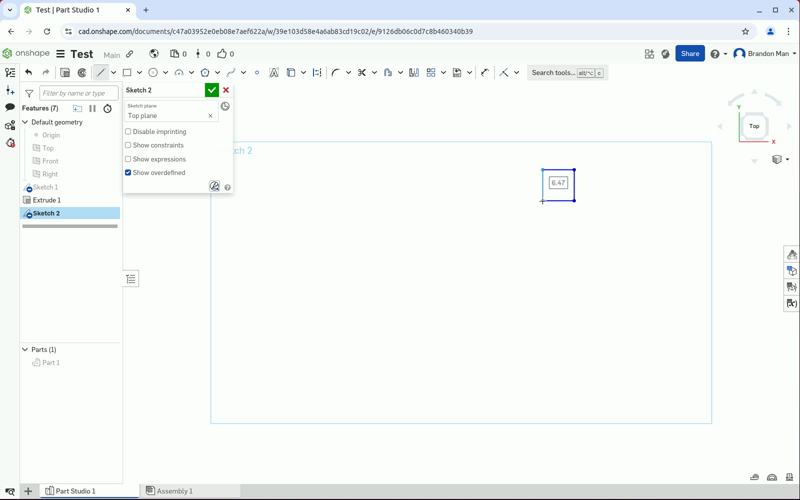
key(esc)
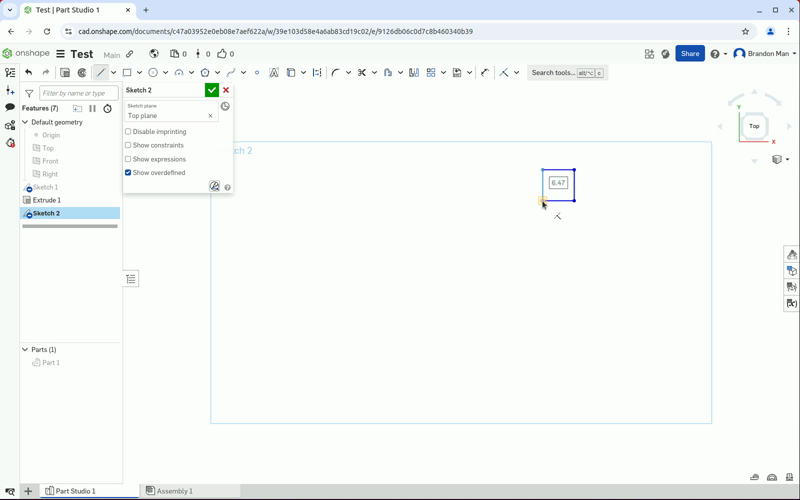
mouse_move(543, 188)
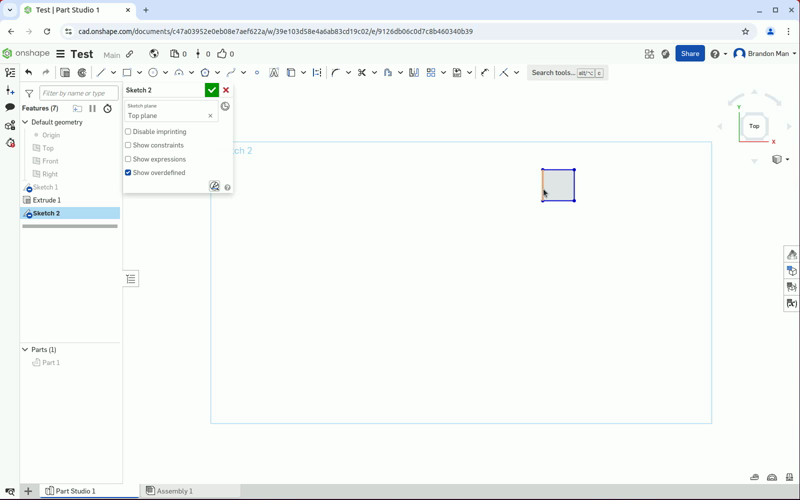
scroll(6)
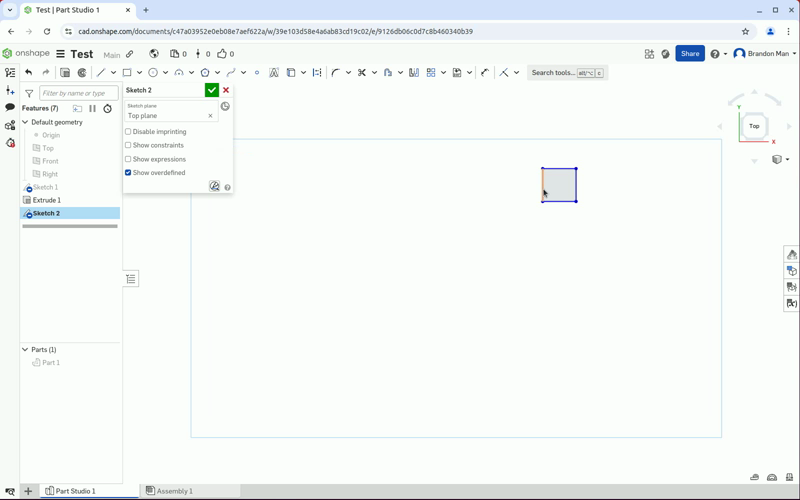
scroll(6)
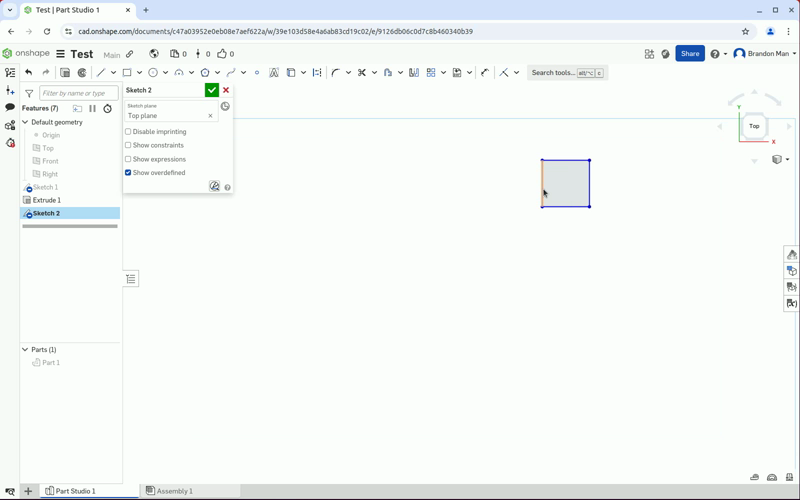
scroll(6)
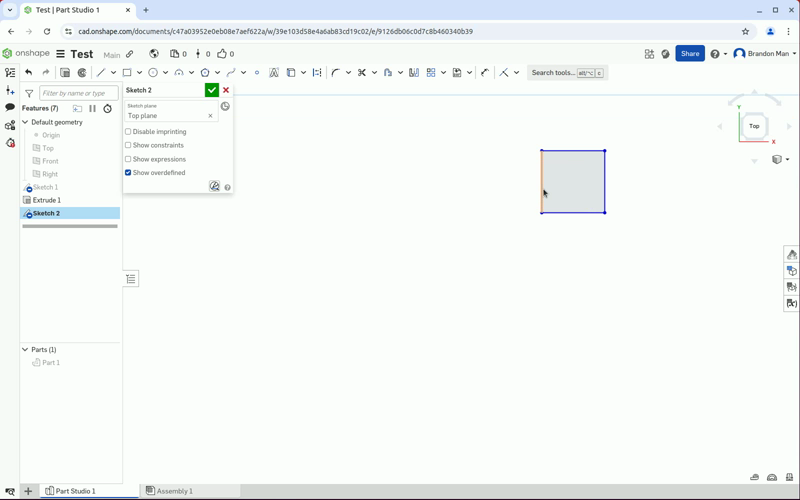
scroll(6)
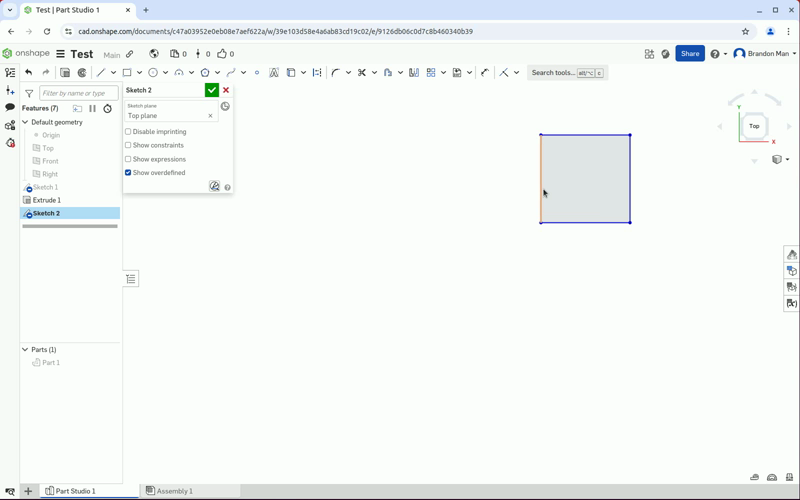
scroll(6)
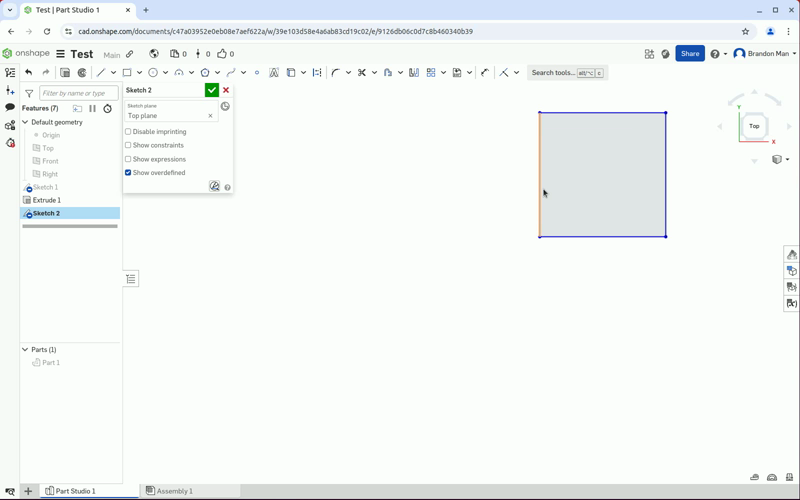
scroll(6)
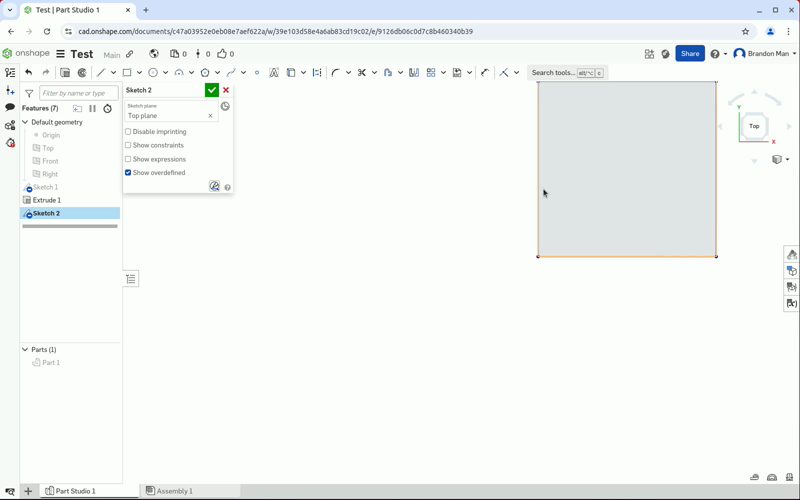
scroll(6)
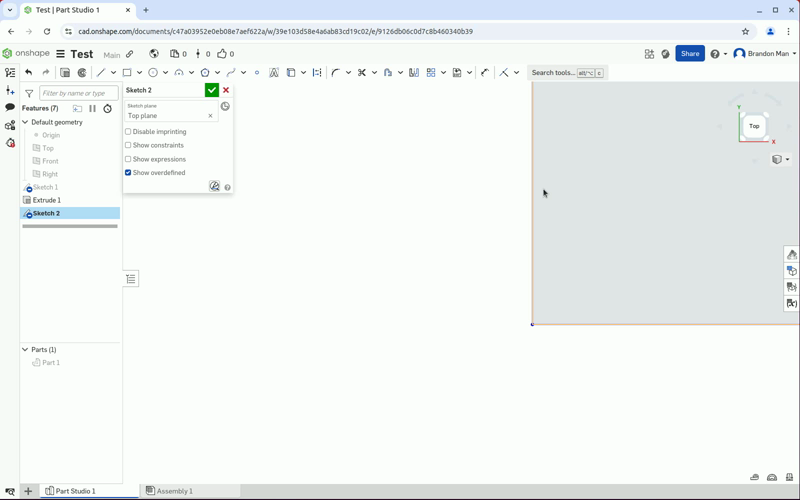
click(543, 188)
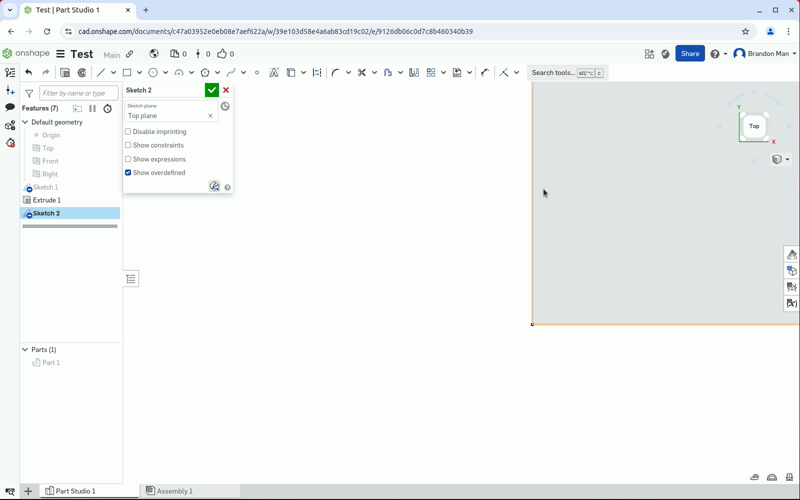
scroll(-6)
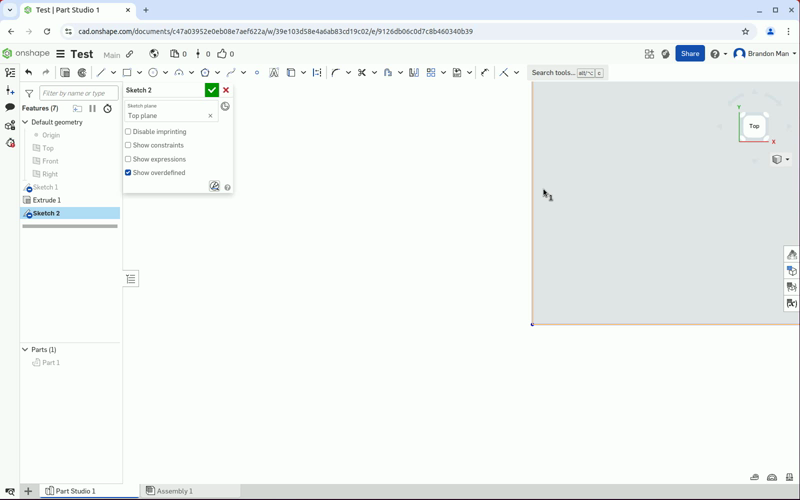
scroll(-6)
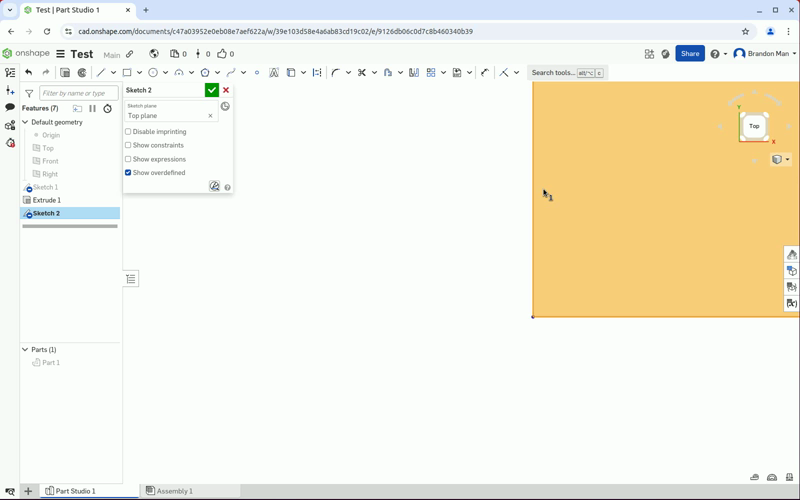
scroll(-6)
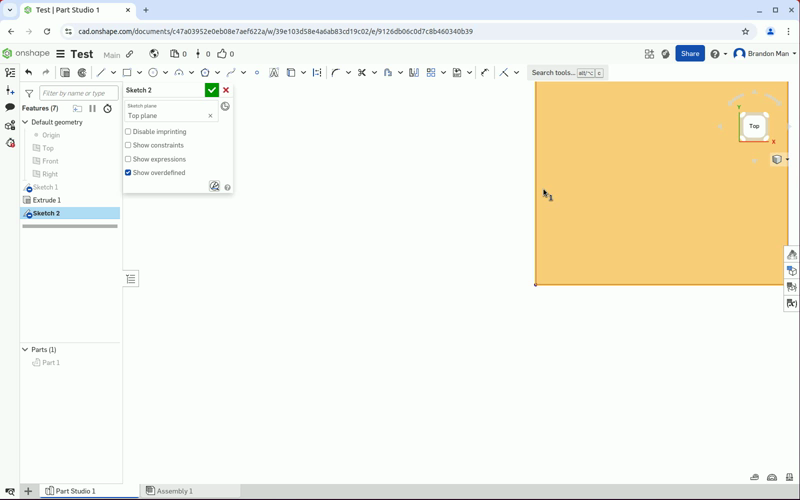
scroll(-6)
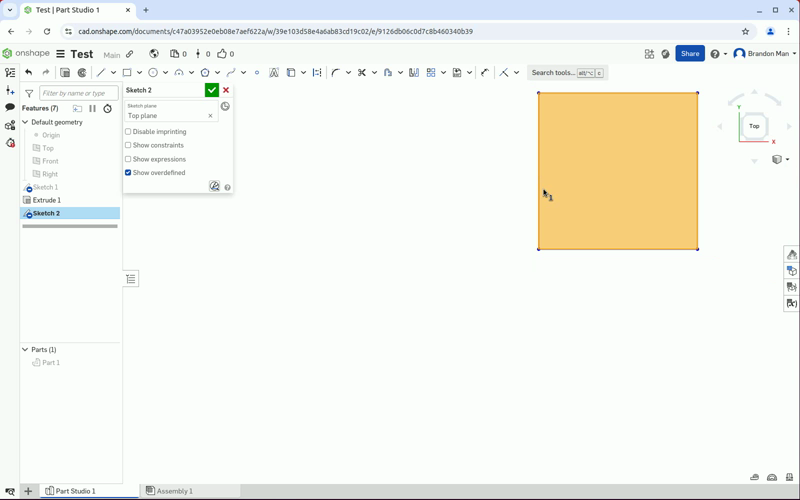
scroll(-6)
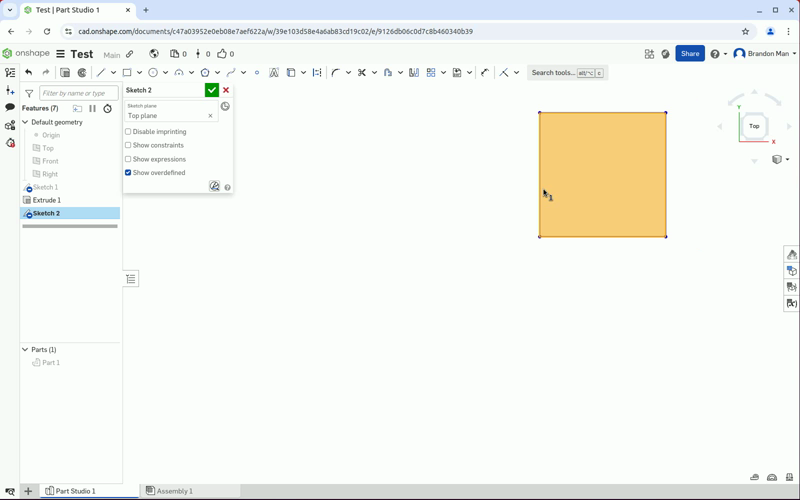
scroll(-6)
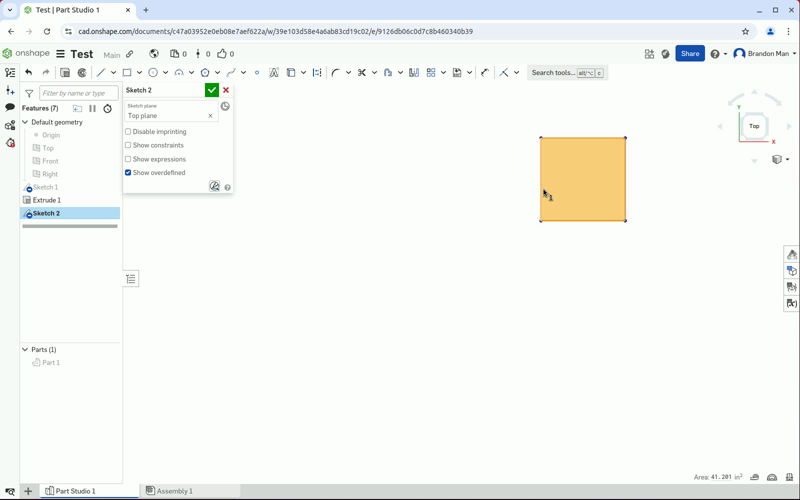
scroll(-6)
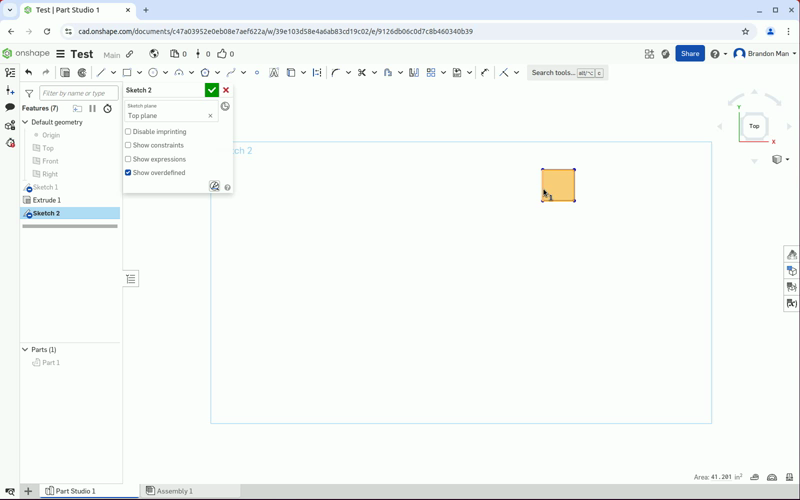
mouse_move(73, 352)
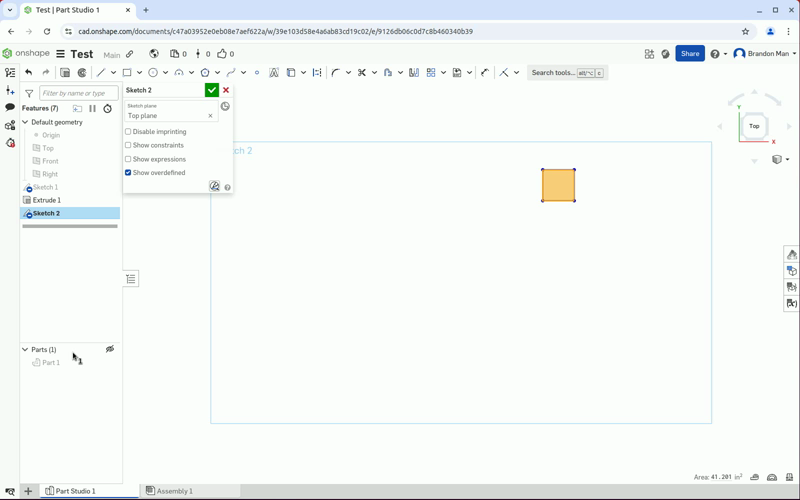
key(shift+y)
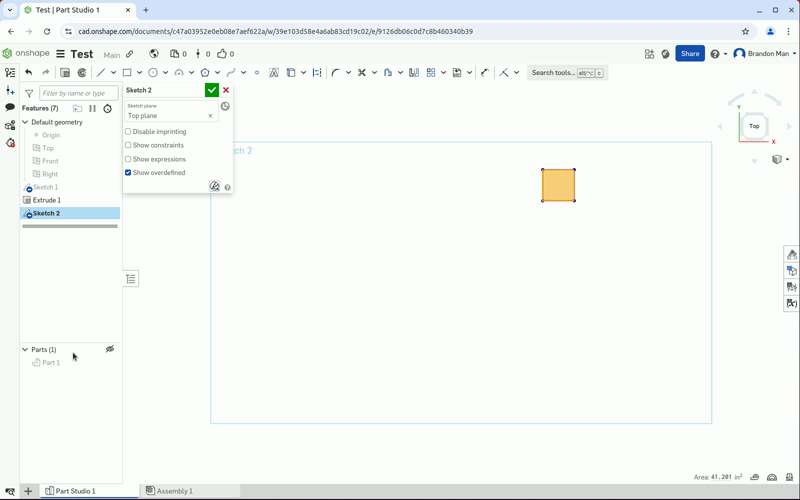
key(shift+e)
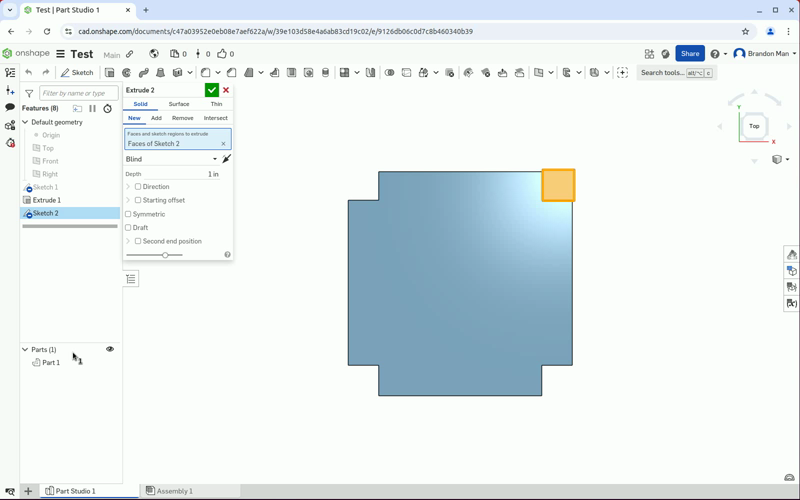
mouse_move(143, 106)
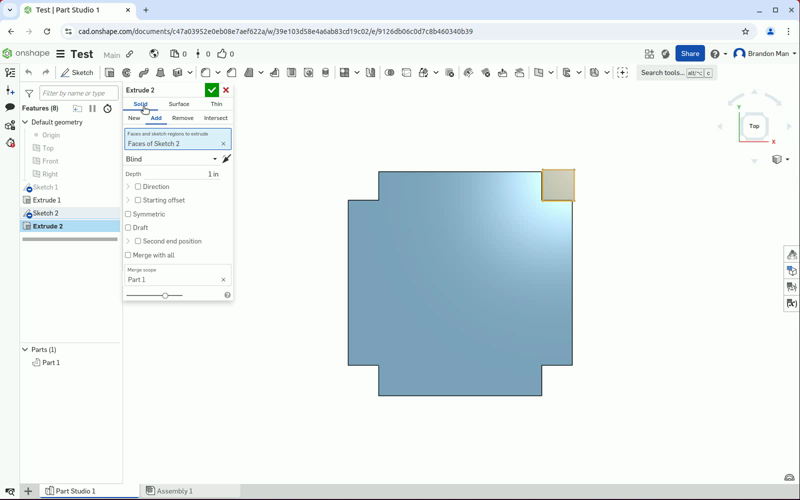
click(143, 106)
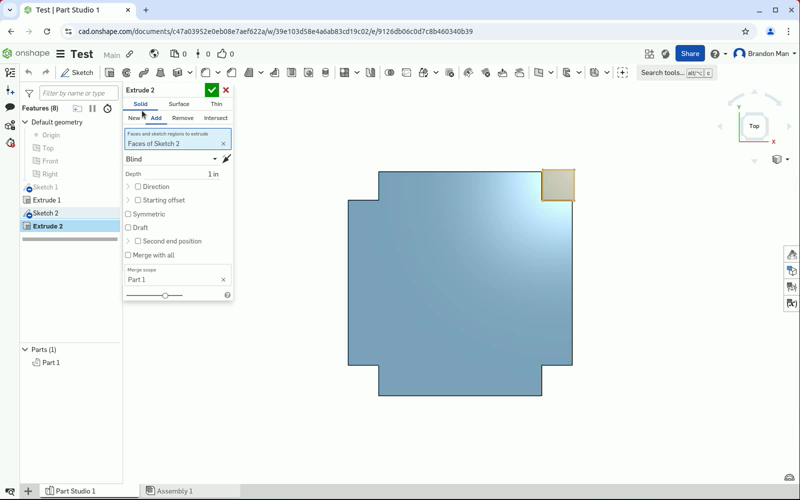
mouse_move(137, 120)
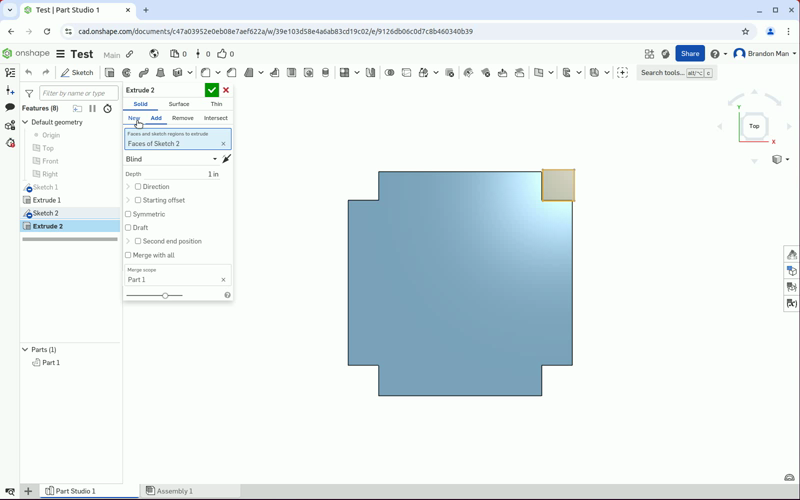
click(137, 120)
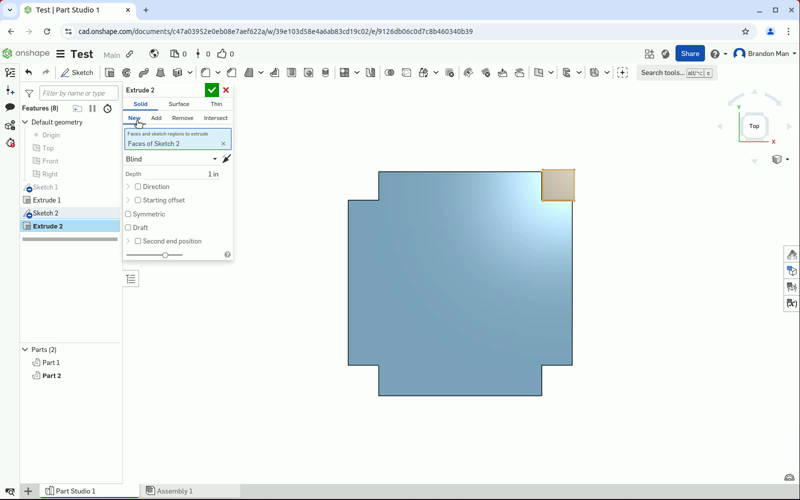
key(tab, 4)
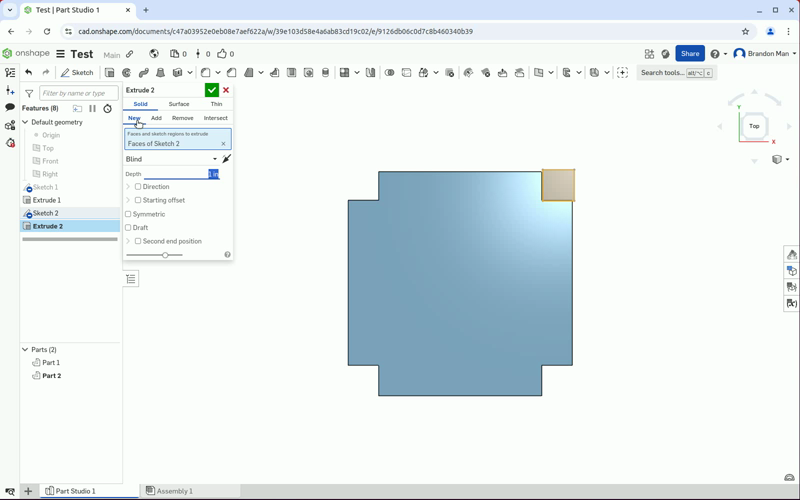
text(2.166)
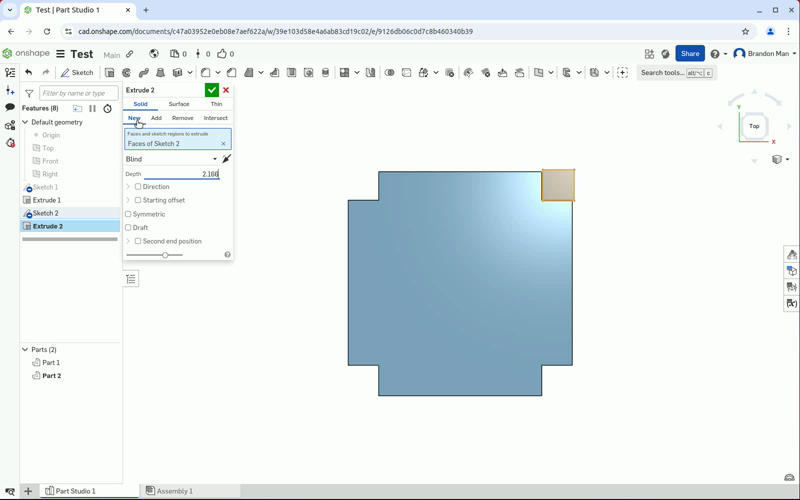
key(enter)
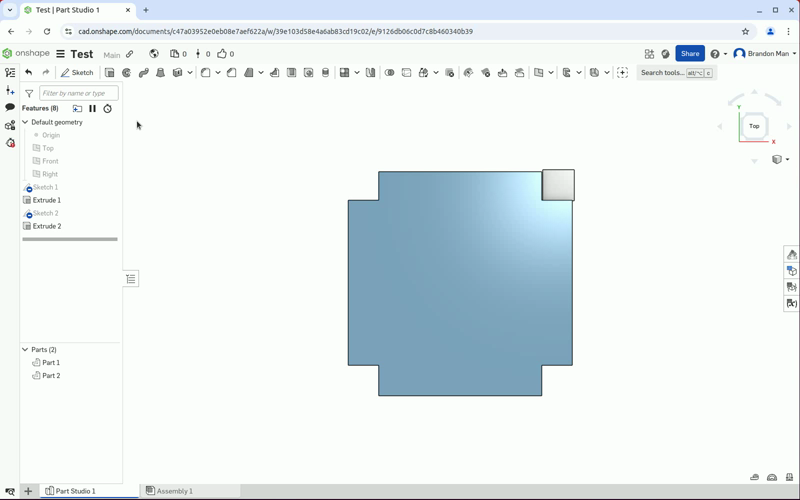
key(shift+h)
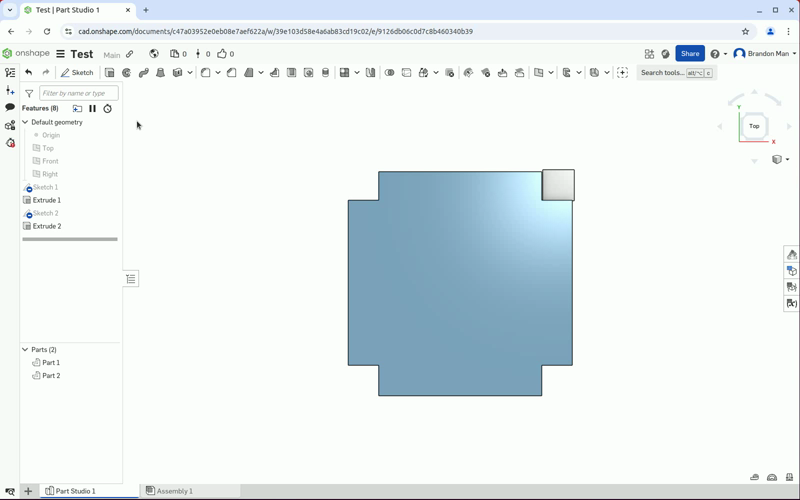
key(shift+h)
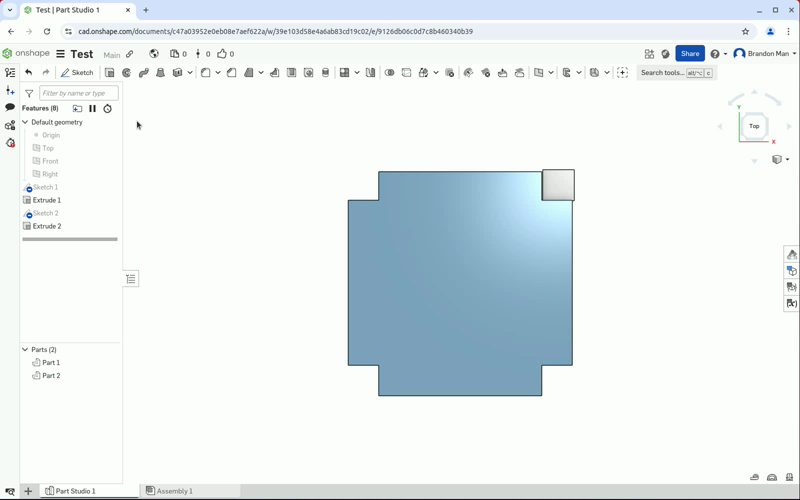
mouse_move(73, 189)
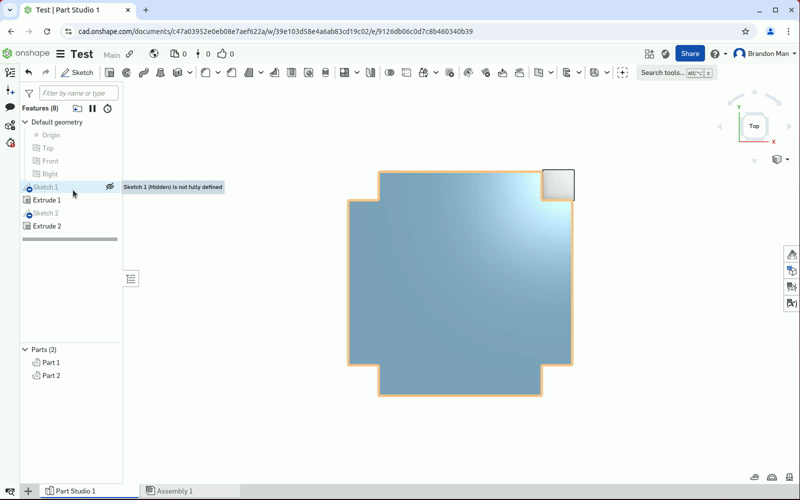
click(73, 189)
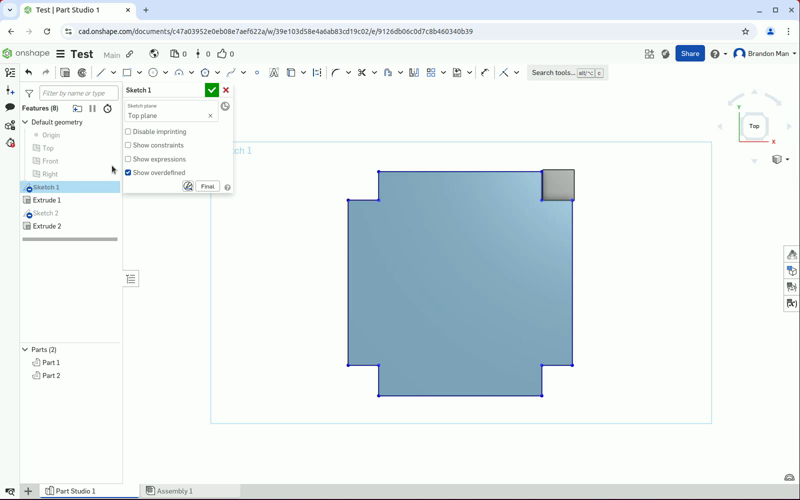
mouse_move(229, 92)
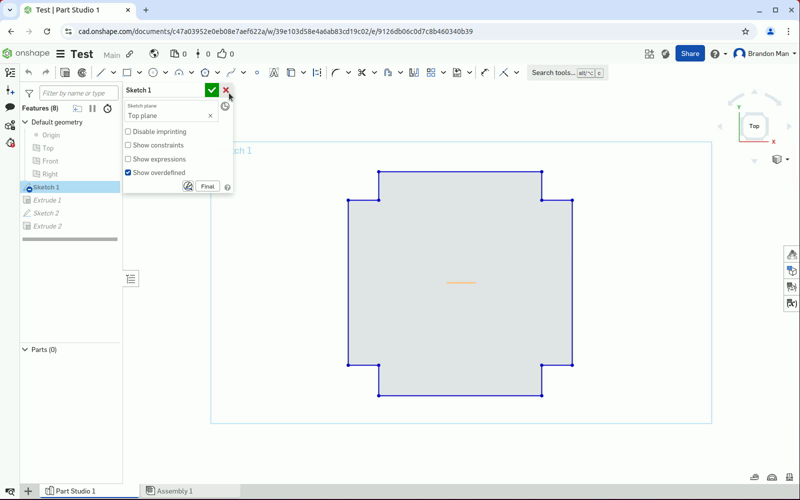
click(229, 92)
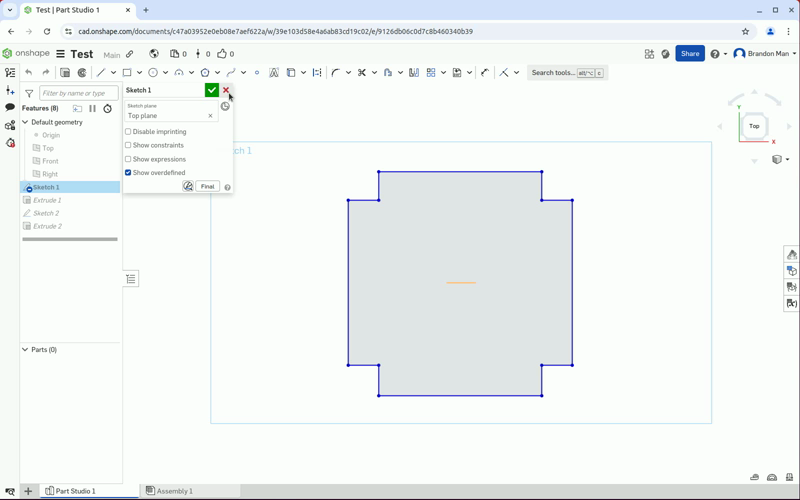
key(shift+s)
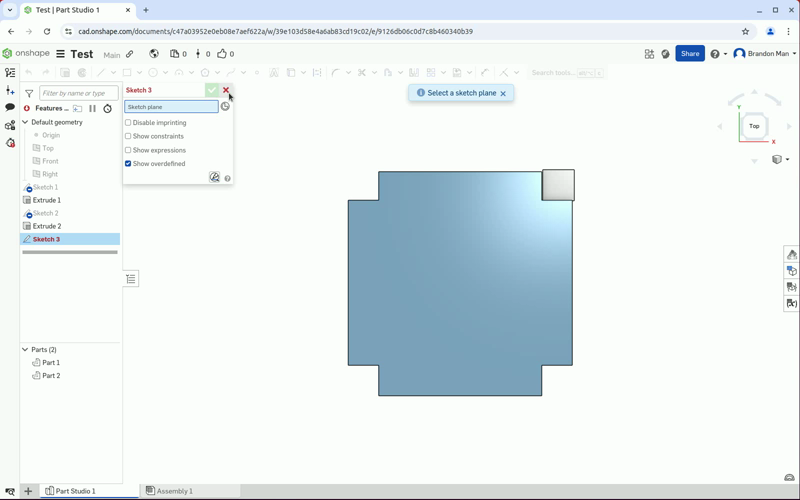
mouse_move(73, 150)
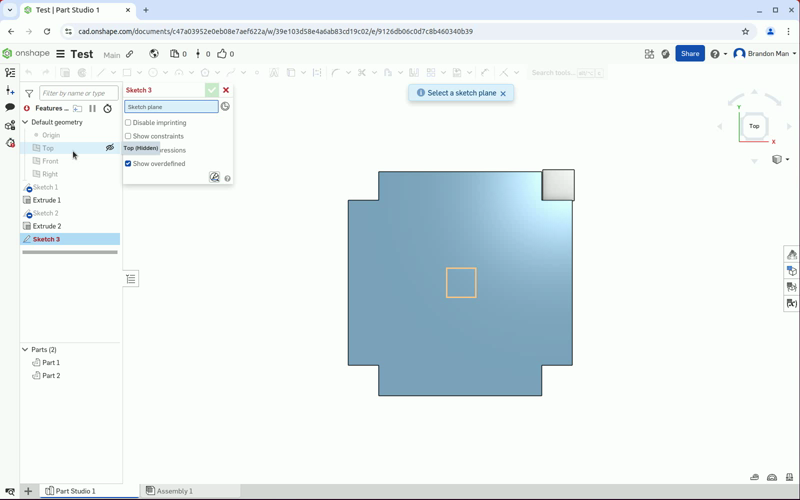
click(73, 150)
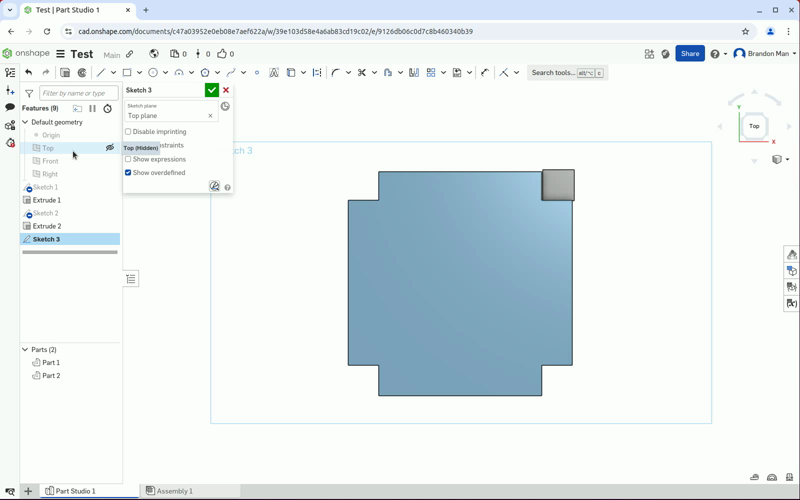
mouse_move(73, 352)
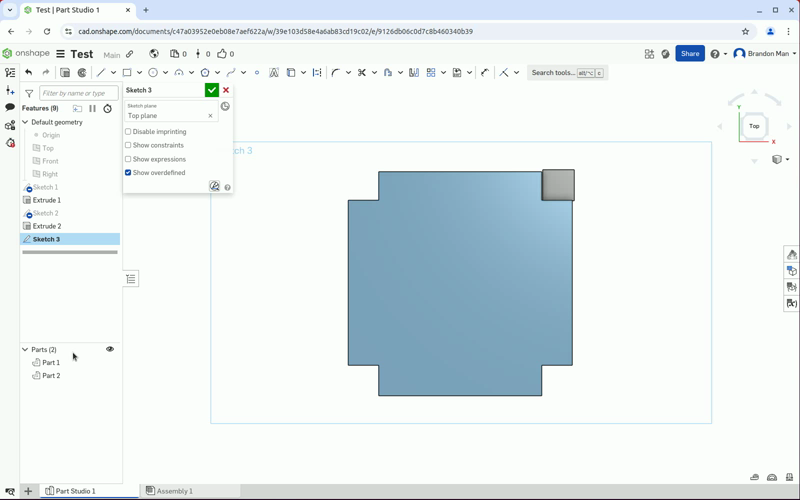
key(y)
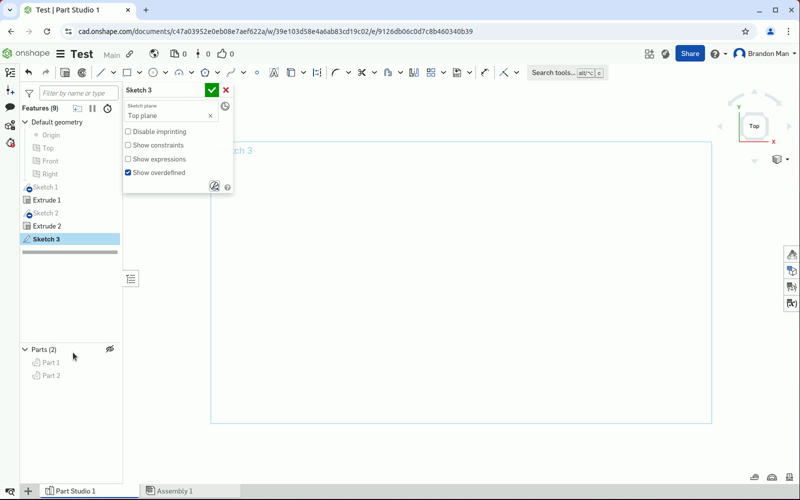
key(l)
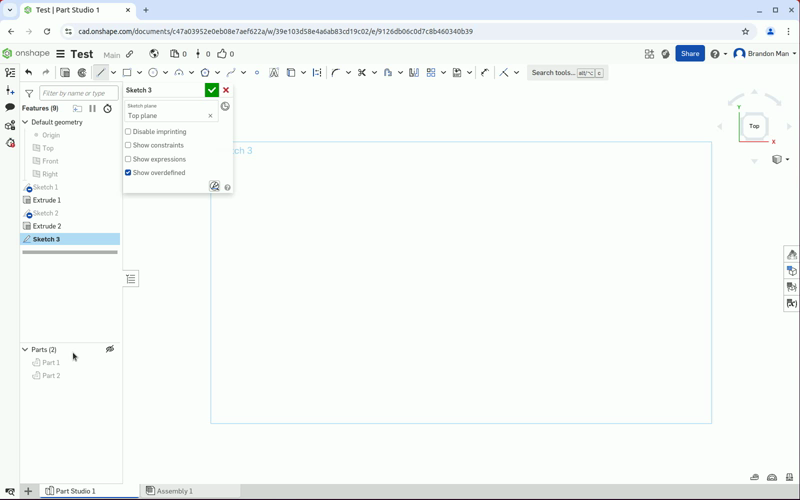
key_down(shift)
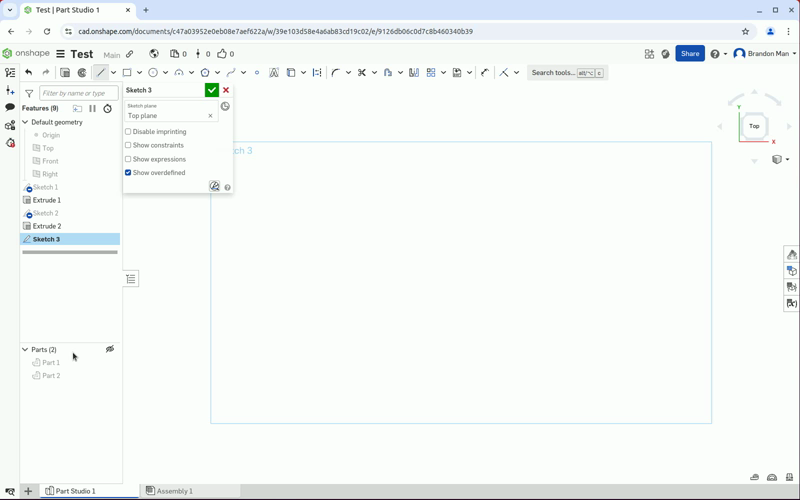
mouse_move(348, 200)
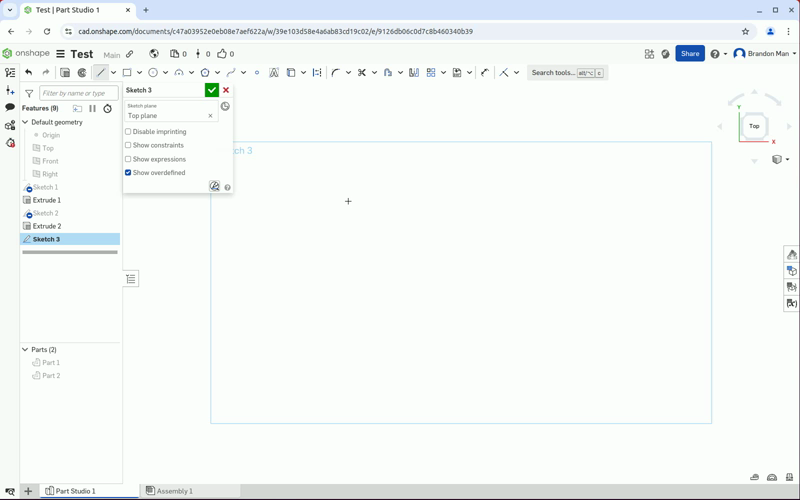
click(348, 200)
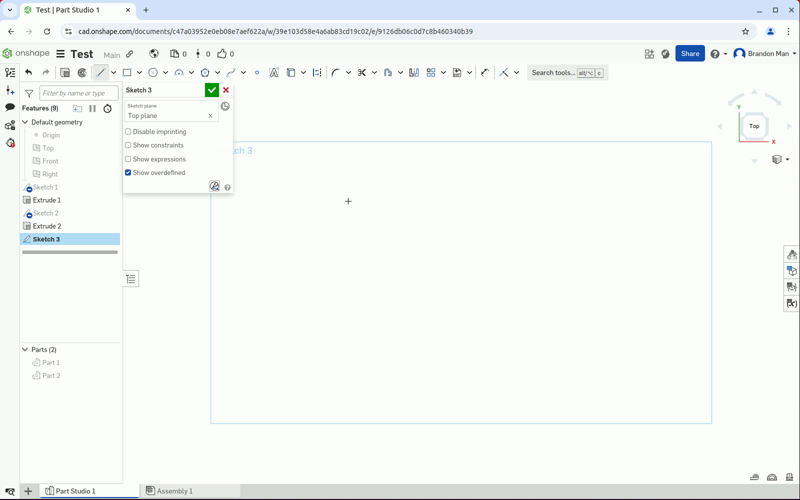
key_up(shift)
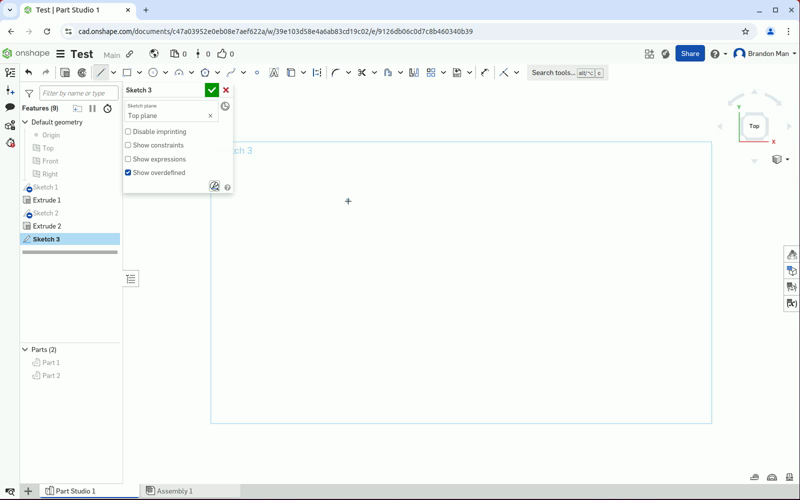
key_down(shift)
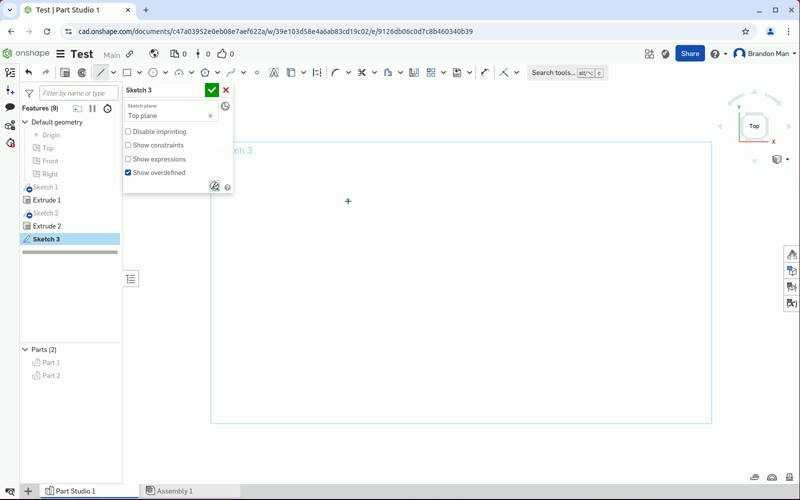
mouse_move(378, 200)
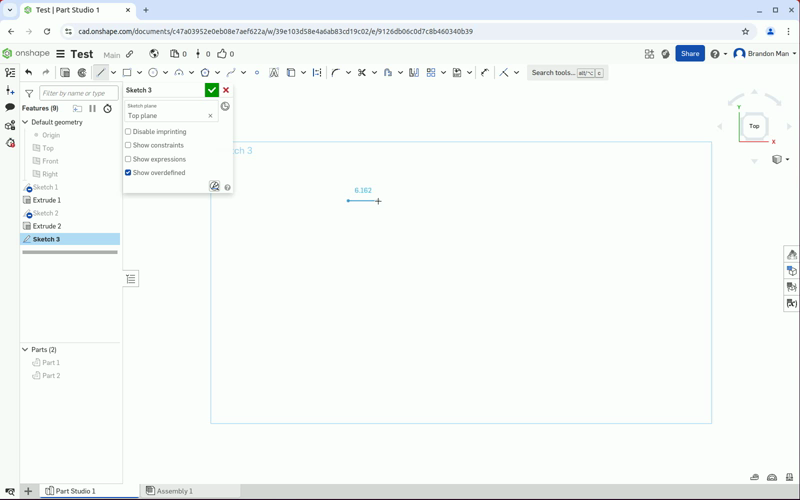
mouse_move(379, 200)
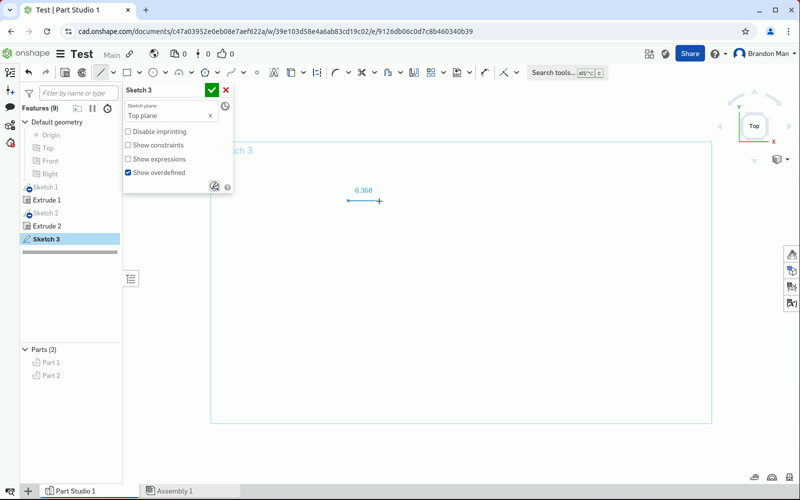
click(379, 200)
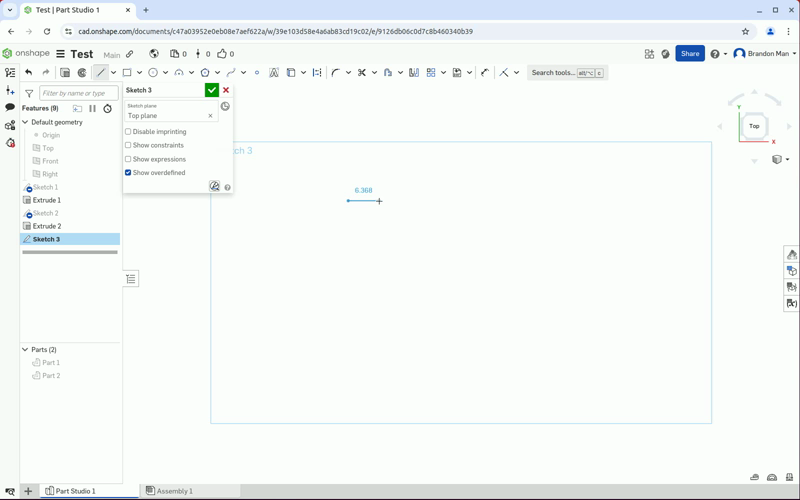
key_up(shift)
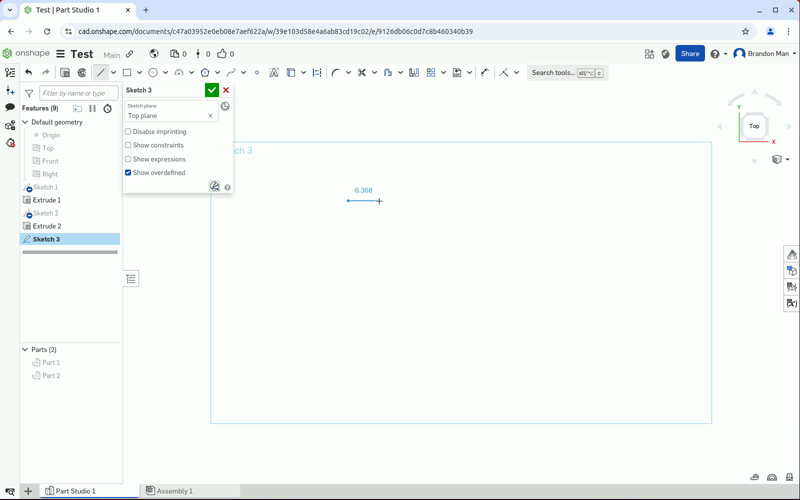
key_down(shift)
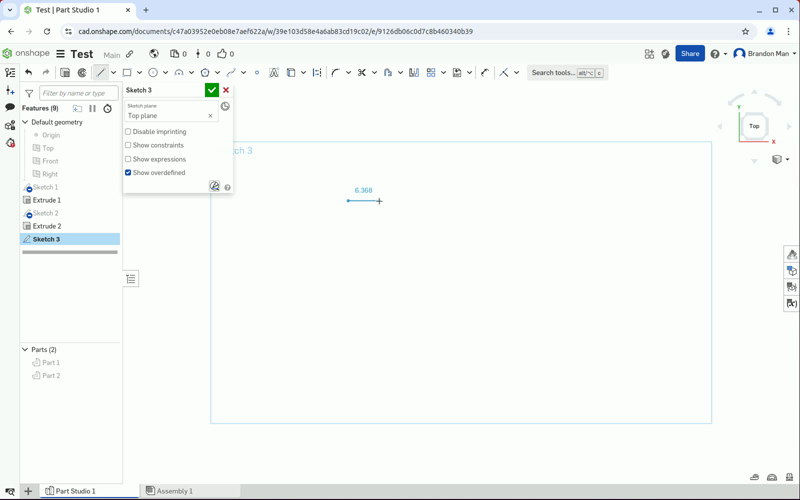
mouse_move(409, 200)
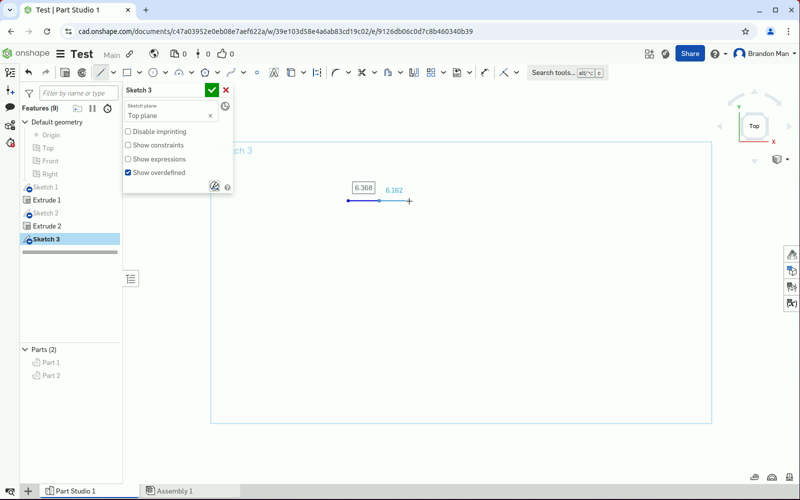
mouse_move(379, 169)
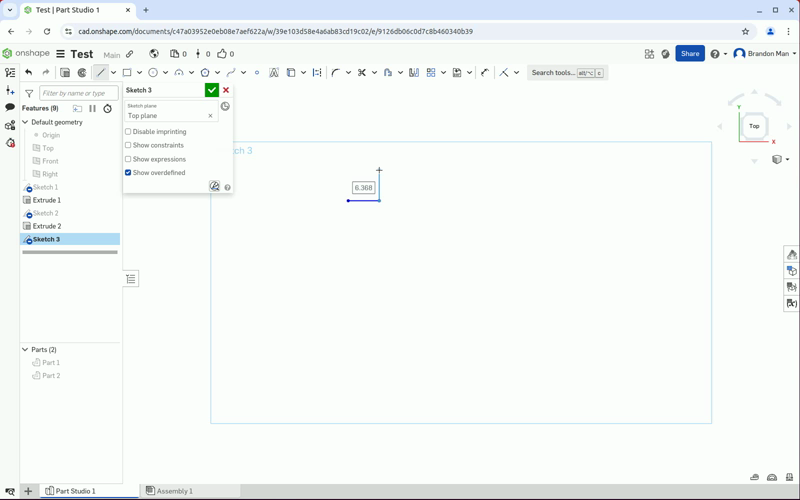
click(379, 169)
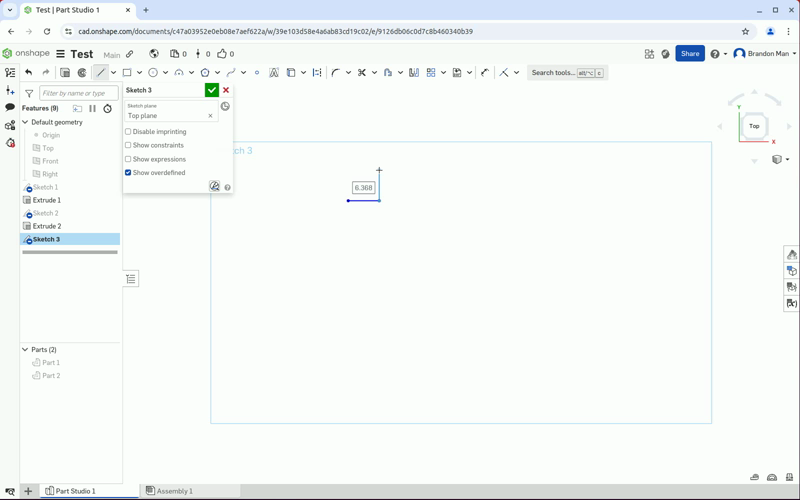
key_up(shift)
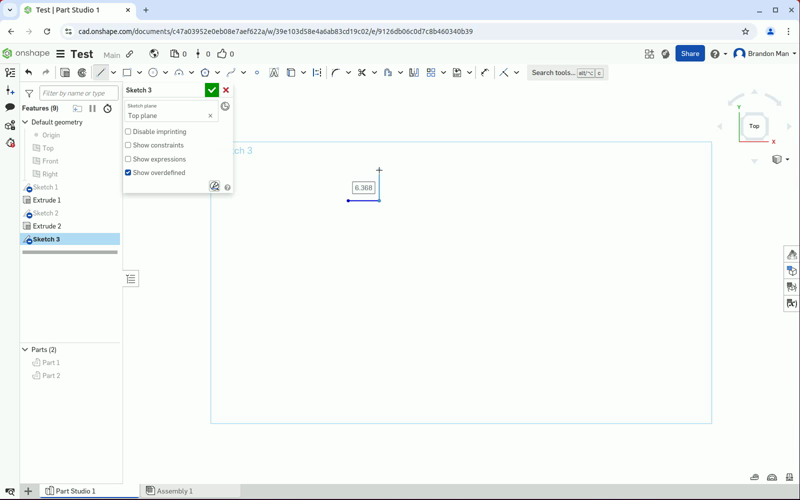
key_down(shift)
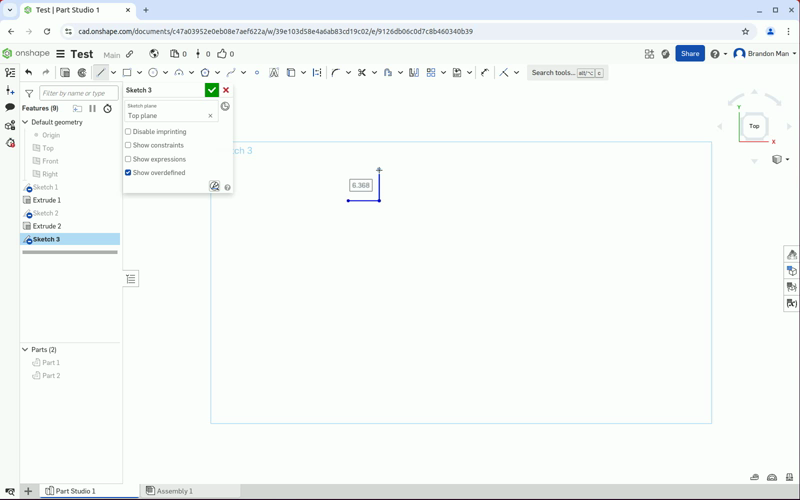
mouse_move(409, 169)
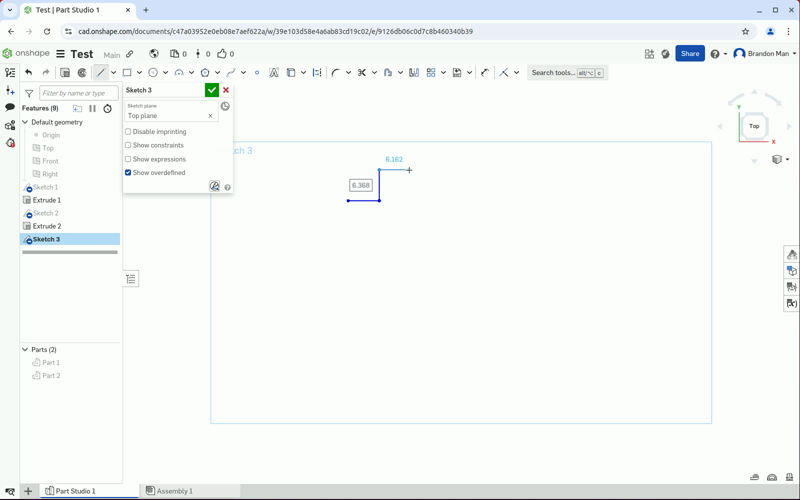
mouse_move(348, 169)
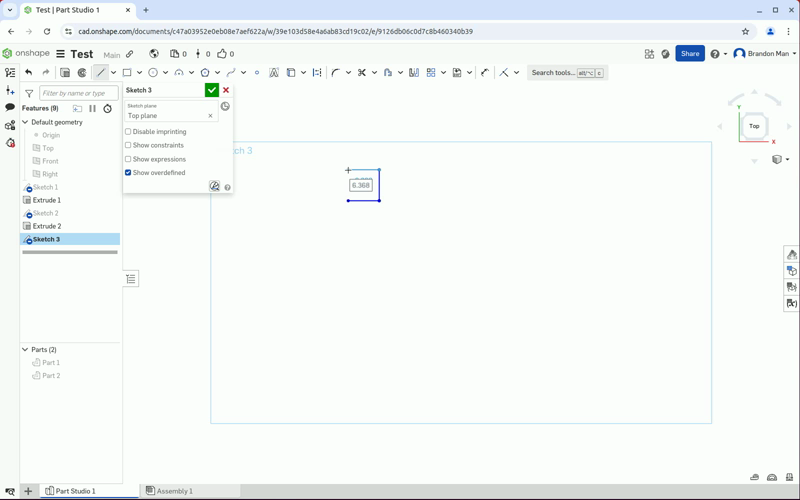
click(348, 169)
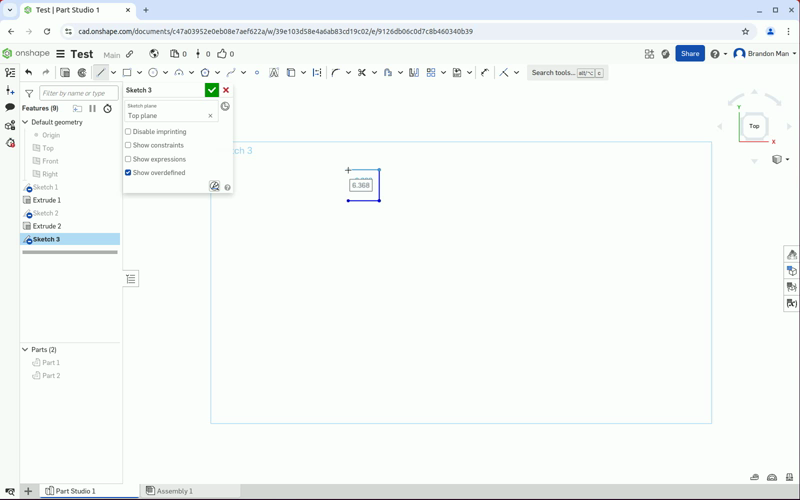
key_up(shift)
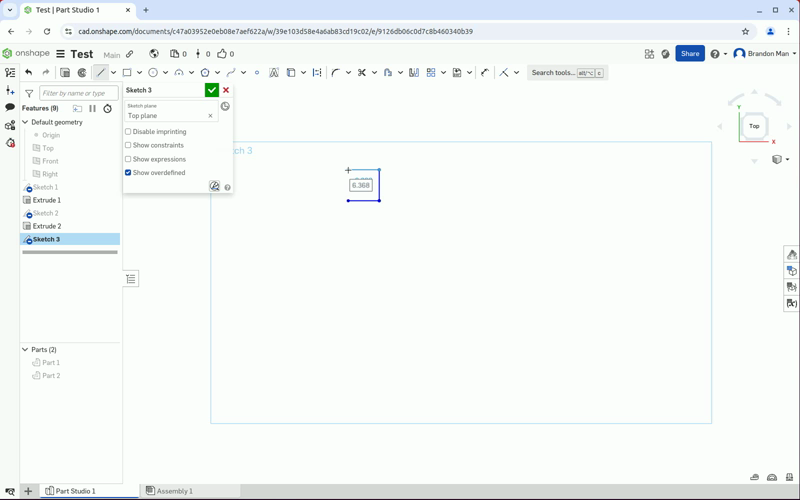
mouse_move(378, 169)
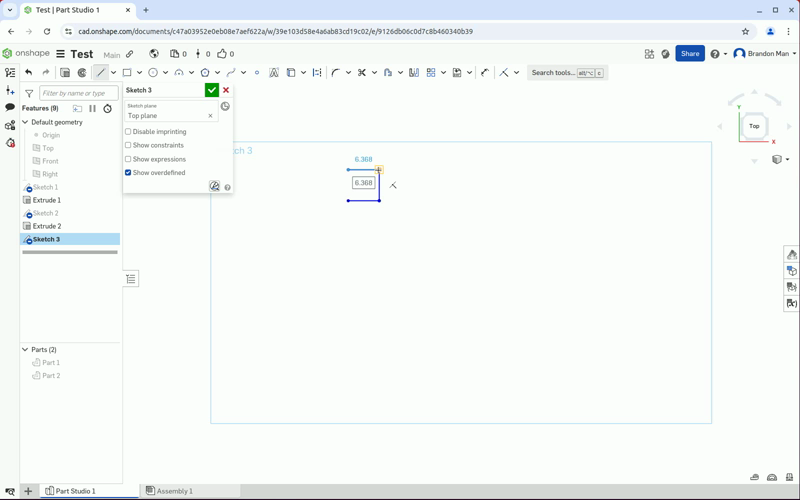
key_down(shift)
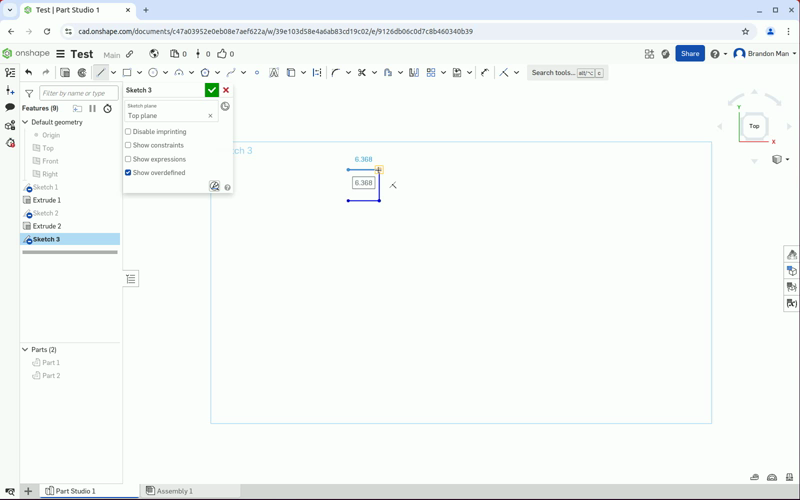
mouse_move(348, 200)
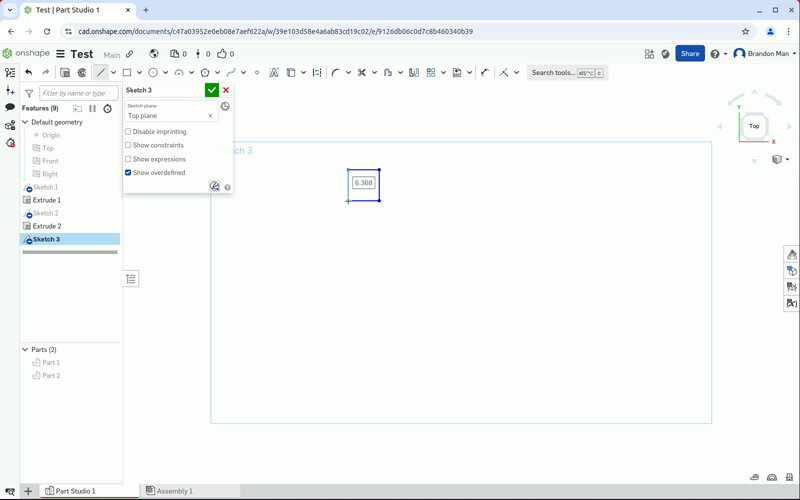
key_up(shift)
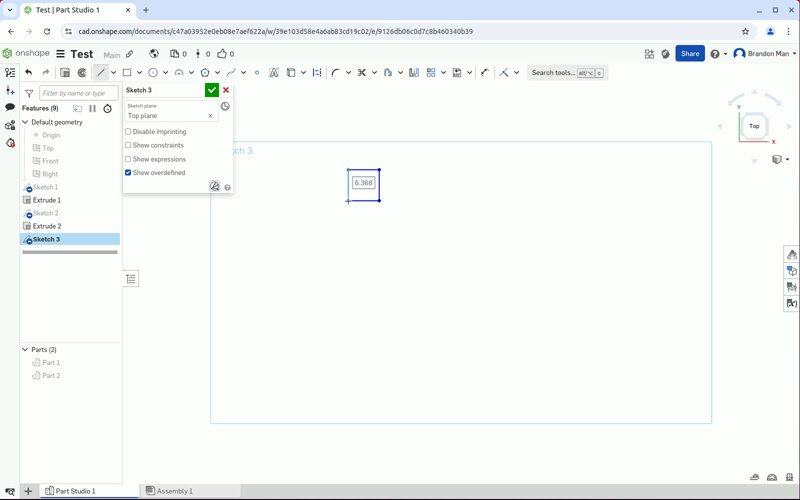
click(348, 200)
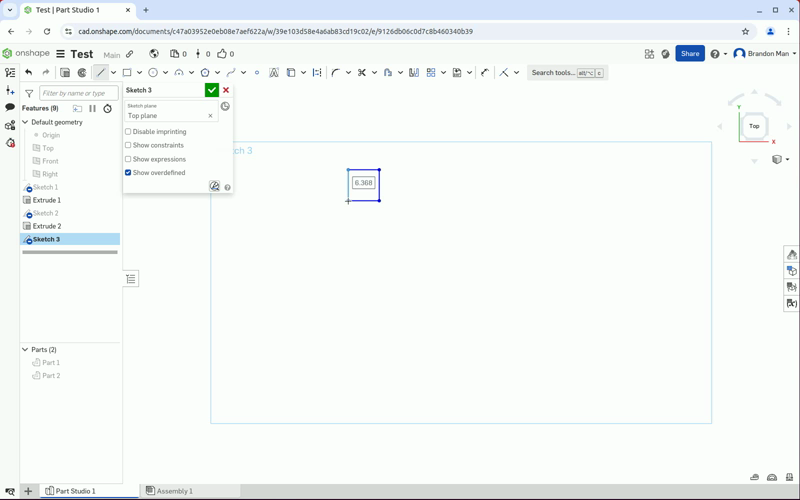
key(esc)
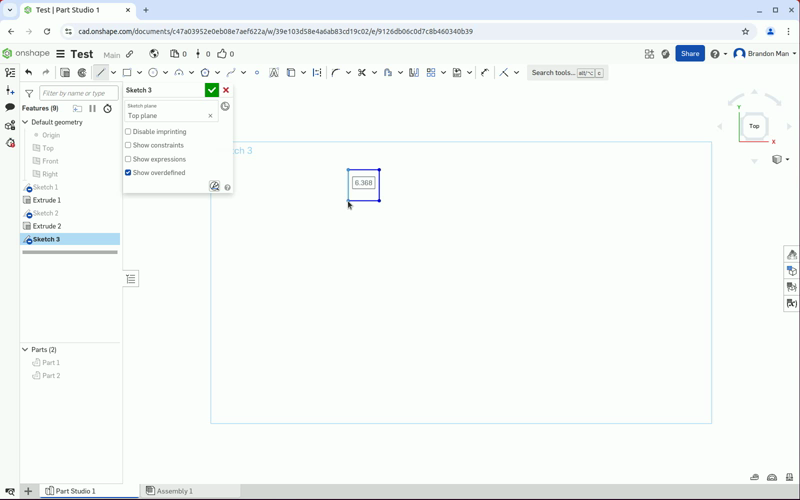
mouse_move(353, 194)
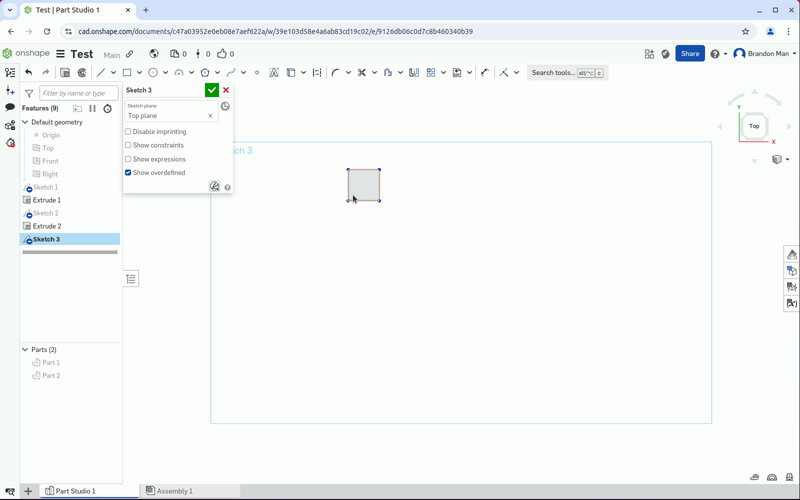
scroll(6)
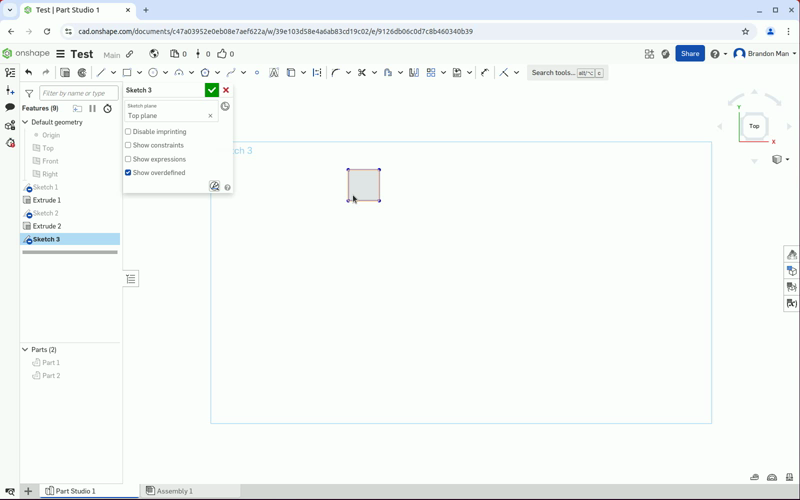
scroll(6)
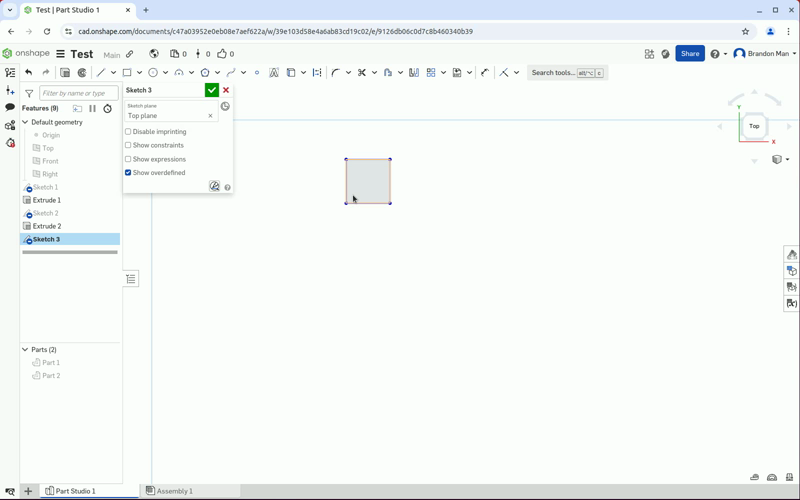
scroll(6)
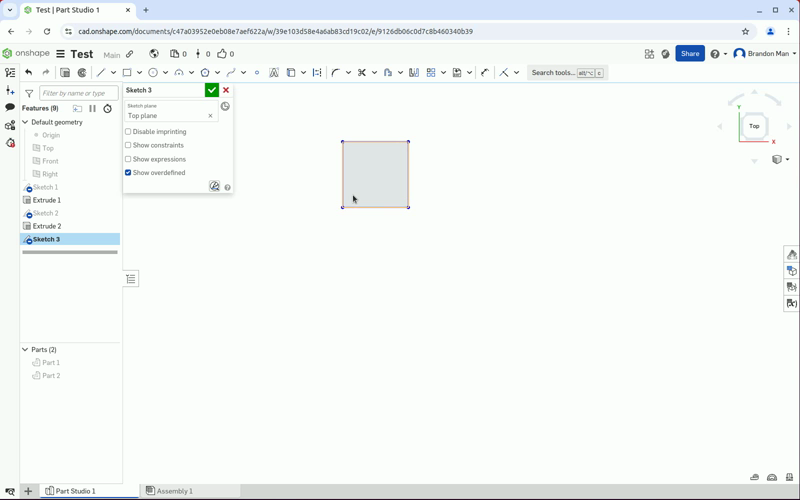
scroll(6)
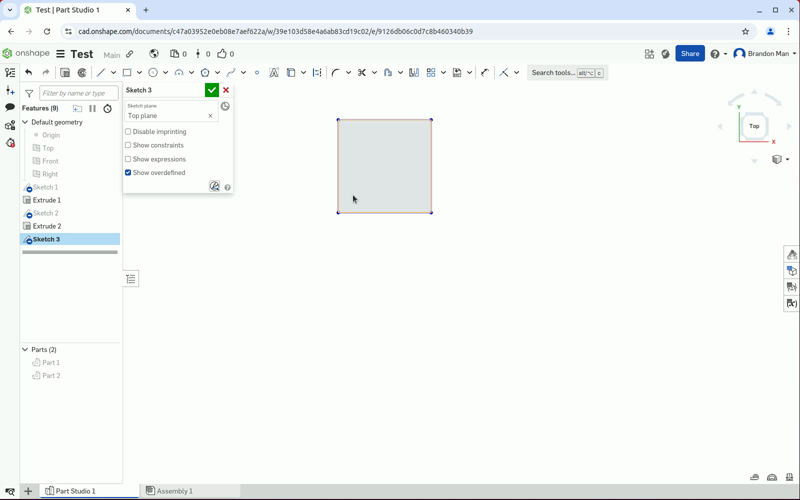
scroll(6)
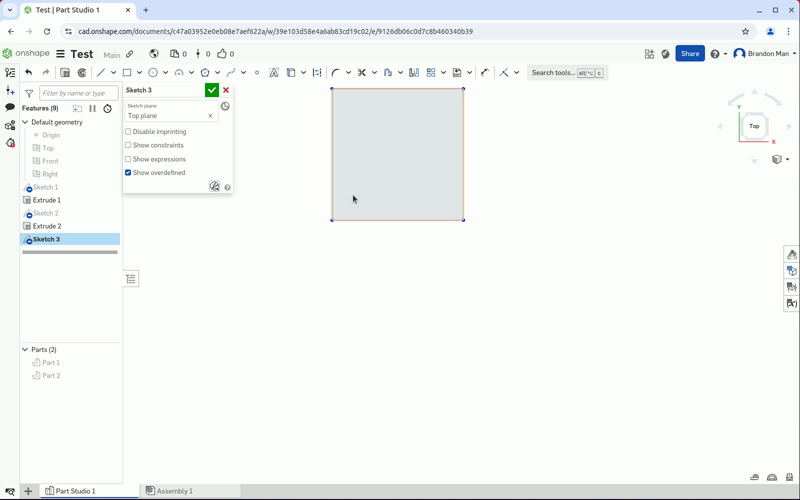
scroll(6)
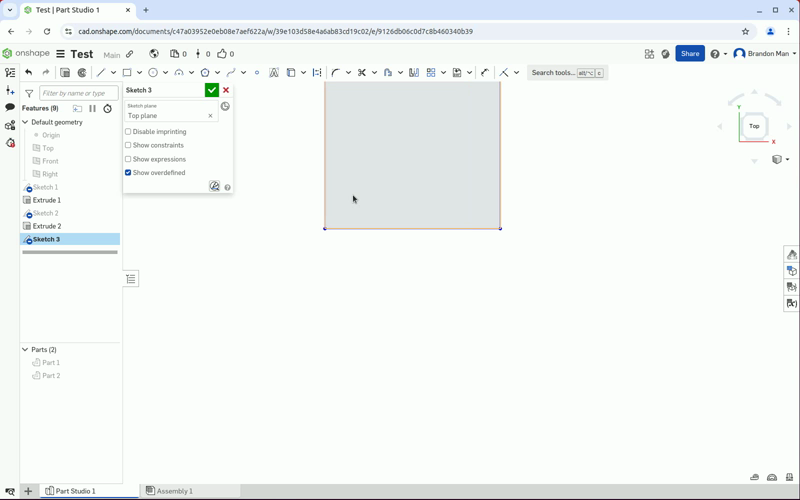
scroll(6)
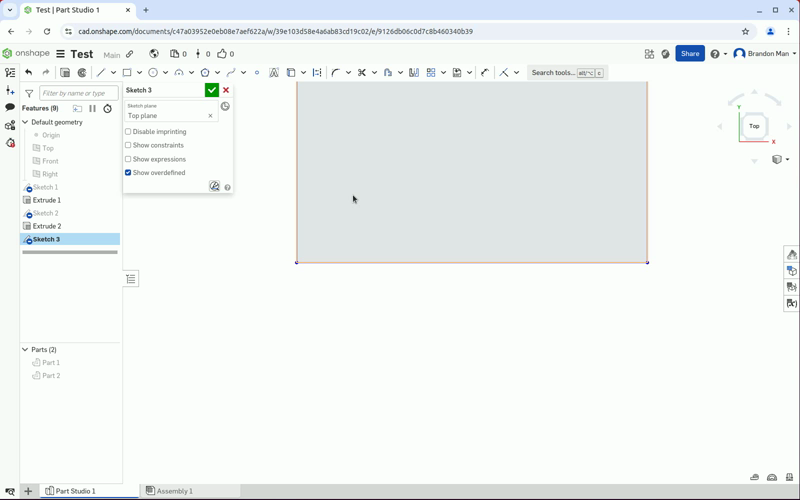
click(353, 194)
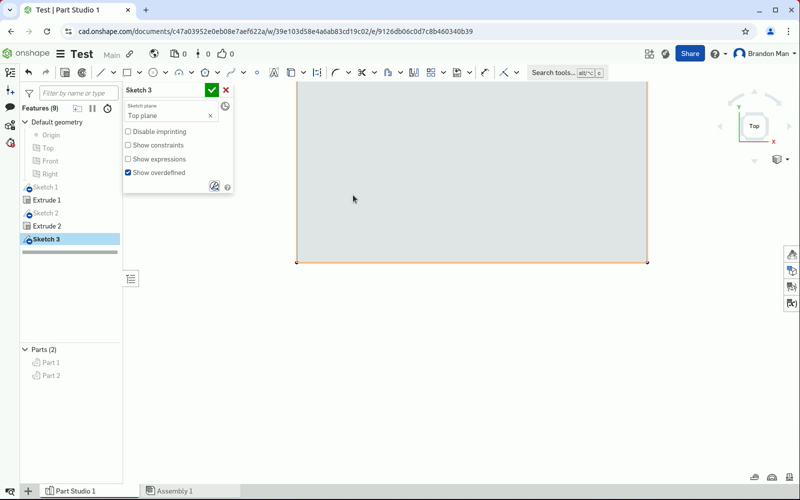
scroll(-6)
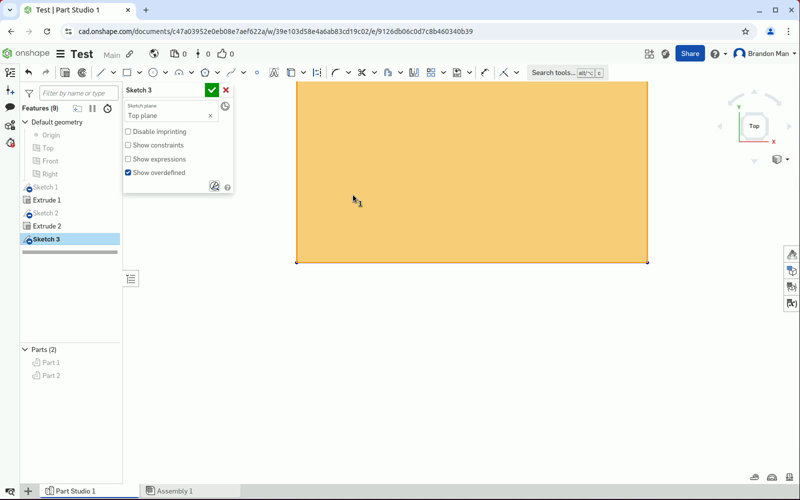
scroll(-6)
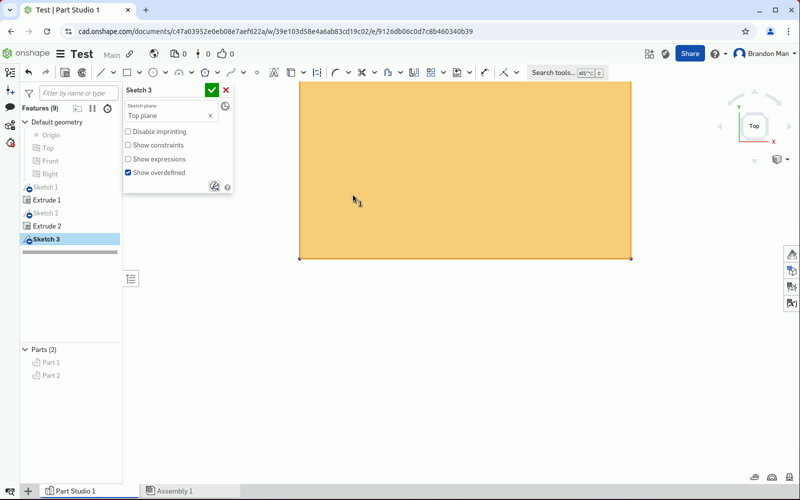
scroll(-6)
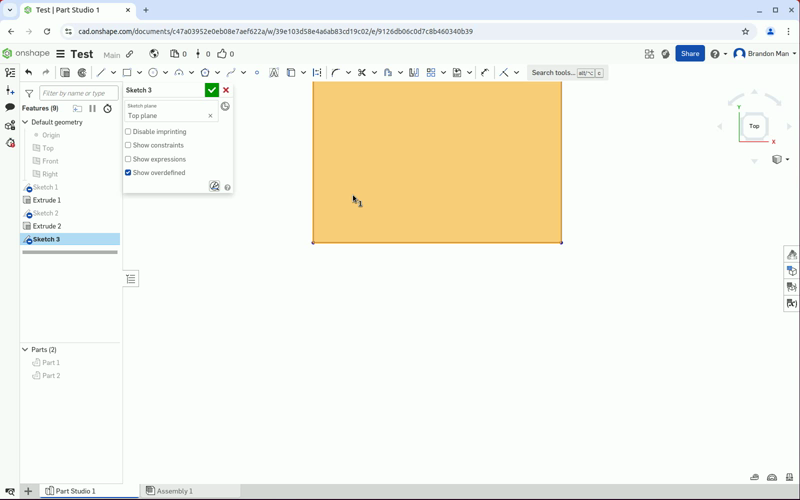
scroll(-6)
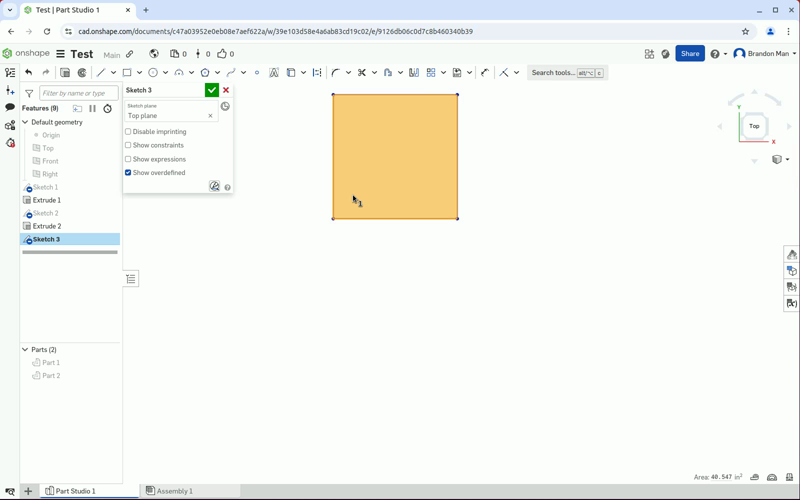
scroll(-6)
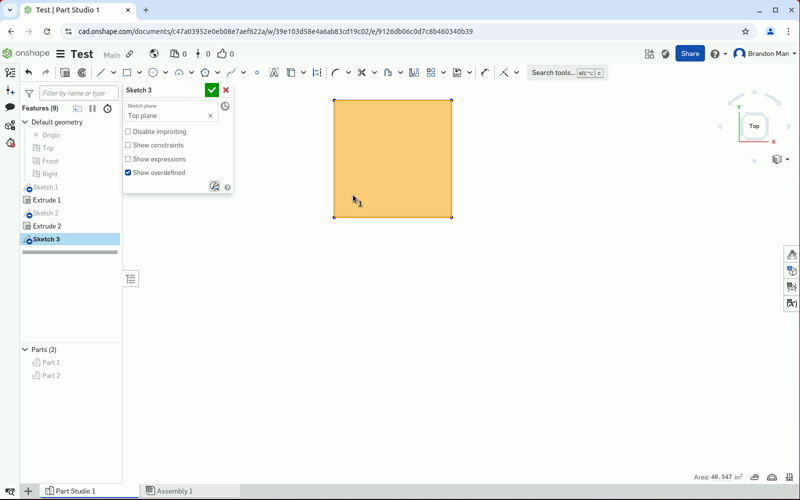
scroll(-6)
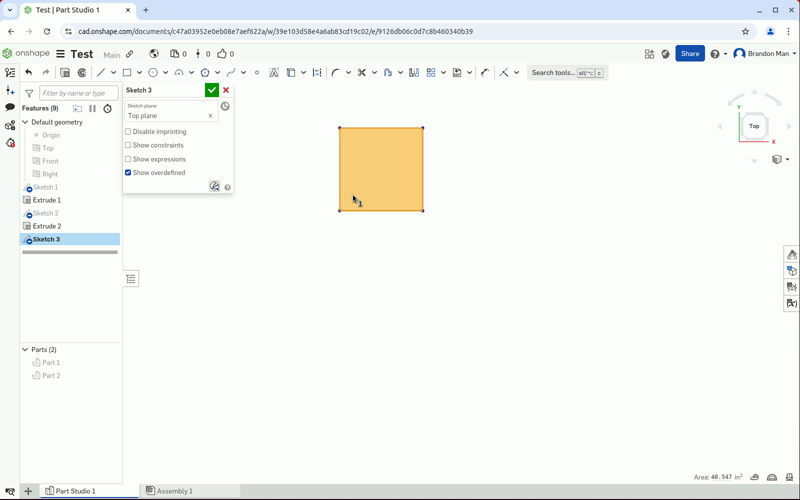
scroll(-6)
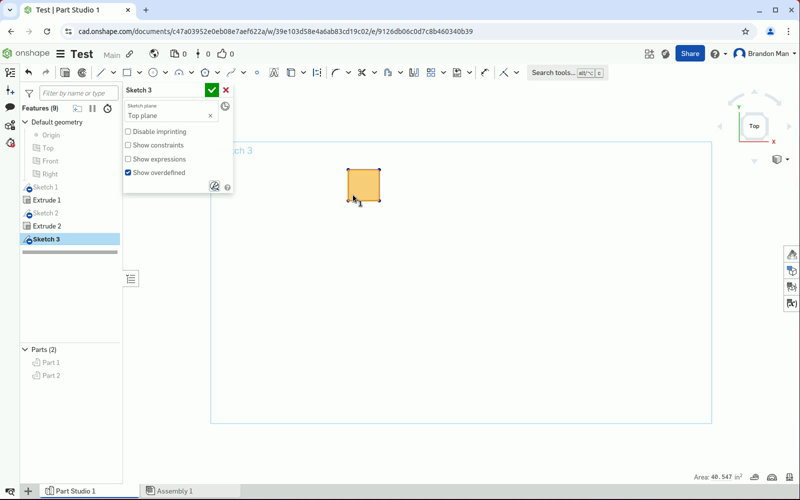
mouse_move(73, 352)
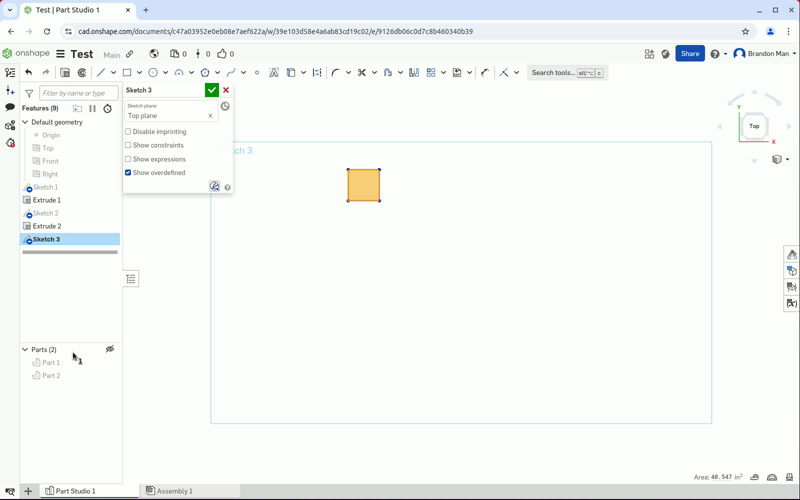
key(shift+y)
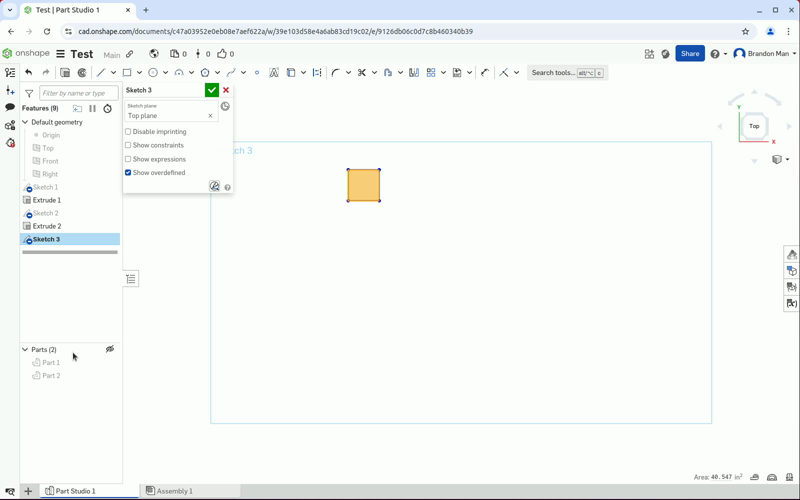
key(shift+e)
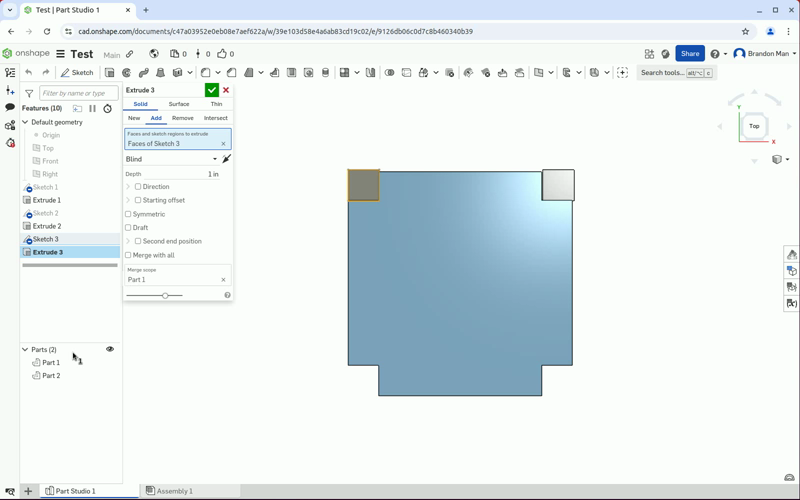
mouse_move(143, 106)
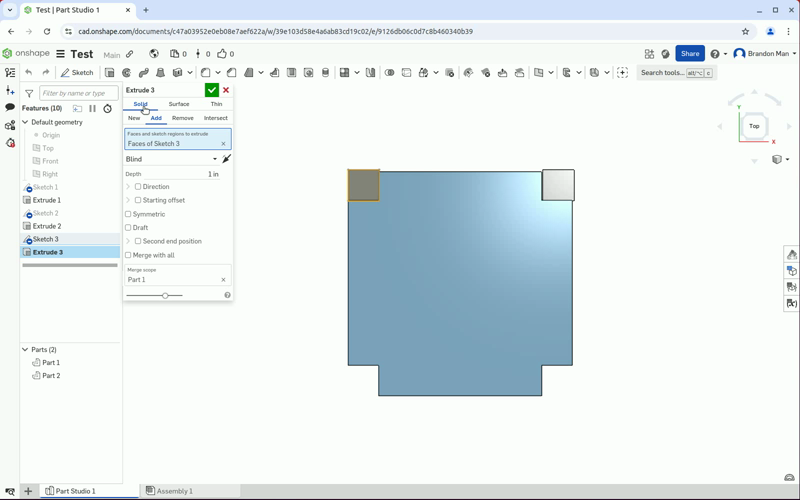
click(143, 106)
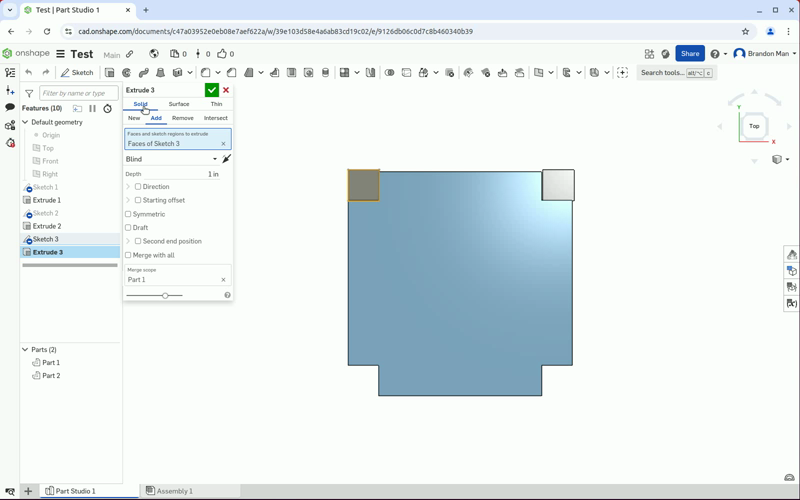
mouse_move(137, 120)
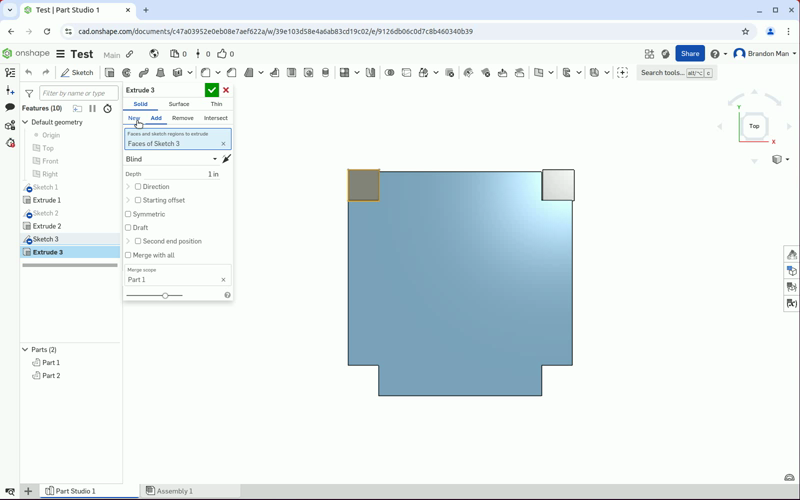
click(137, 120)
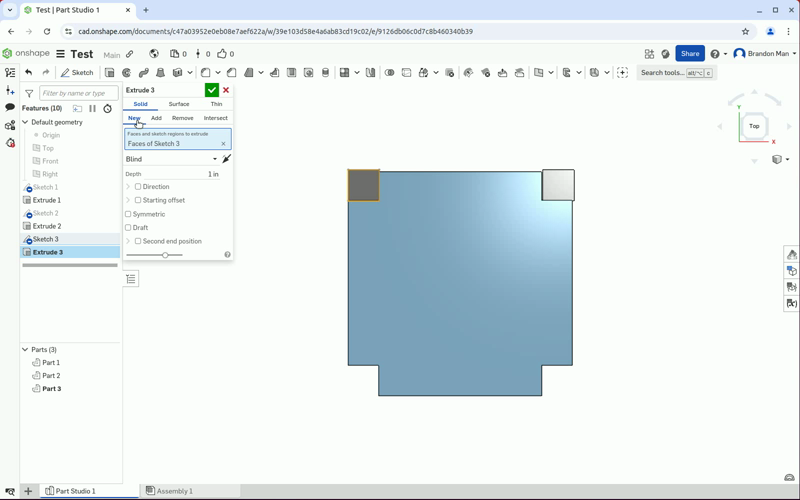
key(tab, 4)
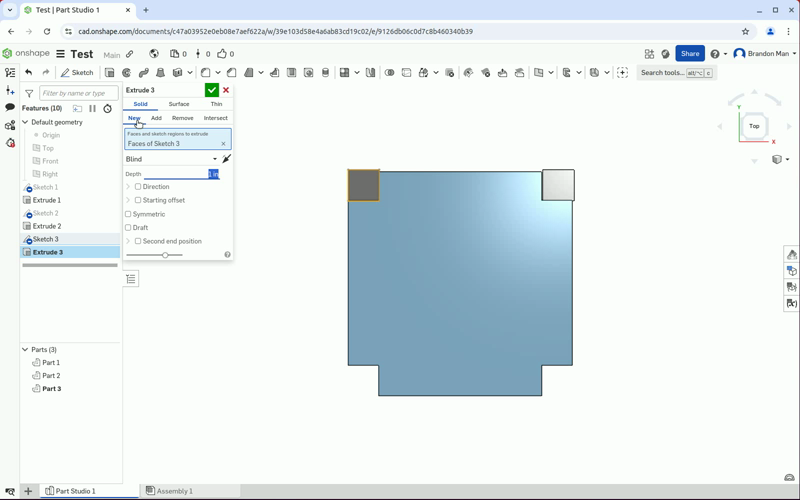
text(2.166)
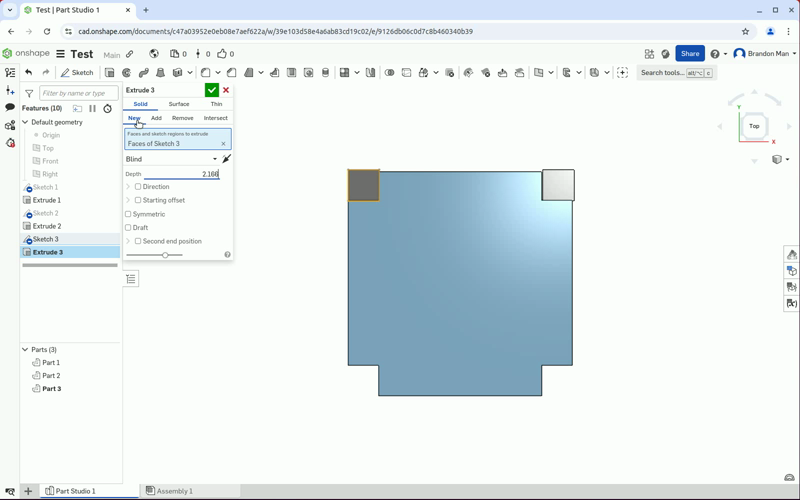
key(enter)
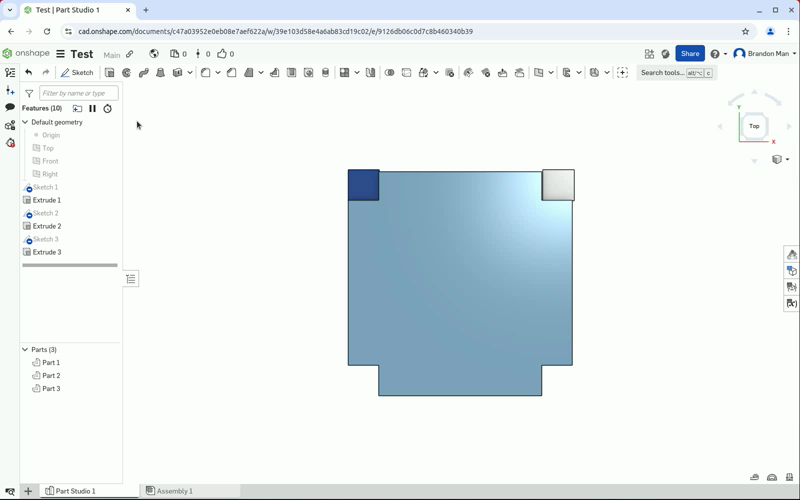
key(shift+h)
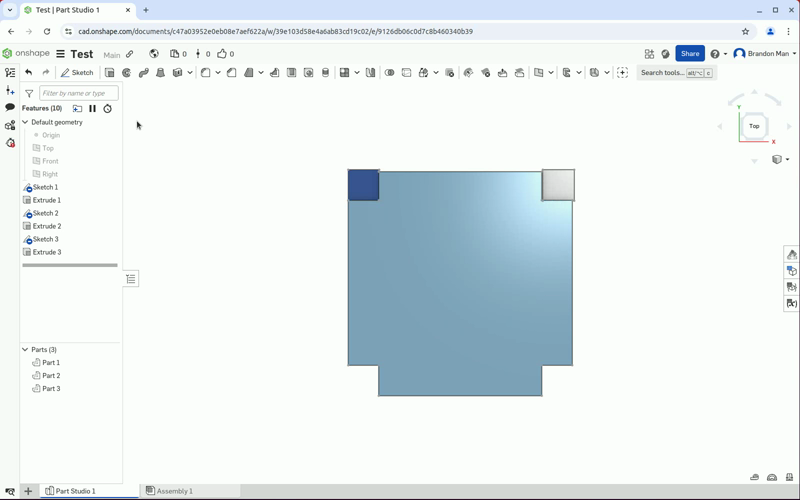
key(shift+h)
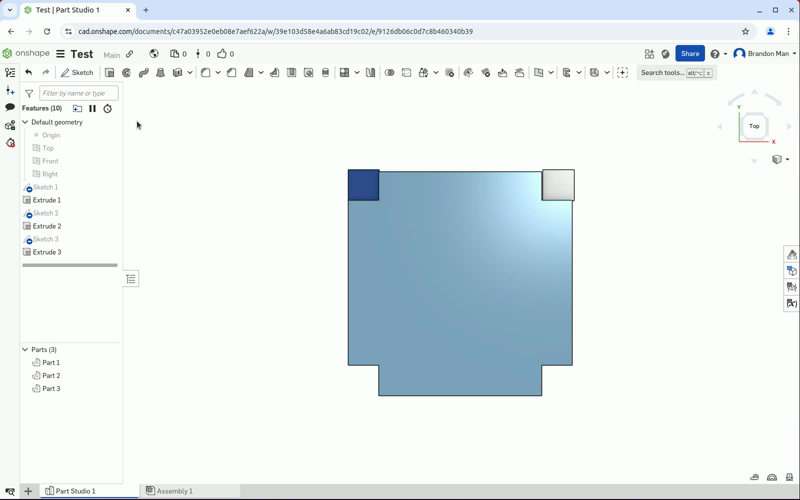
mouse_move(73, 189)
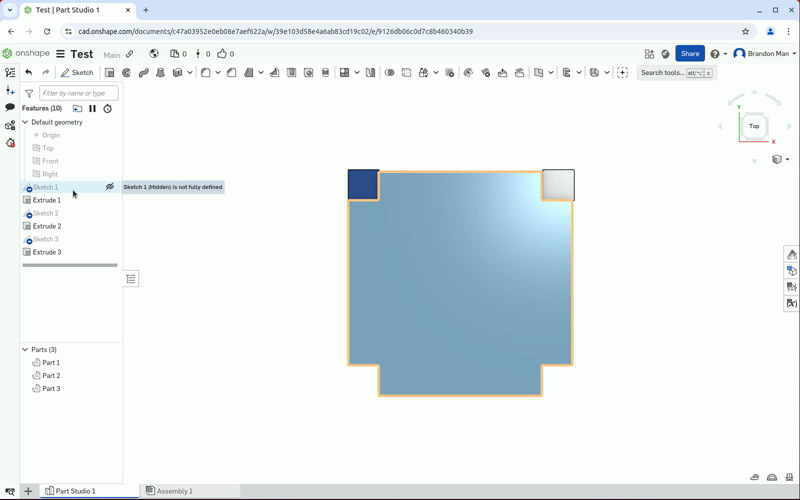
click(73, 189)
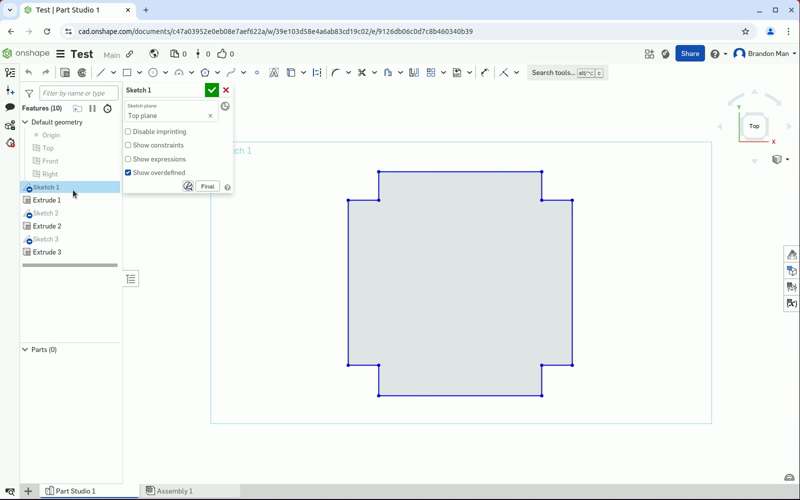
mouse_move(229, 92)
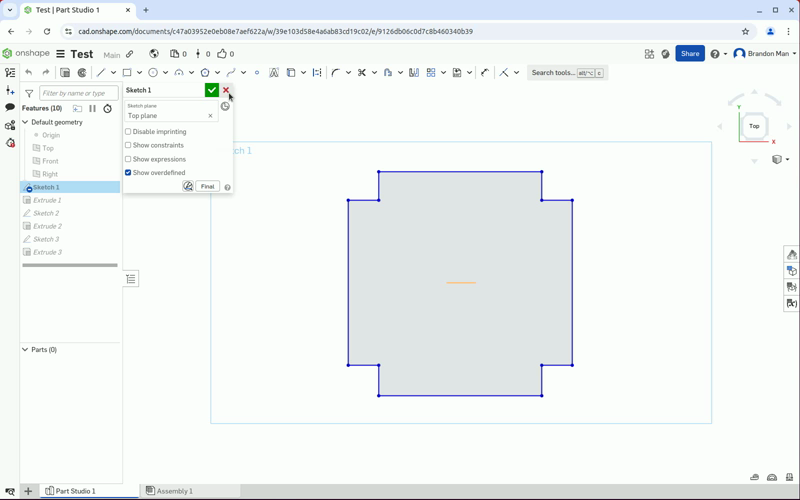
click(229, 92)
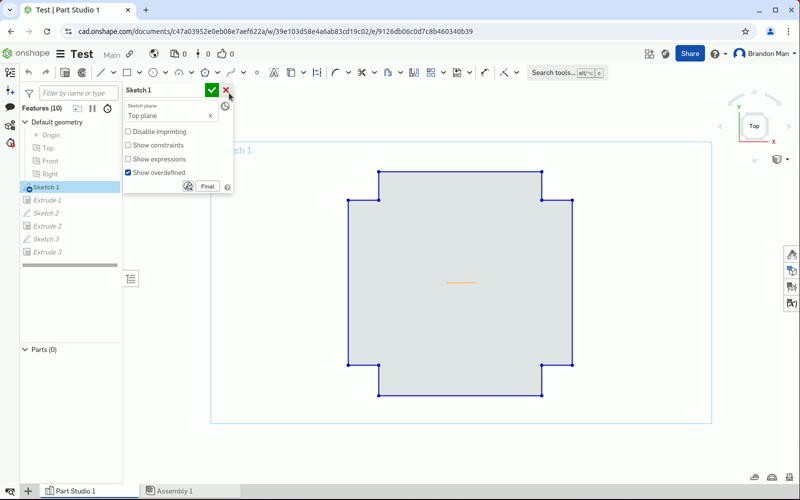
key(shift+s)
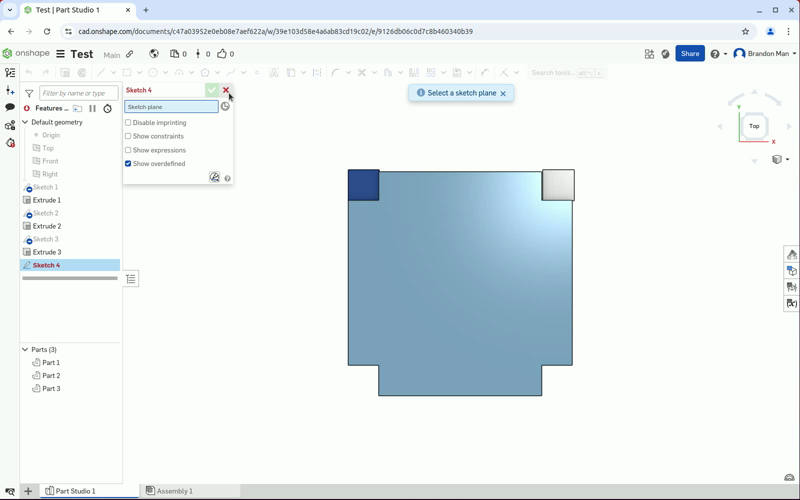
mouse_move(73, 150)
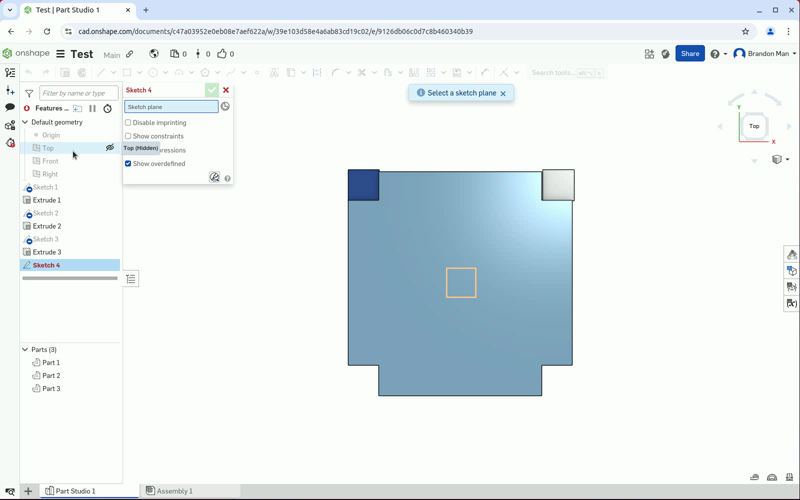
click(73, 150)
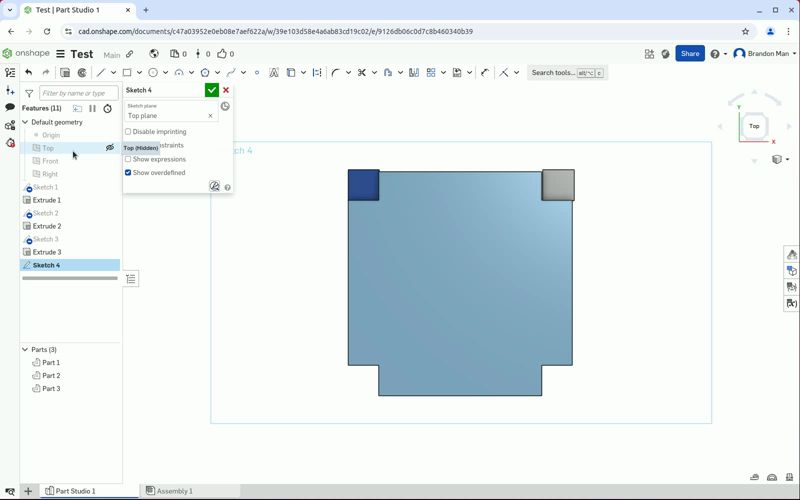
mouse_move(73, 352)
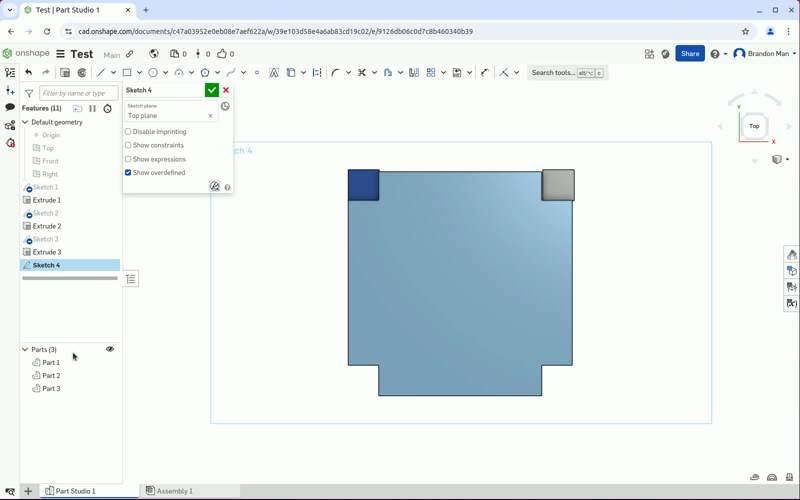
key(y)
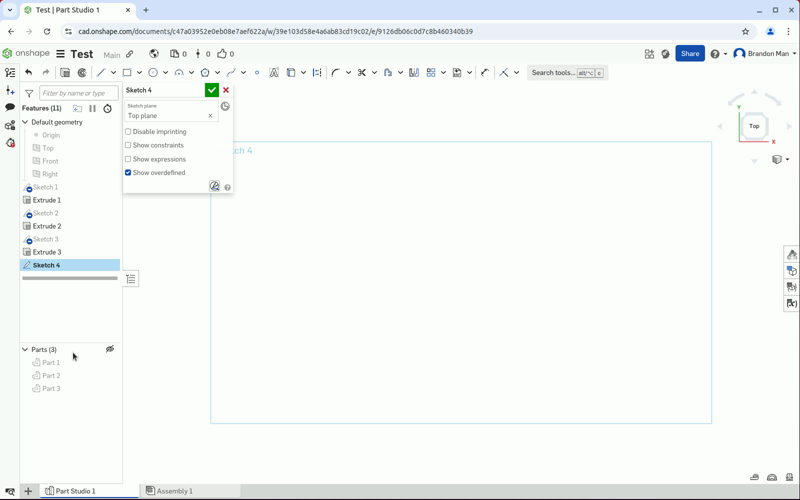
key(l)
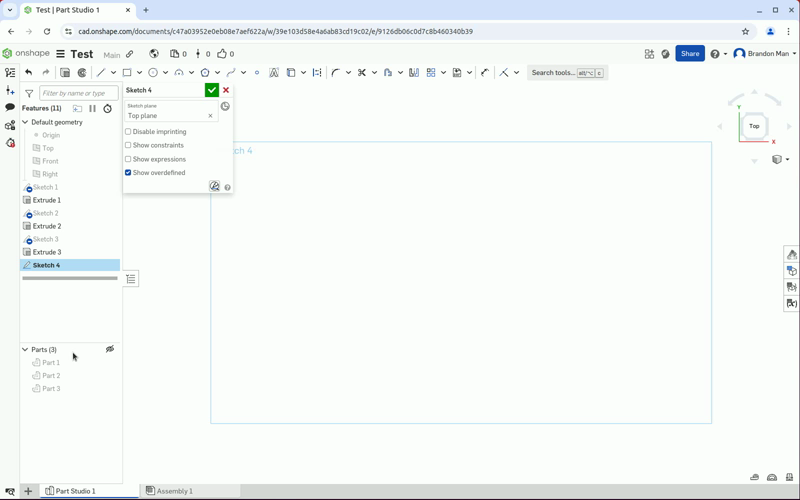
key_down(shift)
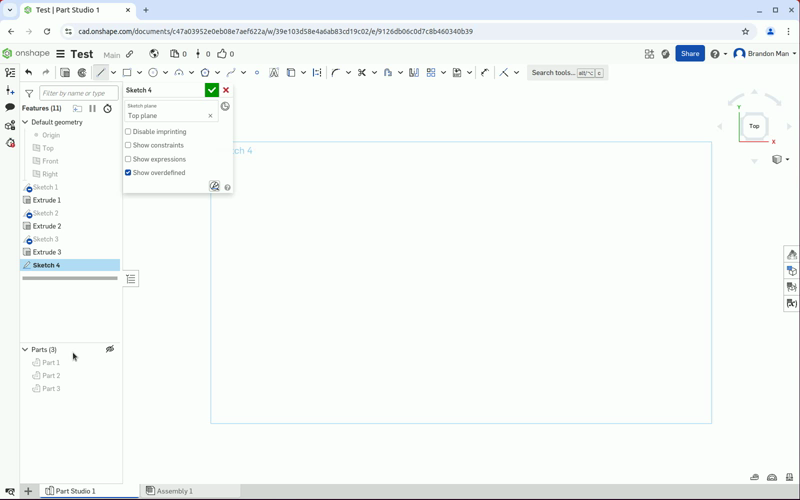
mouse_move(542, 395)
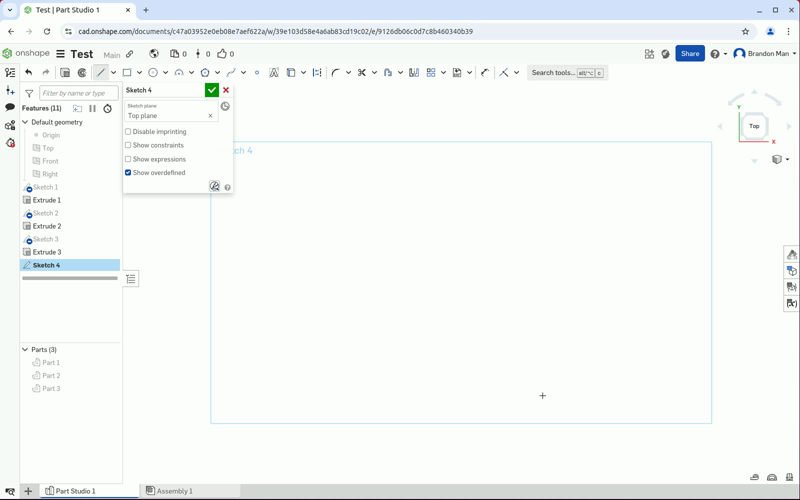
click(542, 395)
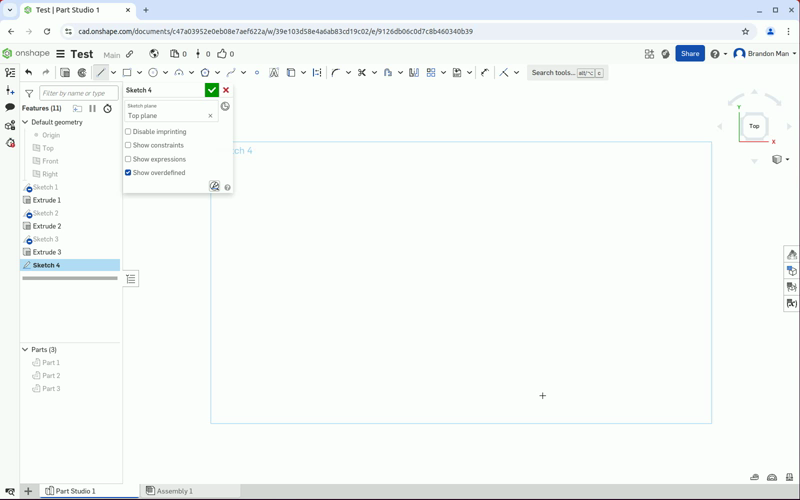
key_up(shift)
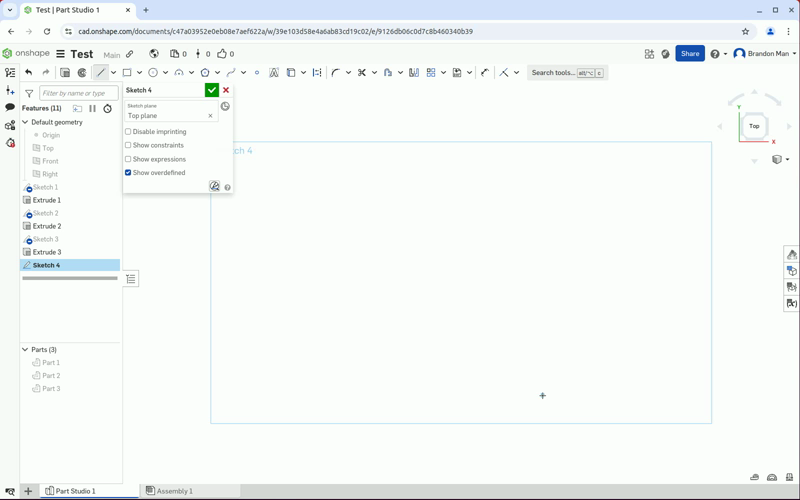
key_down(shift)
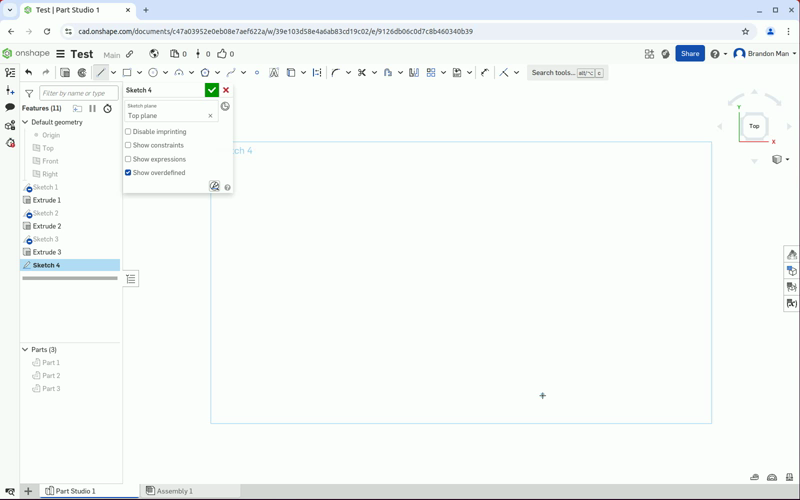
mouse_move(572, 395)
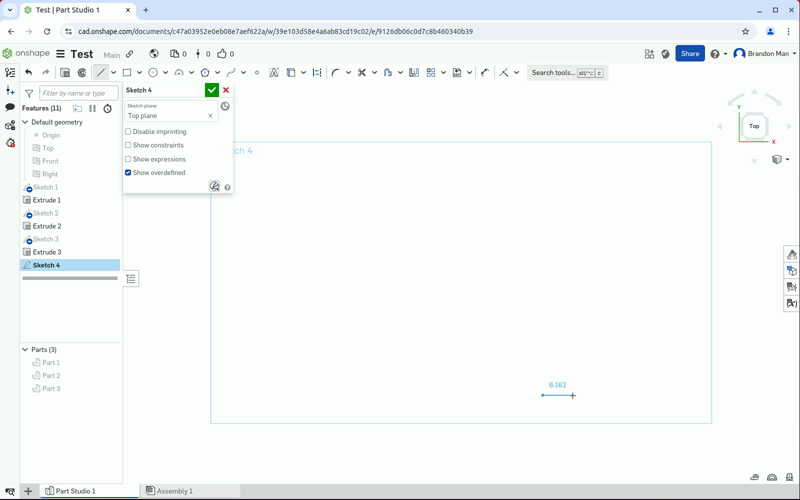
mouse_move(574, 395)
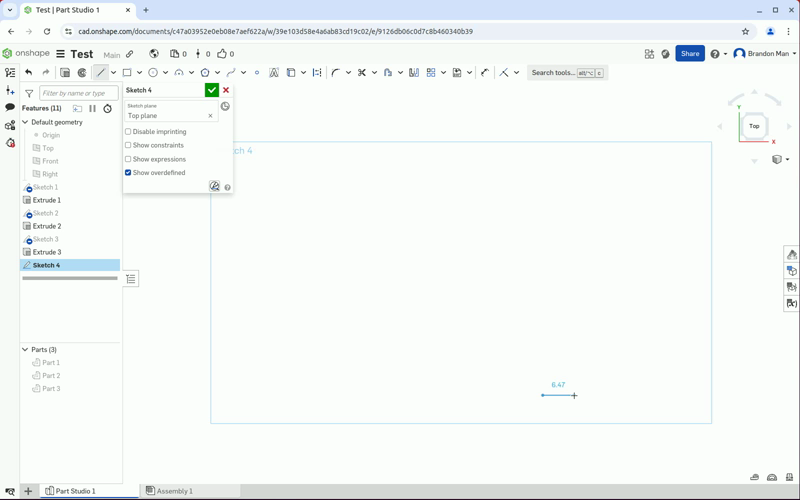
click(574, 395)
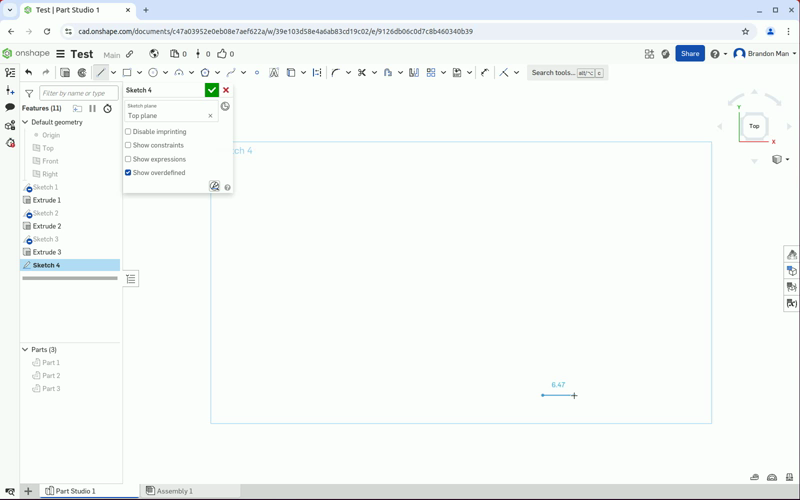
key_up(shift)
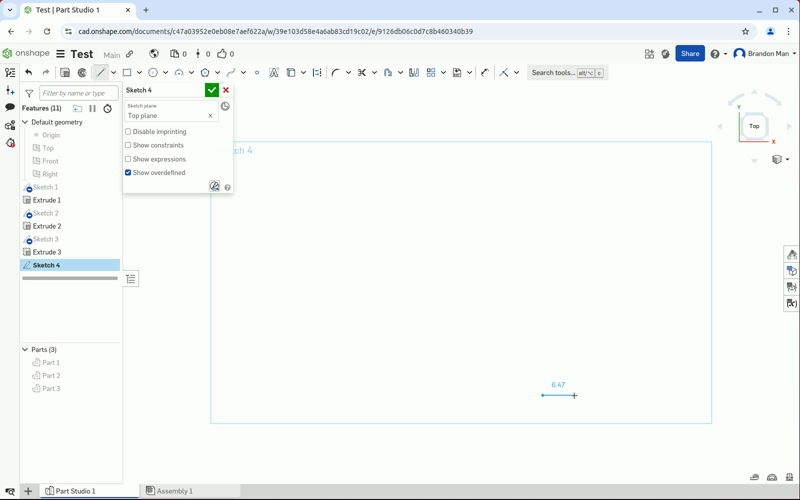
key_down(shift)
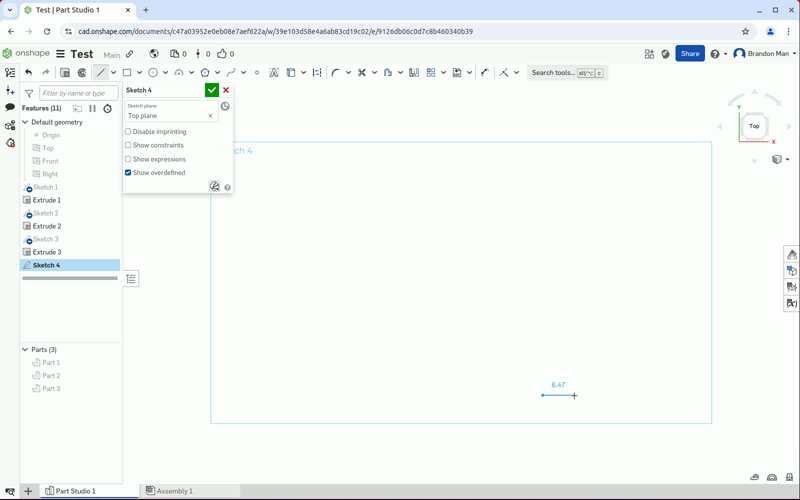
mouse_move(589, 395)
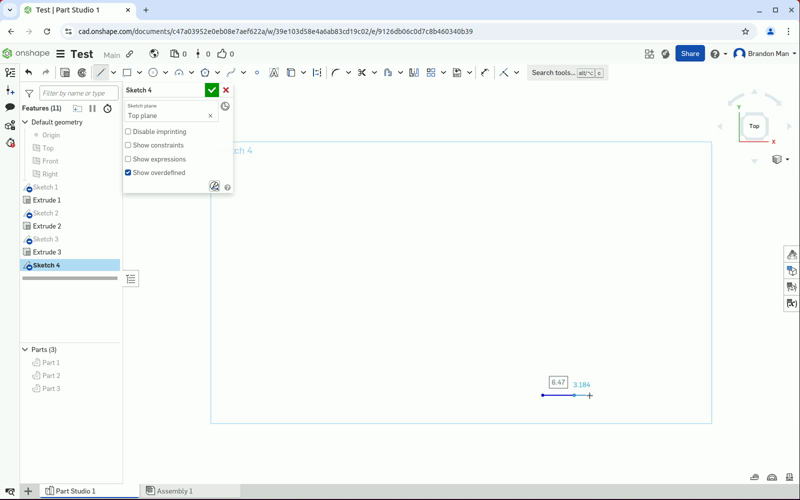
mouse_move(574, 364)
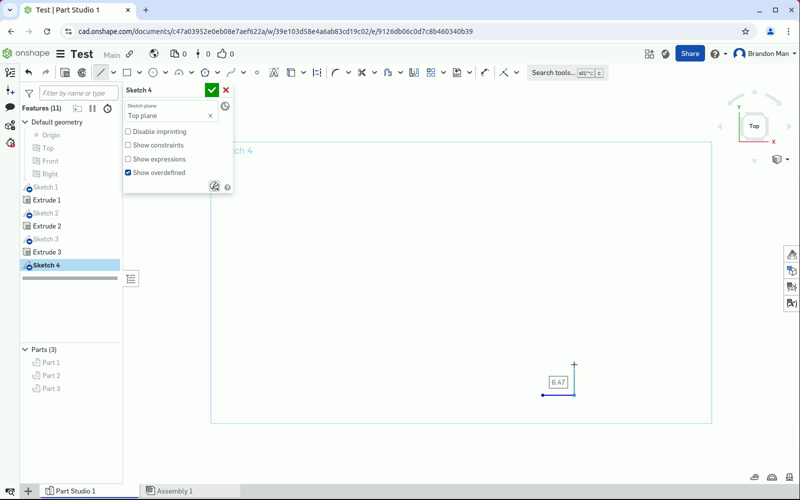
click(574, 364)
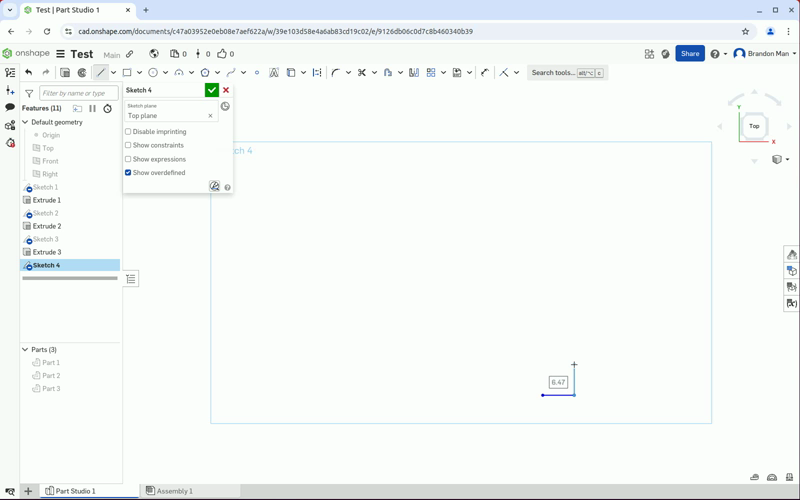
key_up(shift)
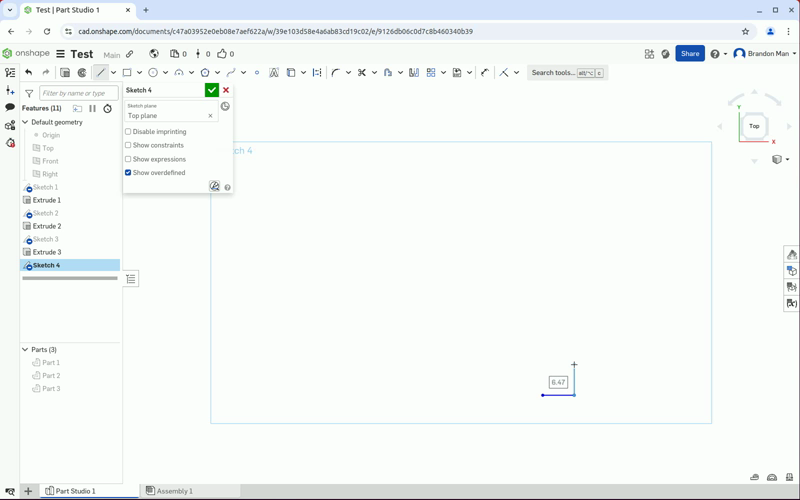
key_down(shift)
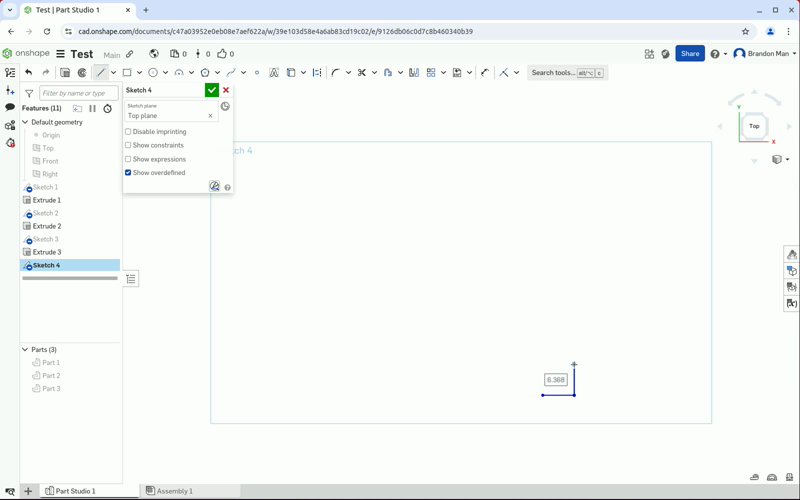
mouse_move(589, 364)
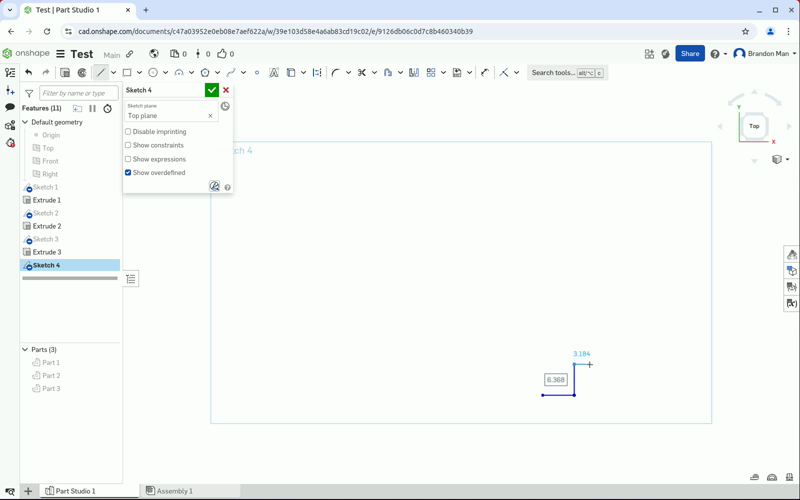
mouse_move(542, 364)
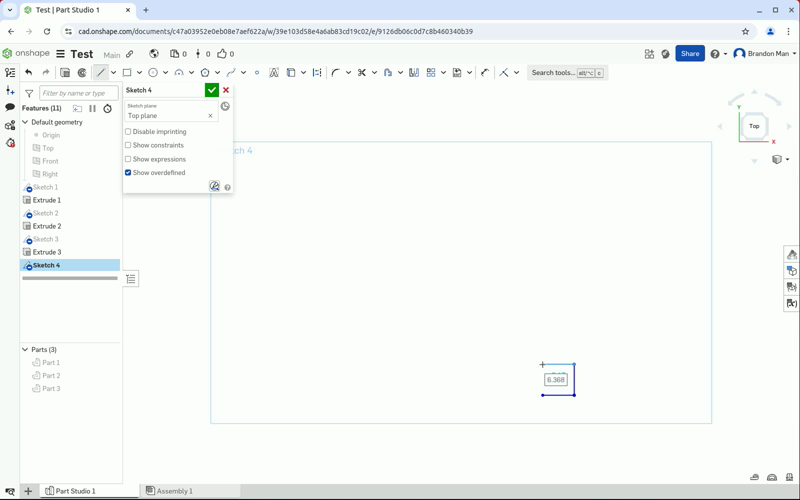
click(542, 364)
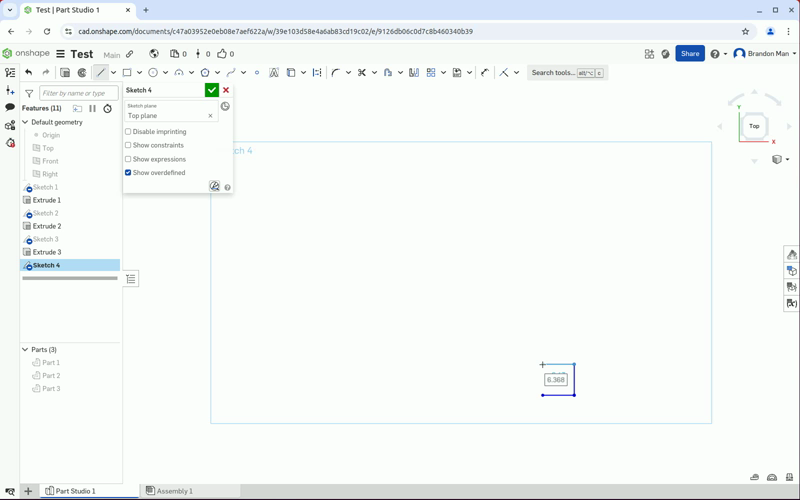
key_up(shift)
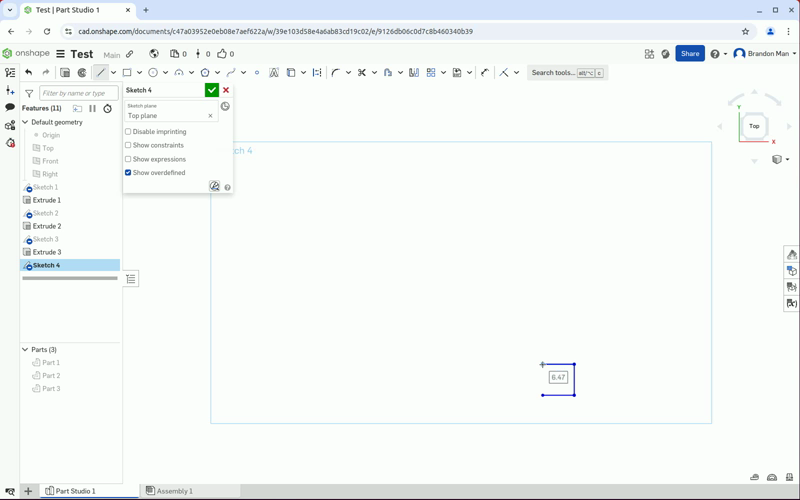
mouse_move(572, 364)
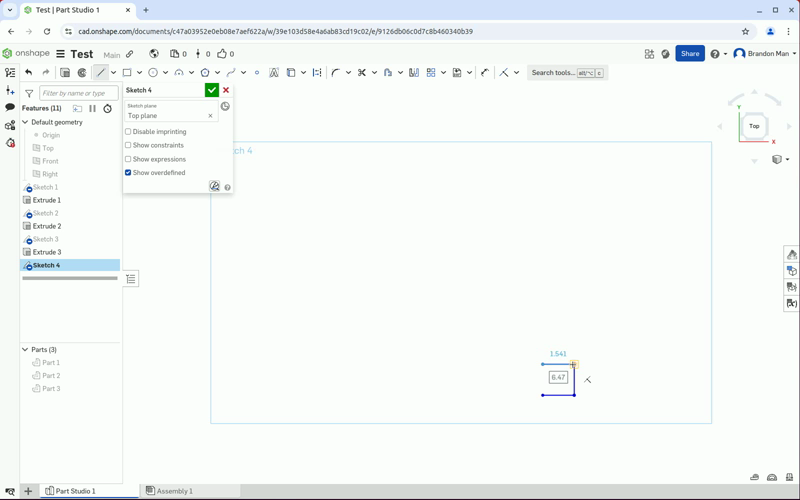
key_down(shift)
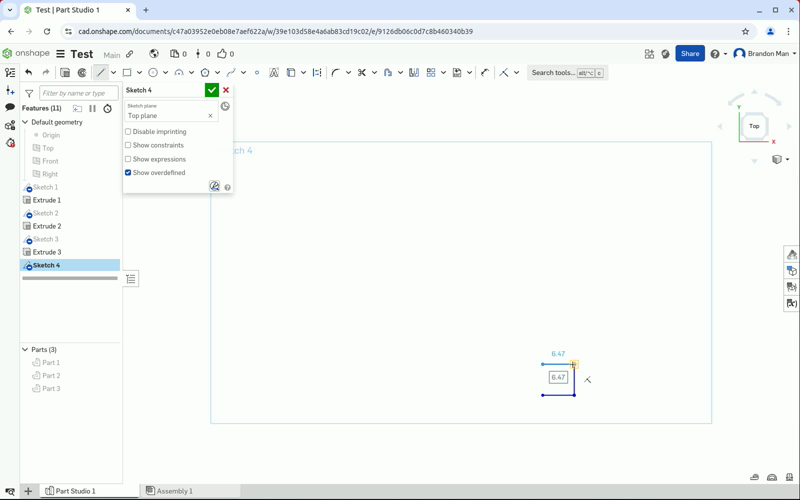
mouse_move(542, 395)
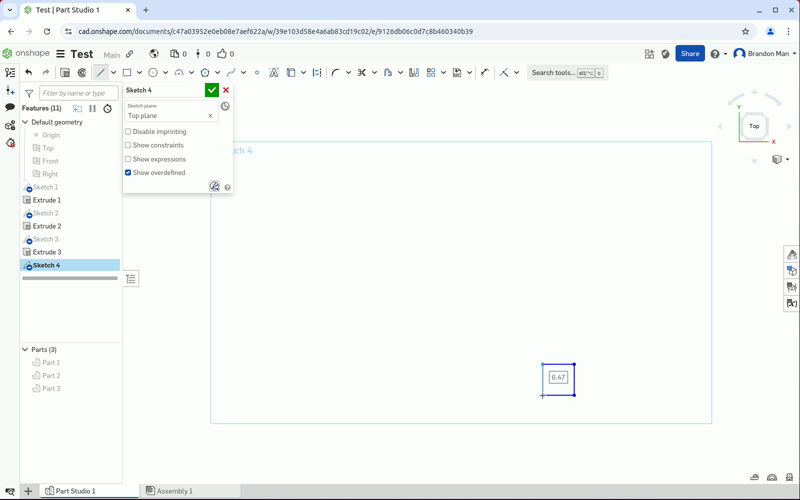
key_up(shift)
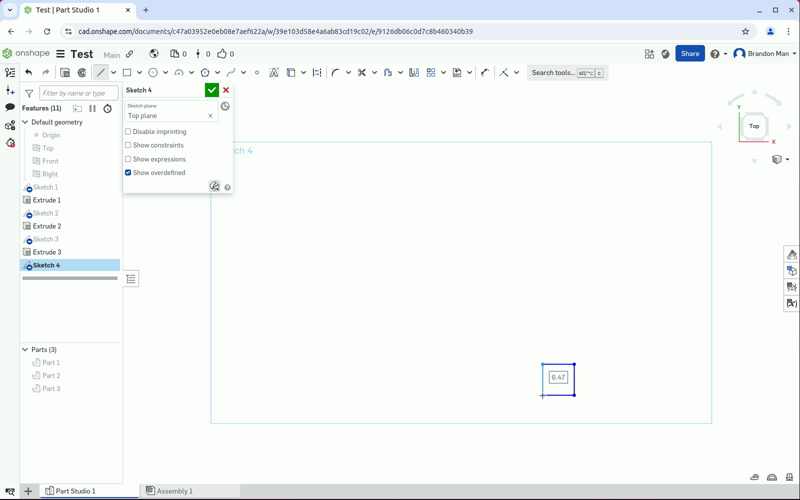
click(542, 395)
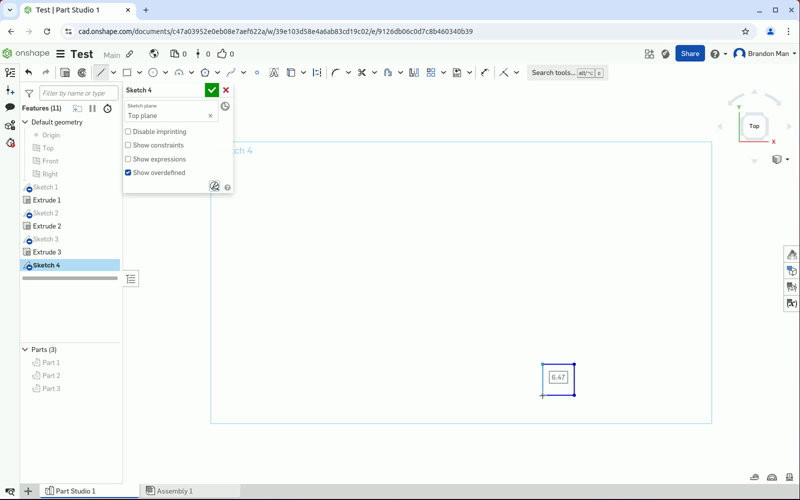
key(esc)
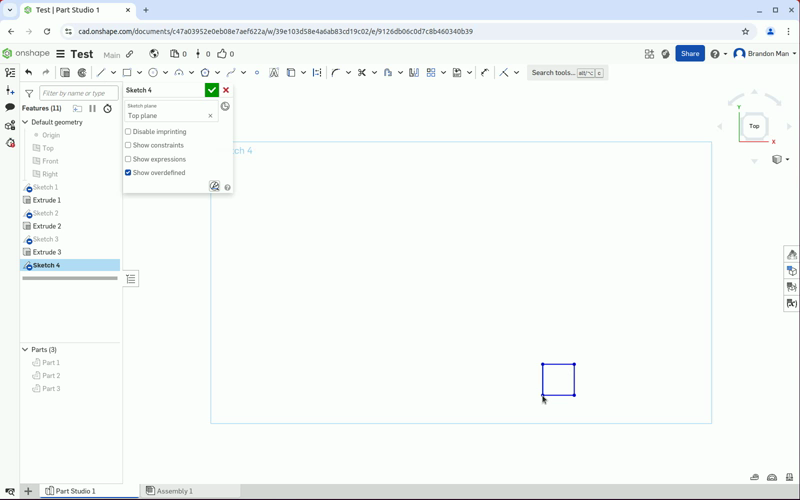
mouse_move(556, 377)
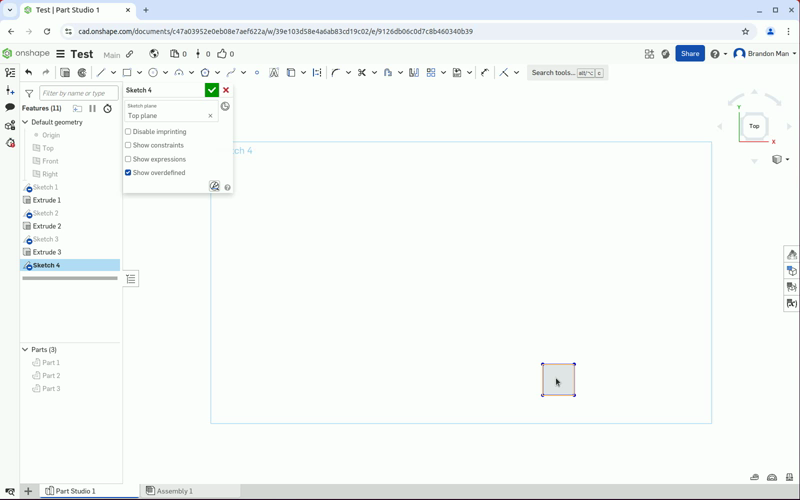
scroll(6)
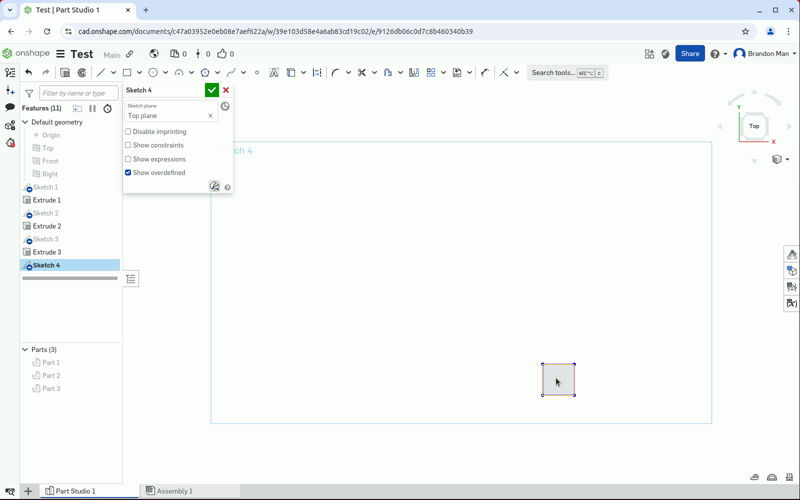
scroll(6)
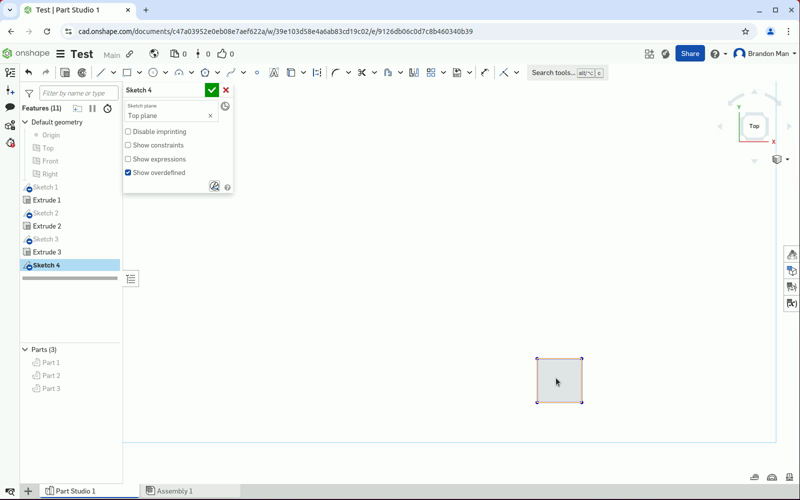
scroll(6)
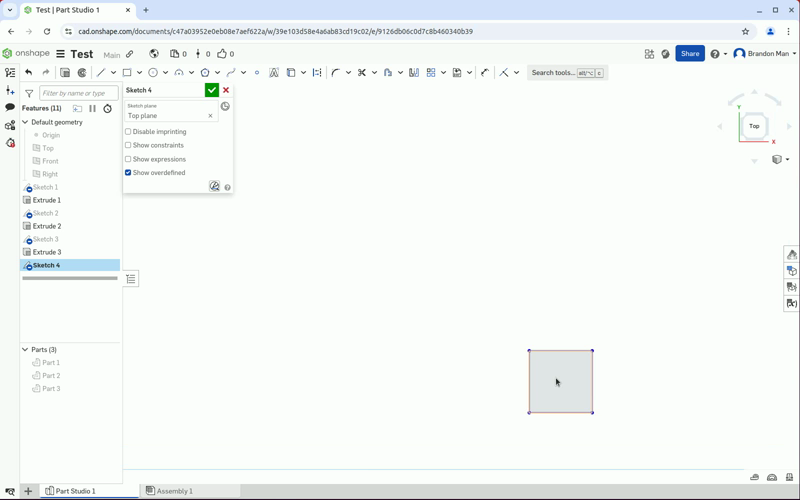
scroll(6)
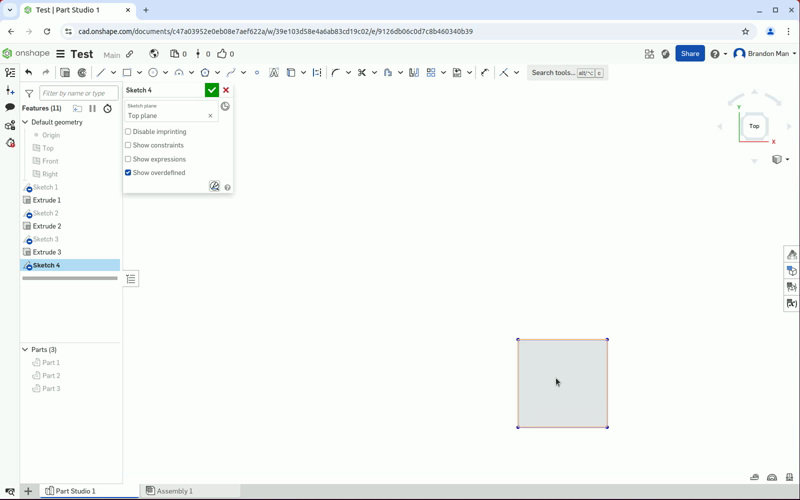
scroll(6)
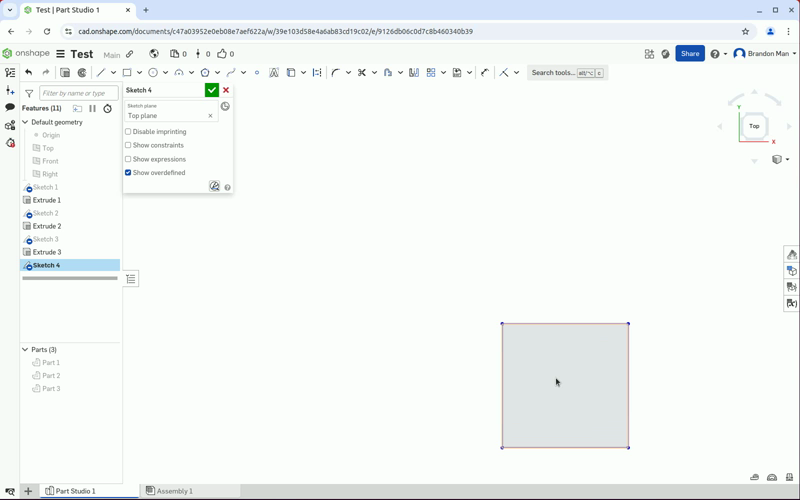
scroll(6)
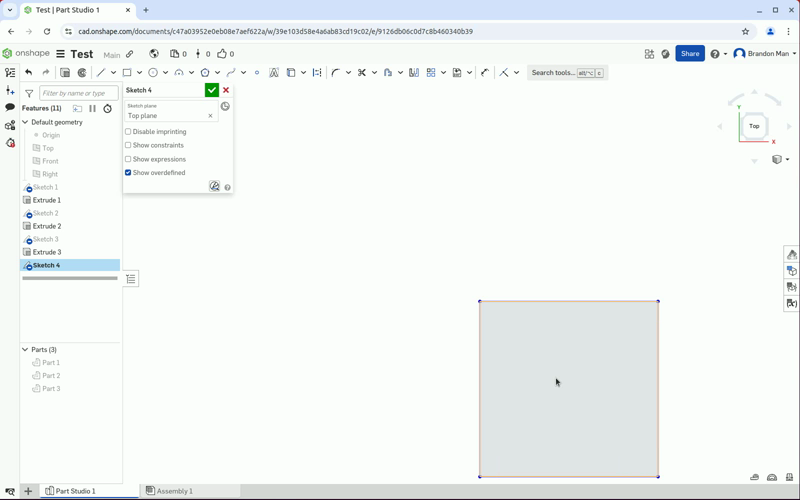
scroll(6)
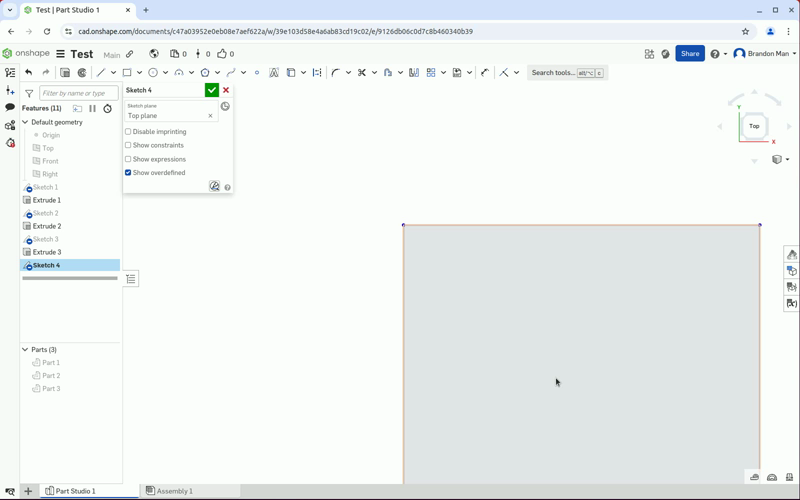
click(556, 377)
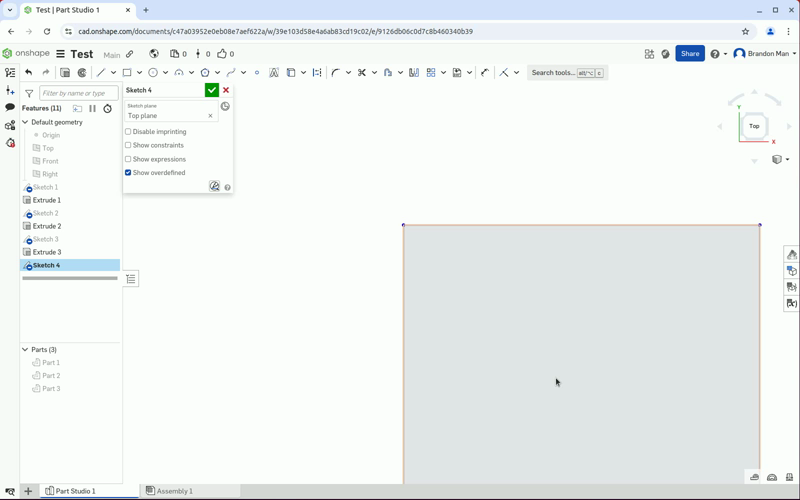
scroll(-6)
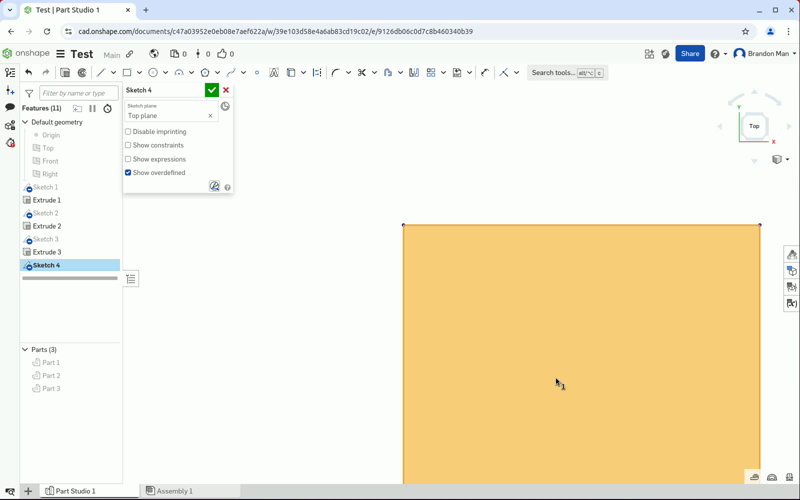
scroll(-6)
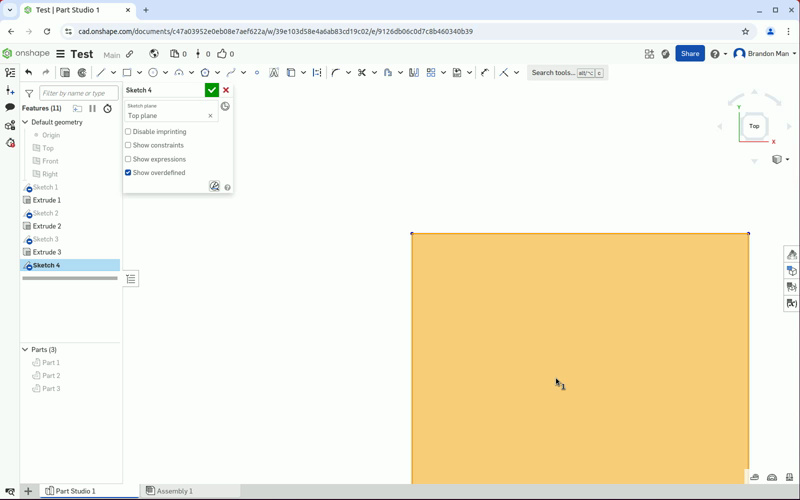
scroll(-6)
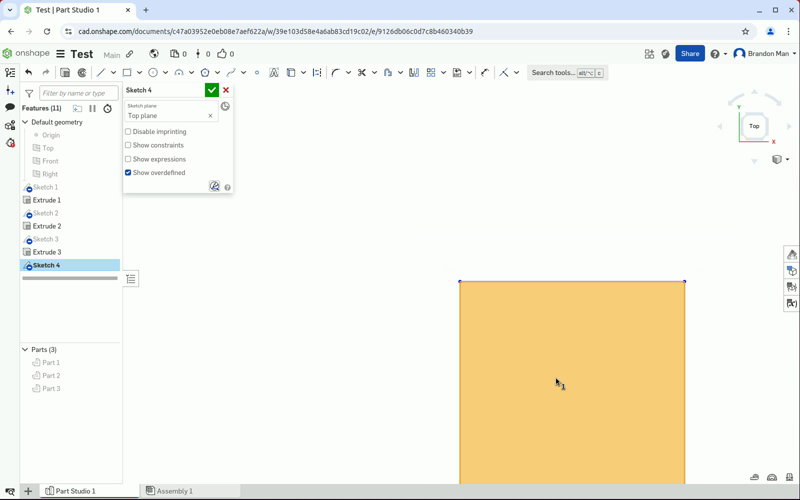
scroll(-6)
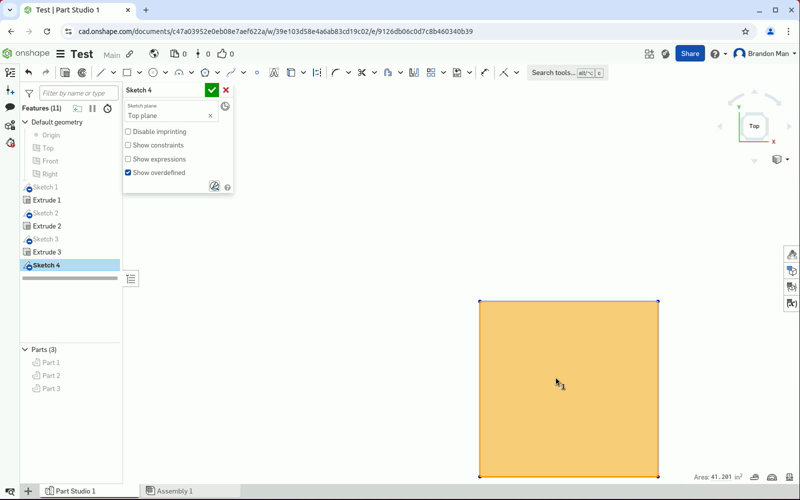
scroll(-6)
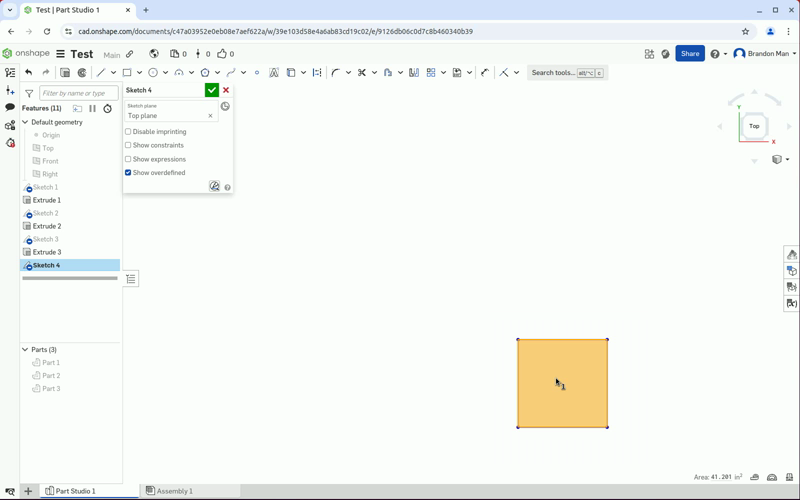
scroll(-6)
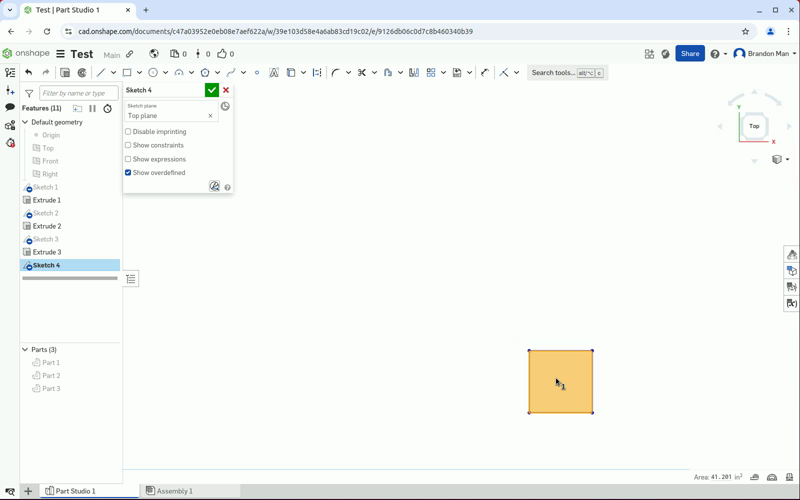
scroll(-6)
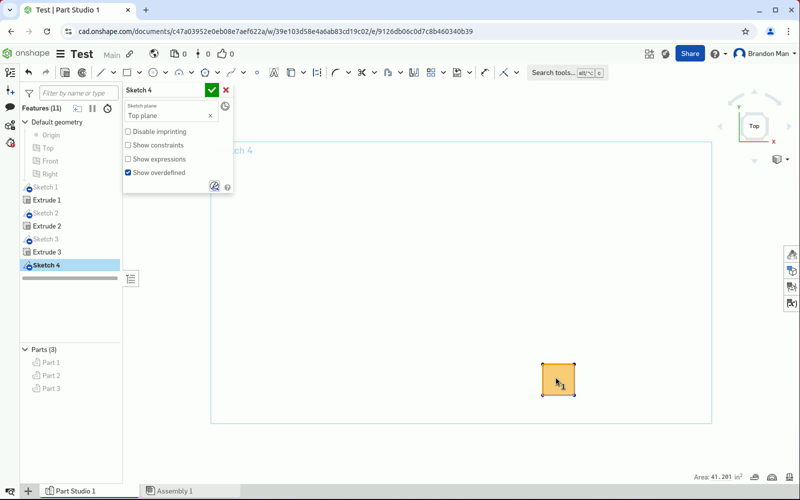
mouse_move(73, 352)
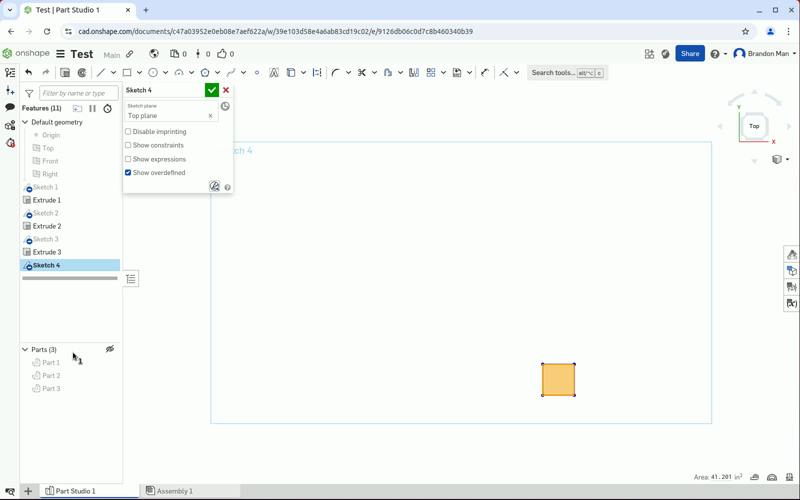
key(shift+y)
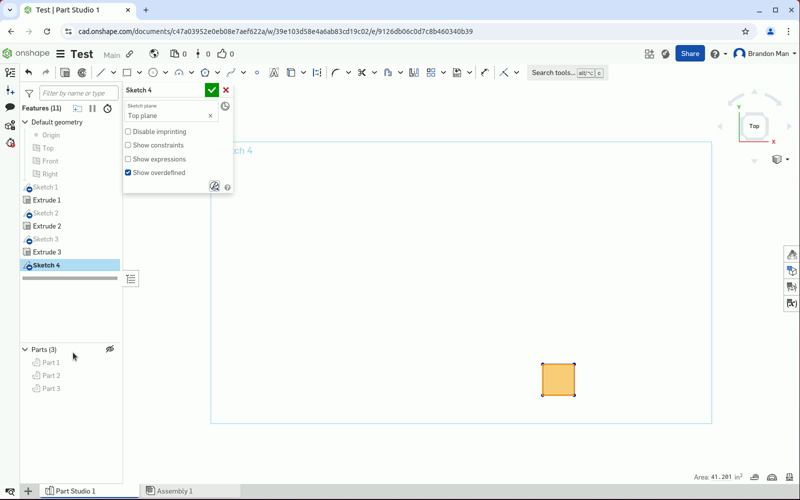
key(shift+e)
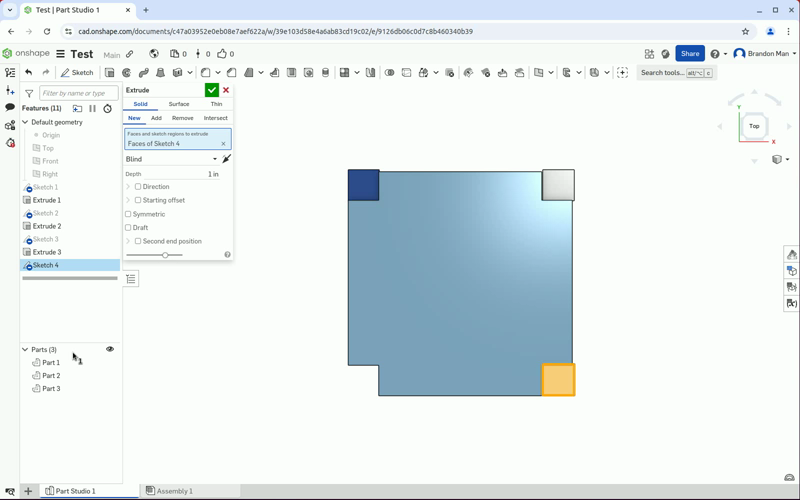
mouse_move(143, 106)
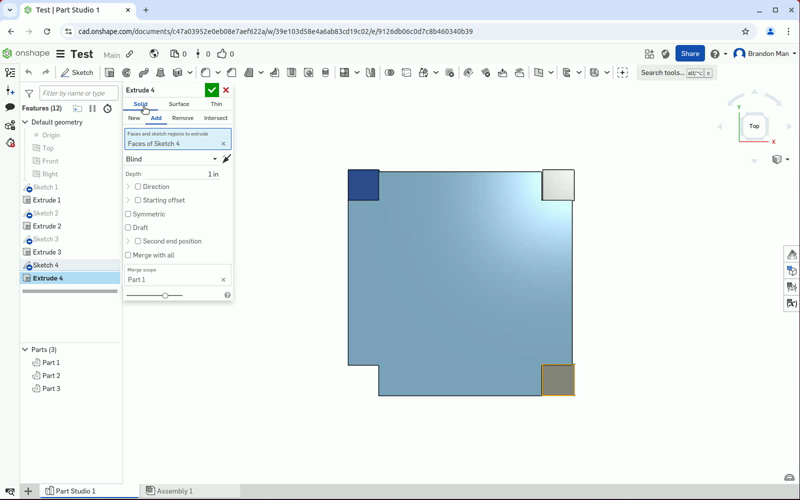
click(143, 106)
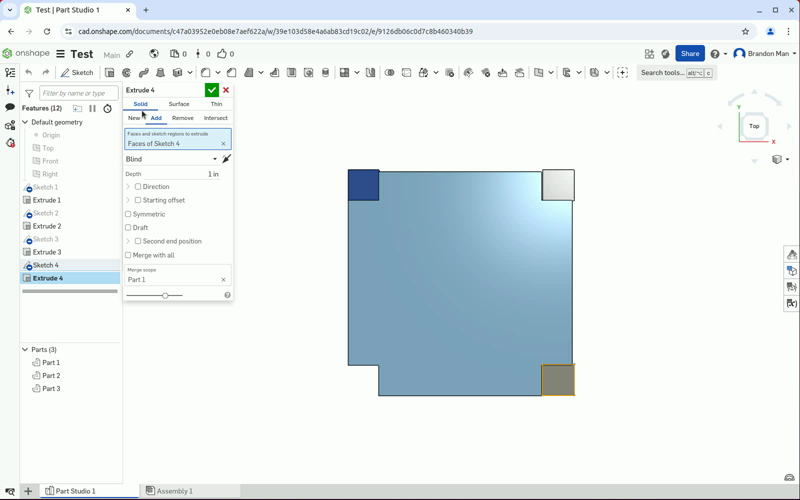
mouse_move(137, 120)
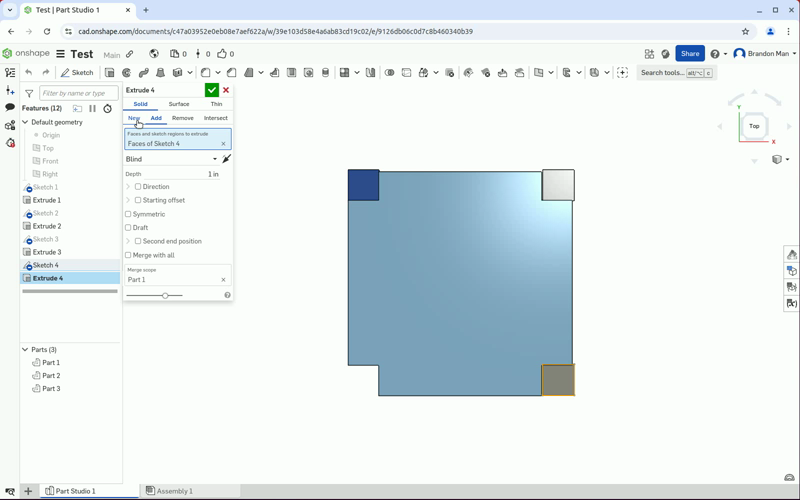
click(137, 120)
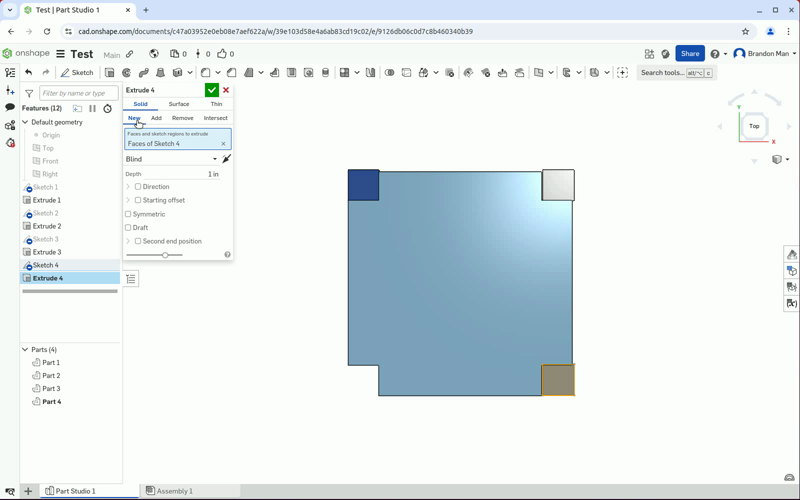
key(tab, 4)
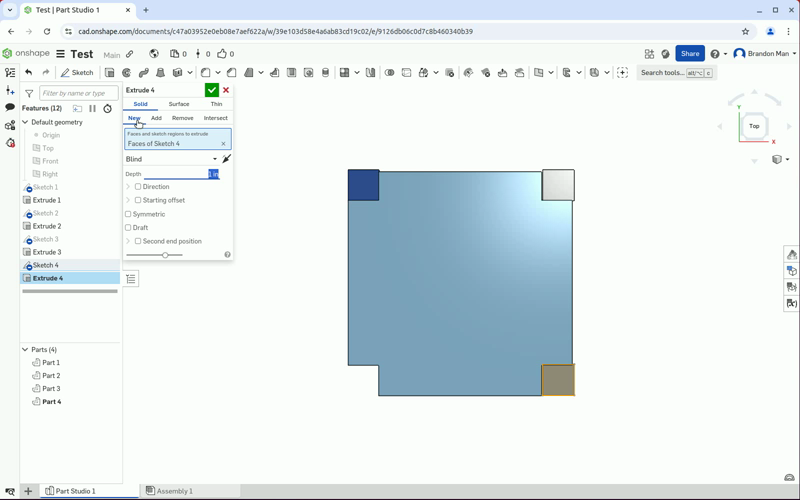
text(2.166)
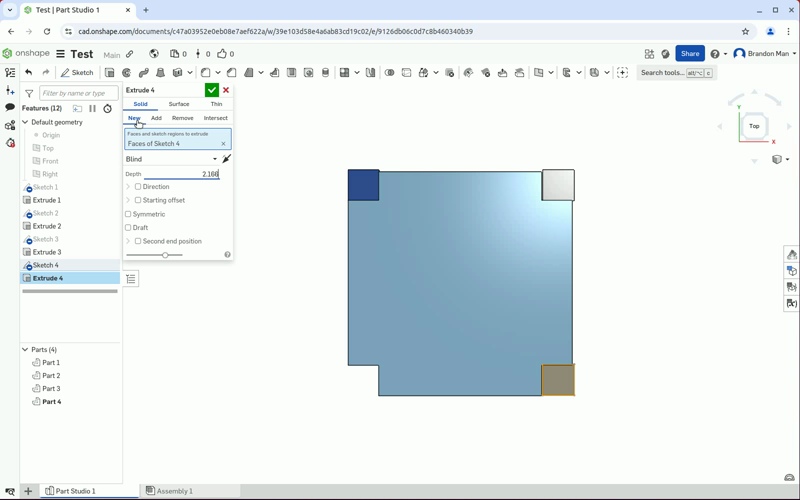
key(enter)
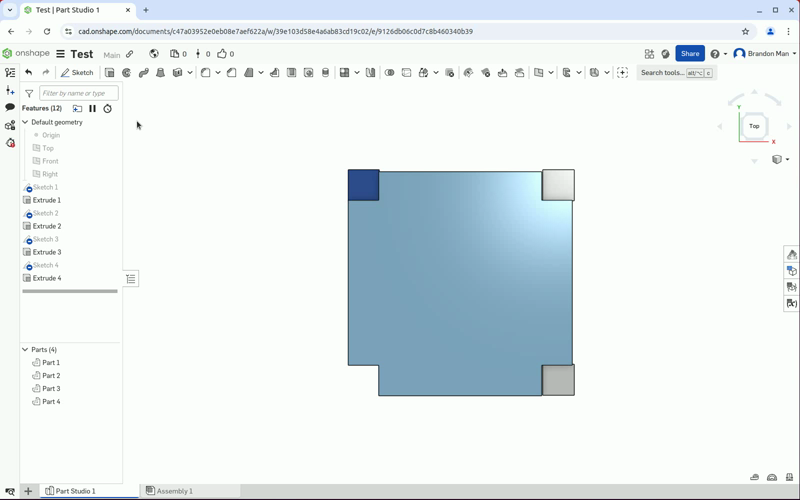
key(shift+h)
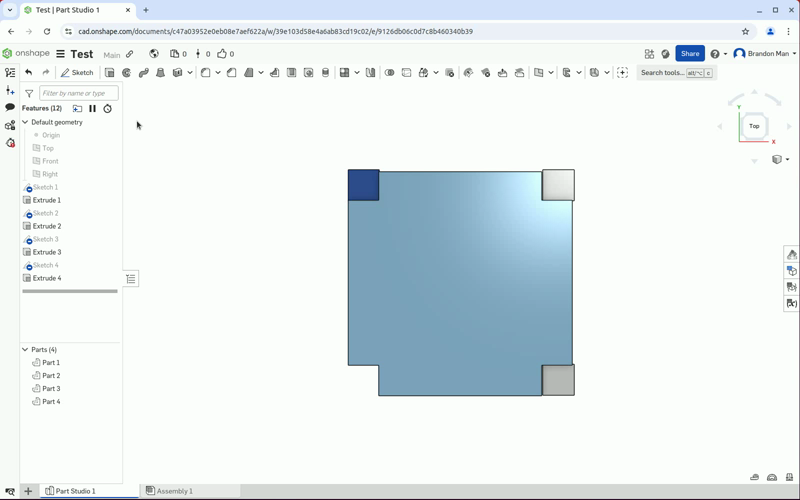
key(shift+h)
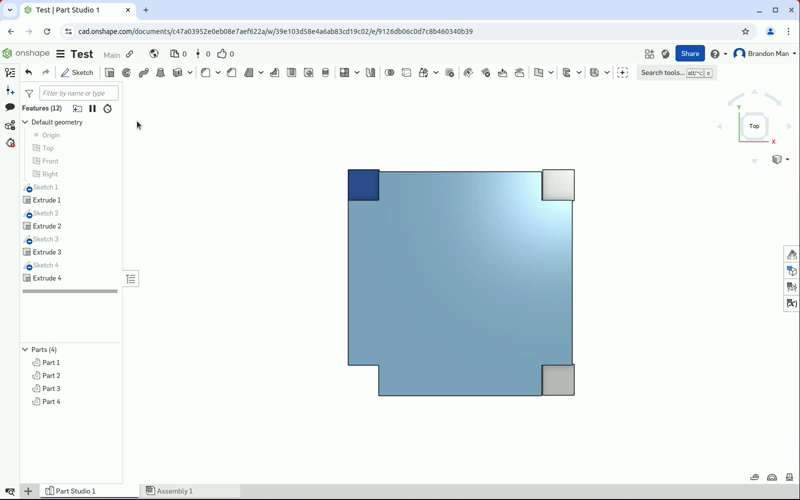
mouse_move(73, 189)
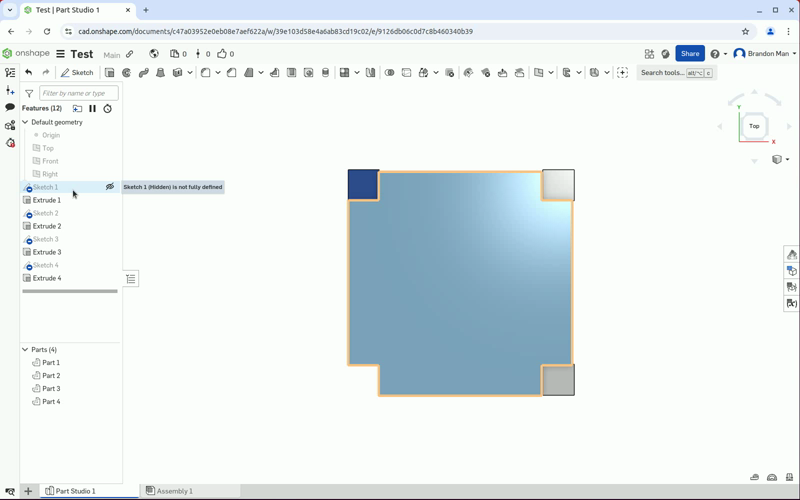
click(73, 189)
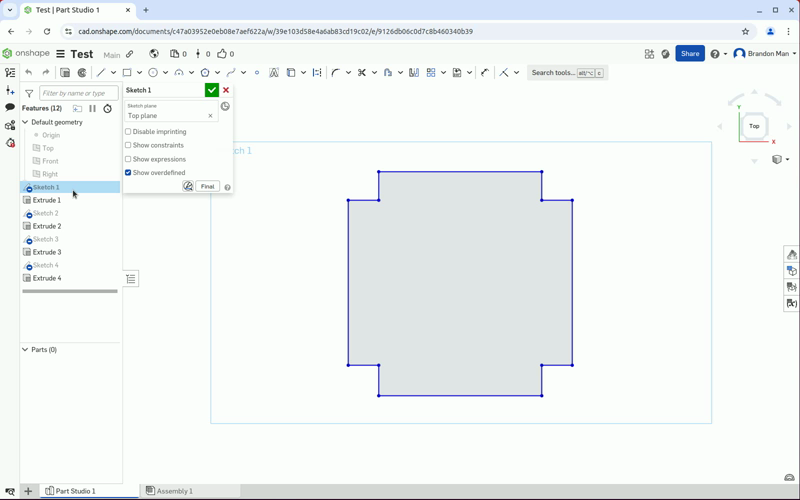
mouse_move(229, 92)
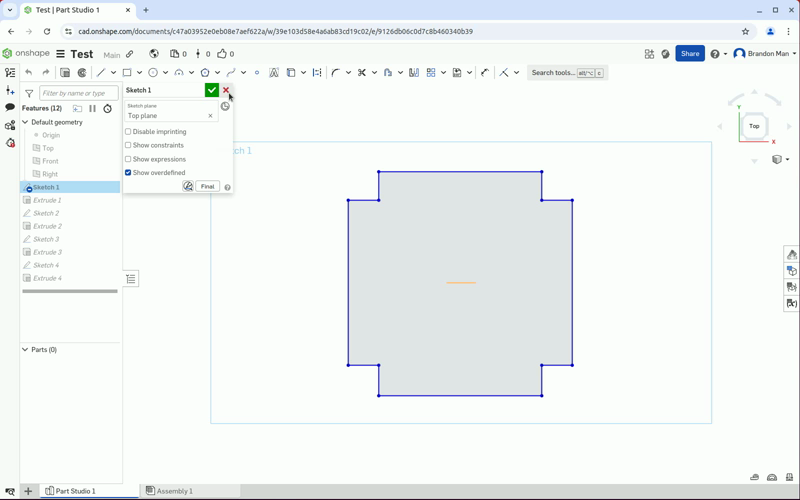
click(229, 92)
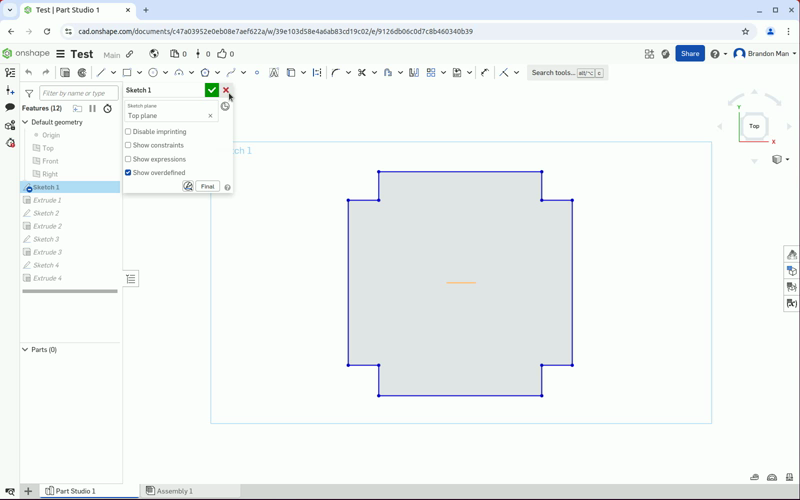
key(shift+s)
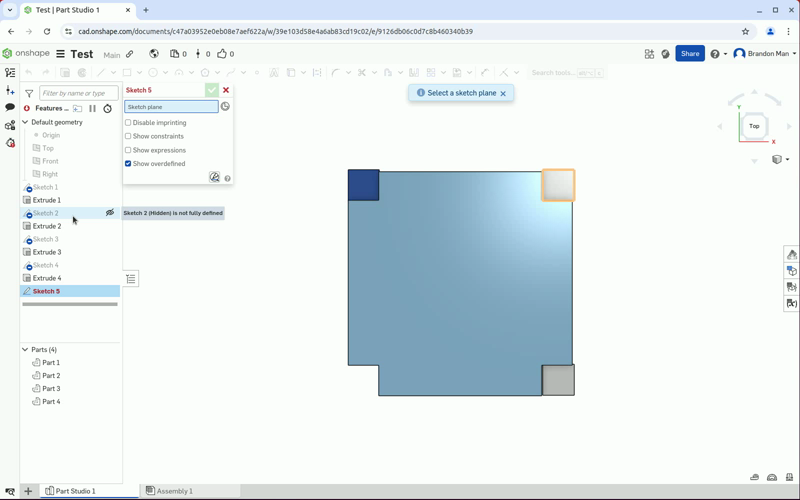
scroll(3)
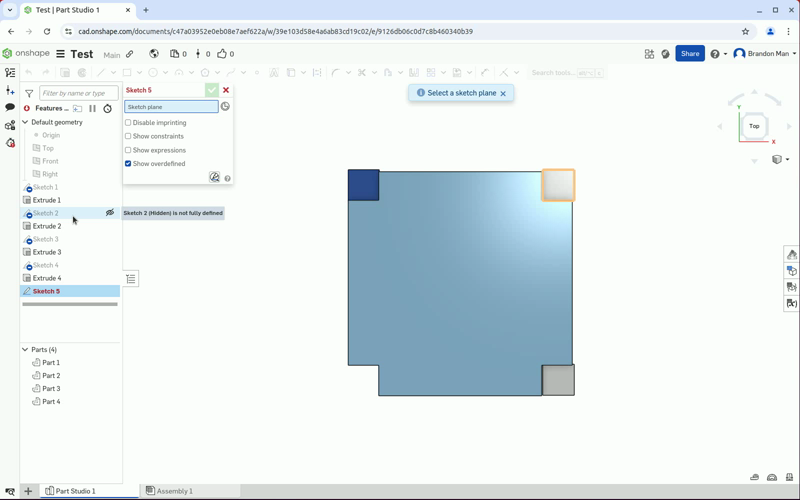
mouse_move(73, 150)
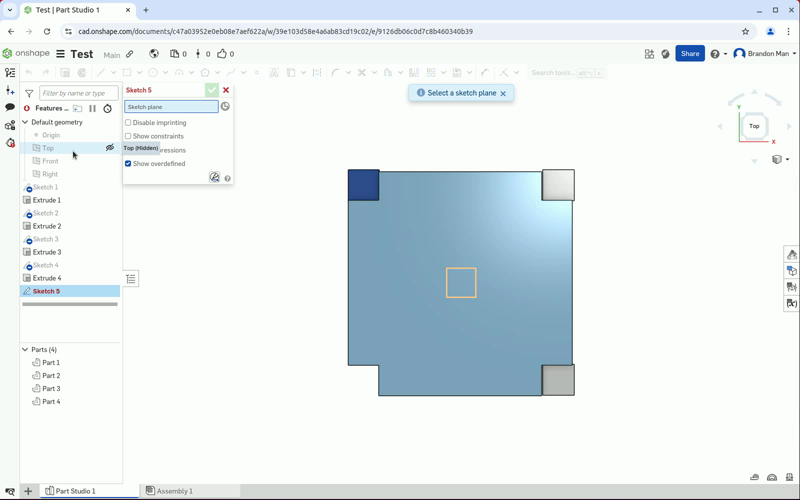
click(73, 150)
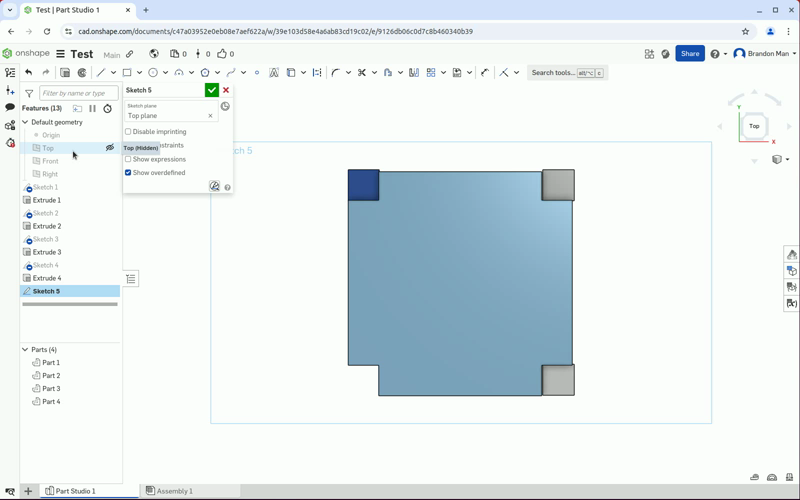
mouse_move(73, 352)
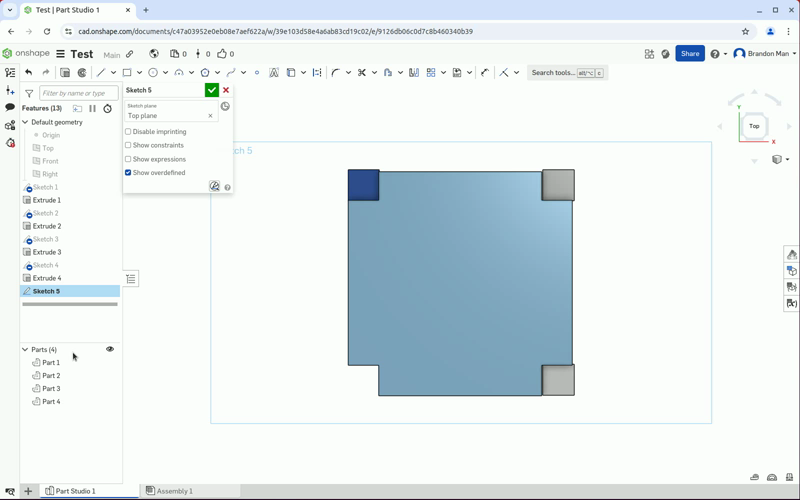
key(y)
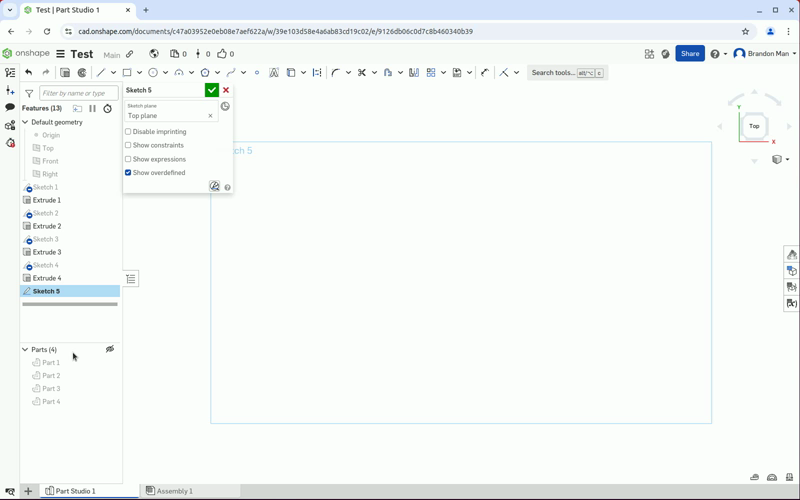
key(l)
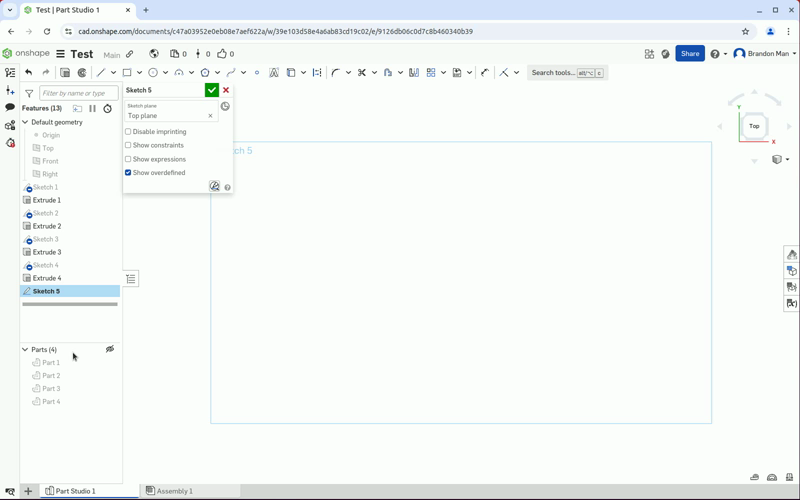
key_down(shift)
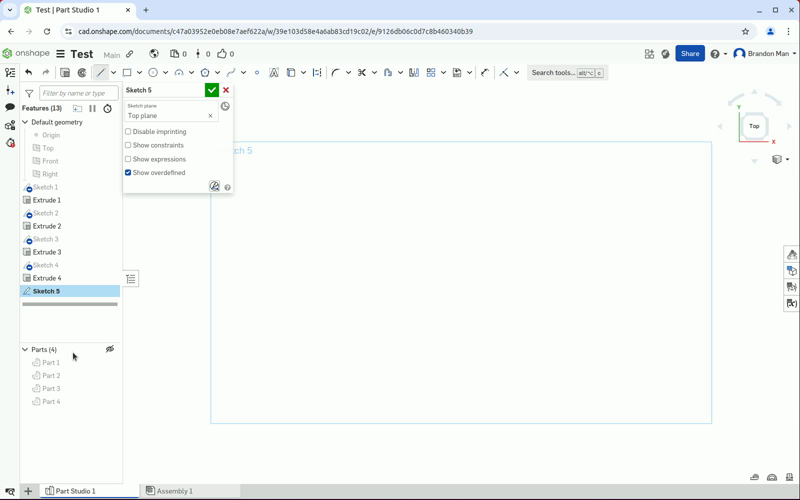
mouse_move(348, 395)
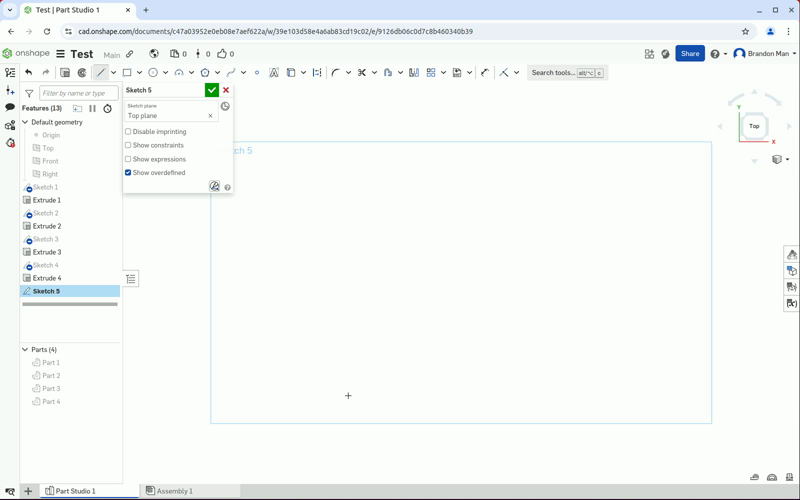
click(348, 395)
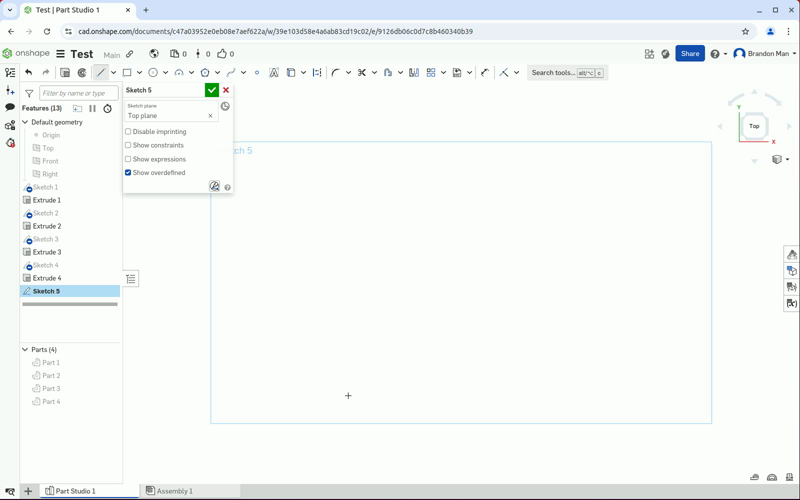
key_up(shift)
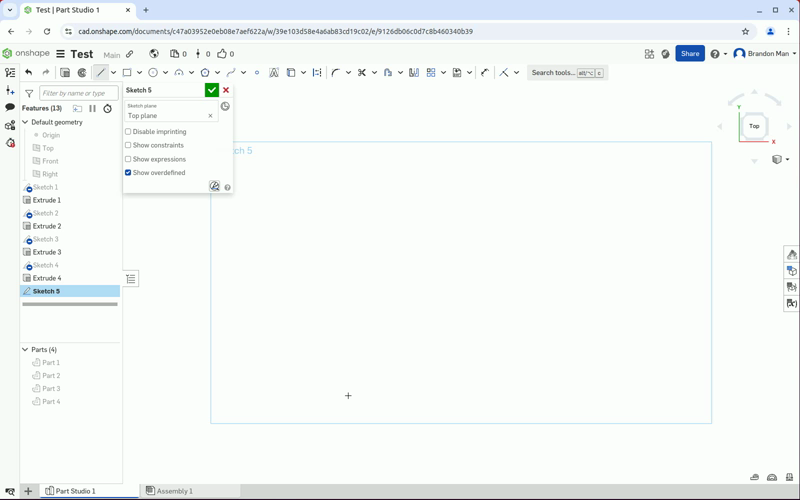
key_down(shift)
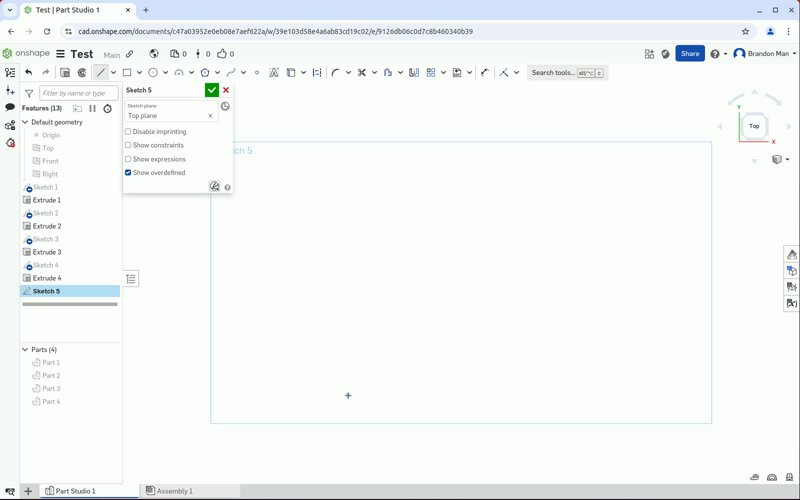
mouse_move(378, 395)
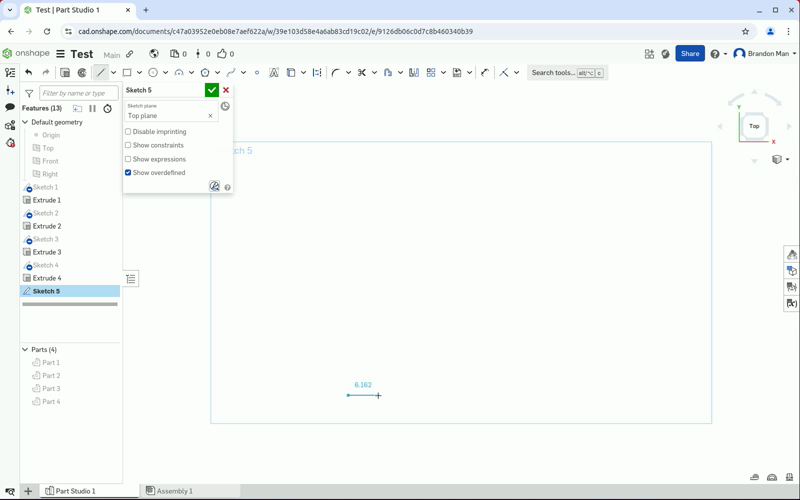
mouse_move(379, 395)
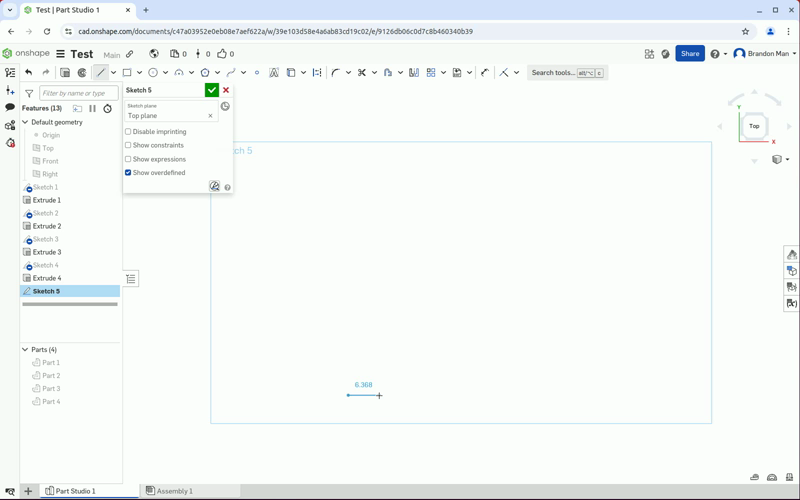
click(379, 395)
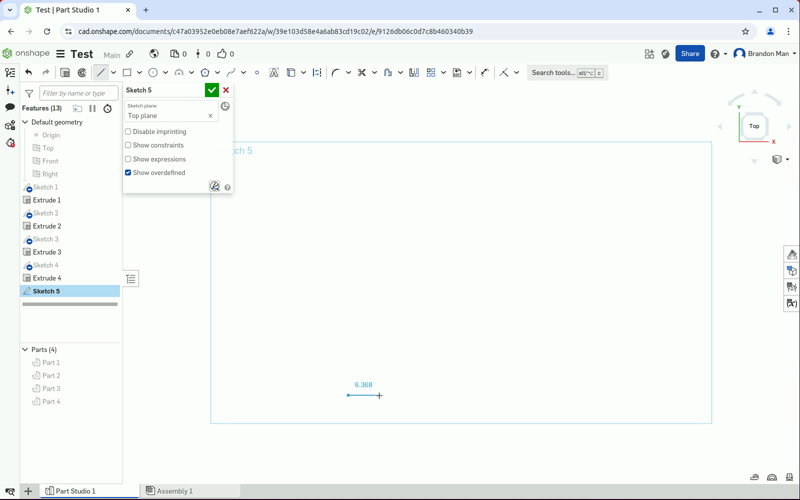
key_up(shift)
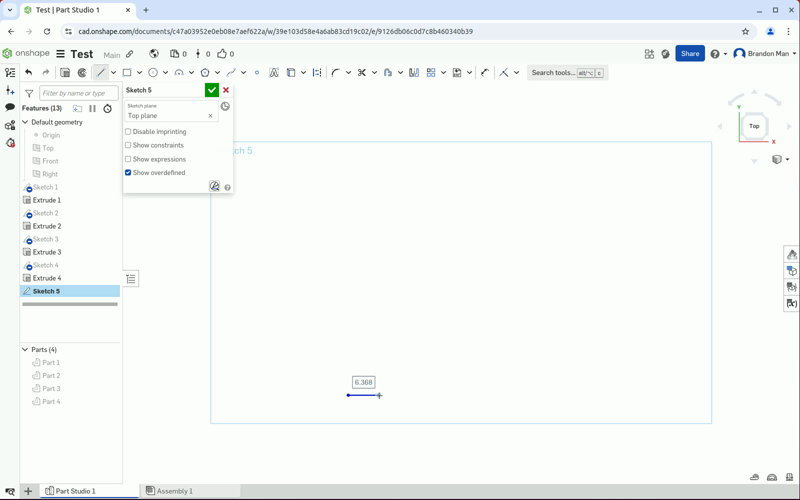
key_down(shift)
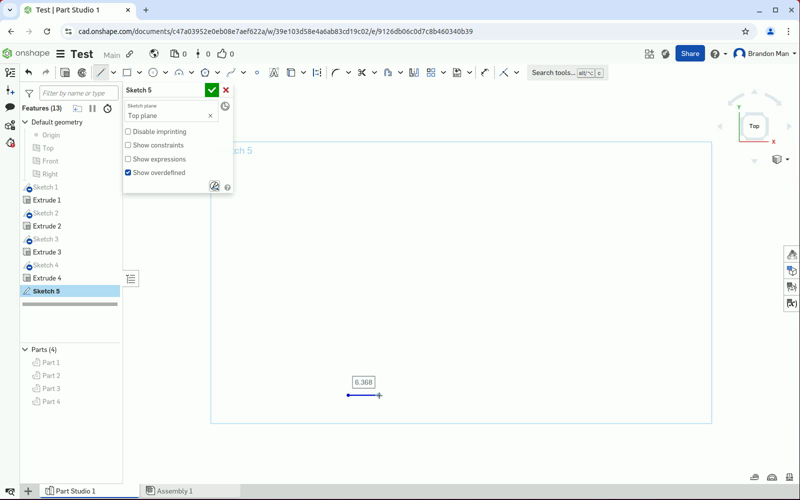
mouse_move(409, 395)
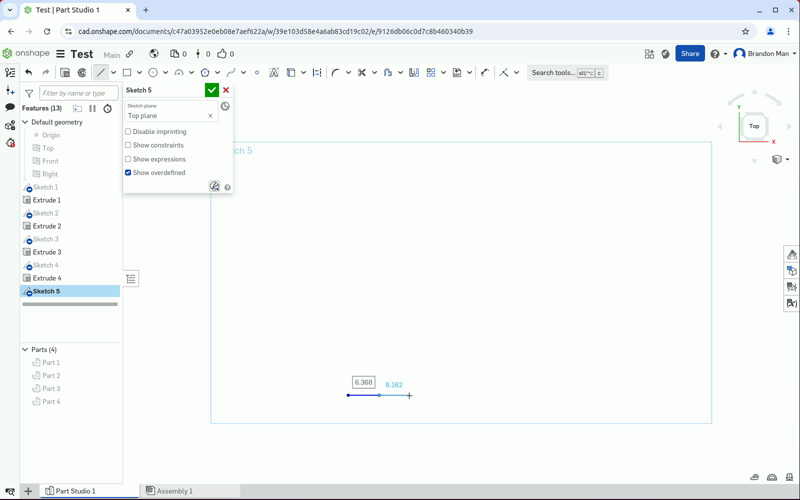
mouse_move(379, 364)
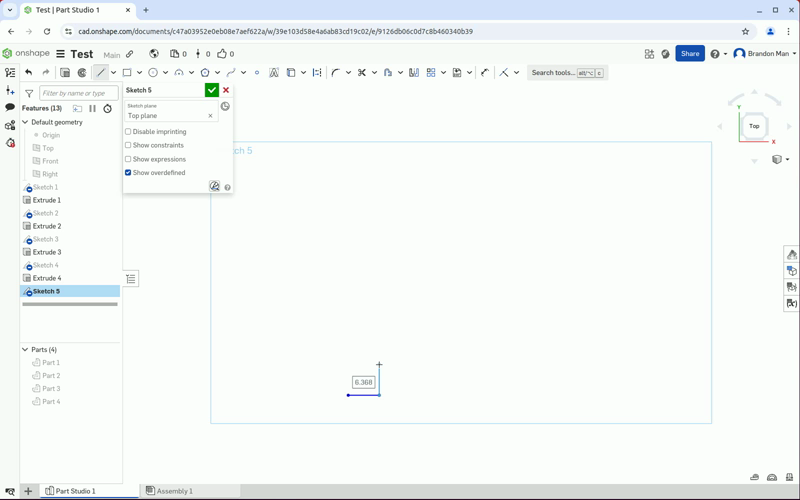
click(379, 364)
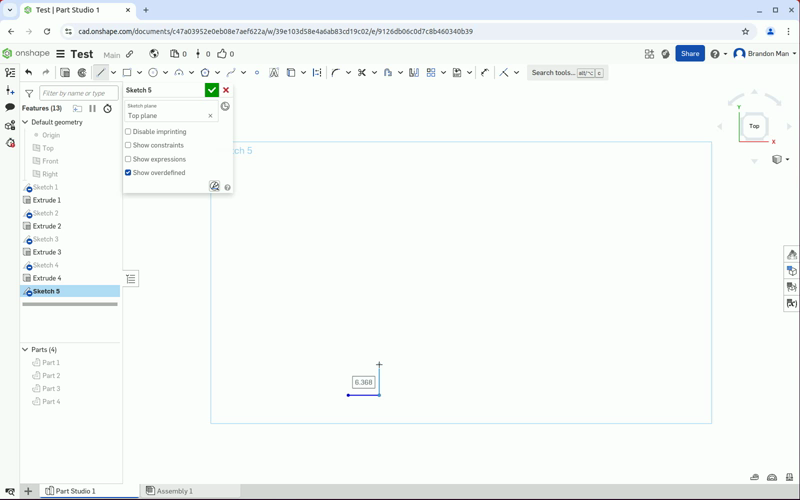
key_up(shift)
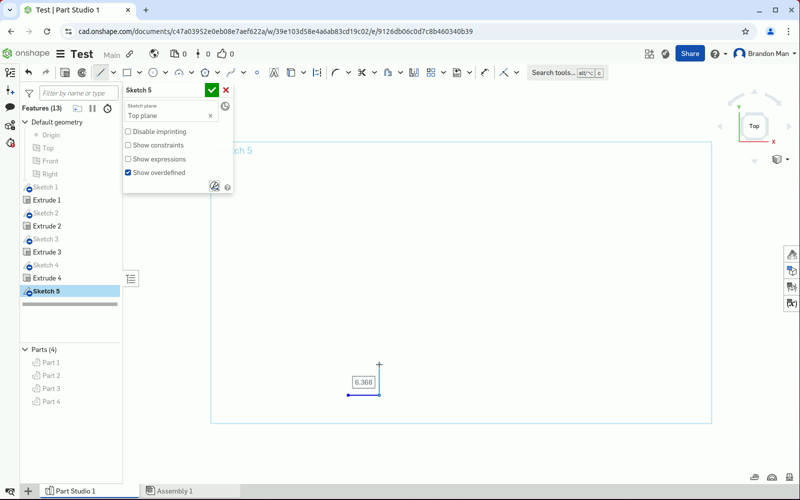
key_down(shift)
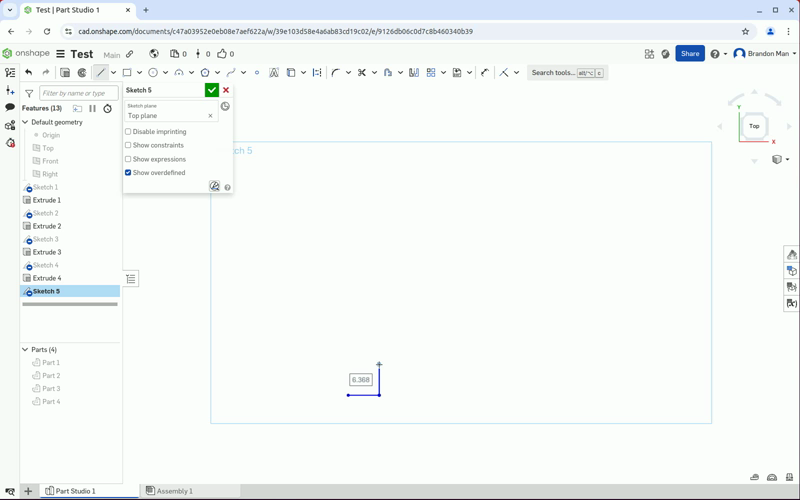
mouse_move(409, 364)
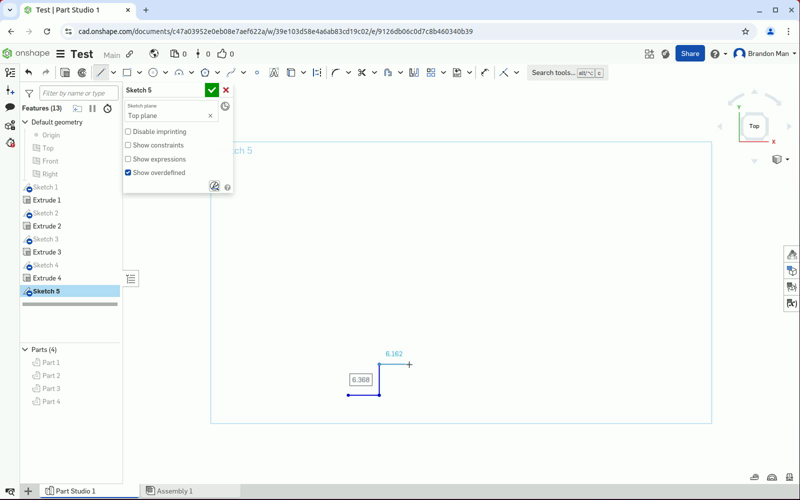
mouse_move(348, 364)
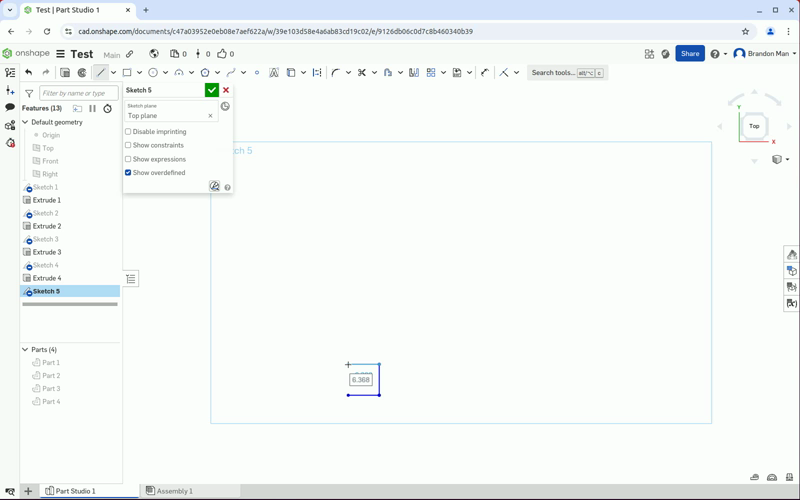
click(348, 364)
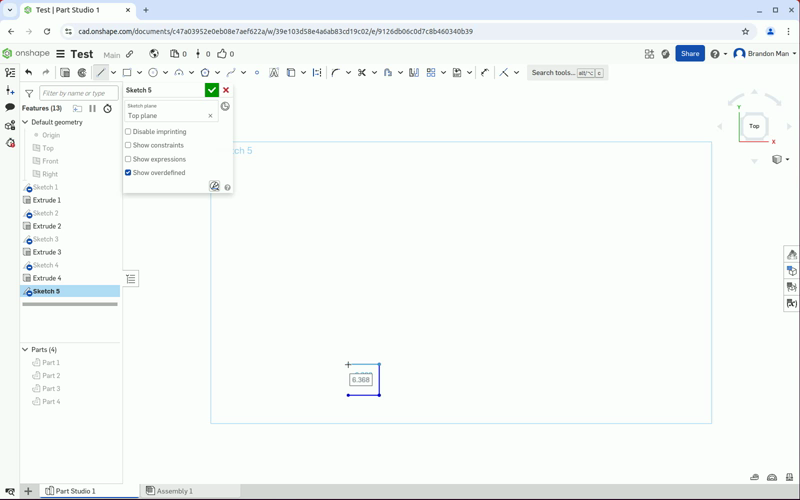
key_up(shift)
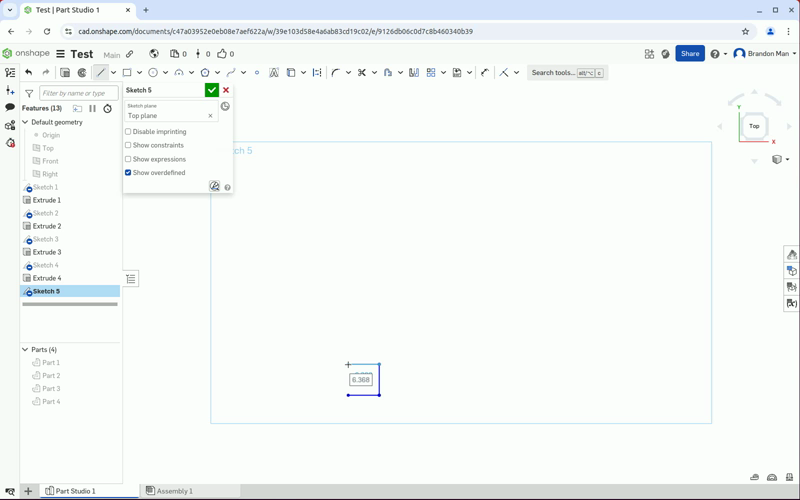
mouse_move(378, 364)
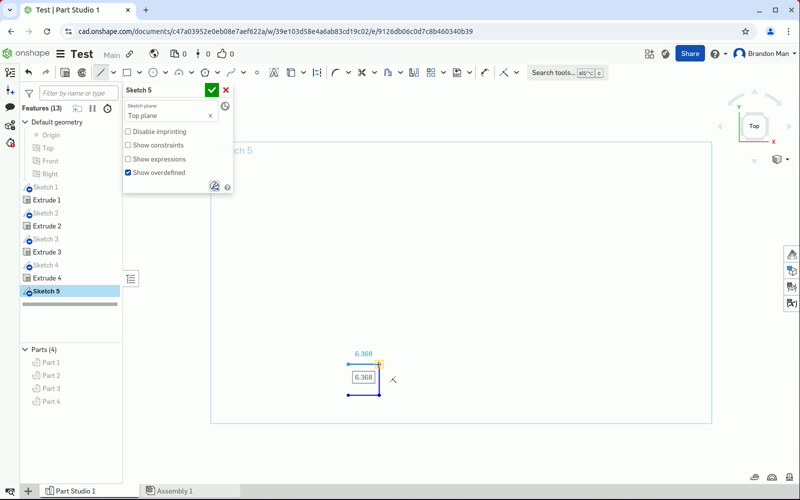
key_down(shift)
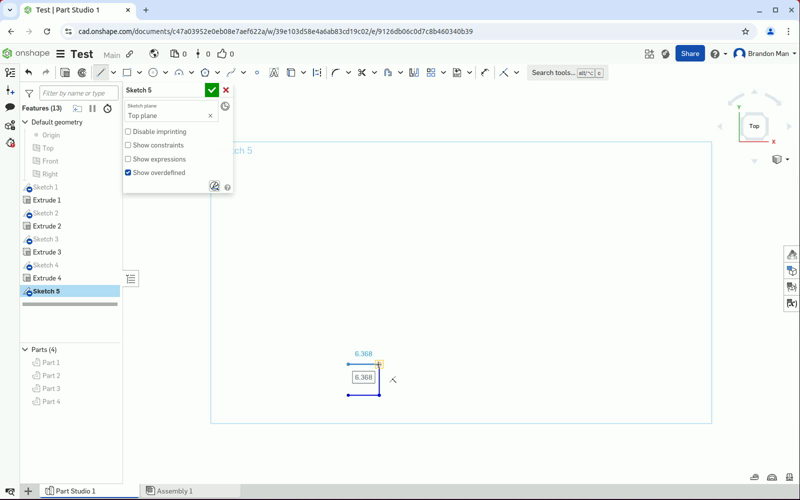
mouse_move(348, 395)
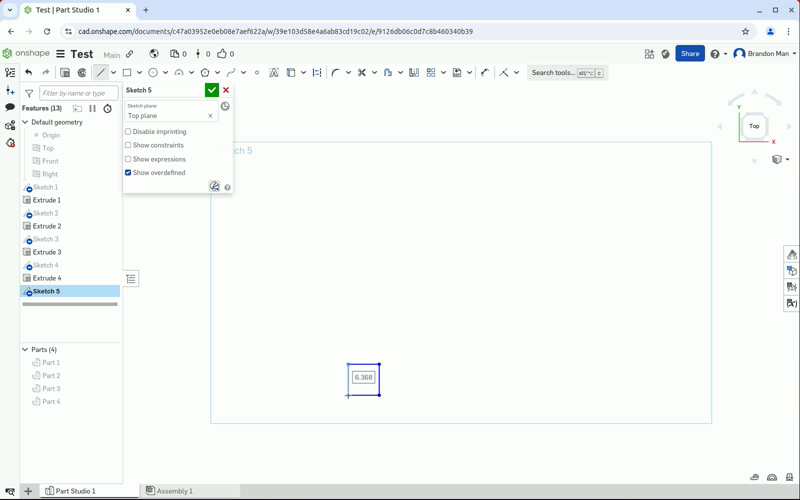
key_up(shift)
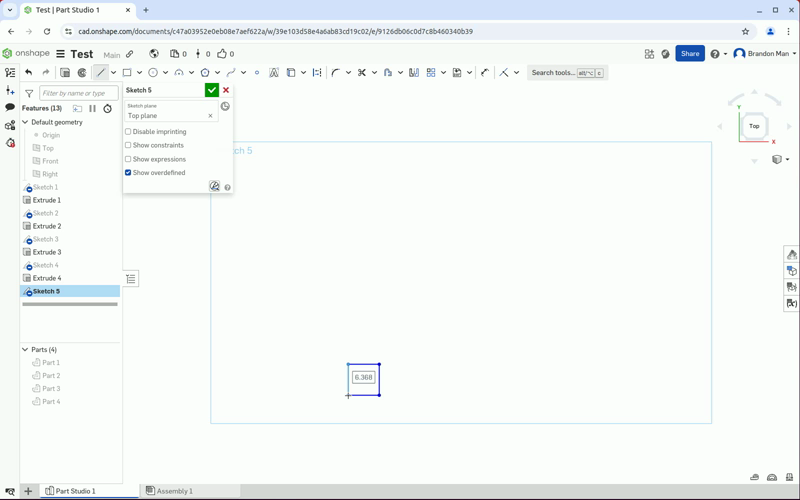
click(348, 395)
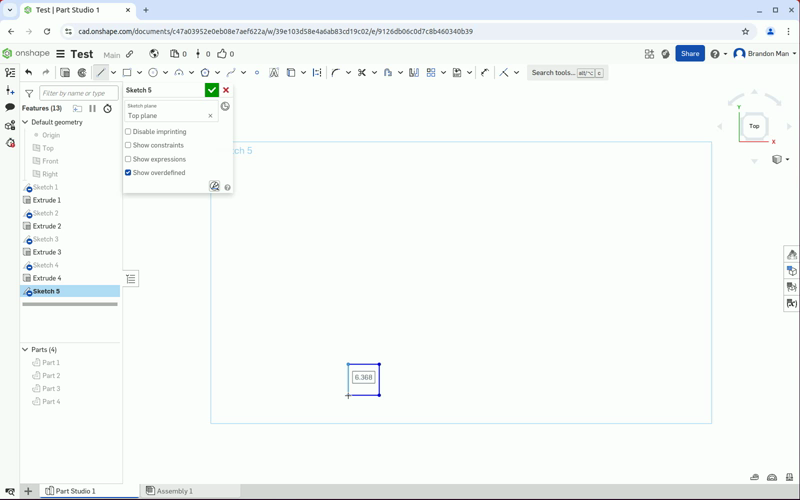
key(esc)
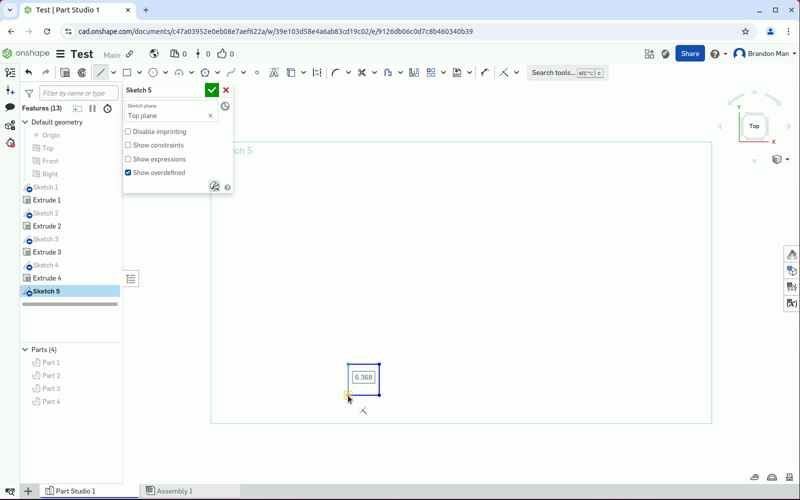
mouse_move(356, 381)
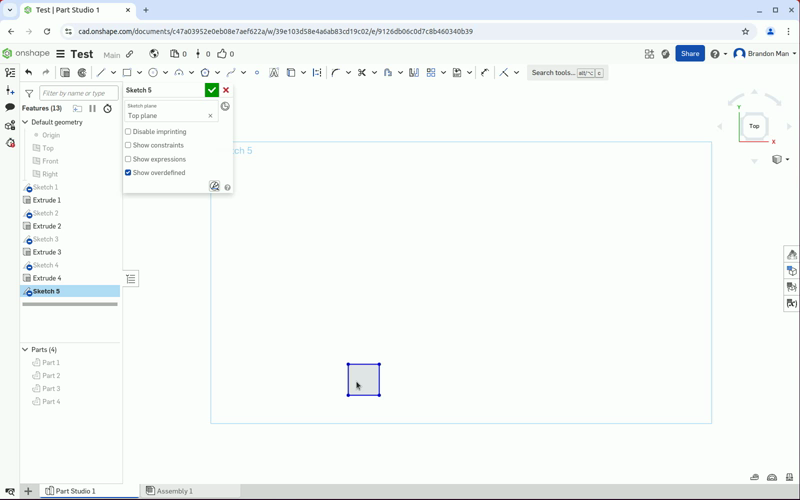
scroll(6)
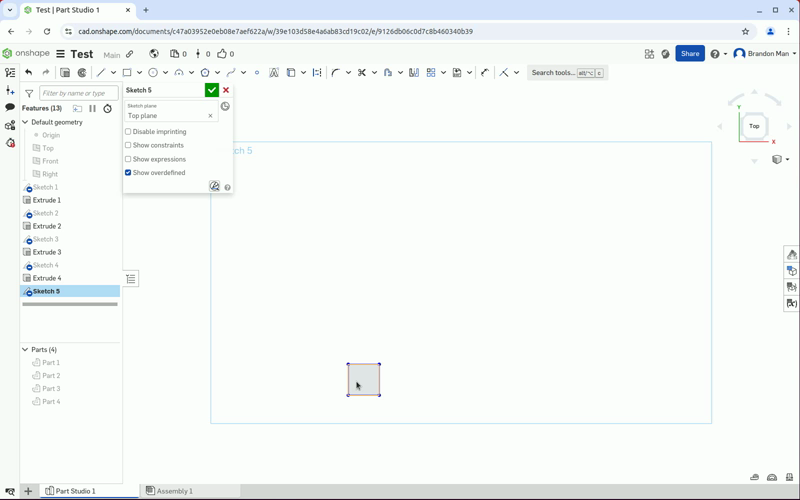
scroll(6)
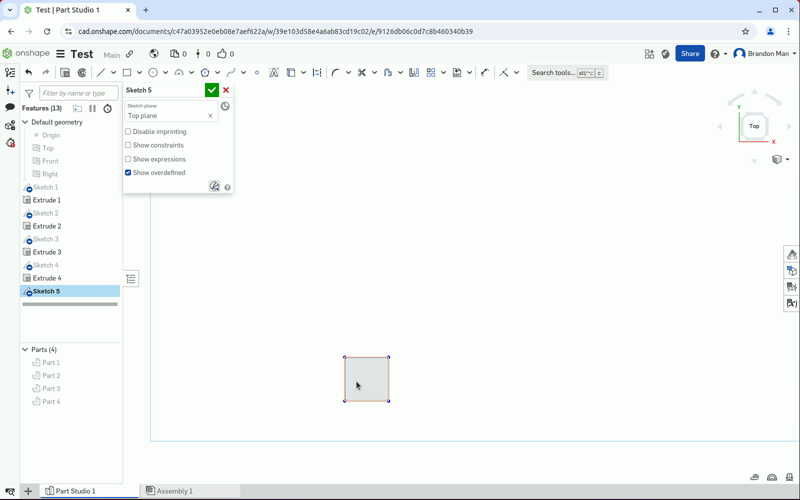
scroll(6)
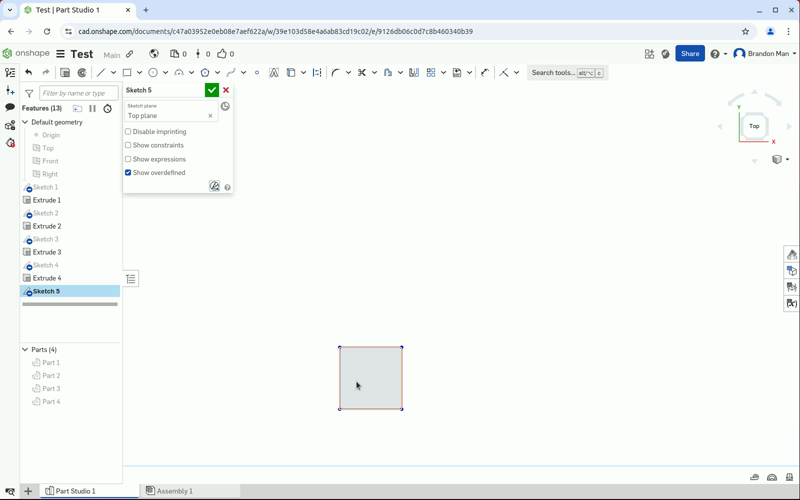
scroll(6)
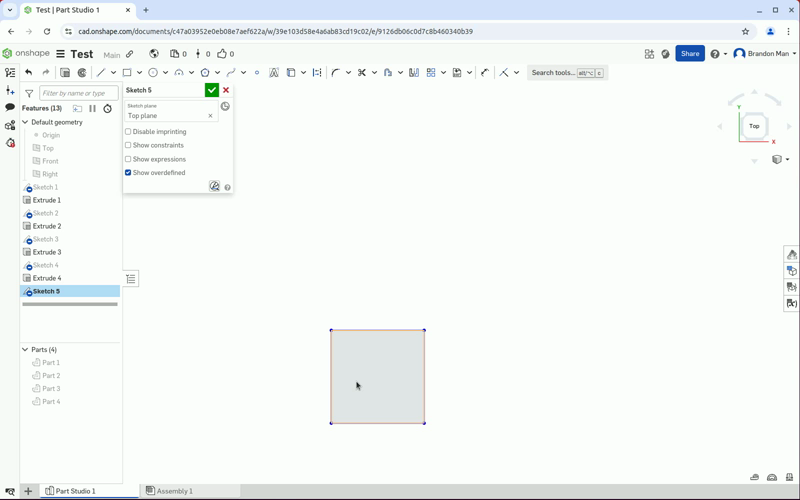
scroll(6)
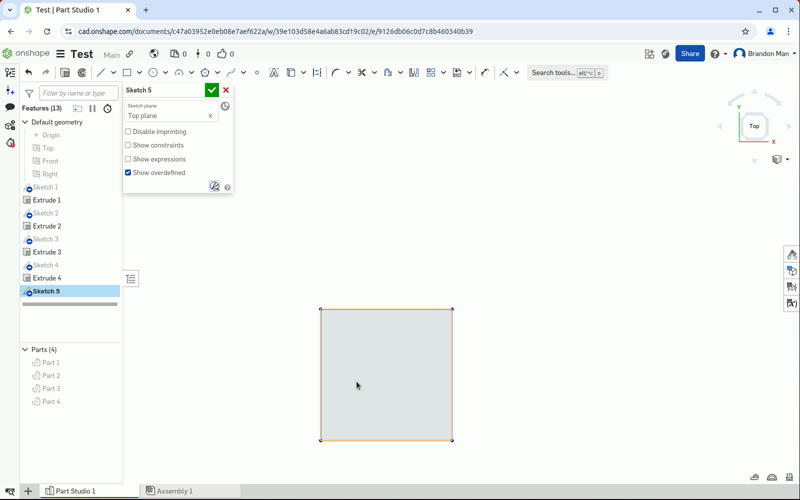
scroll(6)
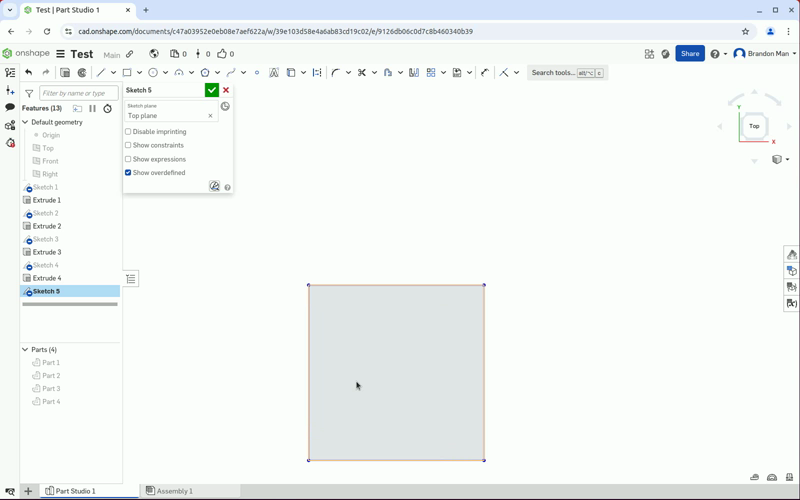
scroll(6)
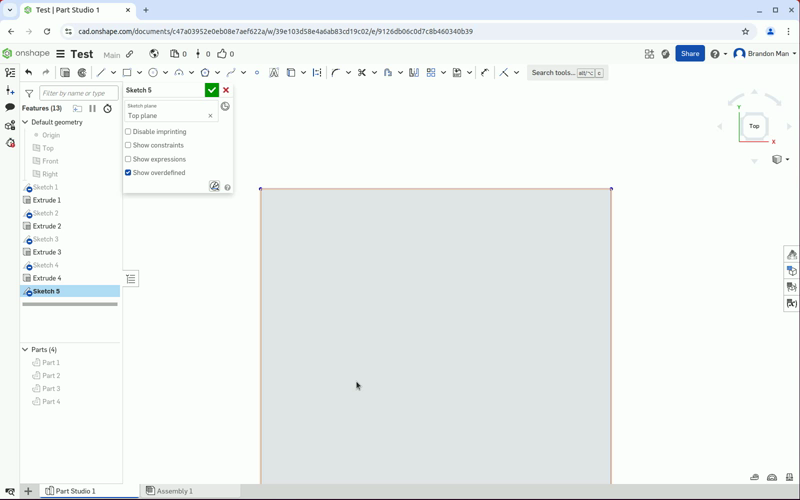
click(356, 381)
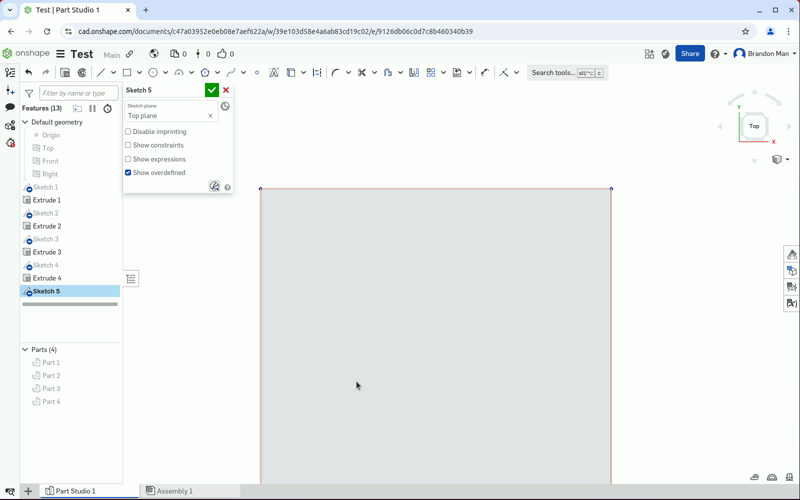
scroll(-6)
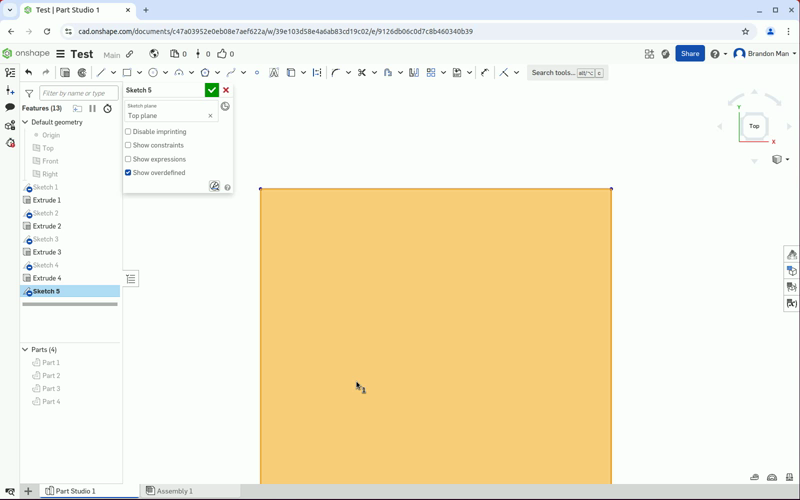
scroll(-6)
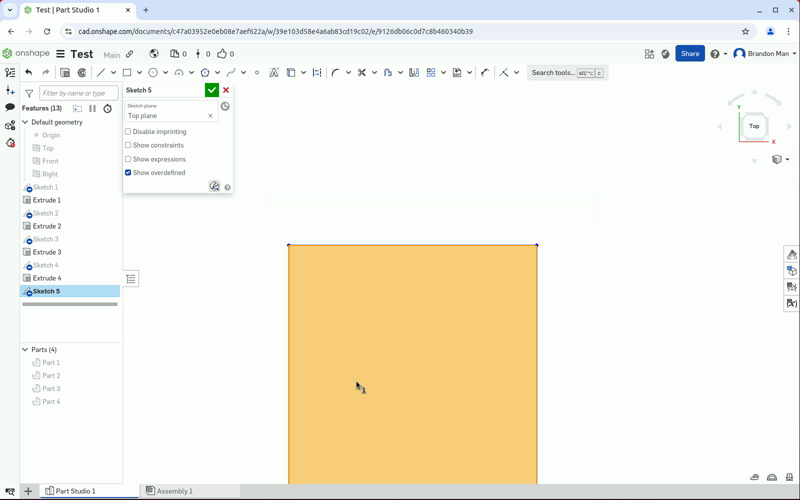
scroll(-6)
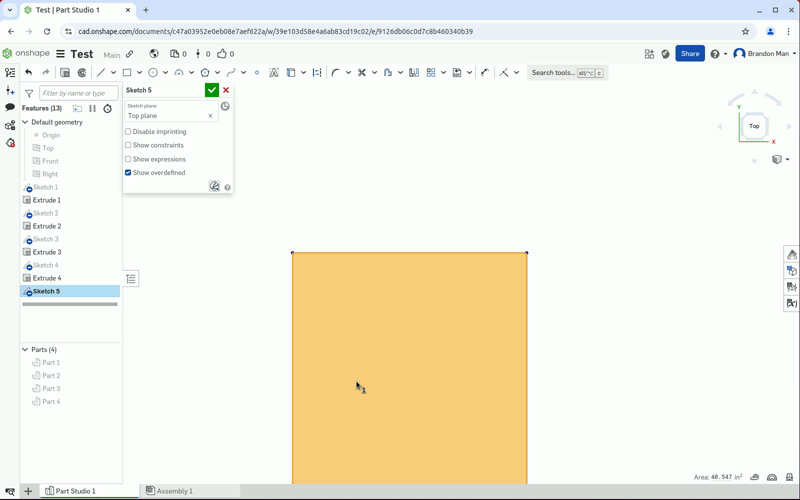
scroll(-6)
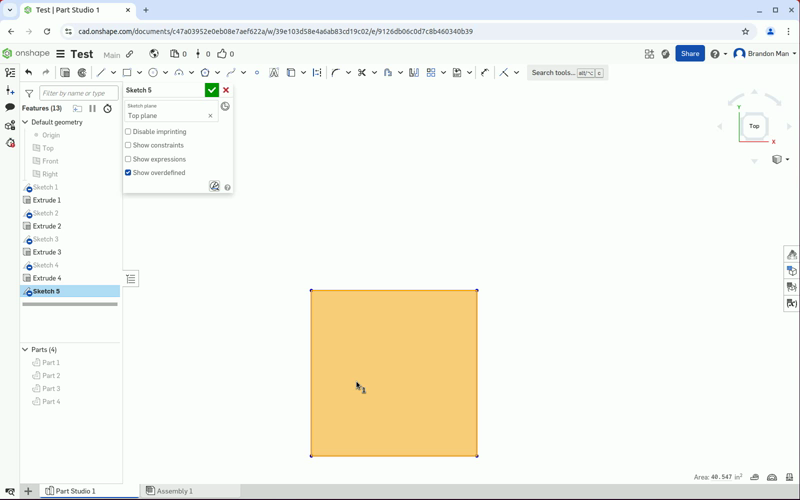
scroll(-6)
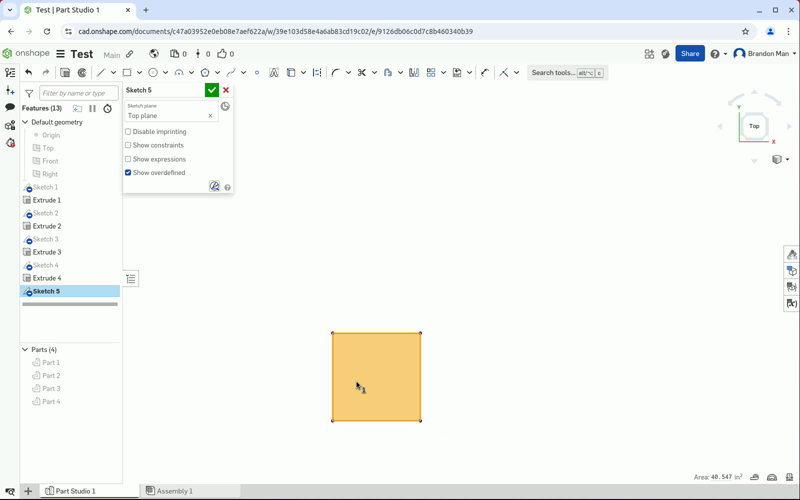
scroll(-6)
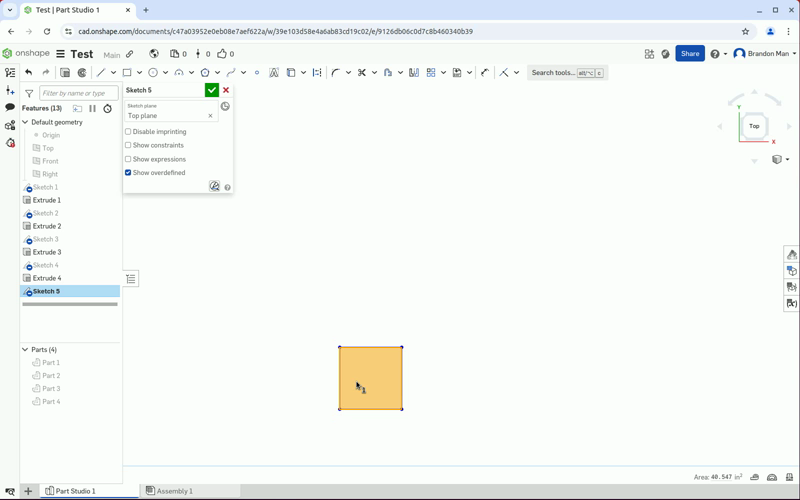
scroll(-6)
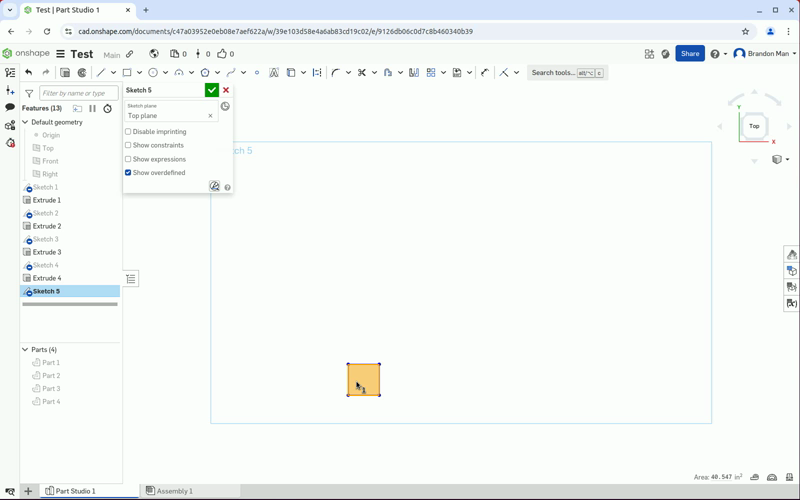
mouse_move(73, 352)
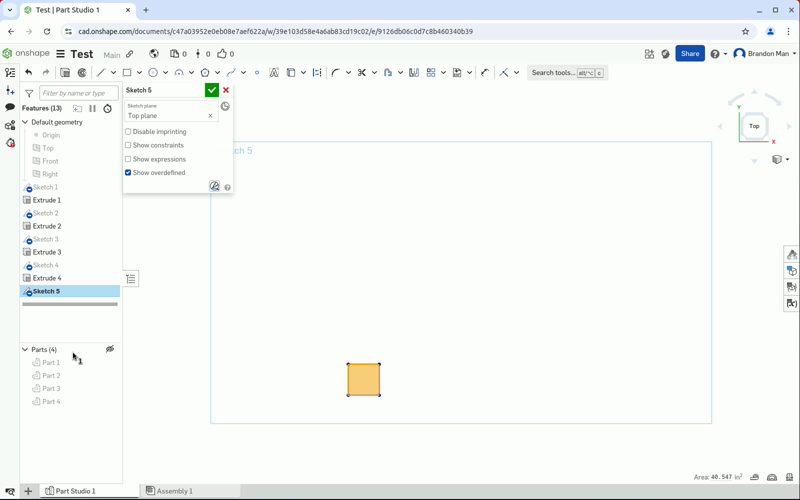
key(shift+y)
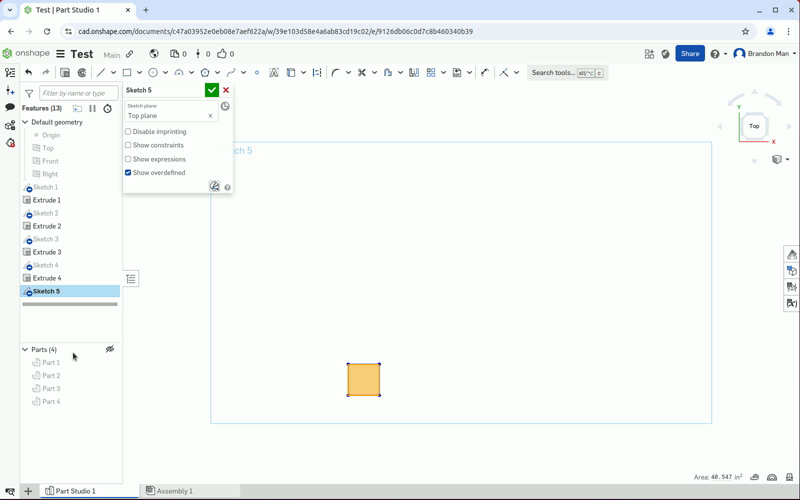
key(shift+e)
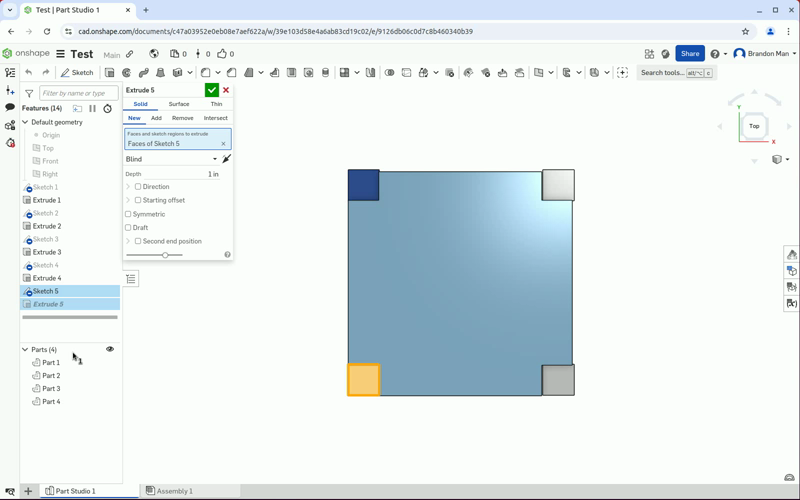
mouse_move(143, 106)
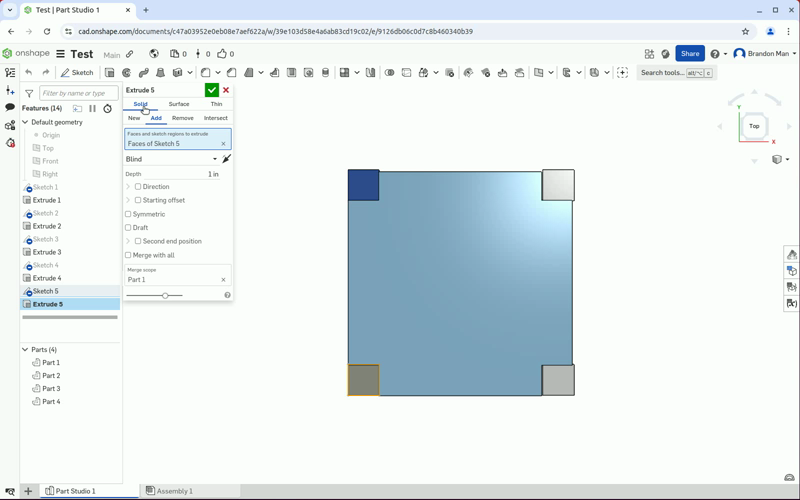
click(143, 106)
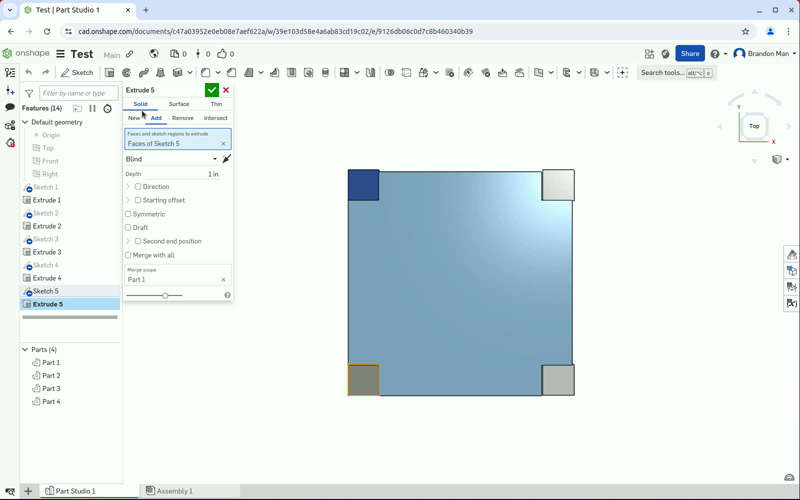
mouse_move(137, 120)
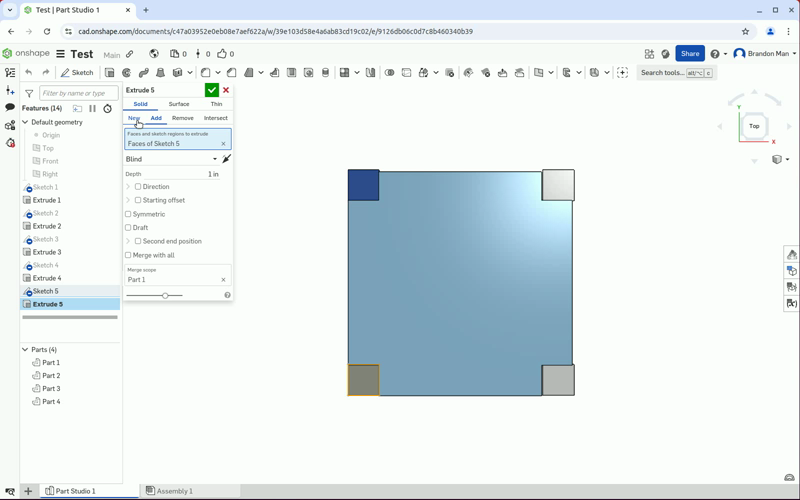
click(137, 120)
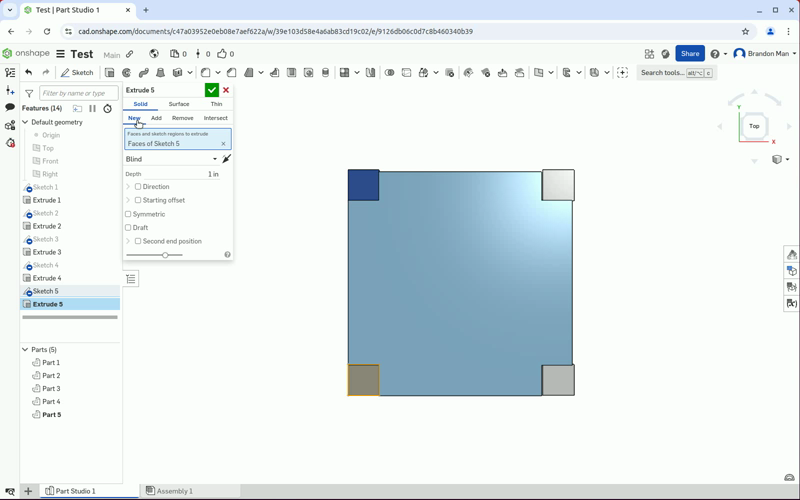
key(tab, 4)
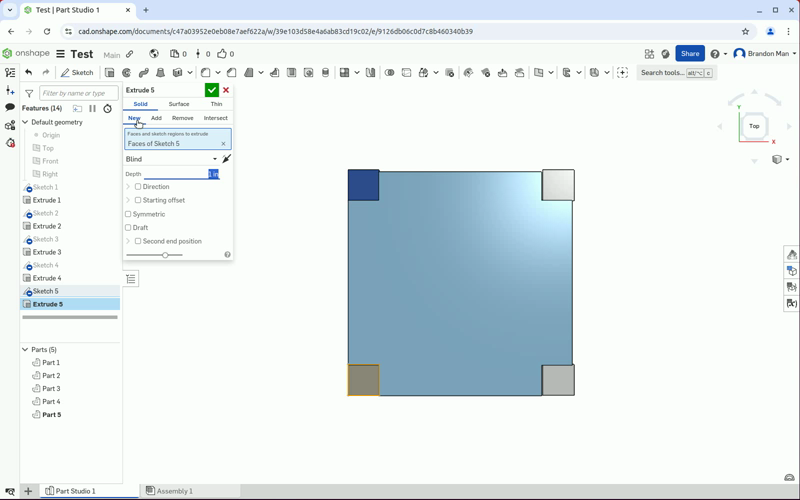
text(2.166)
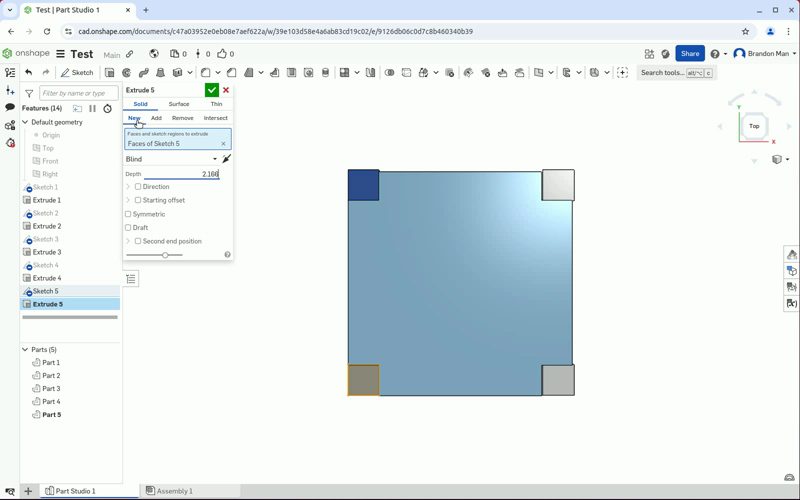
key(enter)
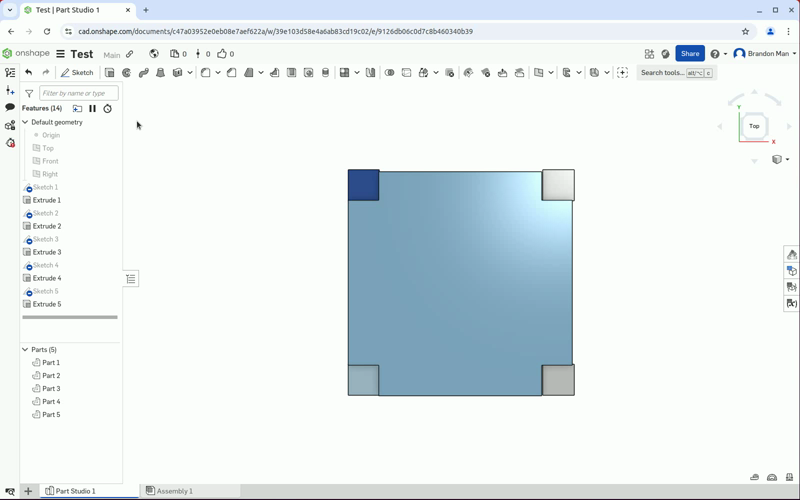
key(shift+h)
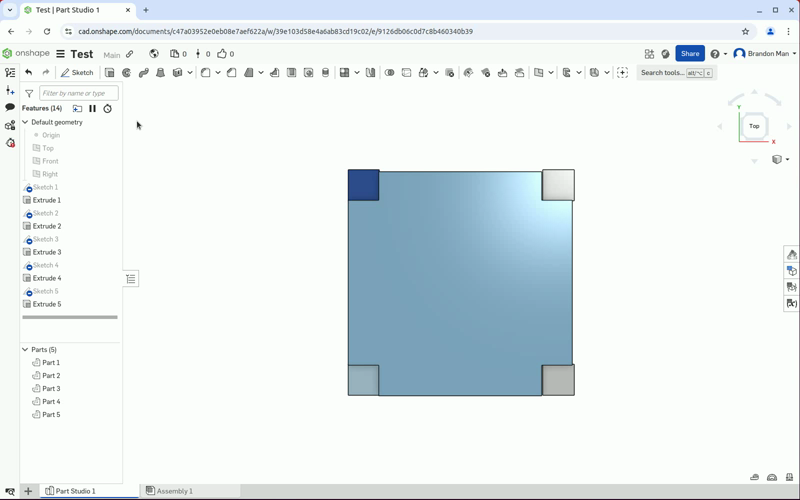
key(shift+h)
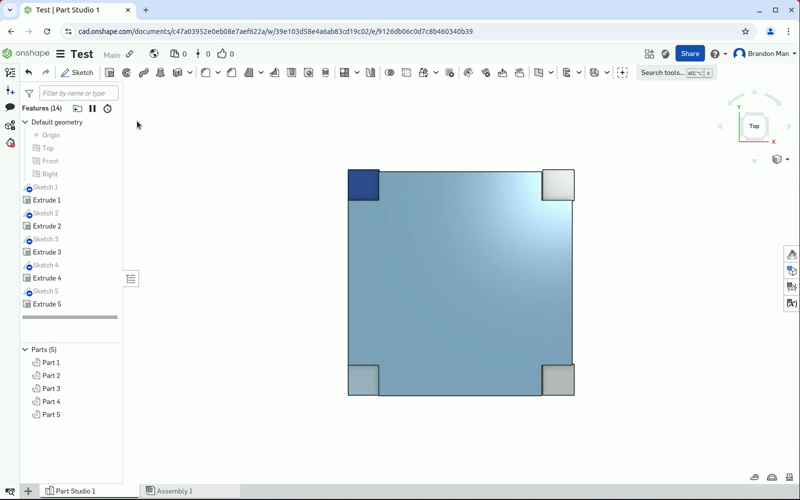
mouse_move(73, 189)
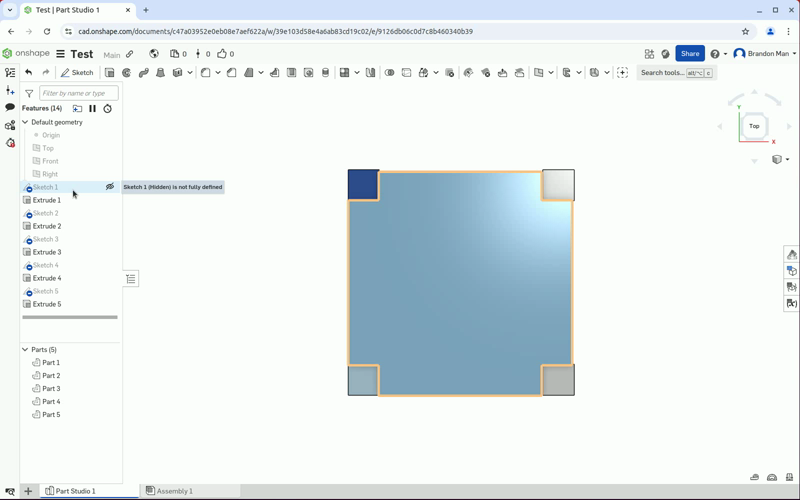
click(73, 189)
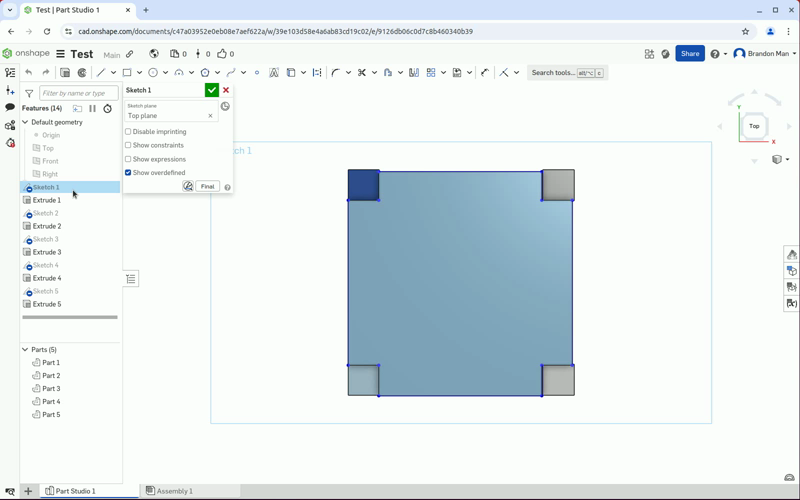
mouse_move(229, 92)
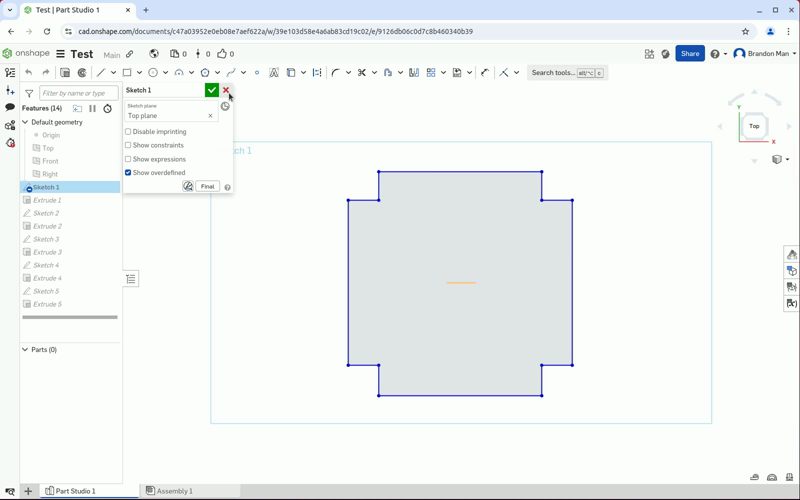
click(229, 92)
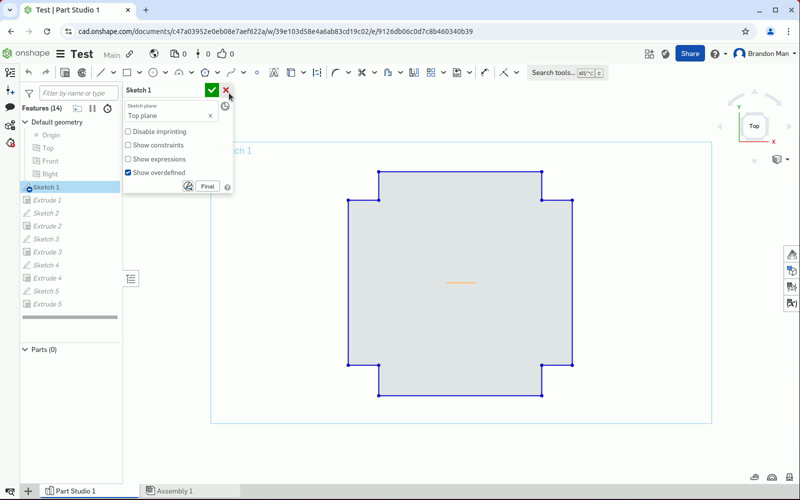
key(shift+s)
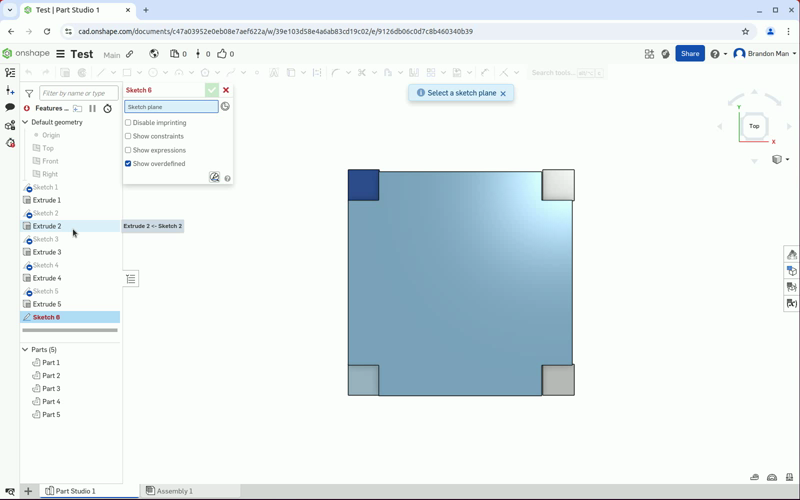
scroll(3)
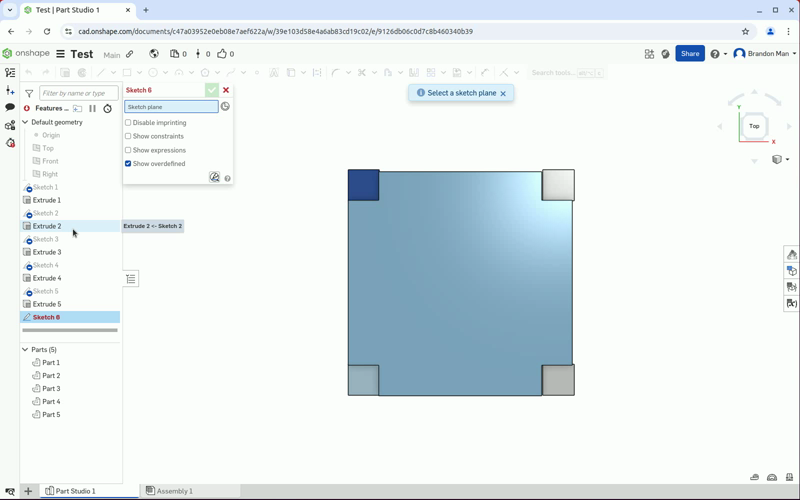
mouse_move(73, 150)
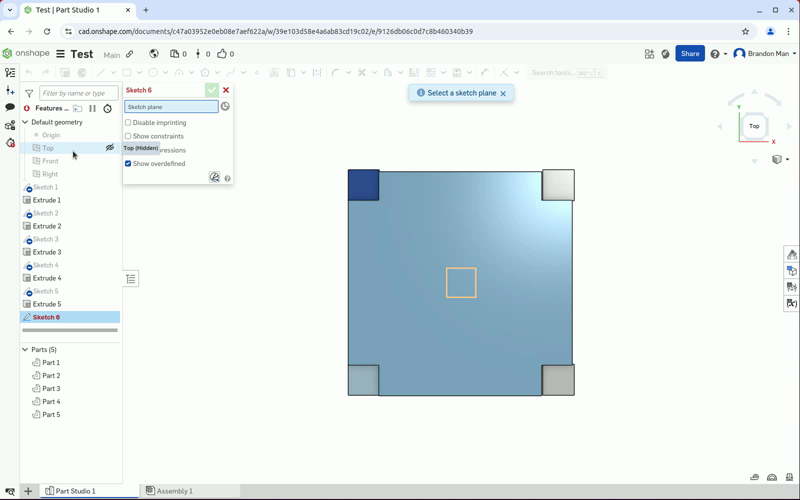
click(73, 150)
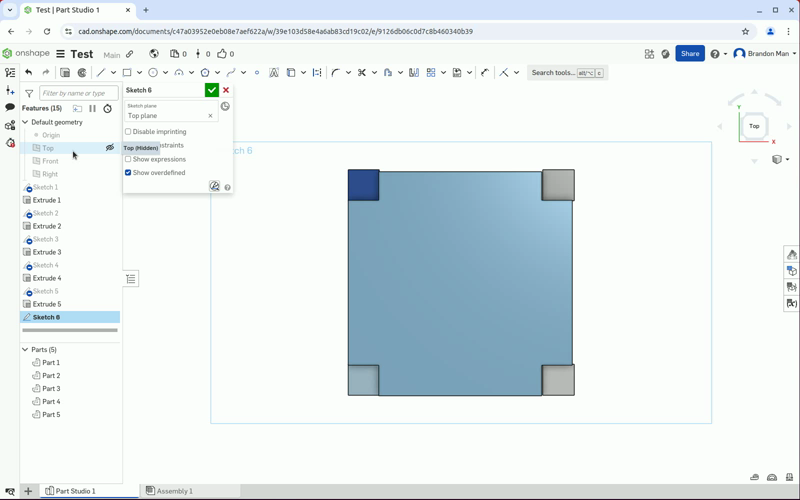
mouse_move(73, 352)
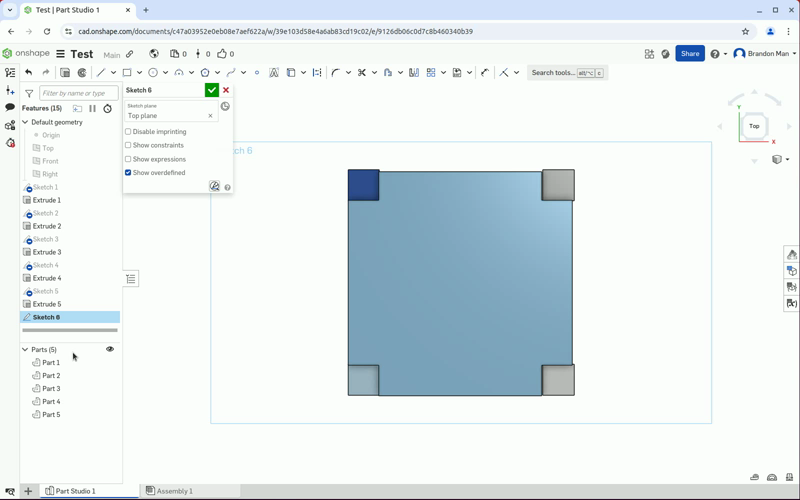
key(y)
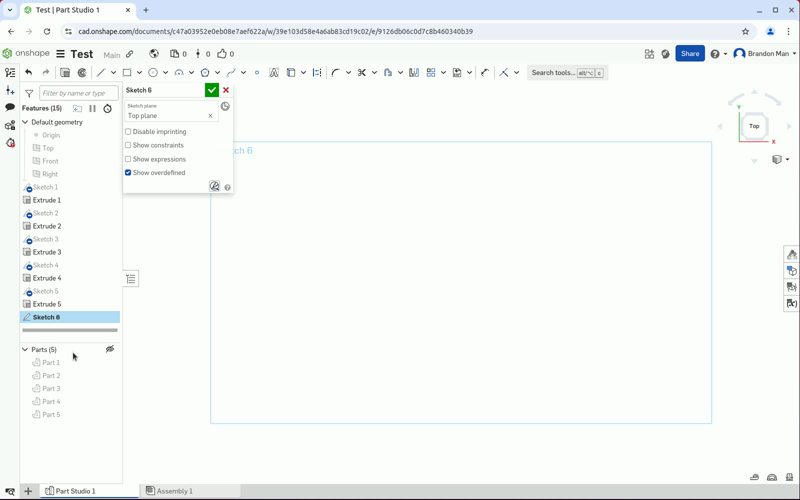
key(l)
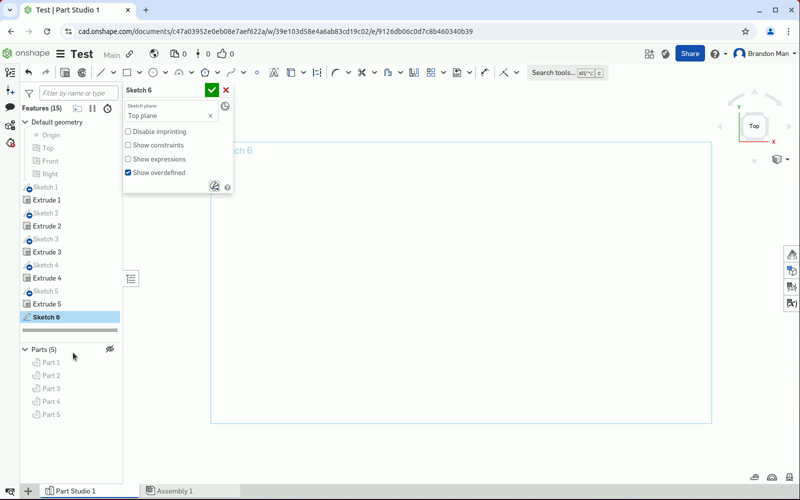
key_down(shift)
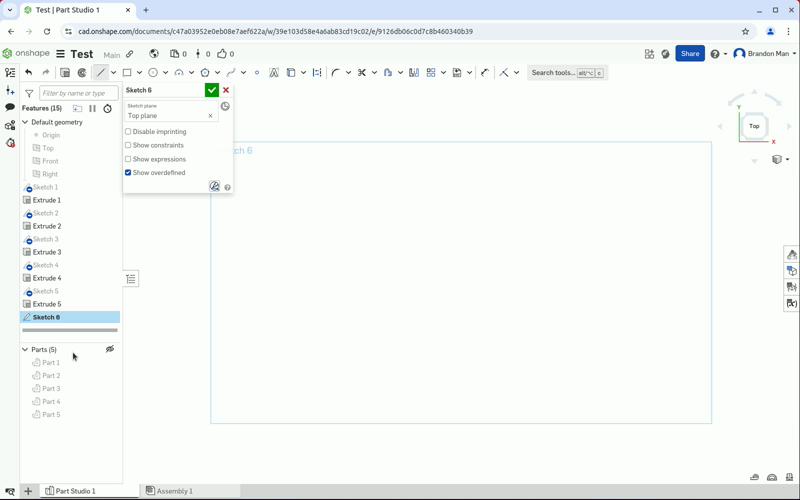
mouse_move(348, 365)
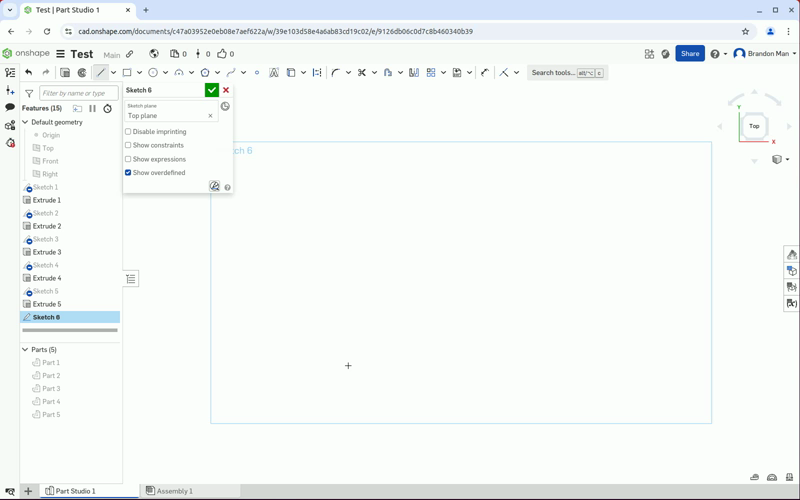
click(348, 365)
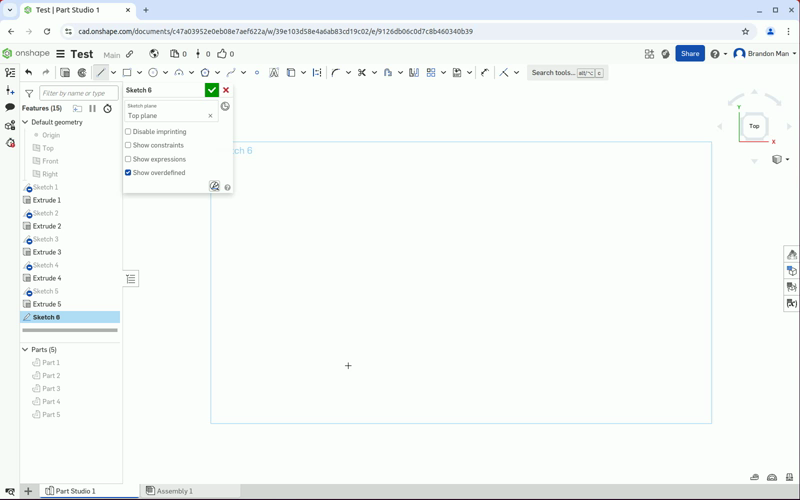
key_up(shift)
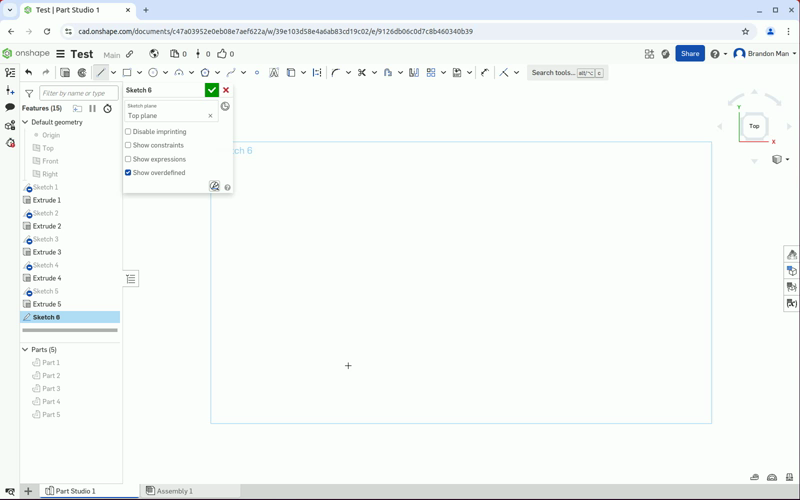
key_down(shift)
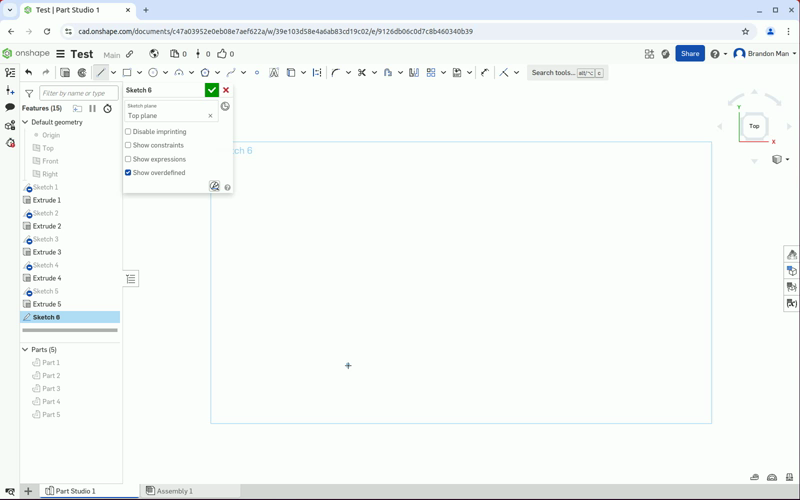
mouse_move(378, 365)
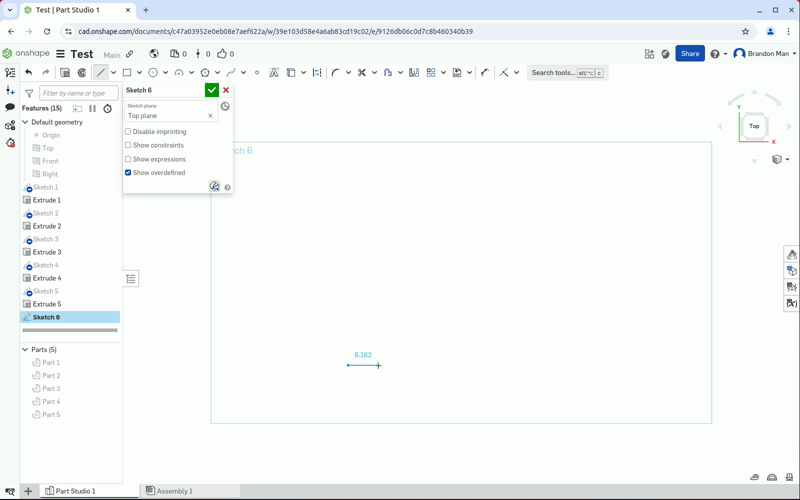
mouse_move(378, 365)
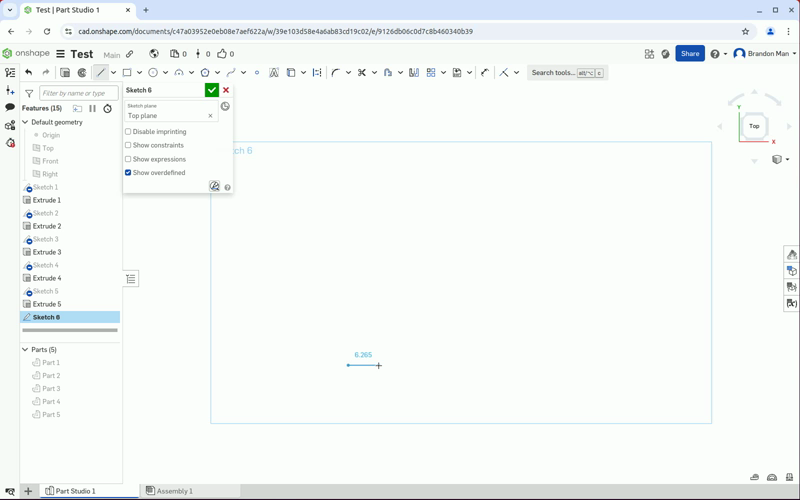
click(378, 365)
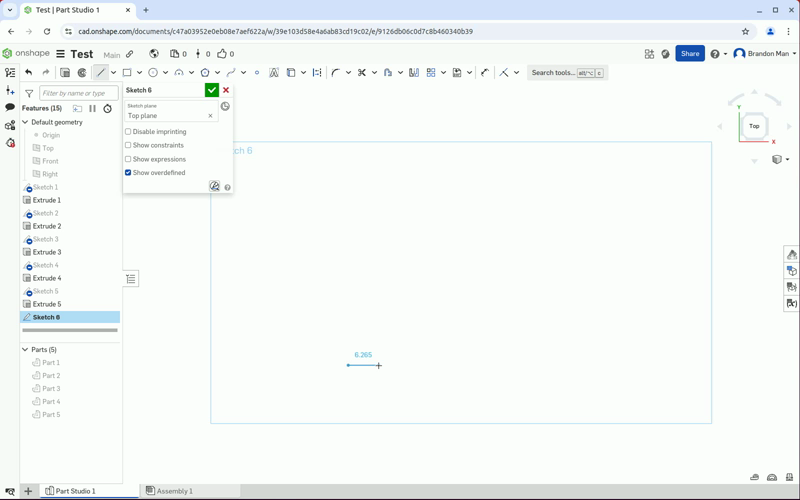
key_up(shift)
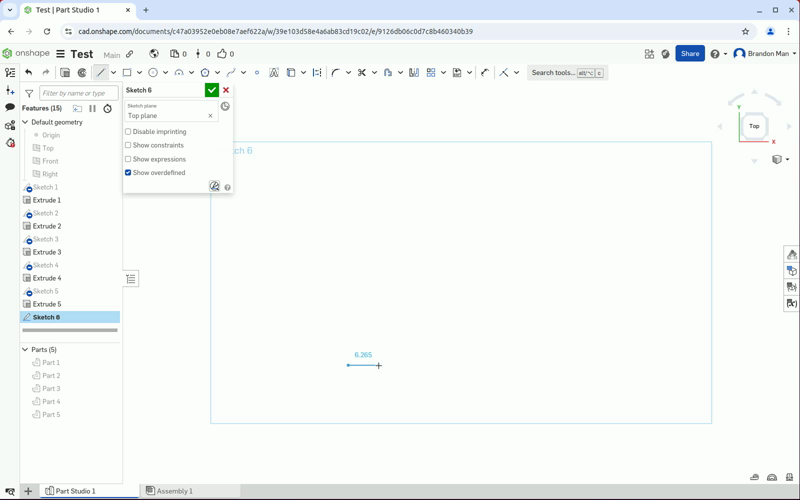
key_down(shift)
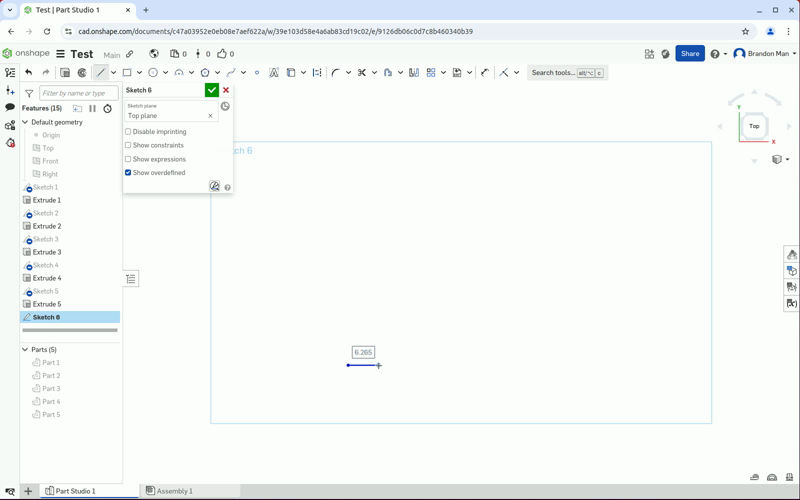
mouse_move(408, 365)
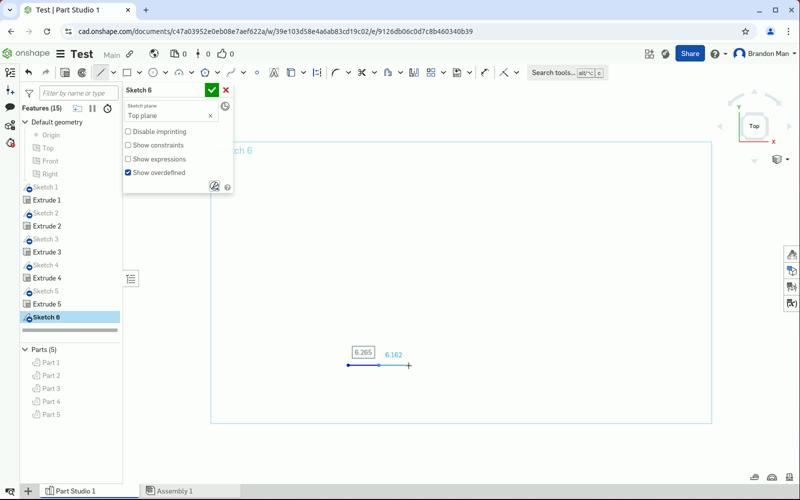
mouse_move(378, 395)
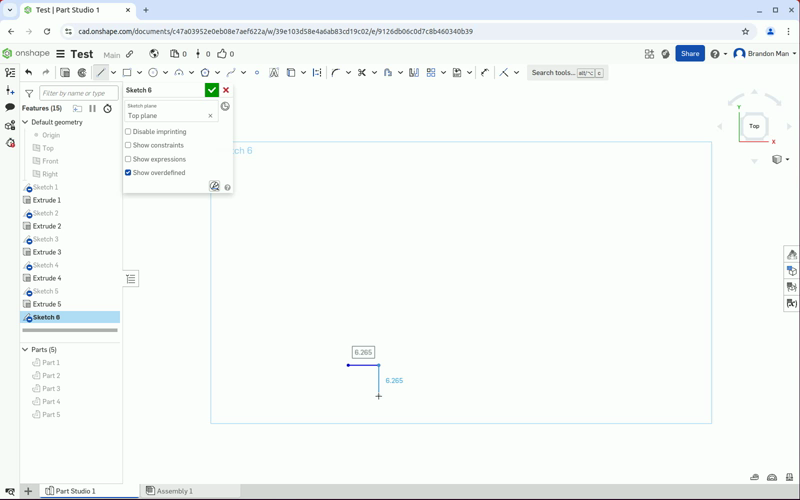
click(378, 395)
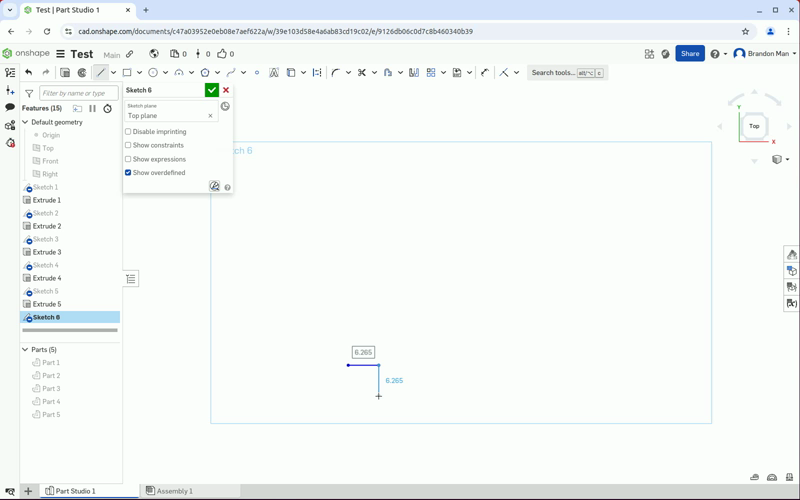
key_up(shift)
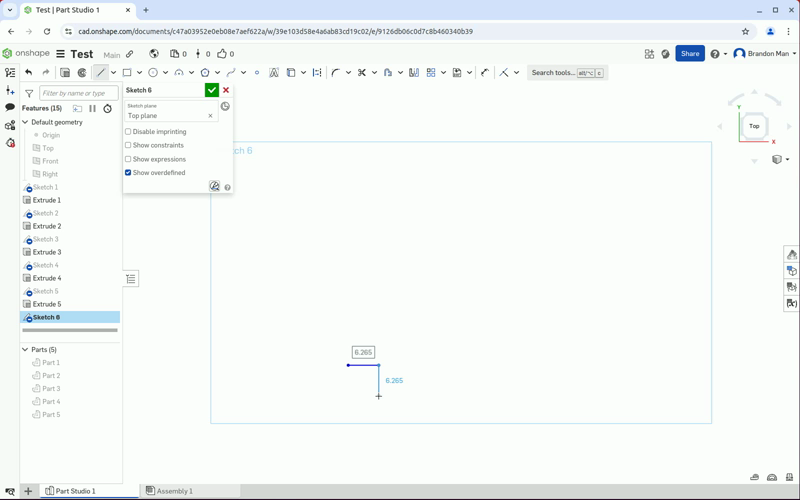
key_down(shift)
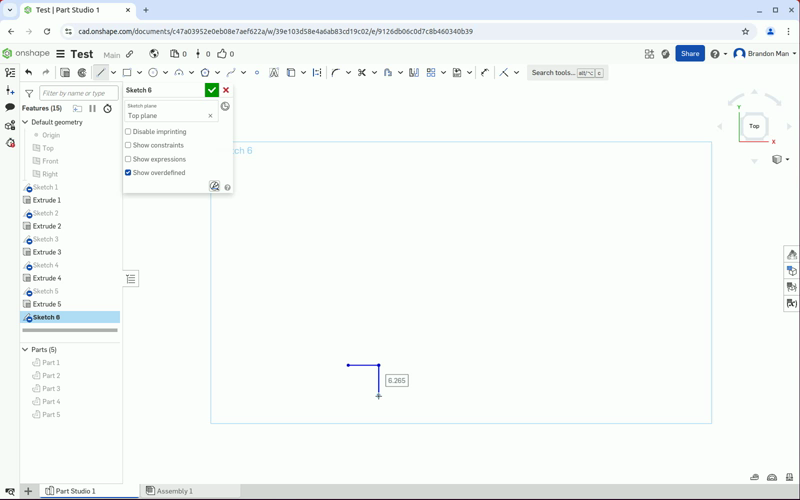
mouse_move(541, 395)
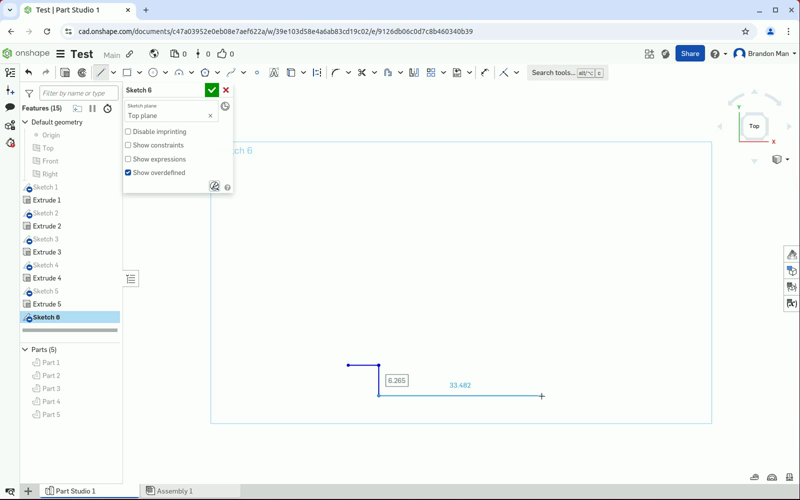
click(541, 395)
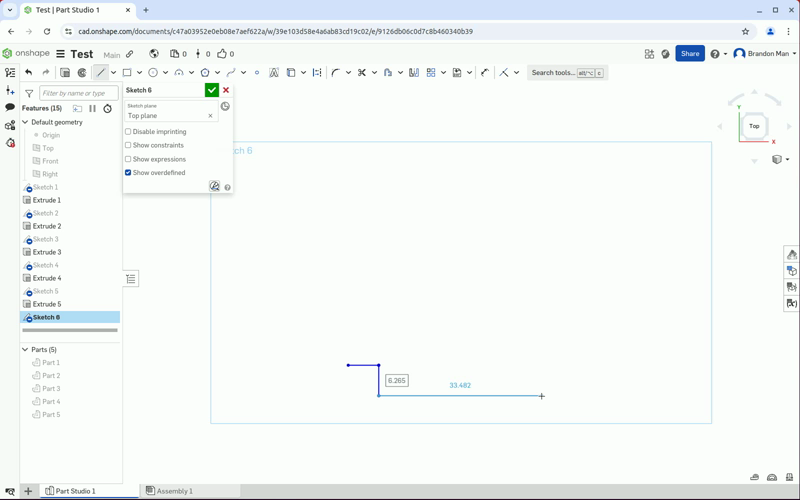
key_up(shift)
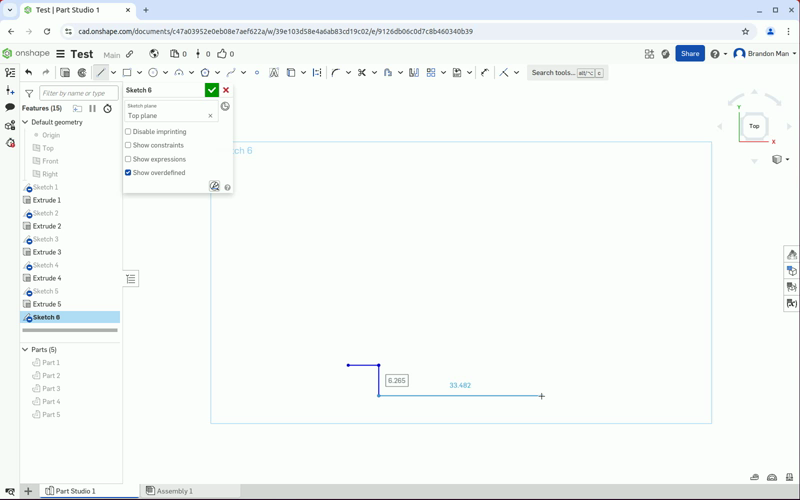
key_down(shift)
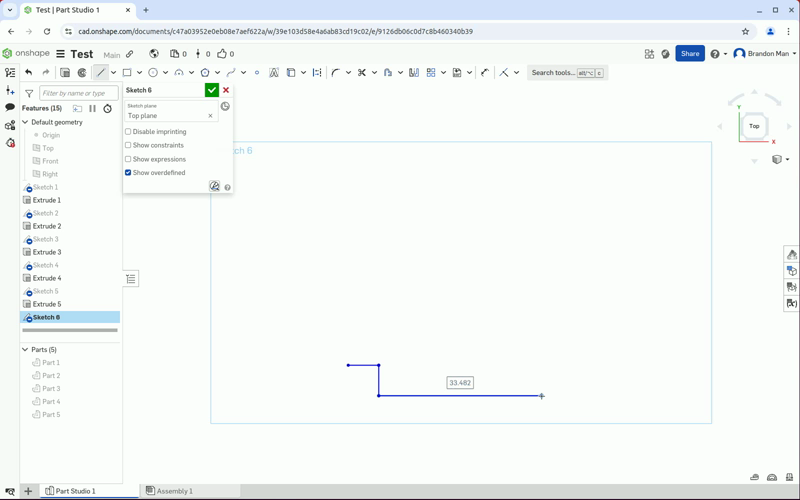
mouse_move(571, 395)
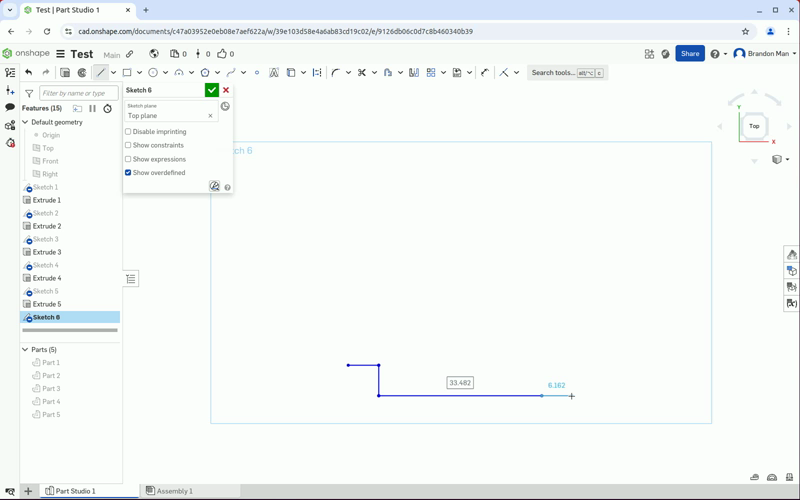
mouse_move(541, 365)
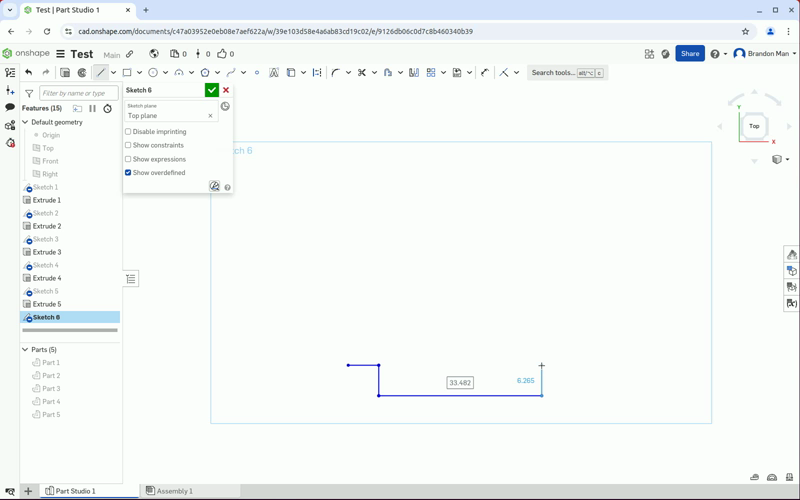
click(541, 365)
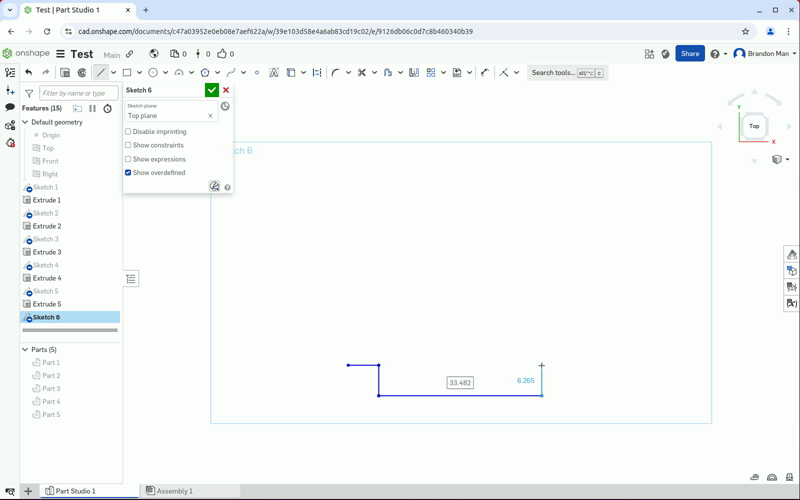
key_up(shift)
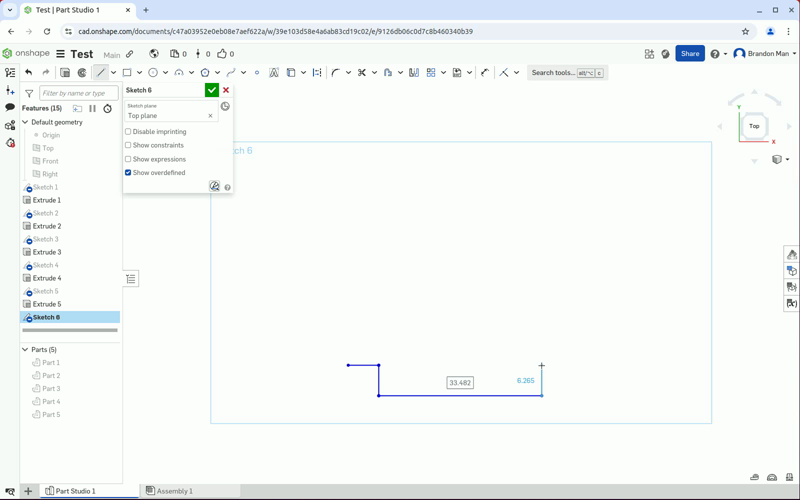
key_down(shift)
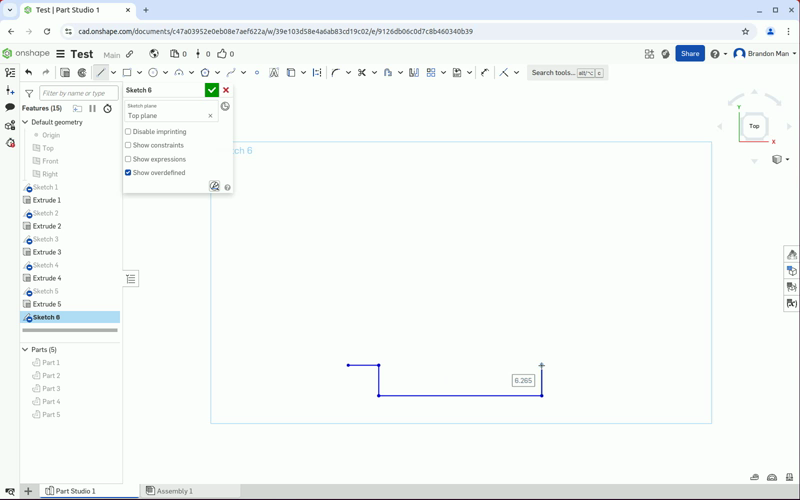
mouse_move(571, 365)
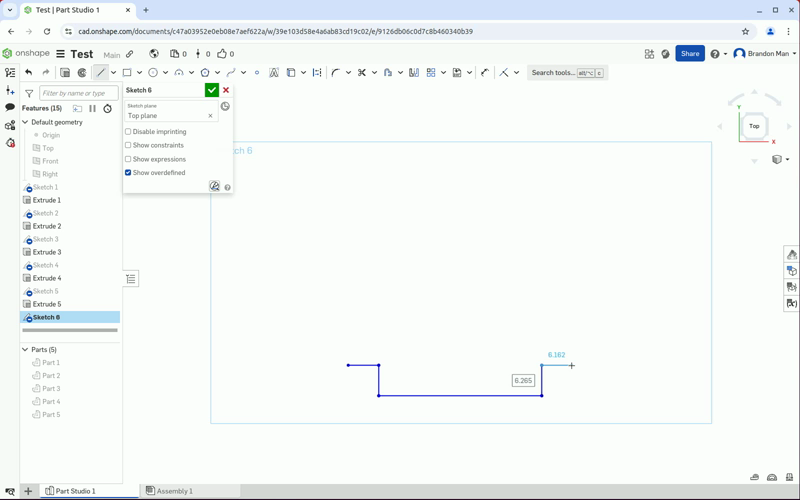
mouse_move(572, 365)
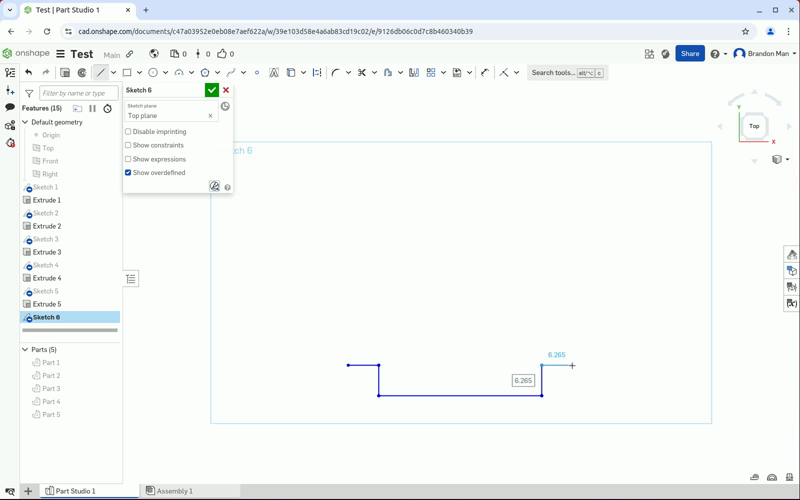
click(572, 365)
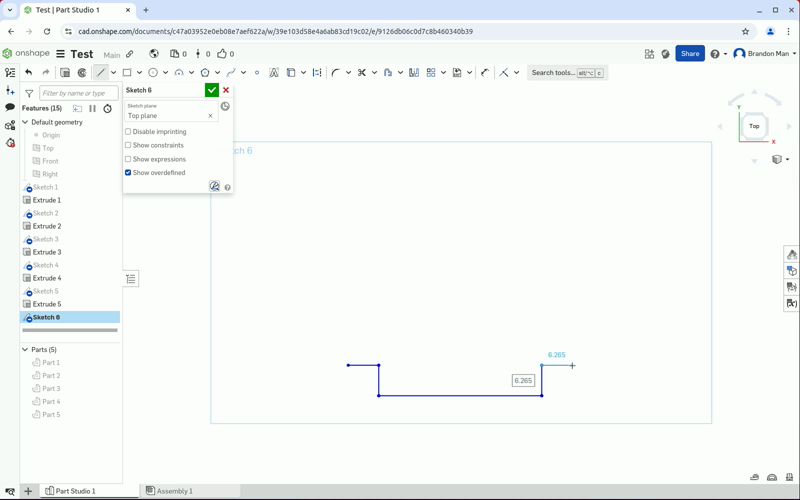
key_up(shift)
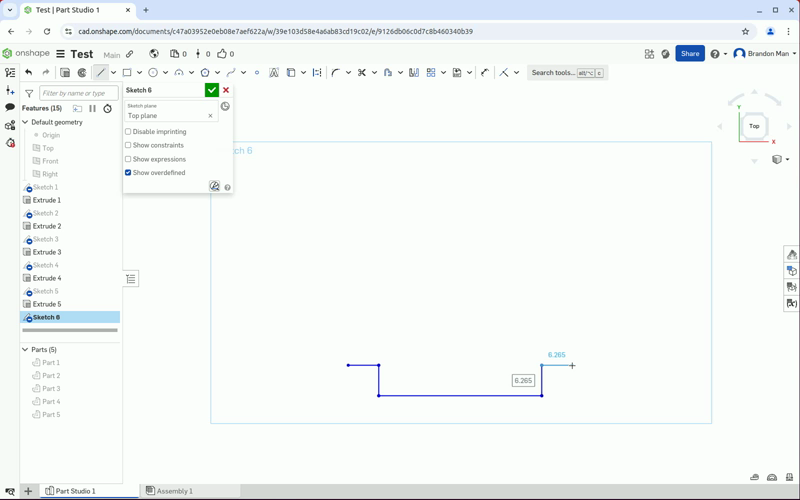
key_down(shift)
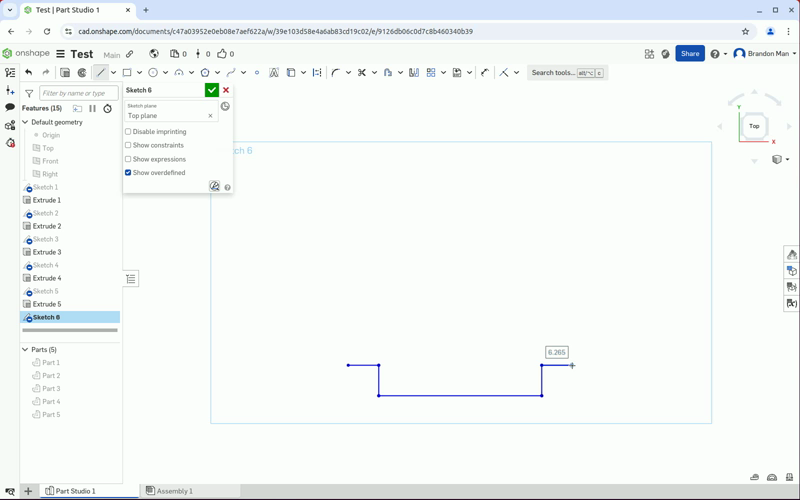
mouse_move(572, 200)
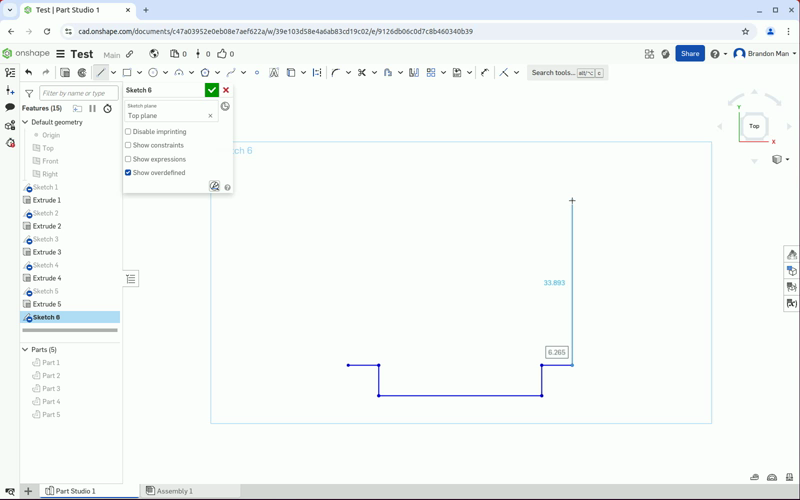
click(572, 200)
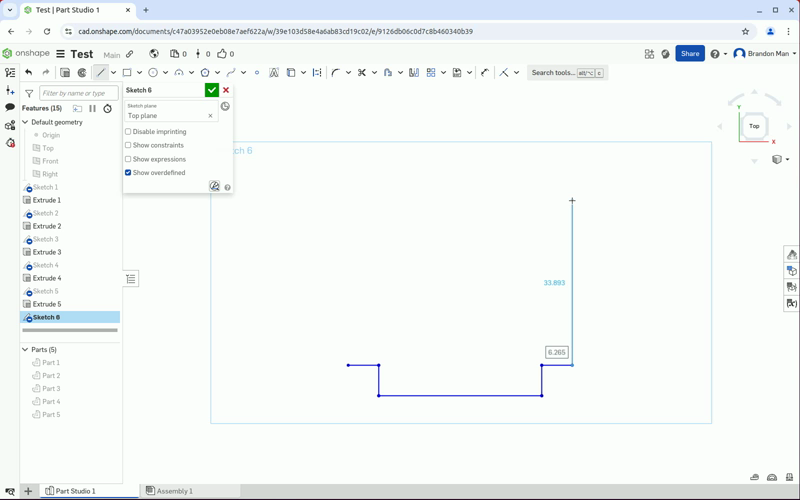
key_up(shift)
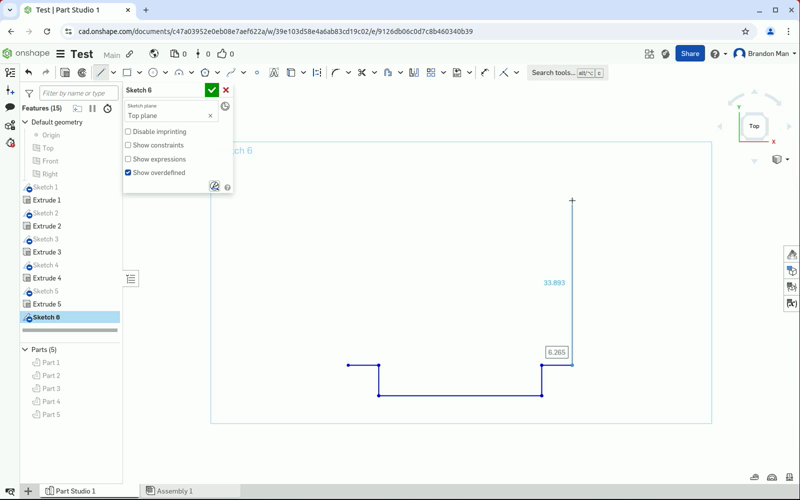
key_down(shift)
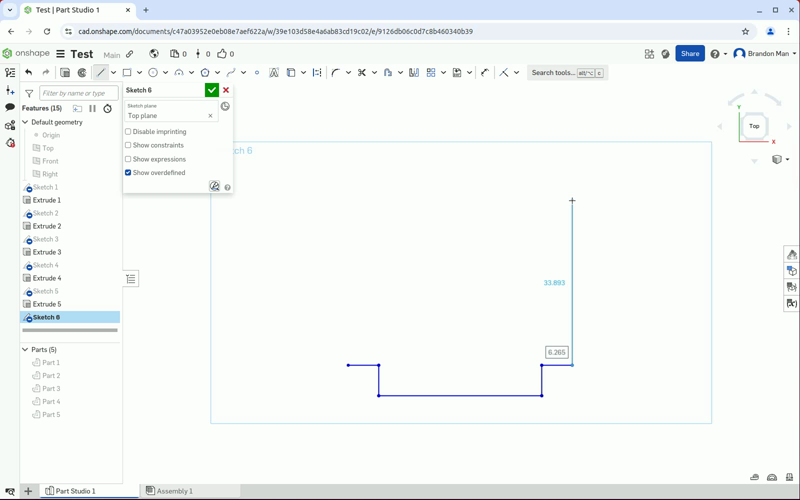
mouse_move(589, 200)
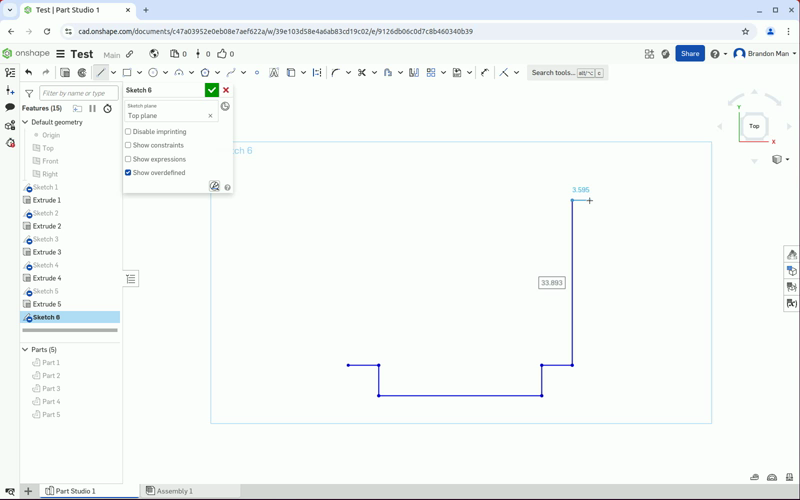
mouse_move(541, 200)
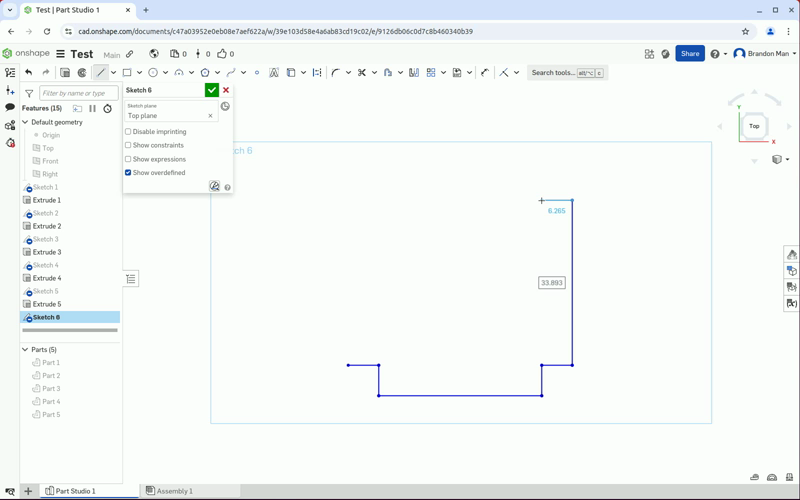
click(541, 200)
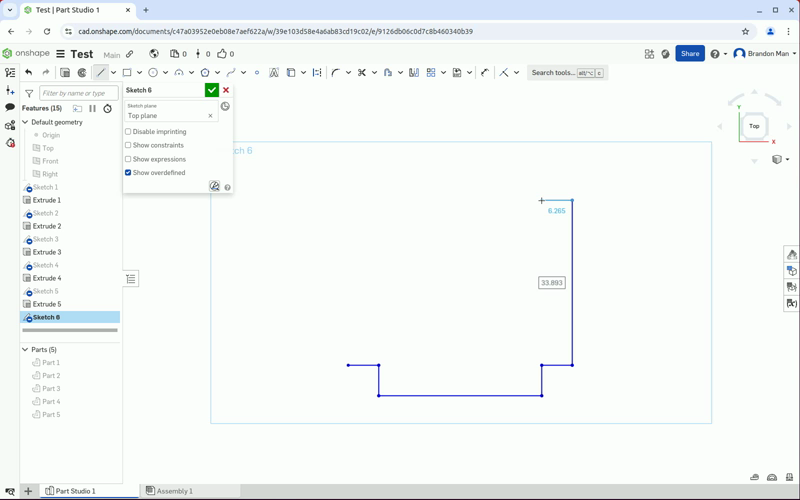
key_up(shift)
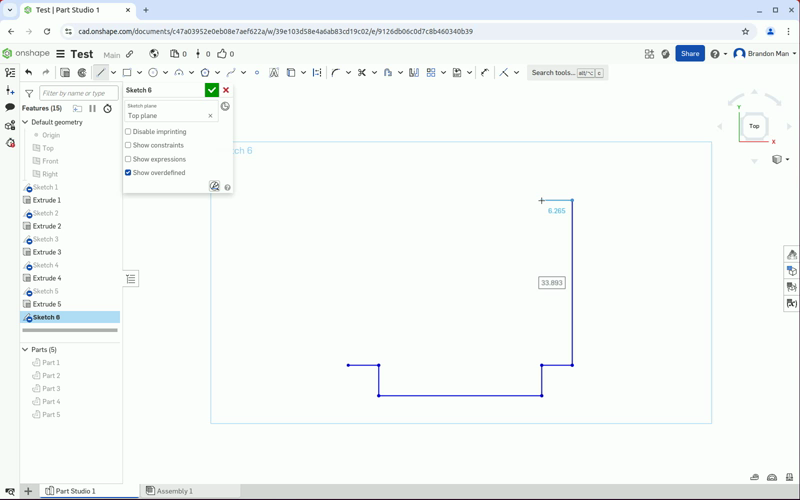
key_down(shift)
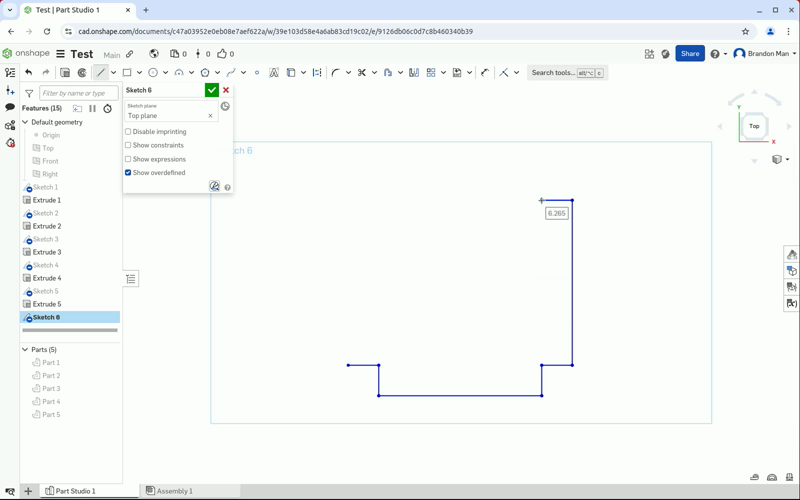
mouse_move(571, 200)
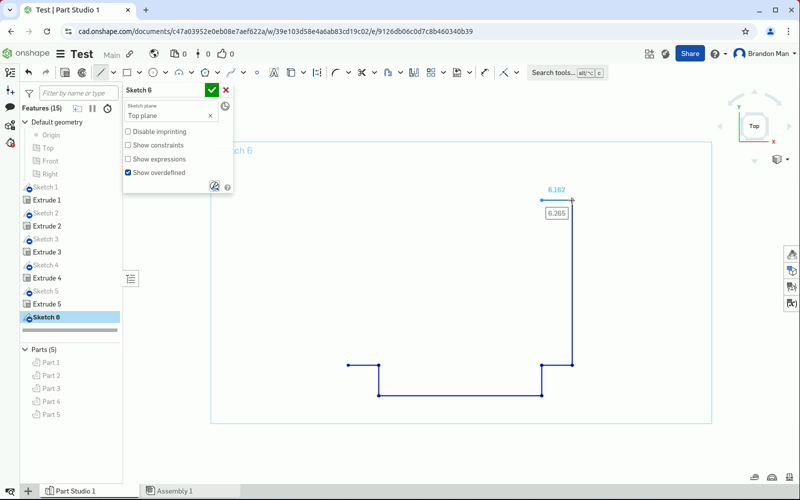
mouse_move(541, 171)
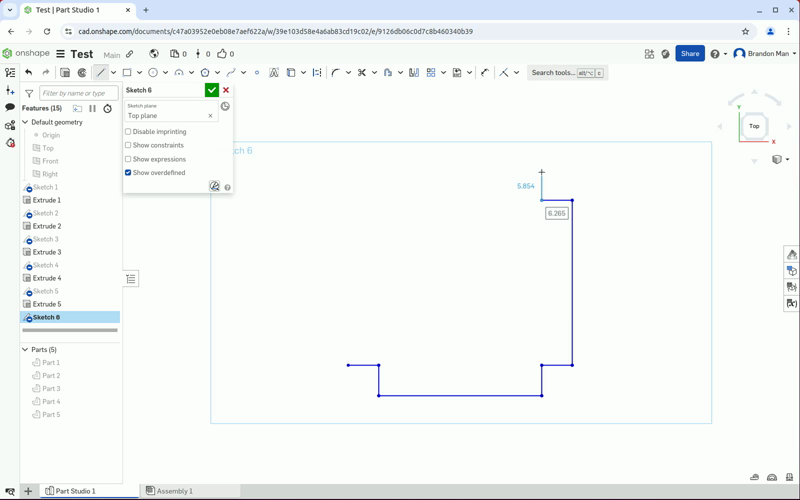
click(541, 171)
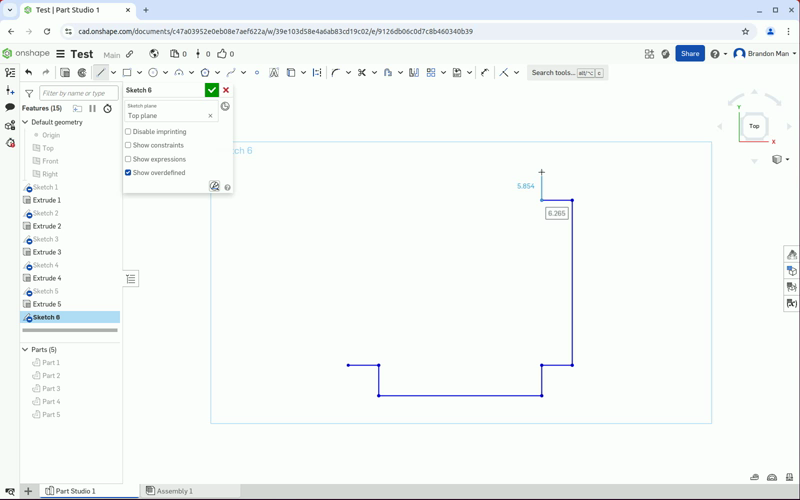
key_up(shift)
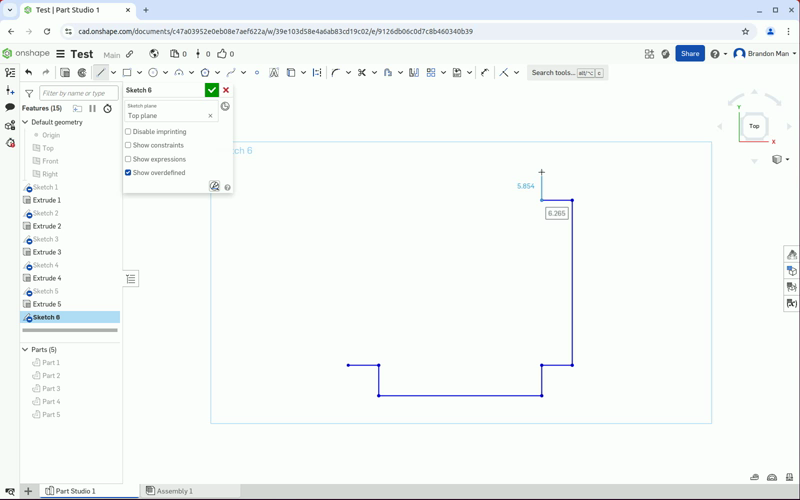
key_down(shift)
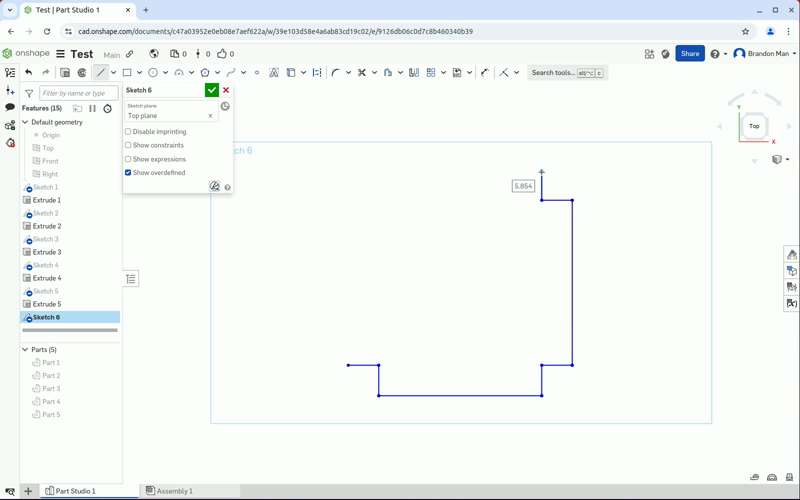
mouse_move(378, 171)
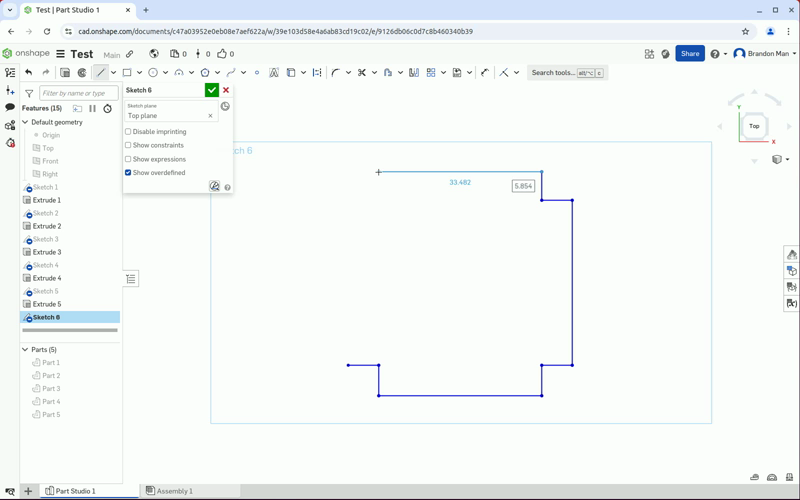
click(378, 171)
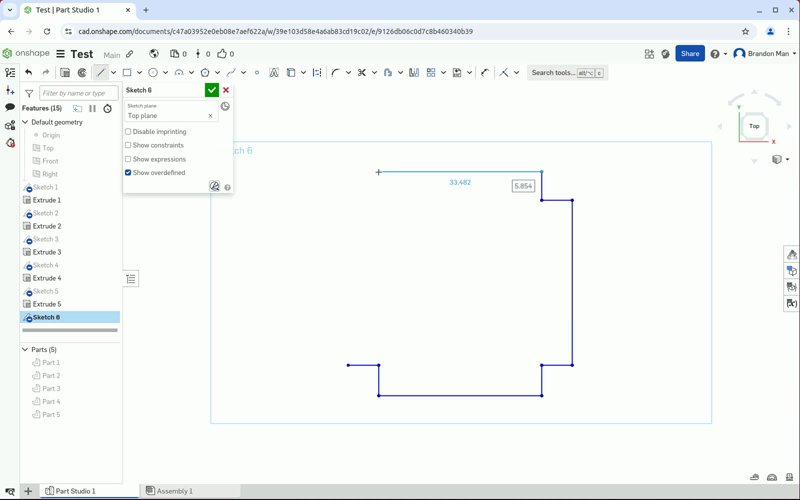
key_up(shift)
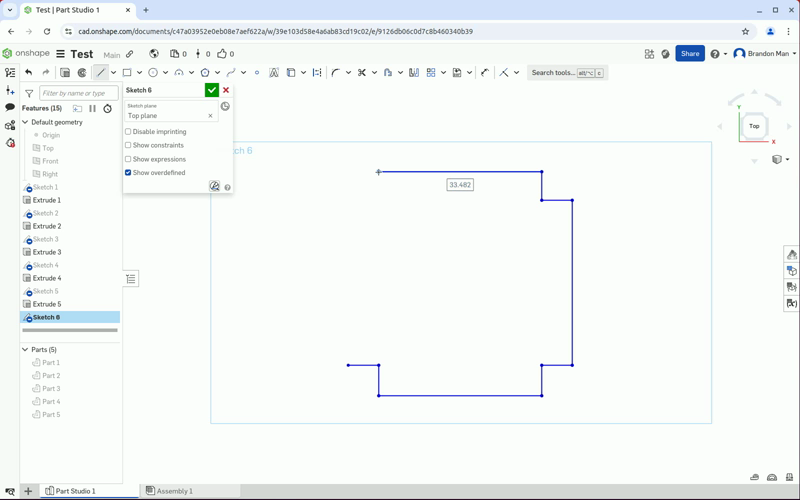
key_down(shift)
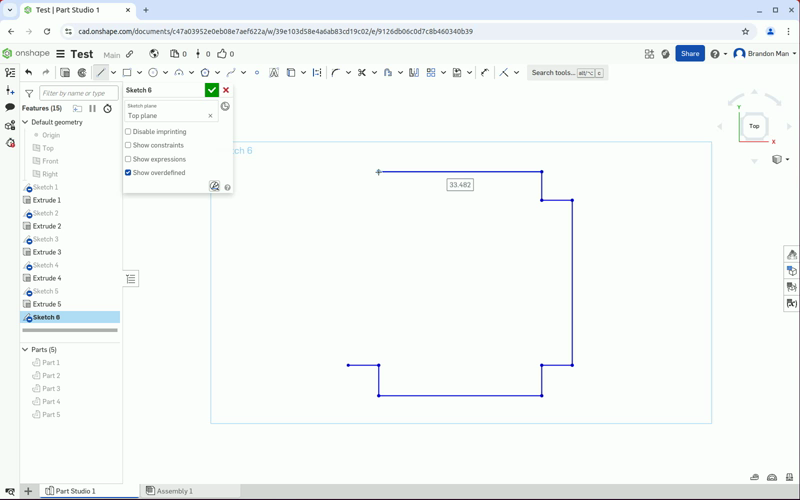
mouse_move(408, 171)
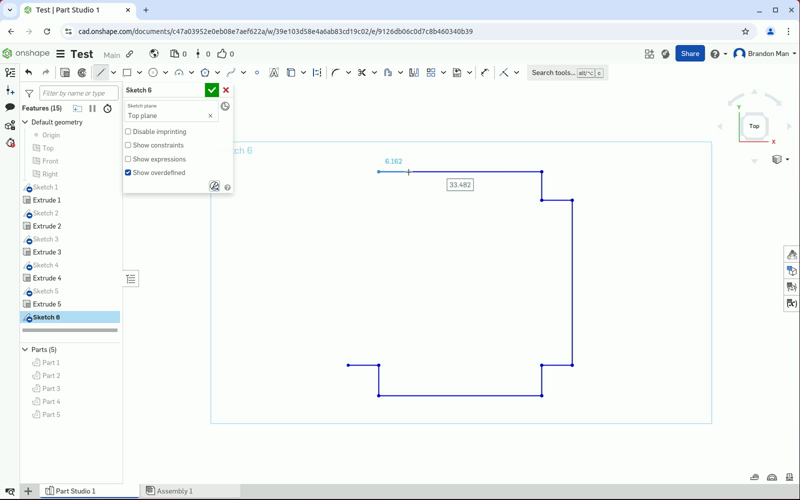
mouse_move(378, 200)
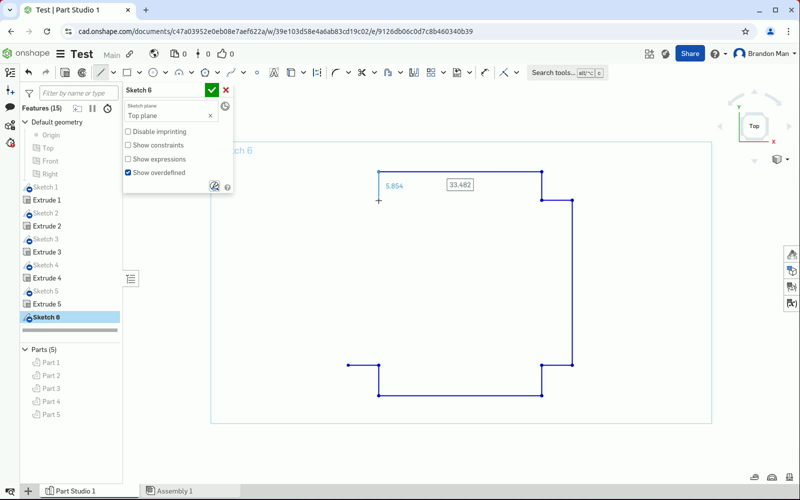
click(378, 200)
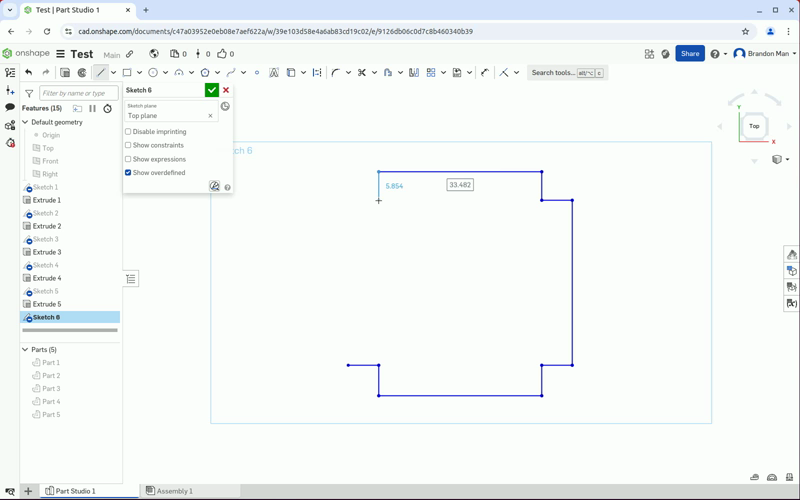
key_up(shift)
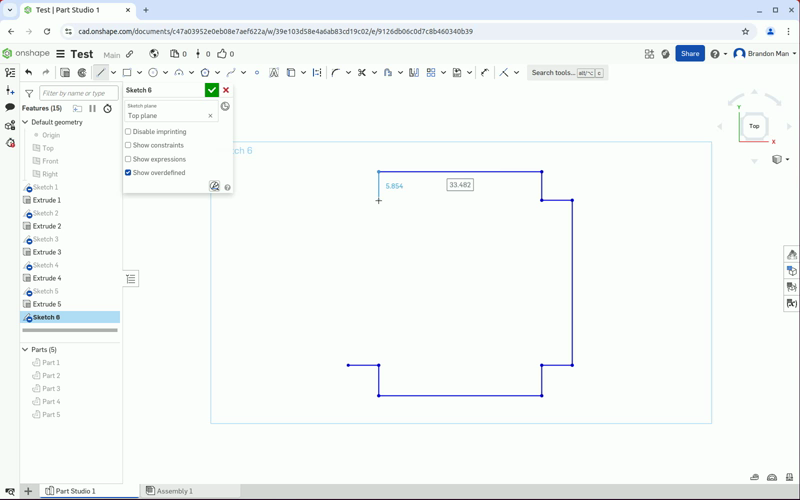
key_down(shift)
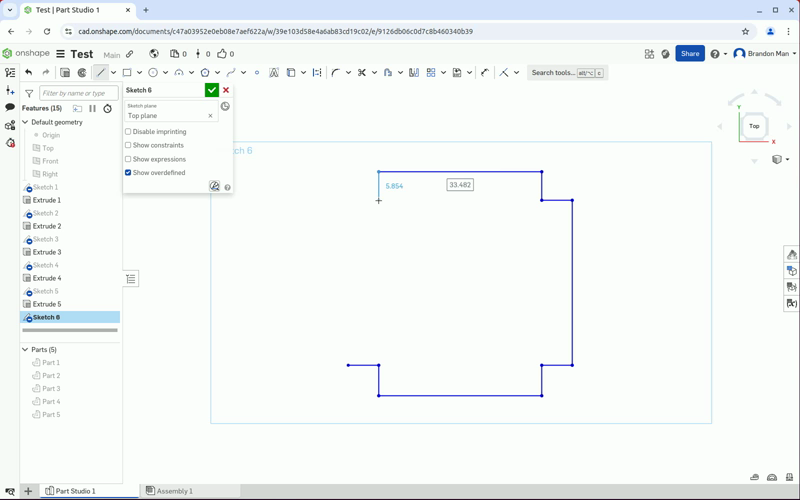
mouse_move(408, 200)
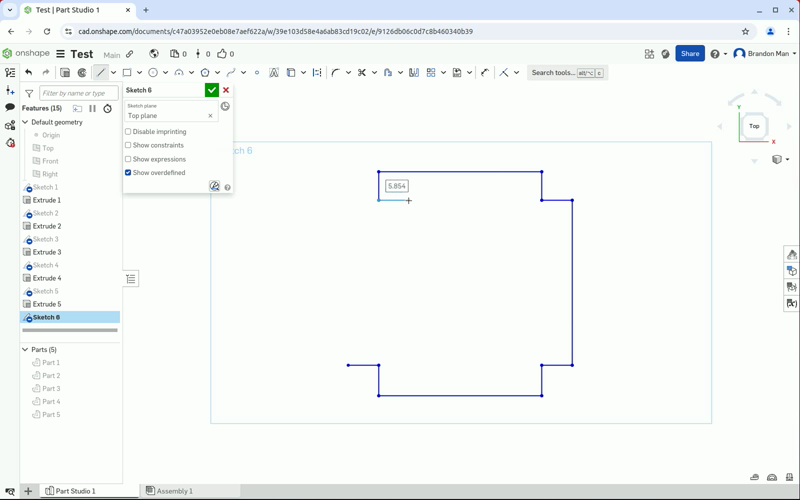
mouse_move(348, 200)
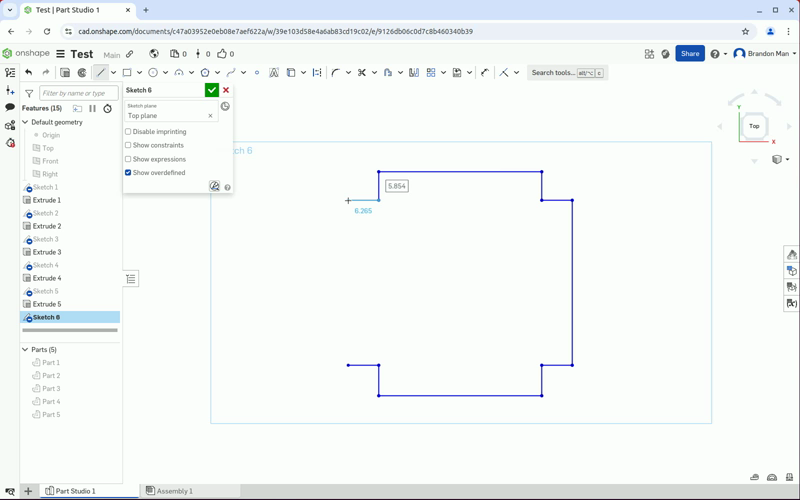
click(348, 200)
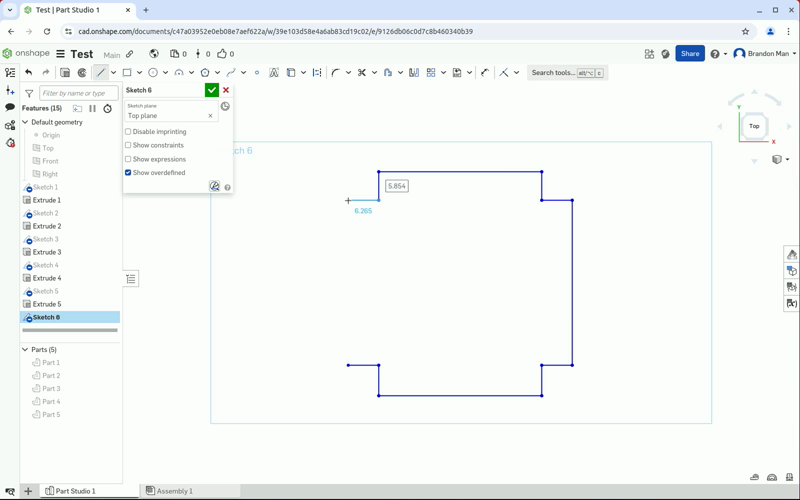
key_up(shift)
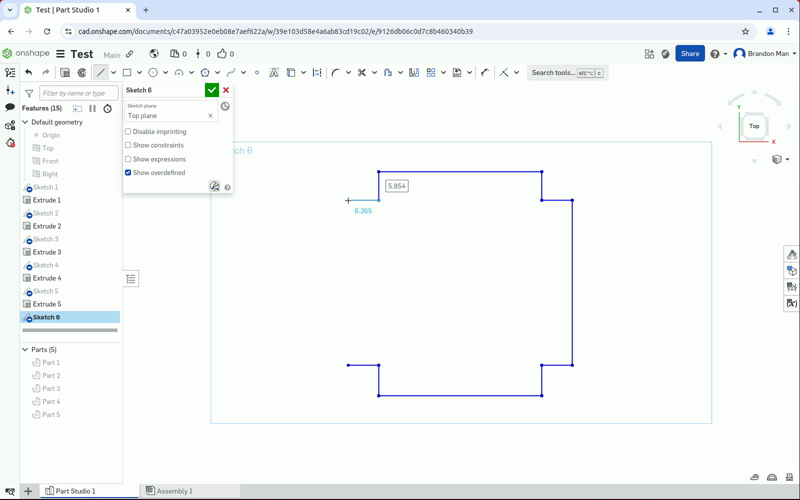
key_down(shift)
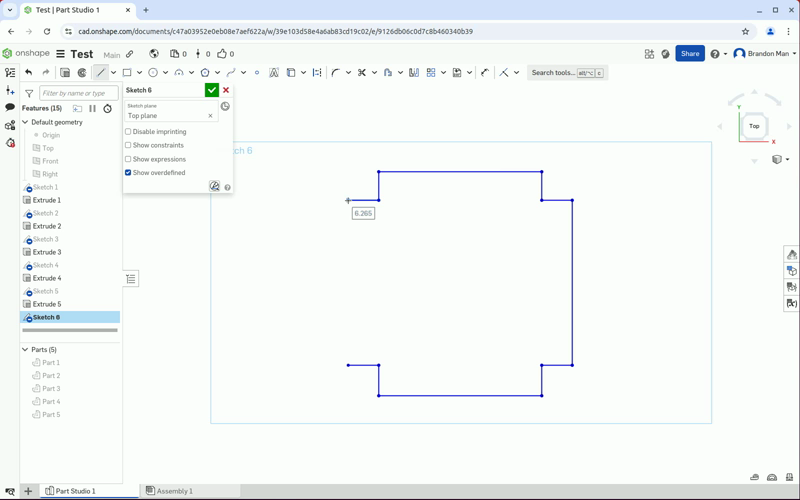
mouse_move(348, 365)
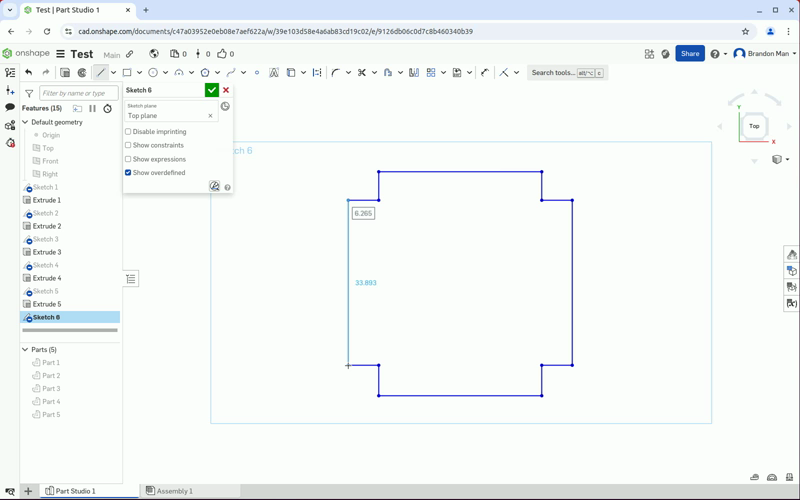
key_up(shift)
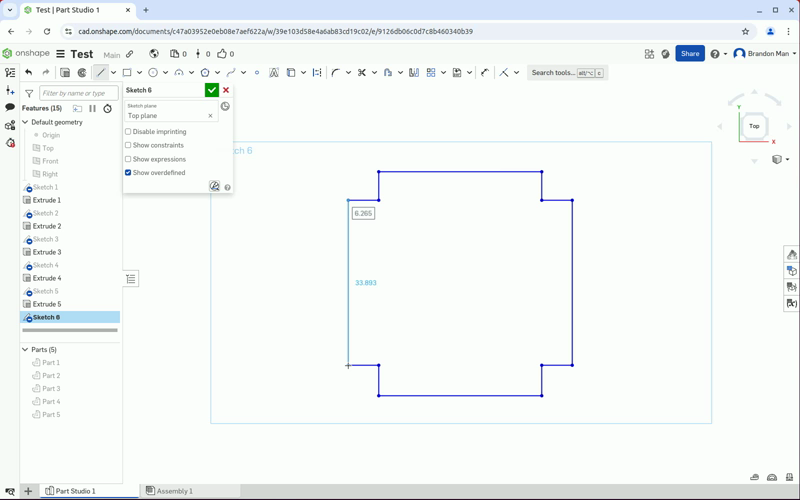
click(348, 365)
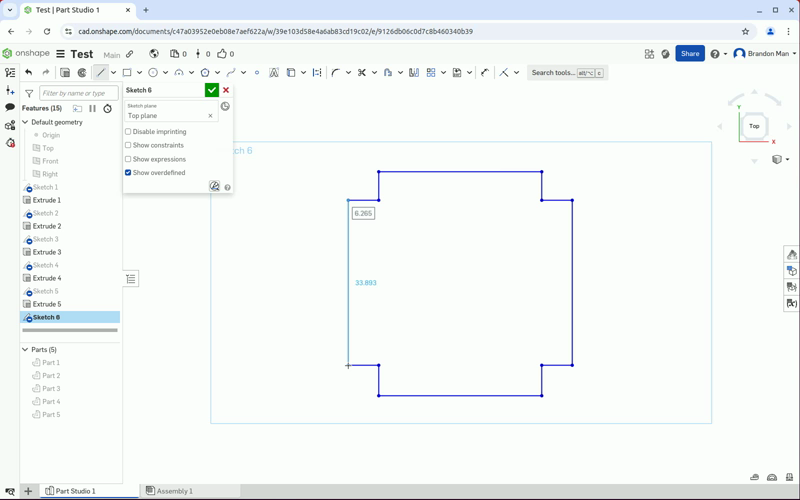
key(esc)
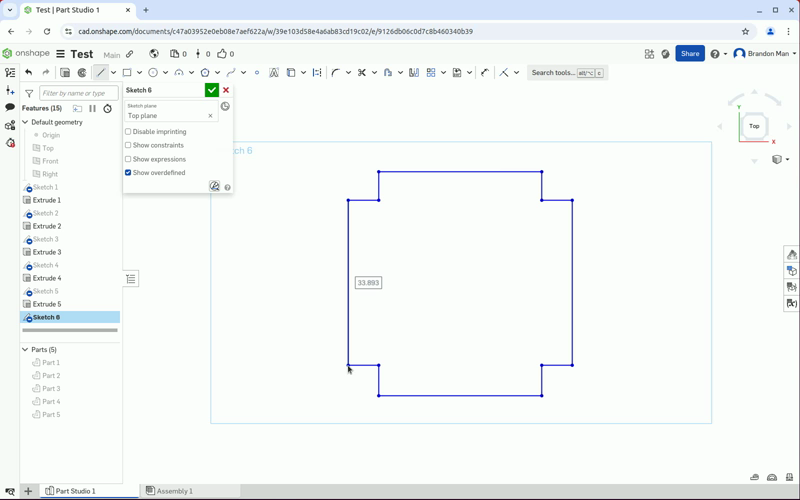
mouse_move(460, 347)
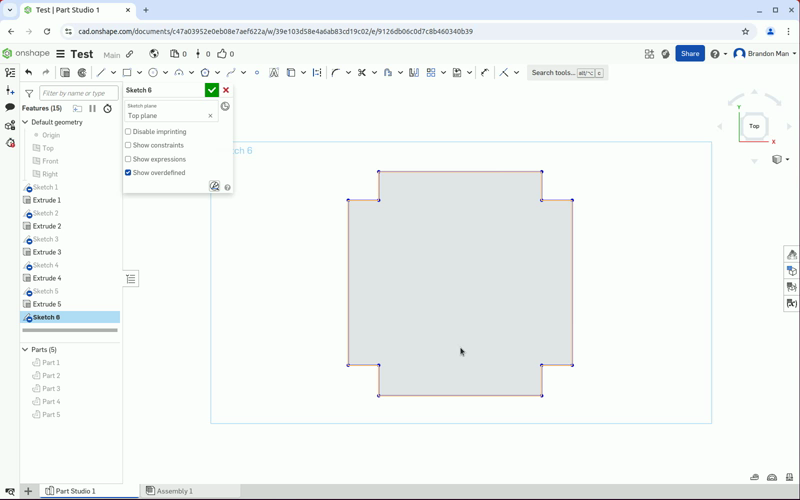
click(460, 347)
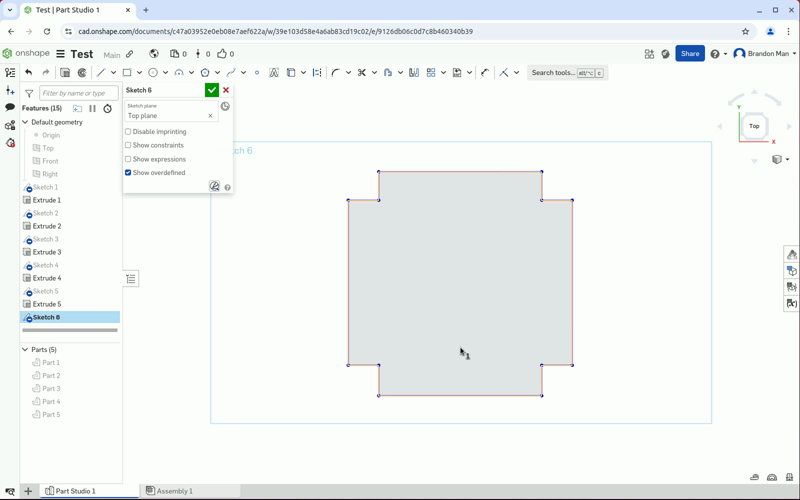
mouse_move(73, 352)
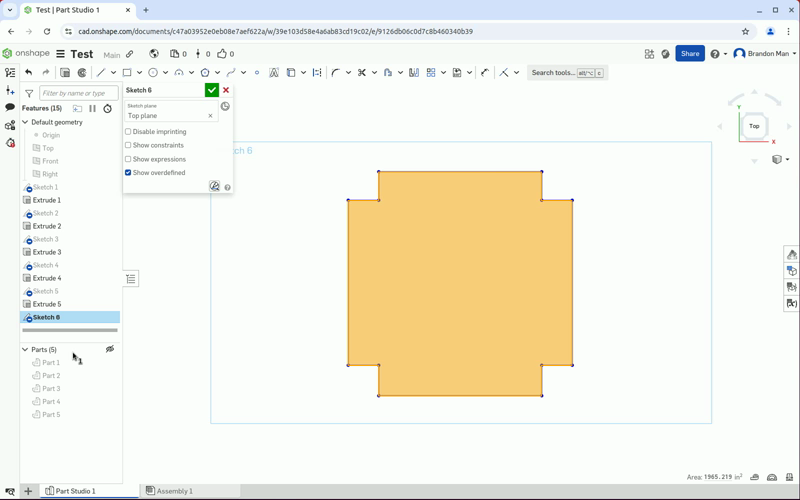
key(shift+y)
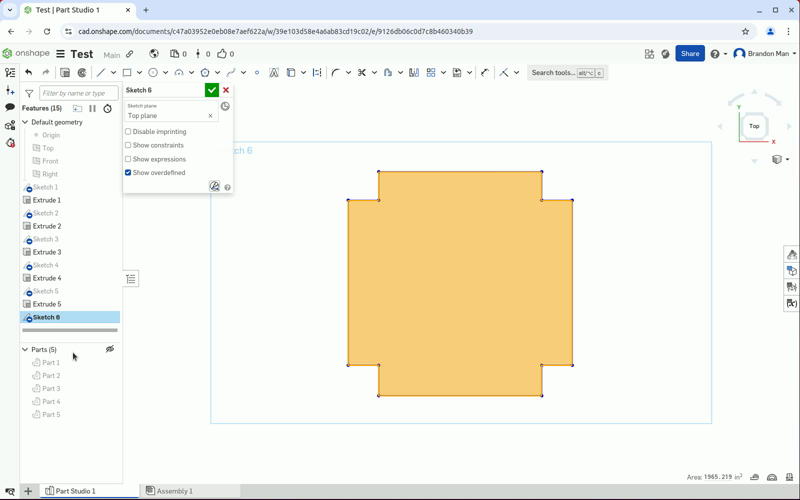
key(shift+e)
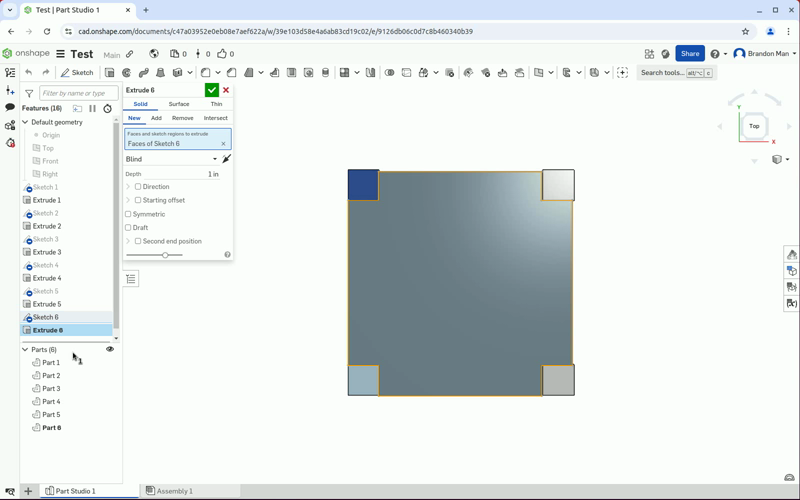
mouse_move(143, 106)
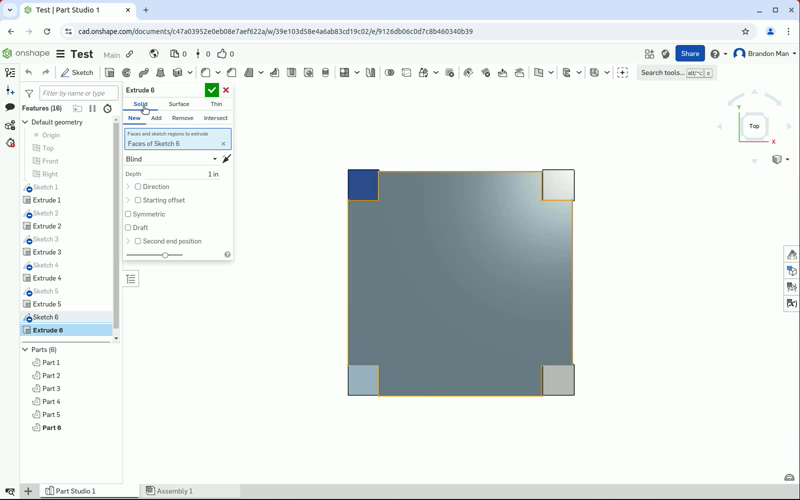
click(143, 106)
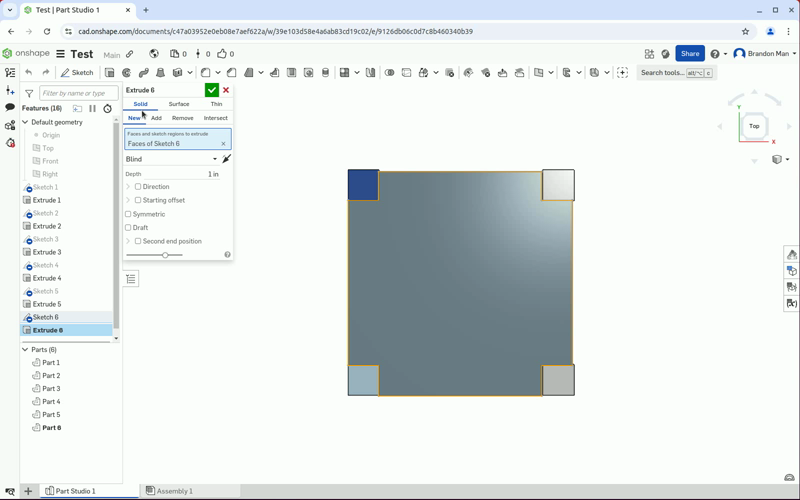
mouse_move(137, 120)
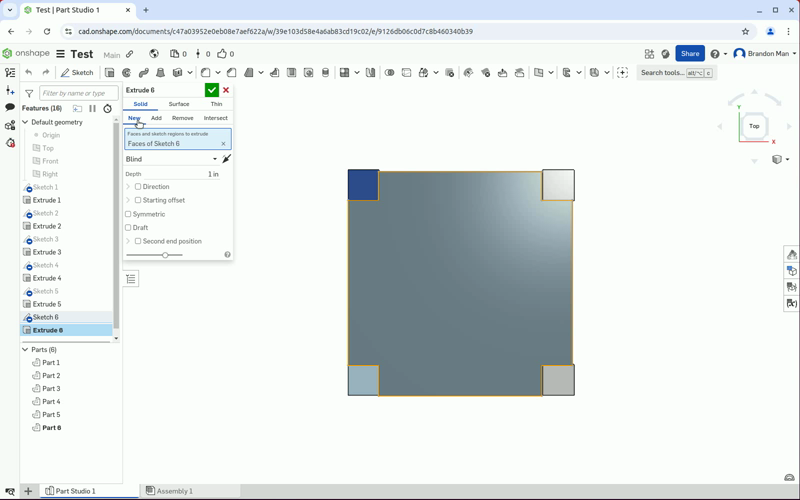
click(137, 120)
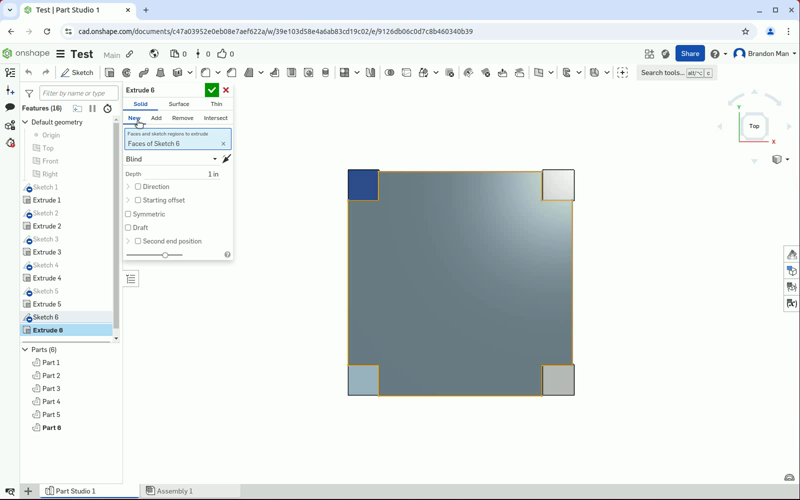
key(tab, 4)
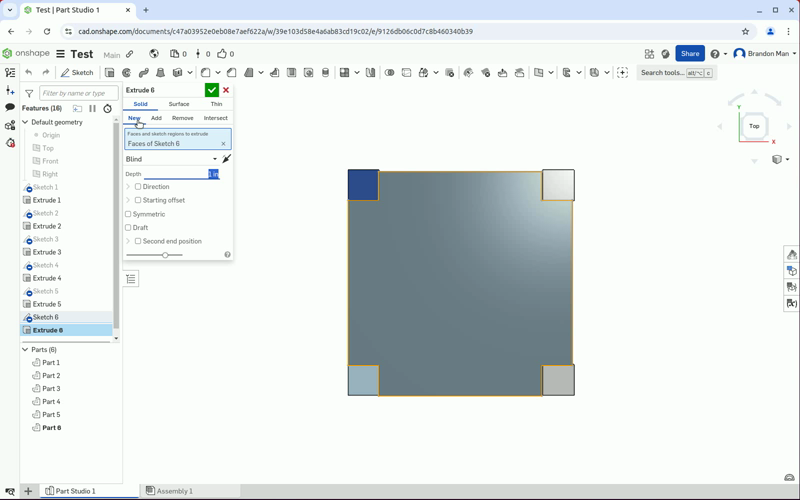
text(2.166)
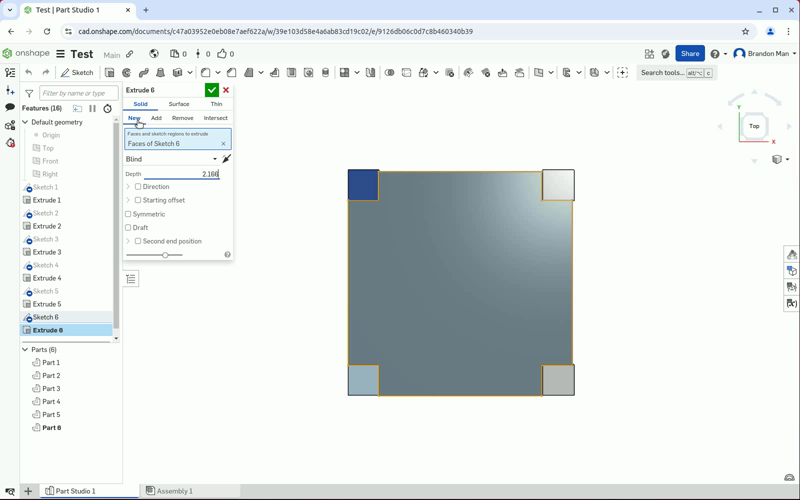
key(enter)
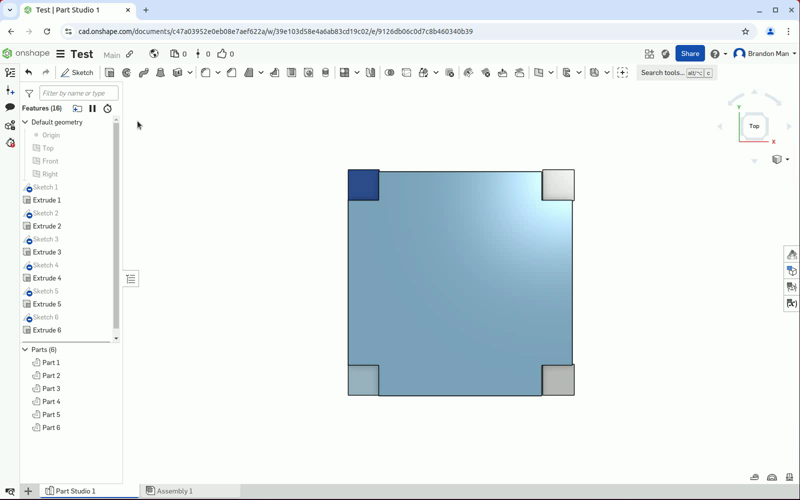
key(shift+h)
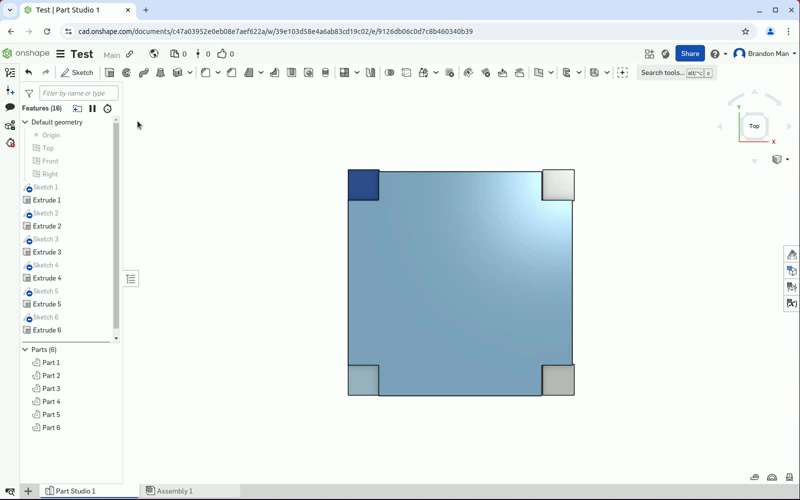
key(shift+h)
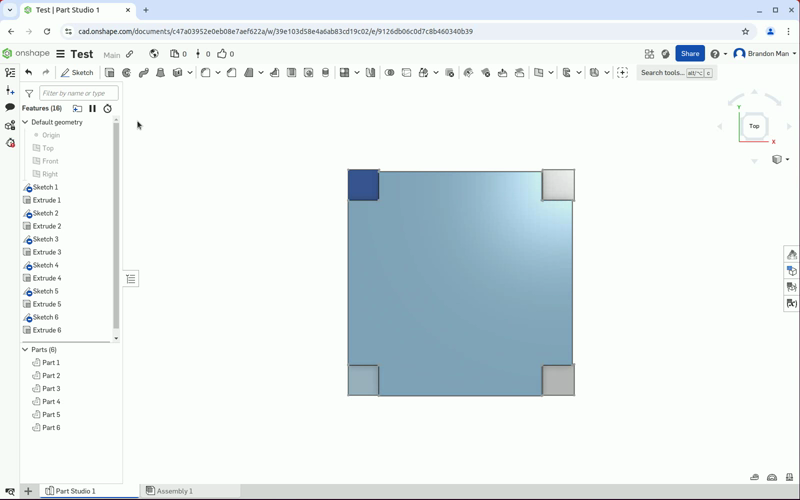
key(shift+7)
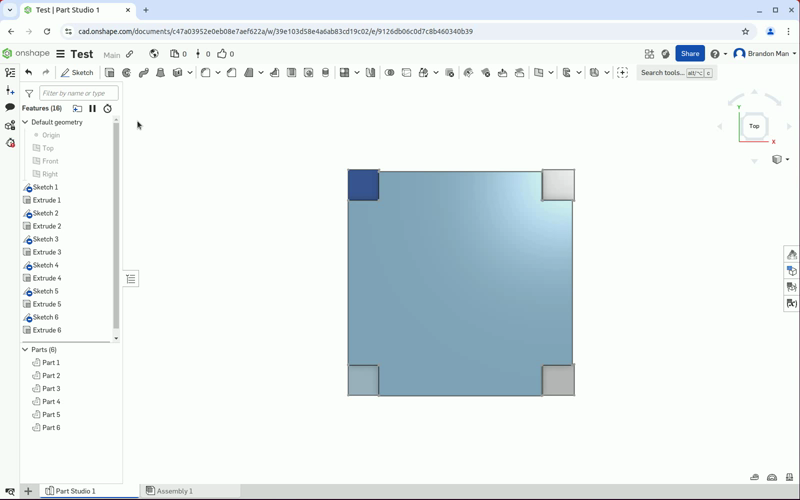
key(up, 3)
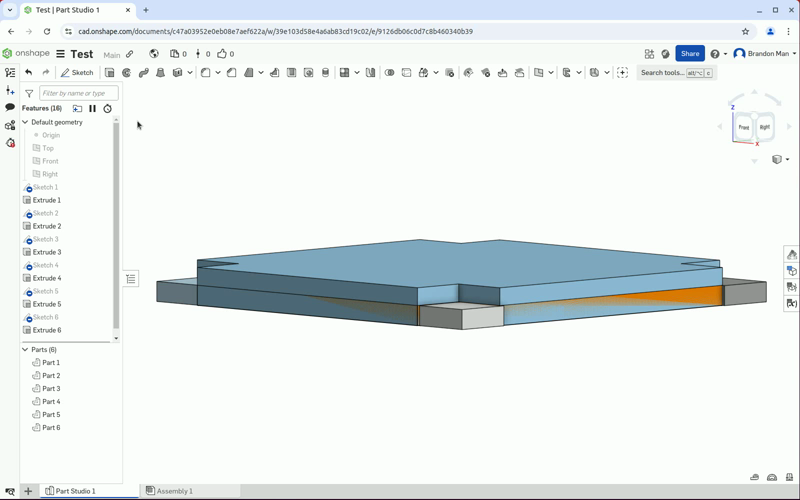
key(left, 3)
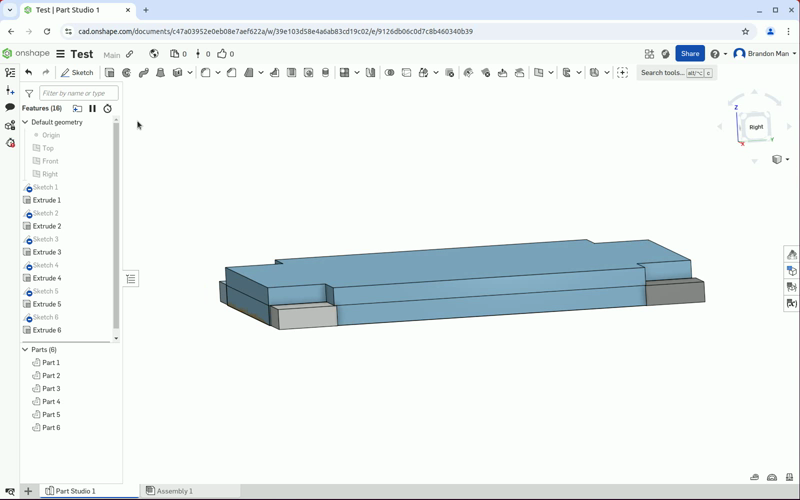
key(right, 3)
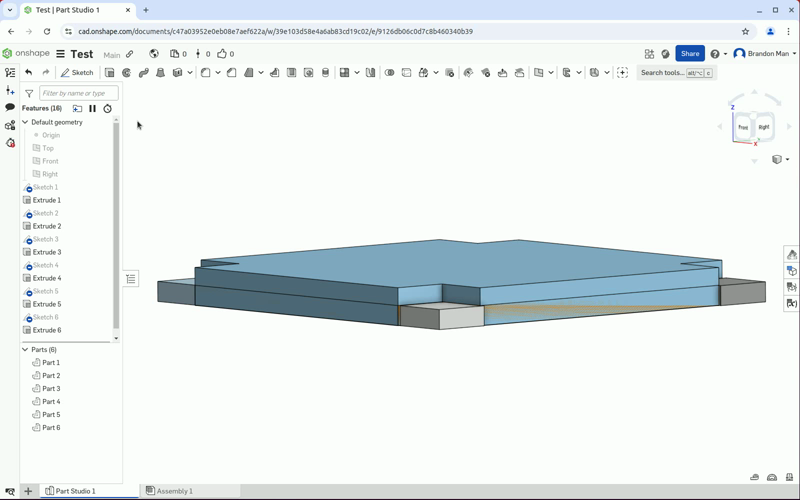
key(down, 3)
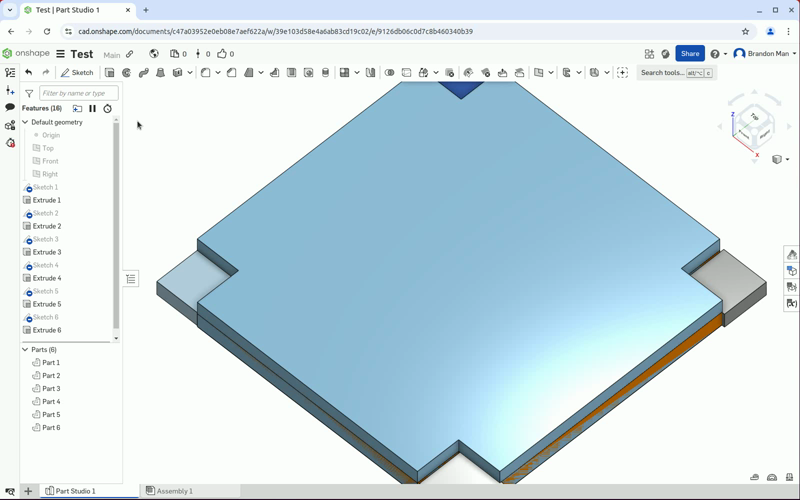
mouse_move(69, 189)
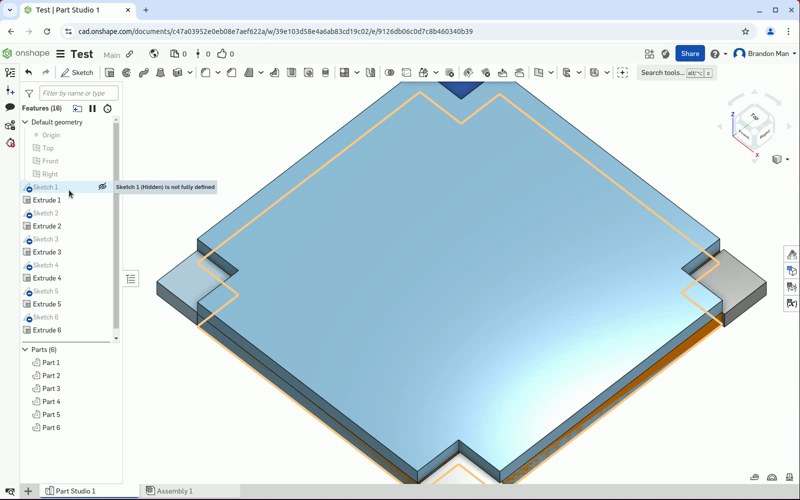
click(69, 189)